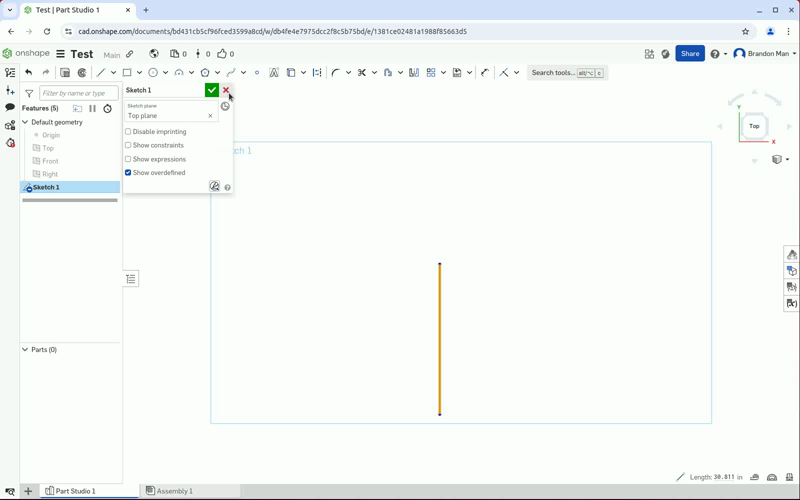
key(shift+h)
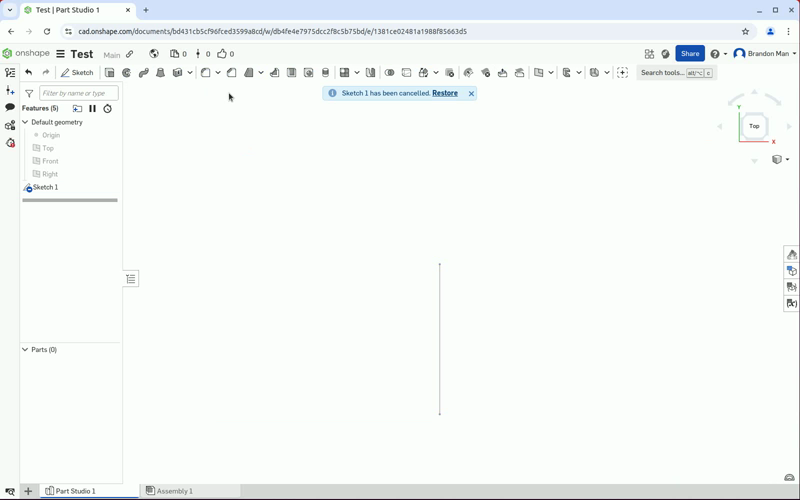
key(shift+s)
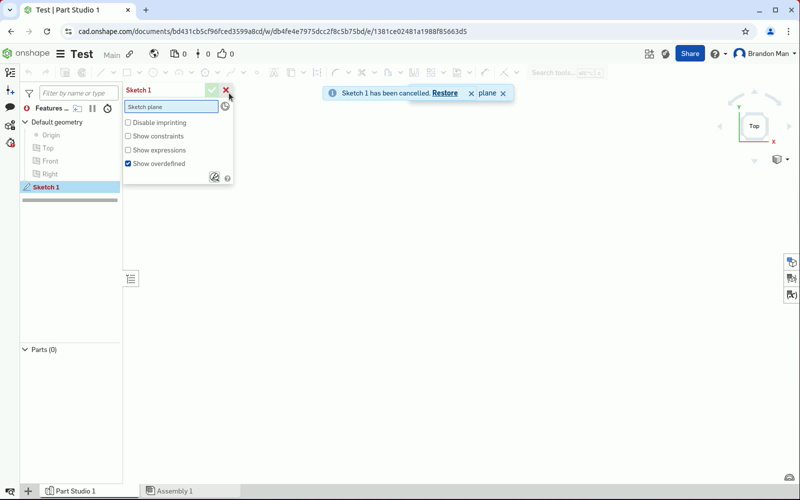
mouse_move(73, 150)
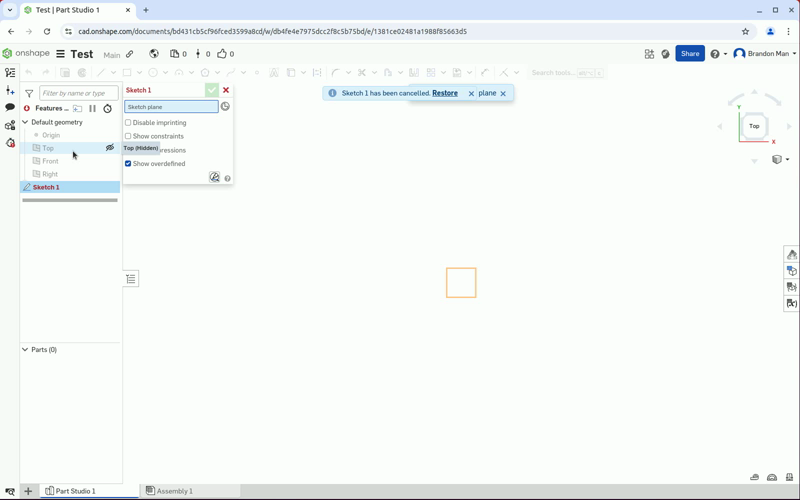
click(73, 150)
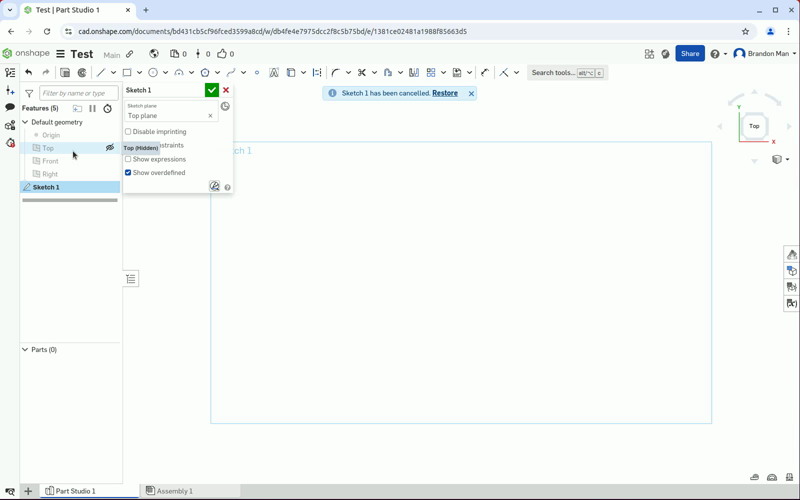
mouse_move(73, 352)
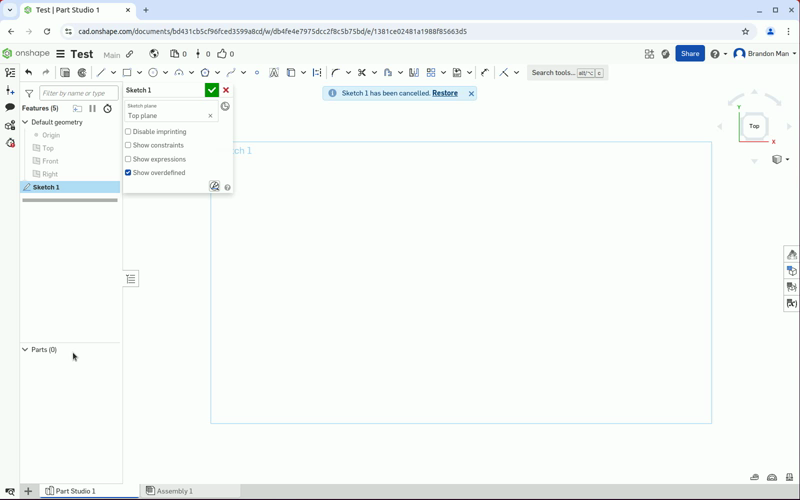
key(y)
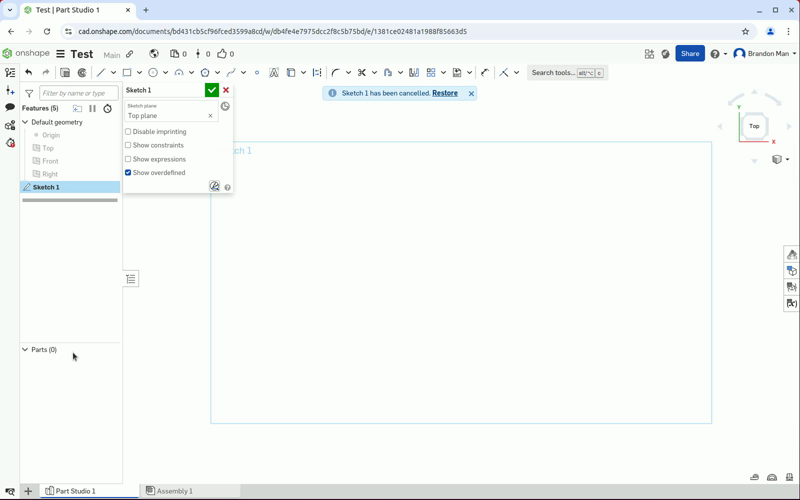
key(l)
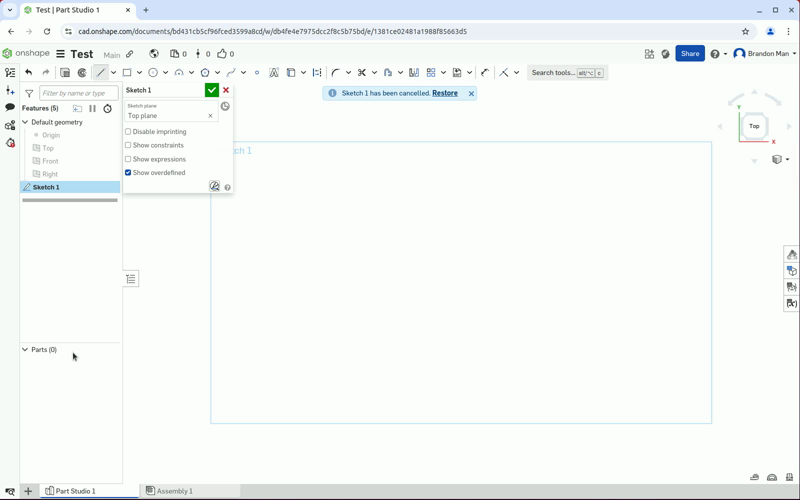
key_down(shift)
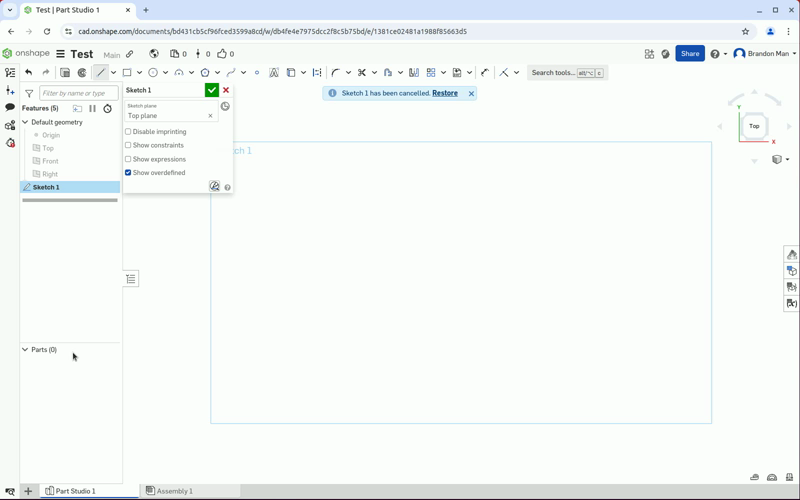
mouse_move(438, 282)
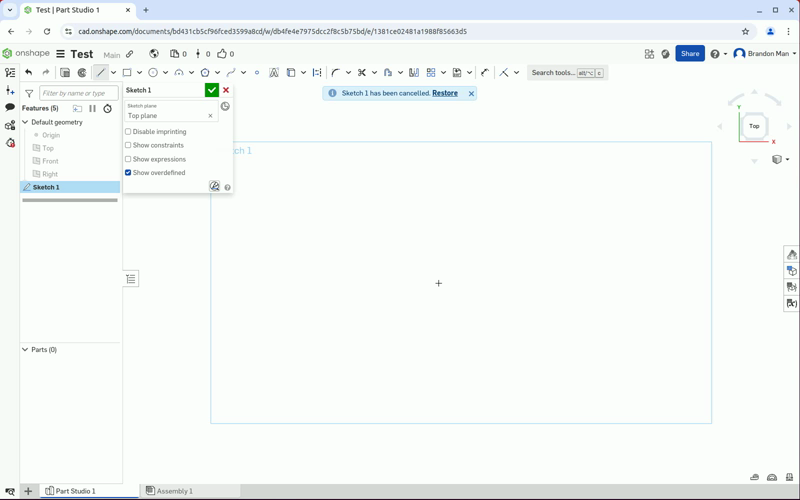
click(438, 282)
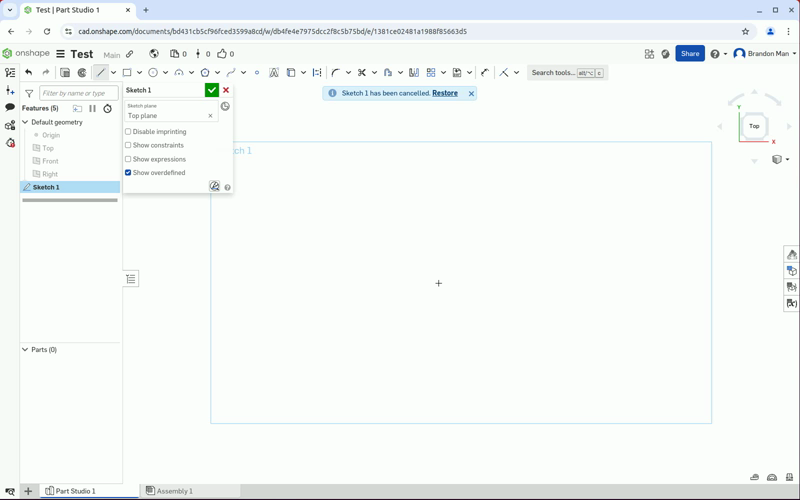
key_up(shift)
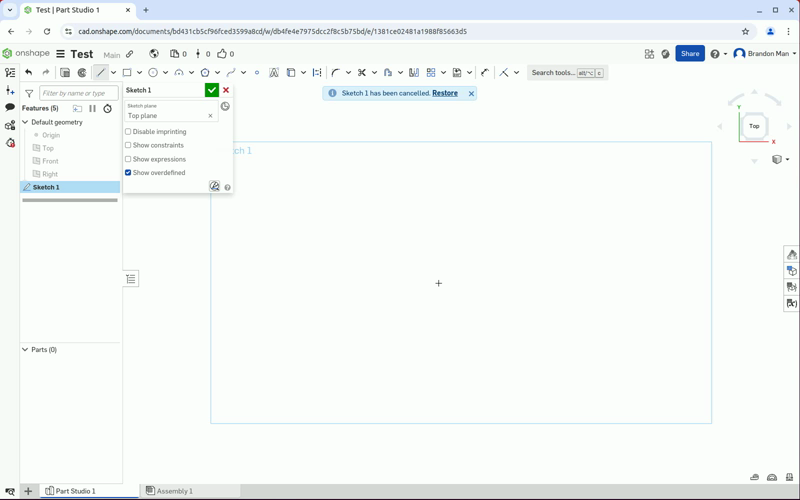
key_down(shift)
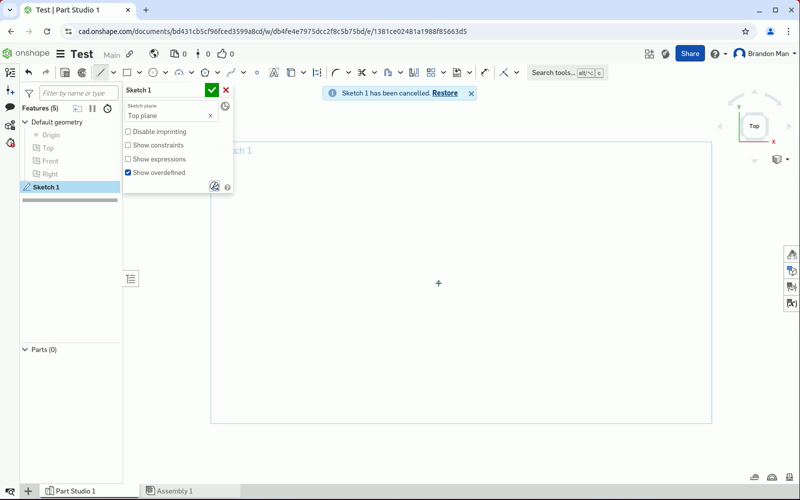
mouse_move(468, 282)
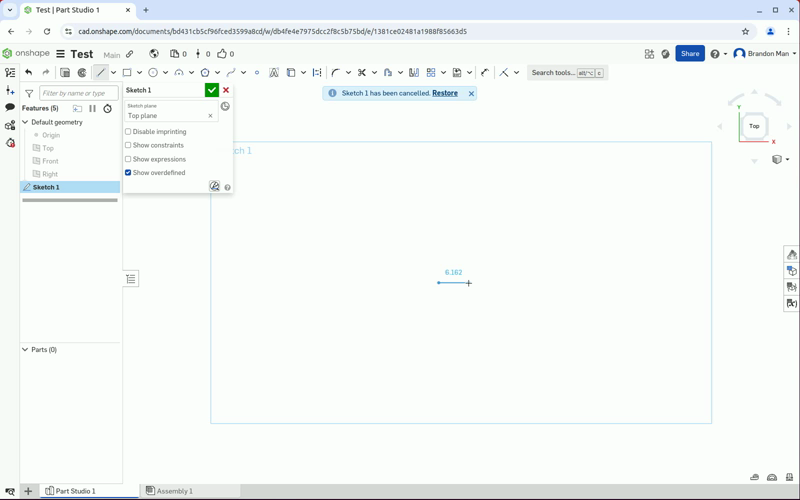
mouse_move(445, 299)
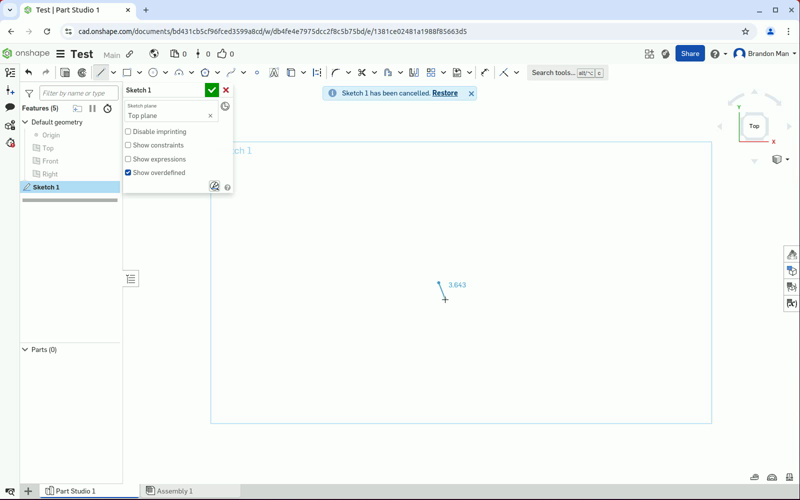
click(445, 299)
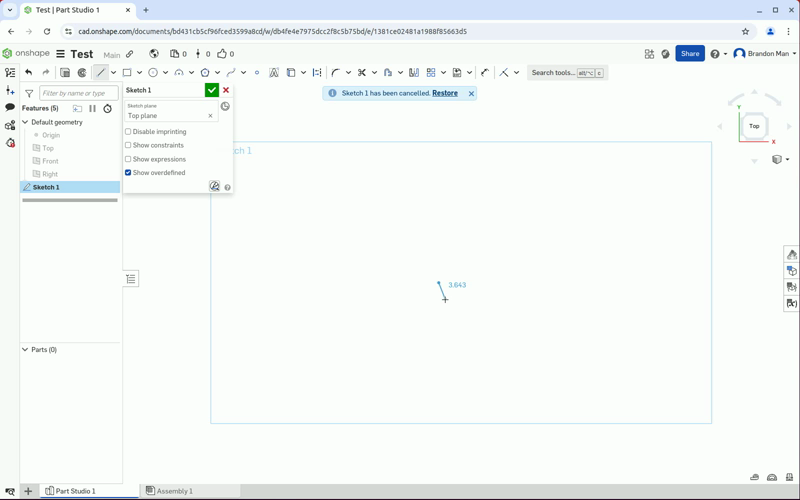
key_up(shift)
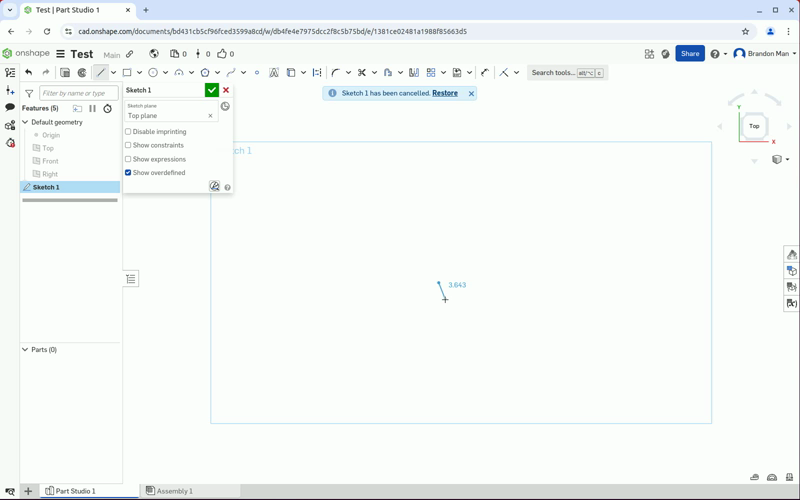
key_down(shift)
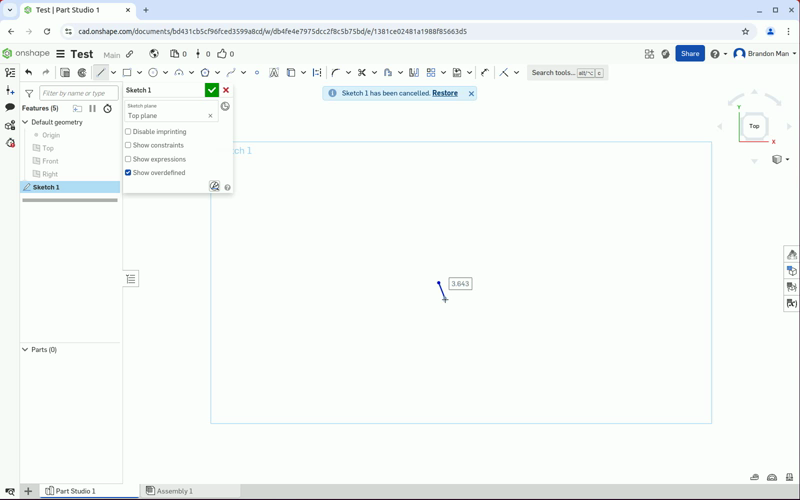
mouse_move(475, 299)
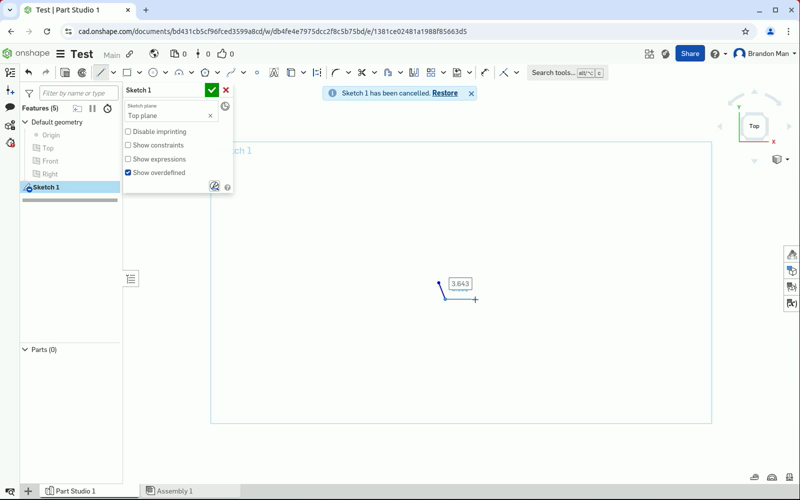
mouse_move(461, 305)
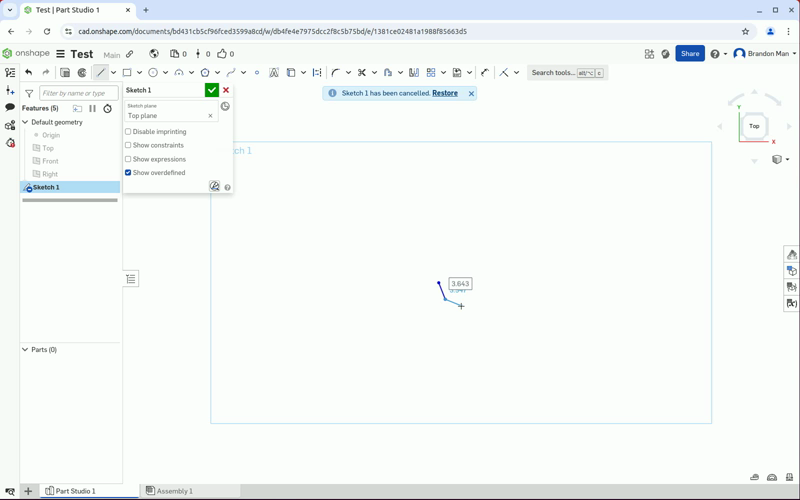
click(461, 305)
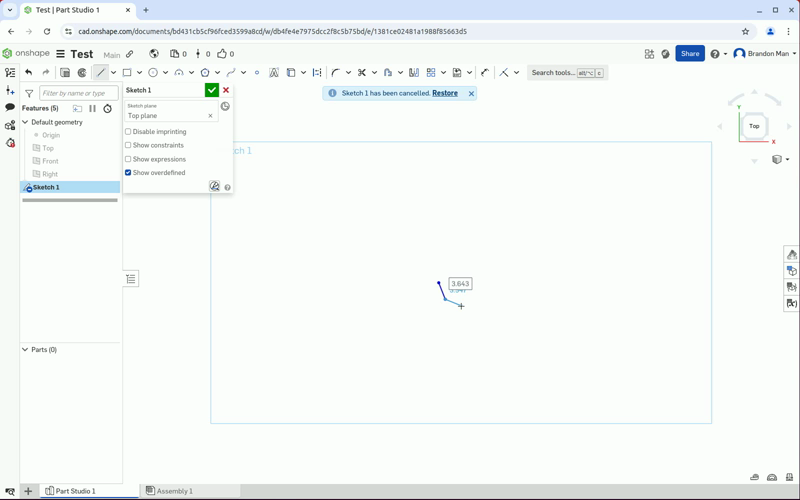
key_up(shift)
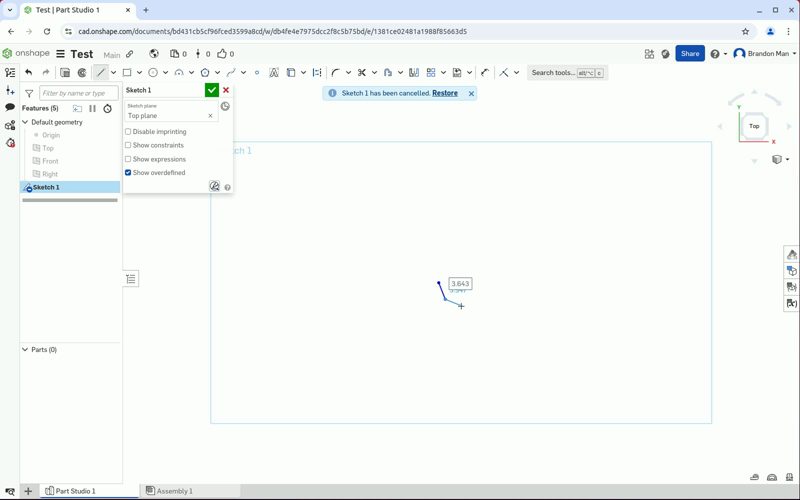
key_down(shift)
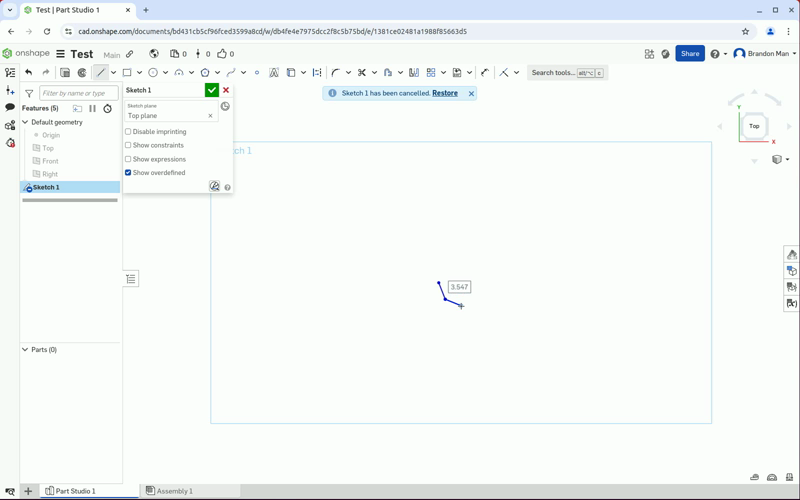
mouse_move(491, 305)
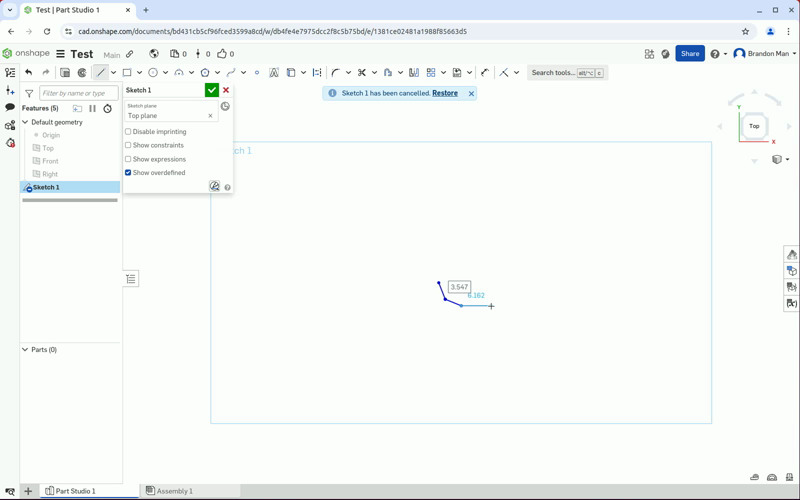
mouse_move(477, 299)
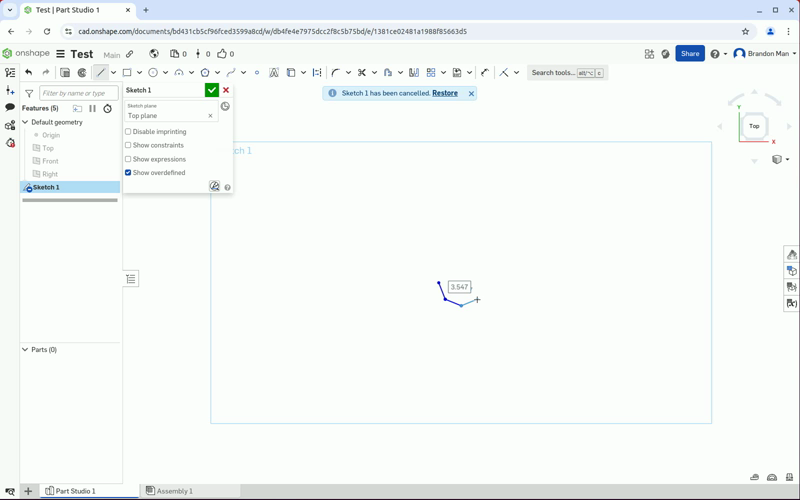
click(477, 299)
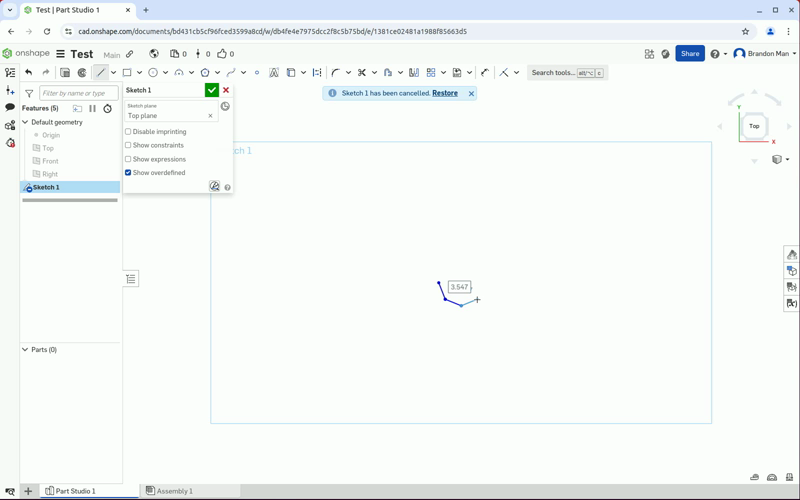
key_up(shift)
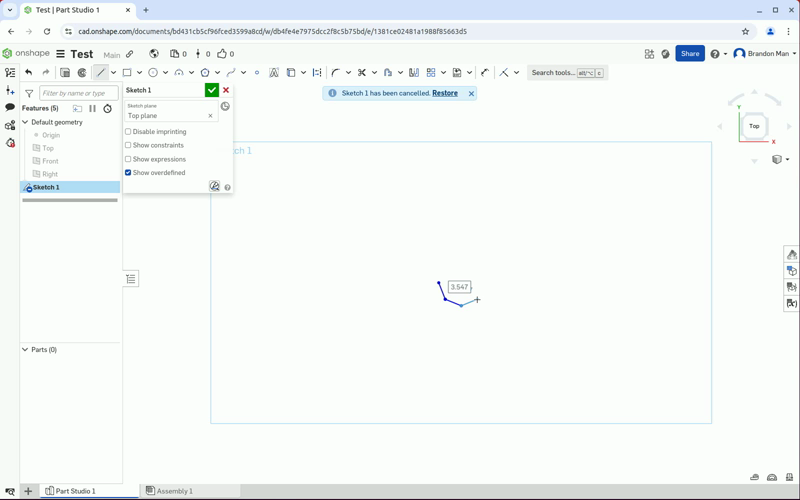
key_down(shift)
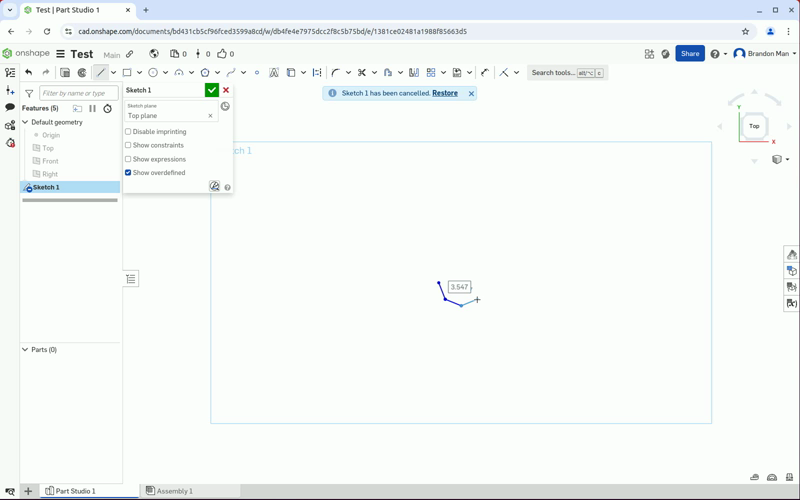
mouse_move(507, 299)
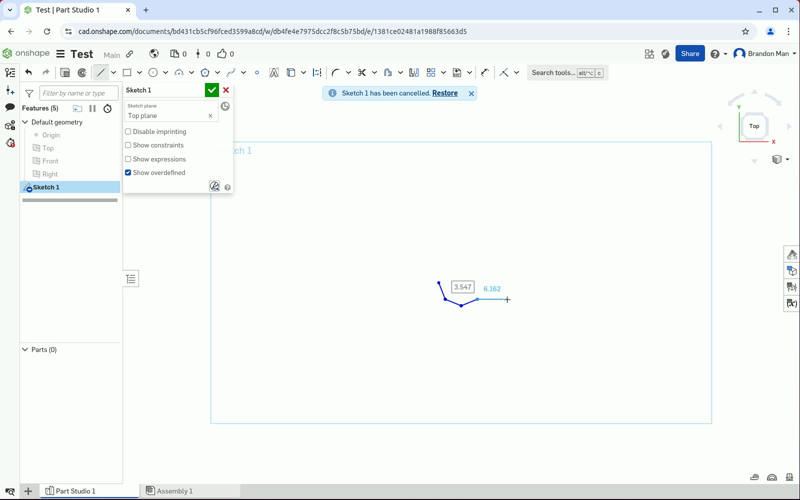
mouse_move(483, 282)
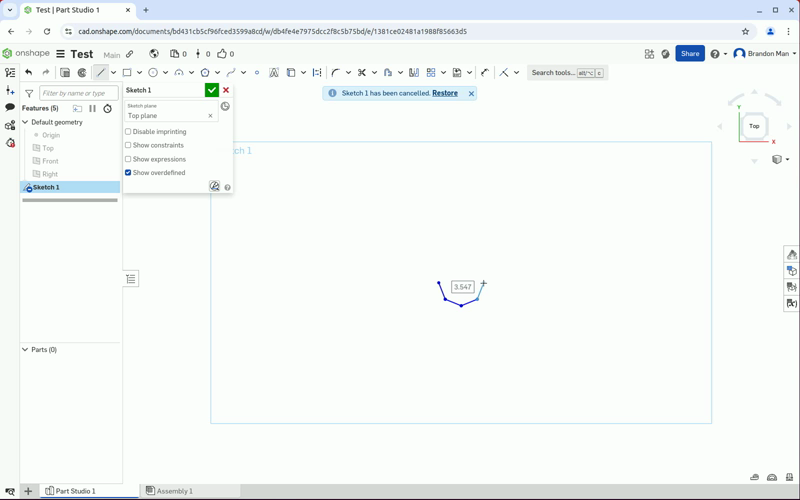
click(483, 282)
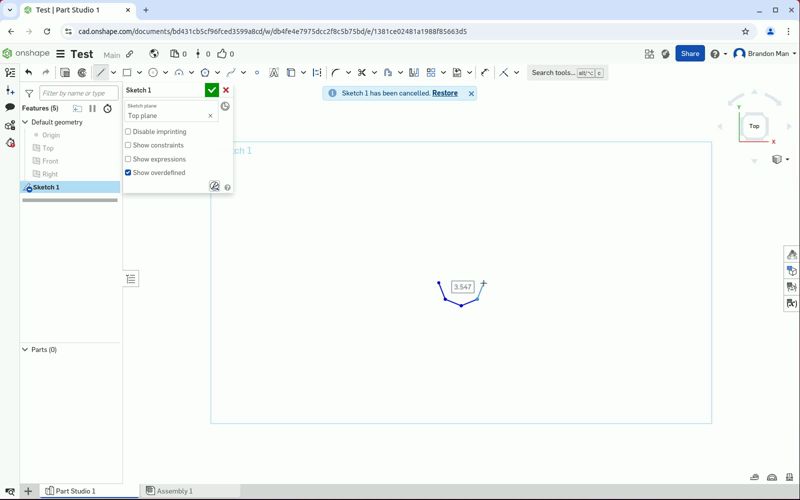
key_up(shift)
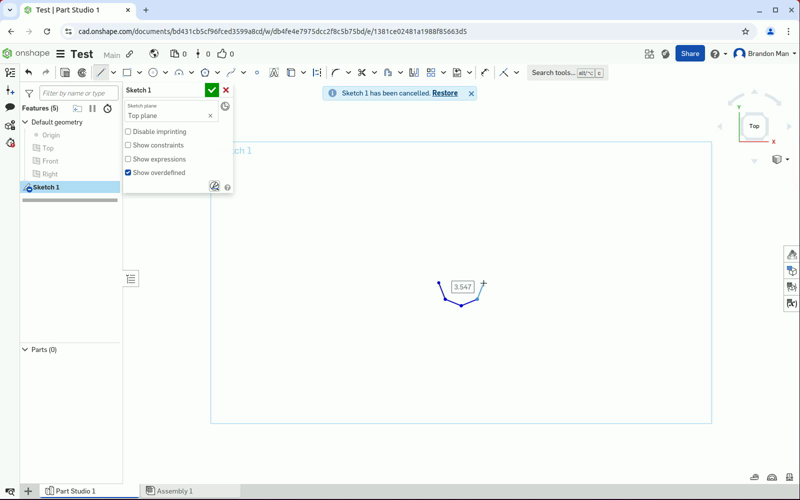
key_down(shift)
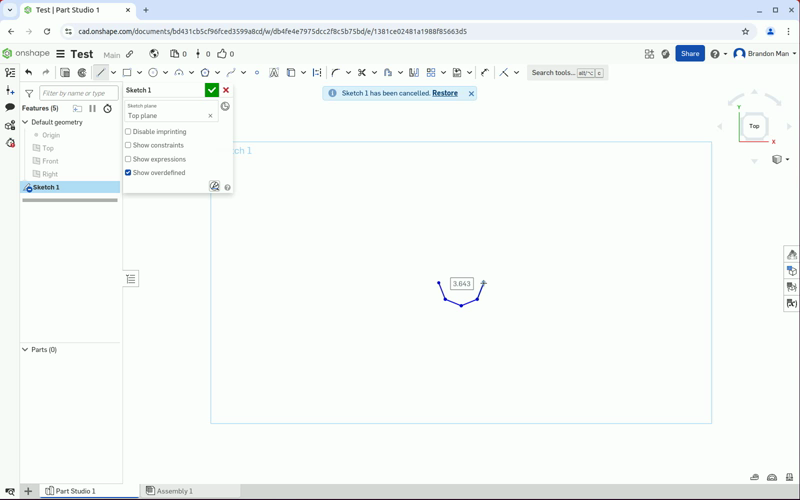
mouse_move(513, 282)
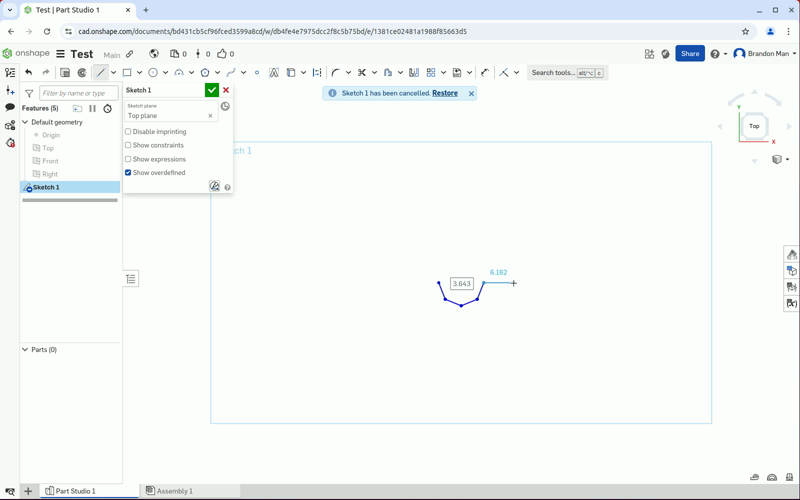
mouse_move(477, 266)
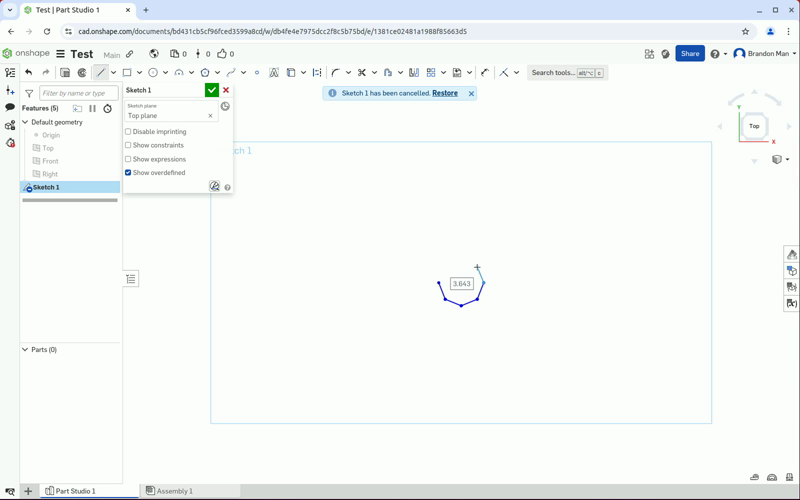
click(477, 266)
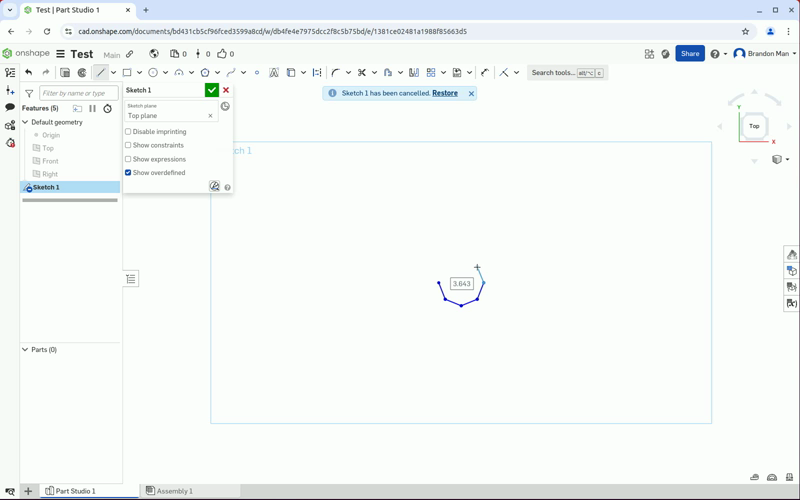
key_up(shift)
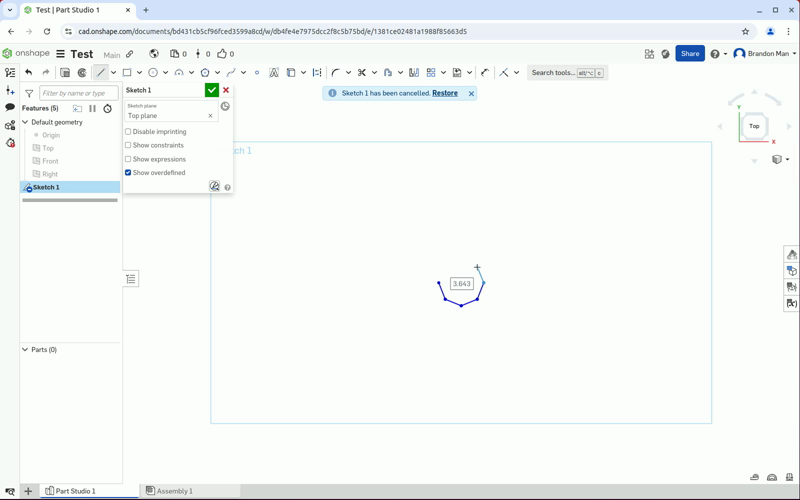
key_down(shift)
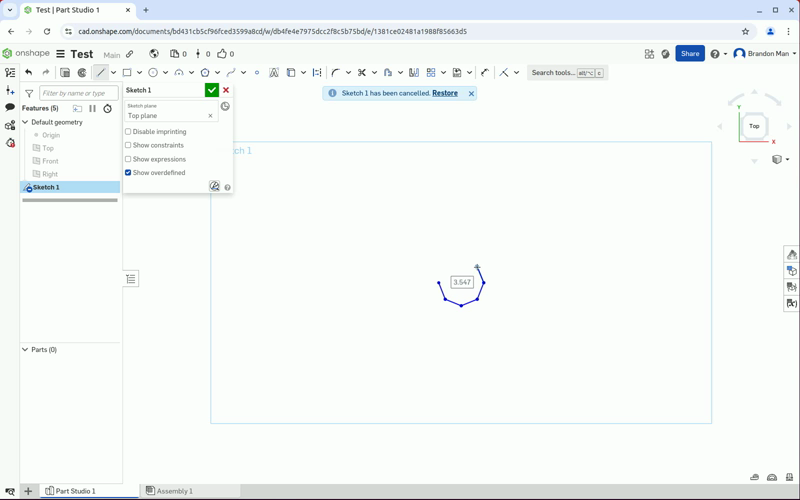
mouse_move(507, 266)
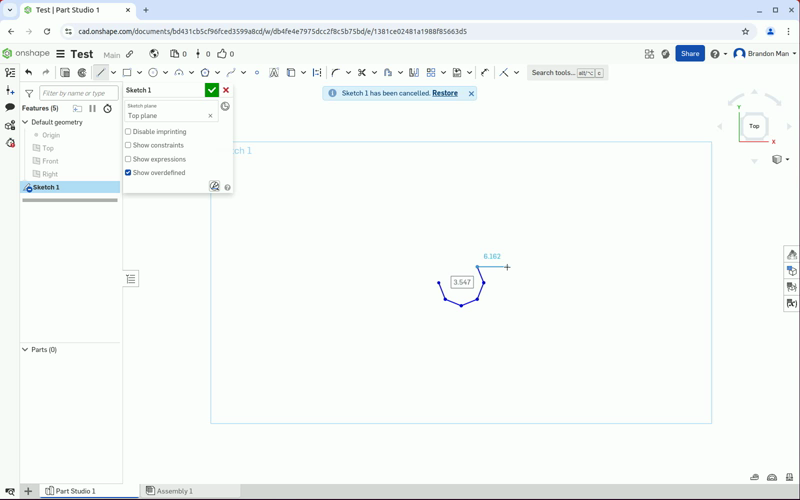
mouse_move(461, 260)
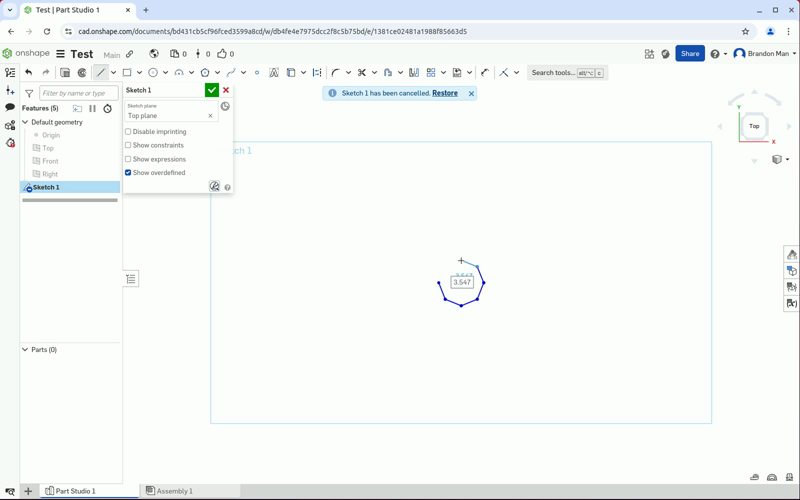
click(461, 260)
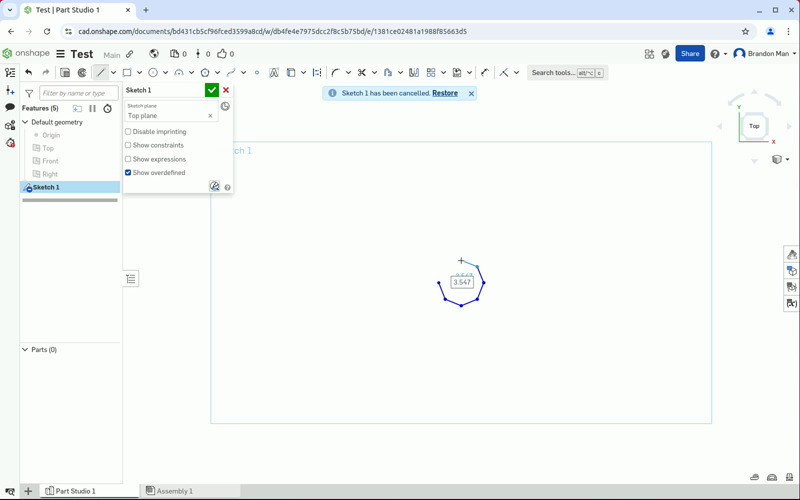
key_up(shift)
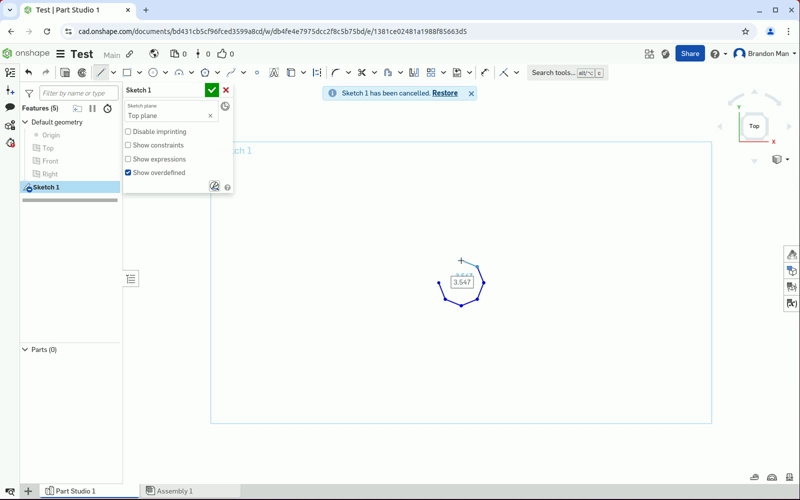
key_down(shift)
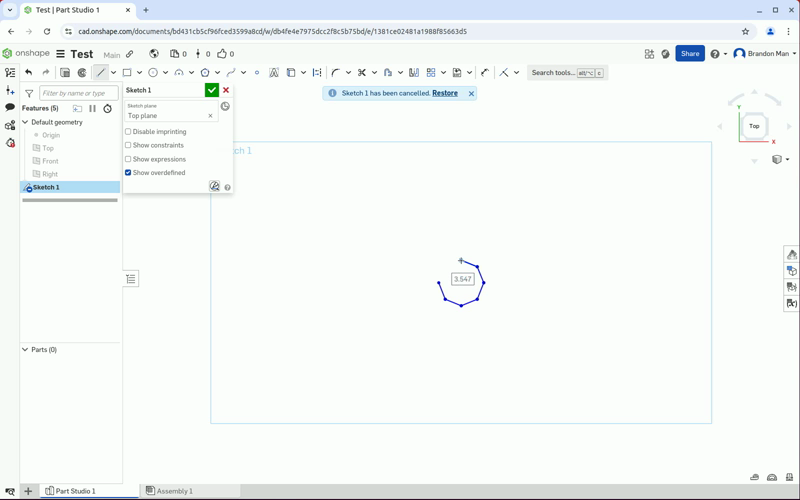
mouse_move(491, 260)
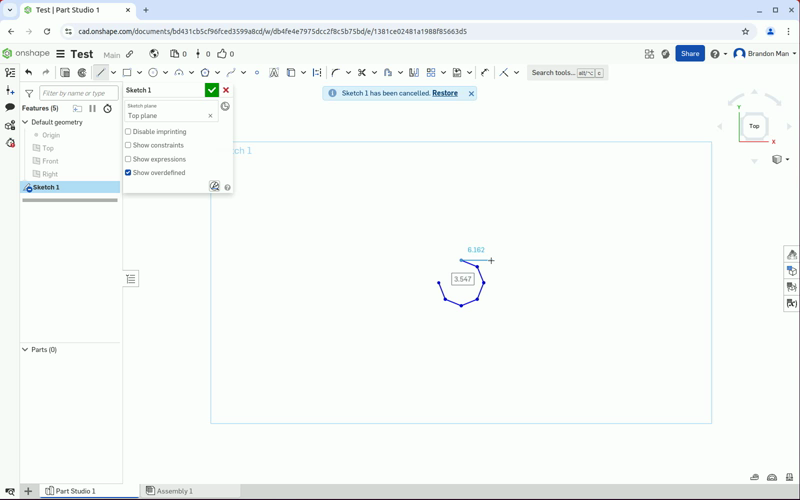
mouse_move(445, 266)
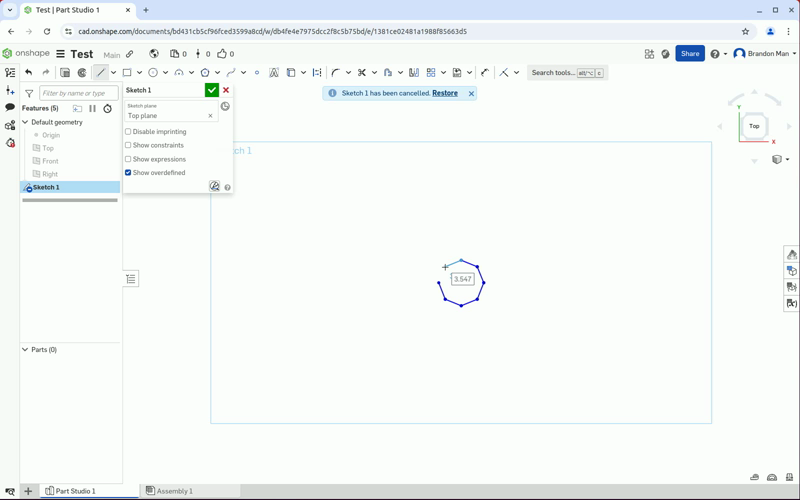
click(445, 266)
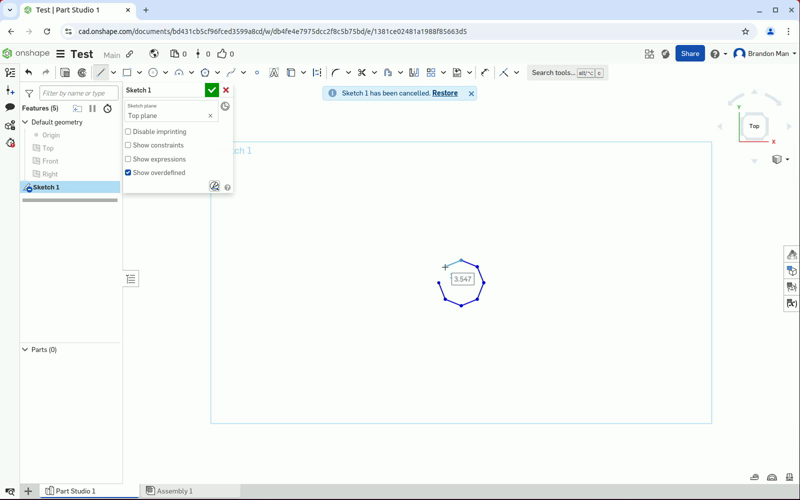
key_up(shift)
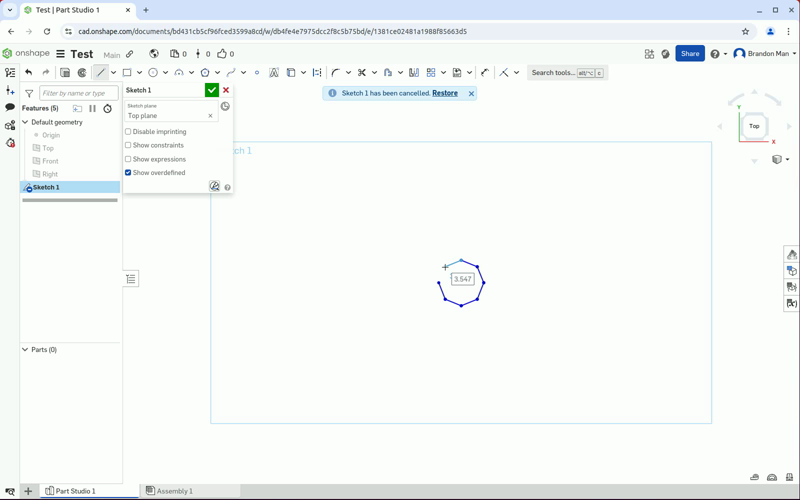
mouse_move(475, 266)
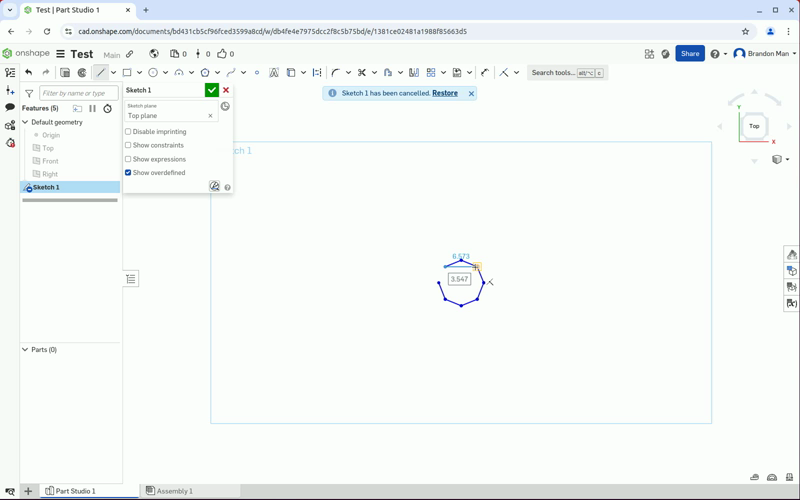
key_down(shift)
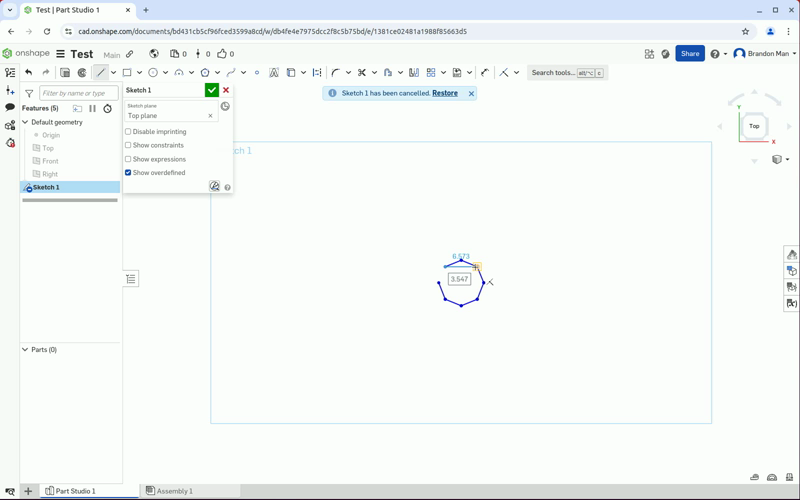
mouse_move(438, 282)
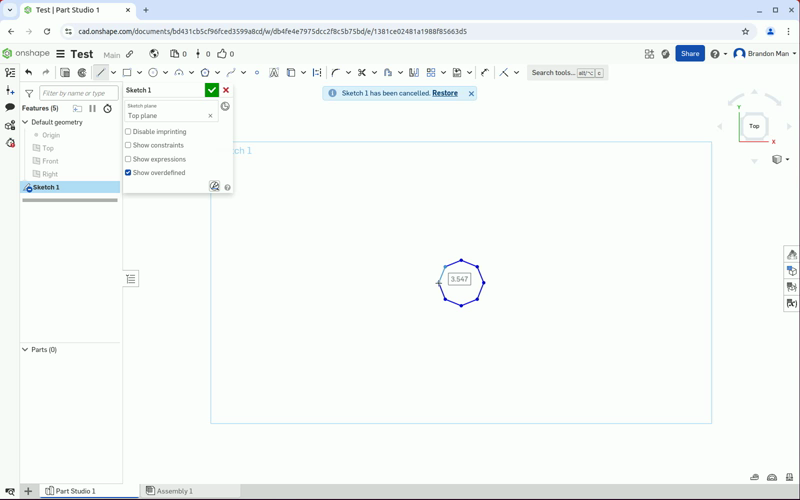
key_up(shift)
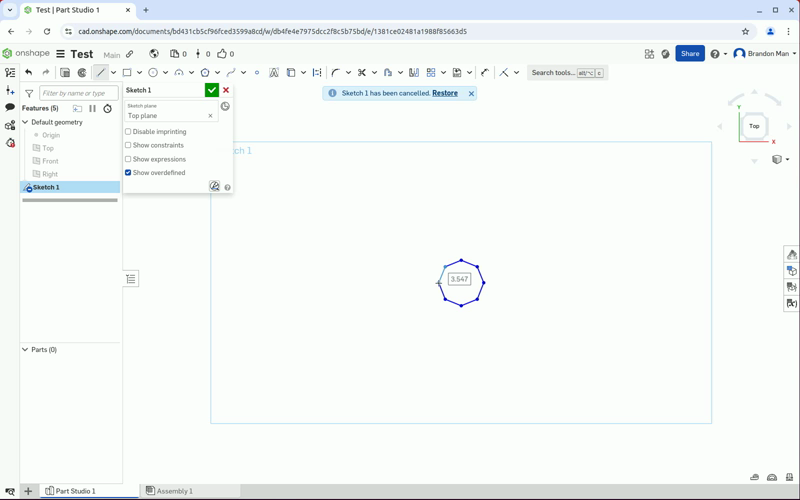
click(438, 282)
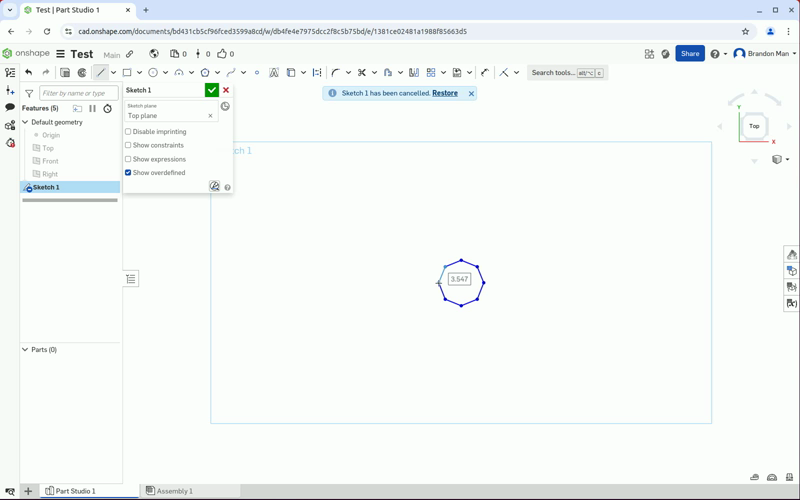
key(esc)
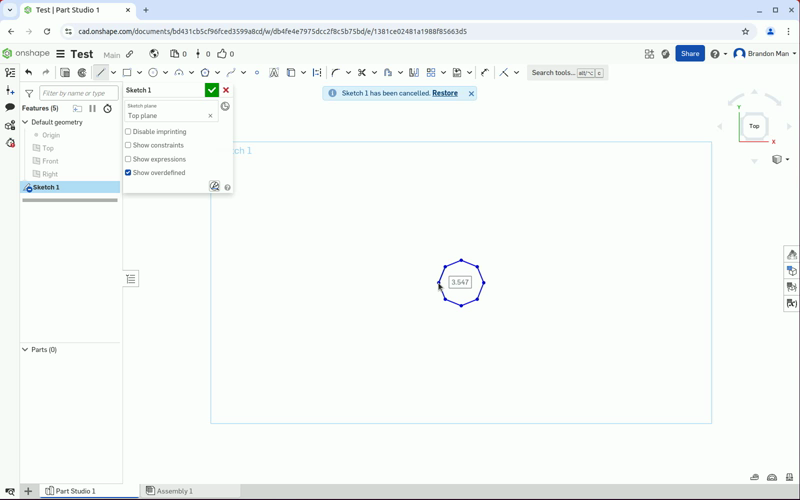
mouse_move(452, 271)
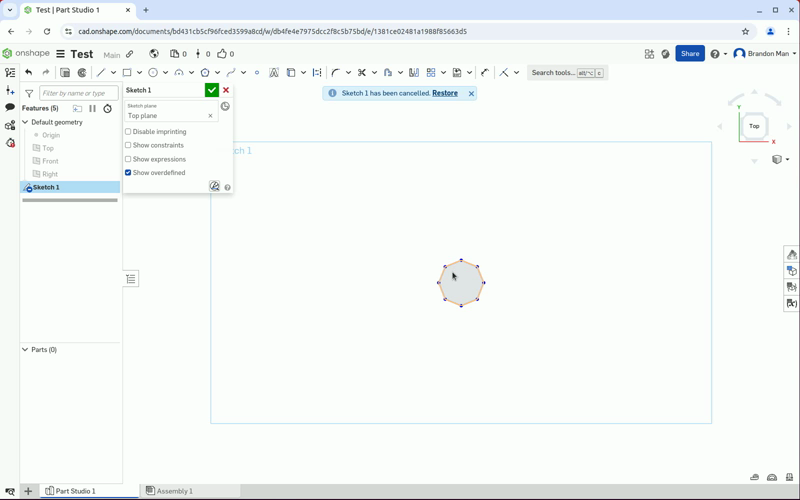
scroll(6)
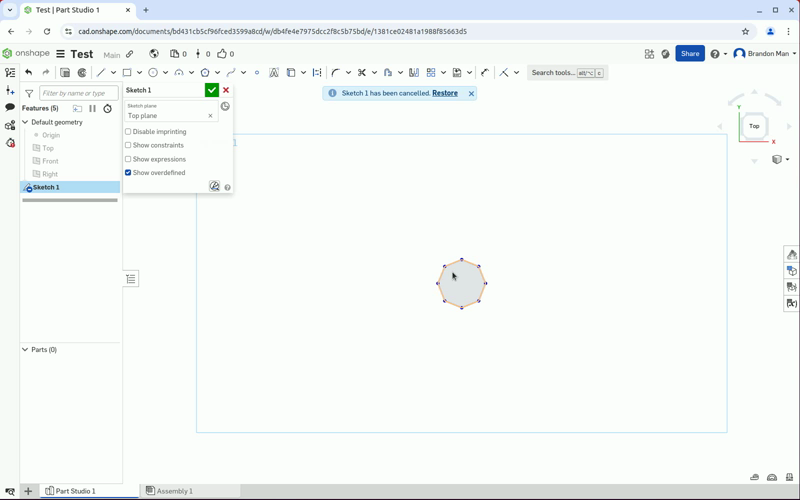
scroll(6)
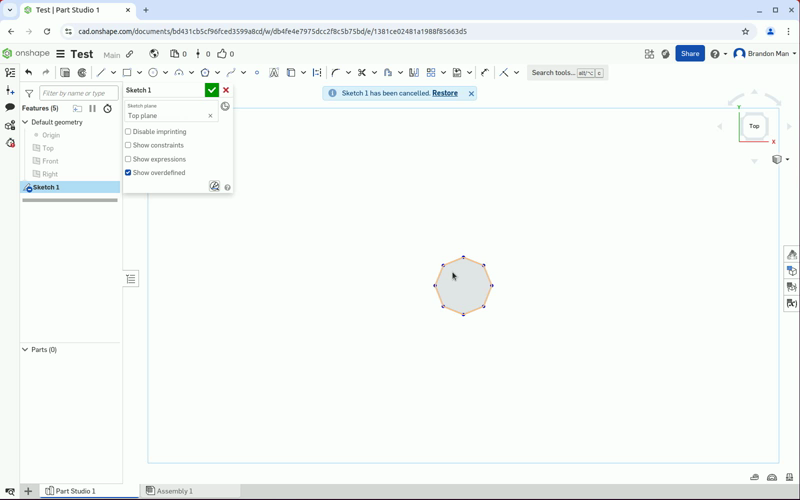
scroll(6)
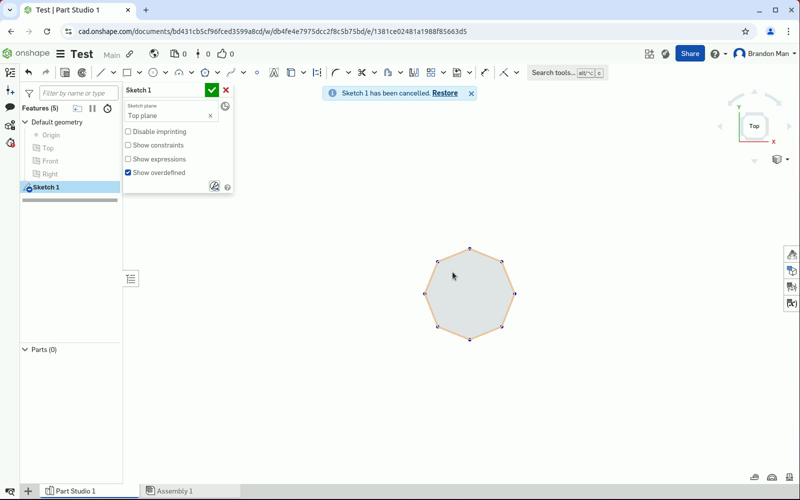
scroll(6)
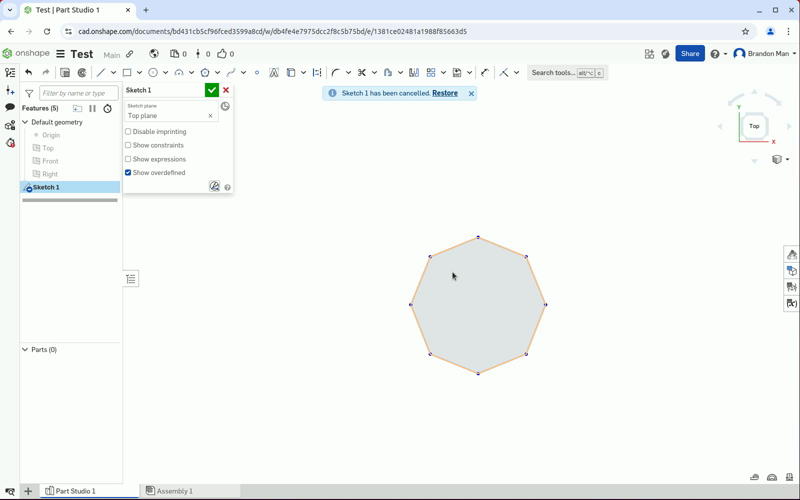
scroll(6)
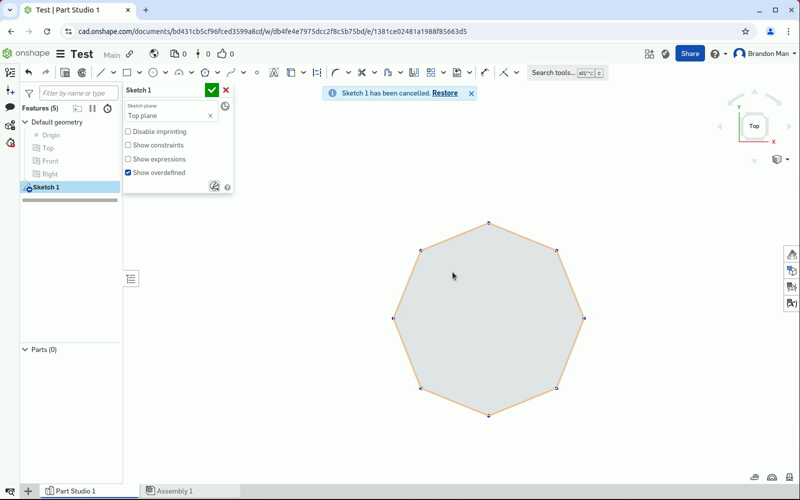
scroll(6)
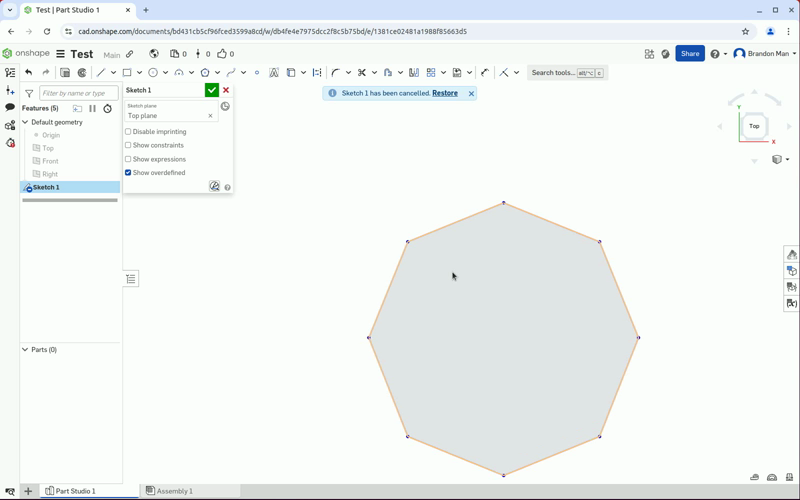
scroll(6)
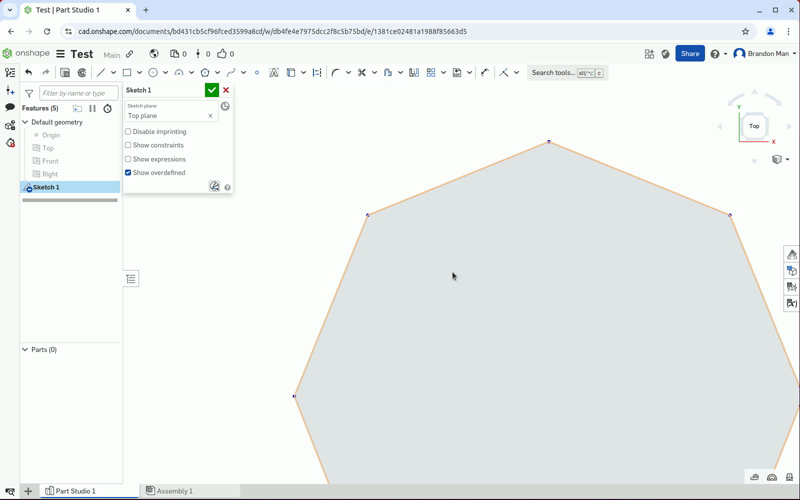
click(452, 271)
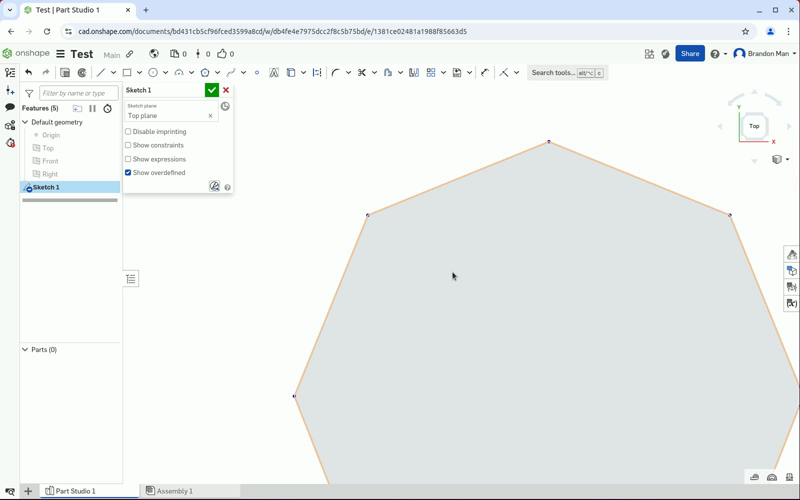
scroll(-6)
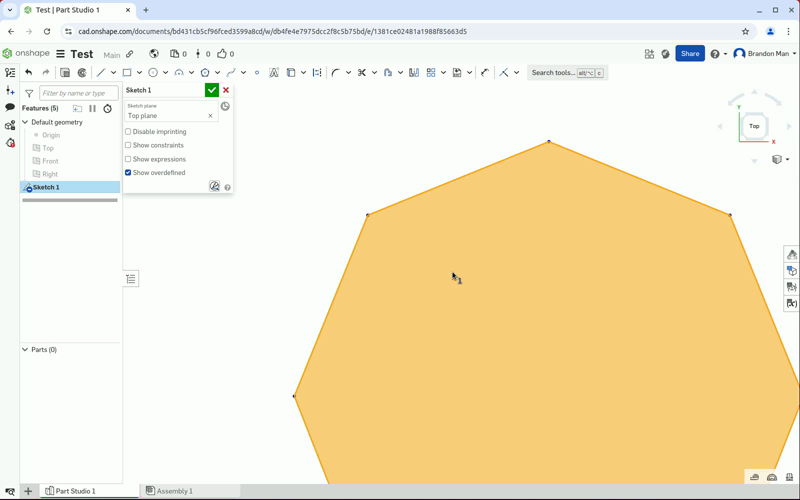
scroll(-6)
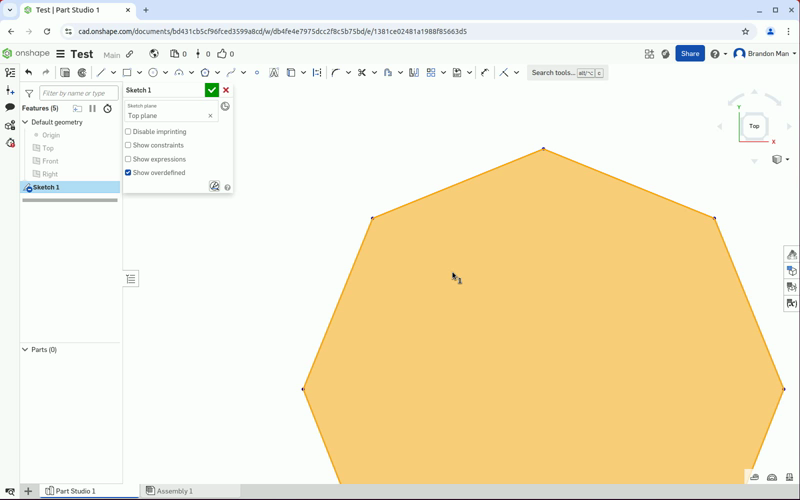
scroll(-6)
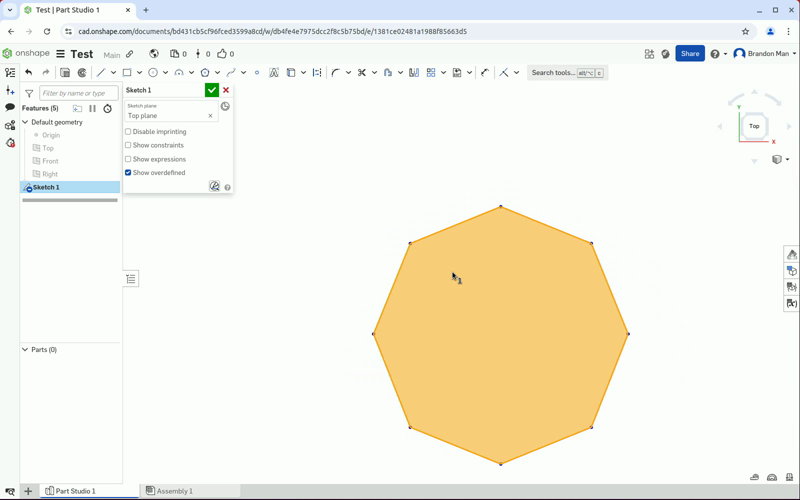
scroll(-6)
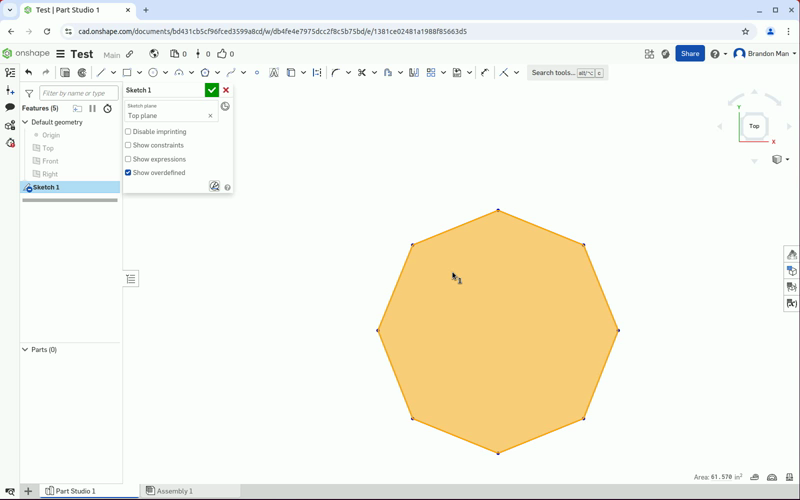
scroll(-6)
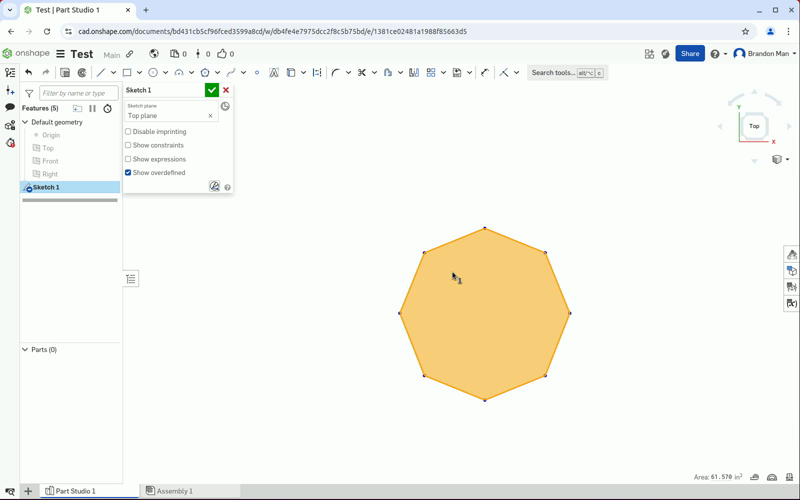
scroll(-6)
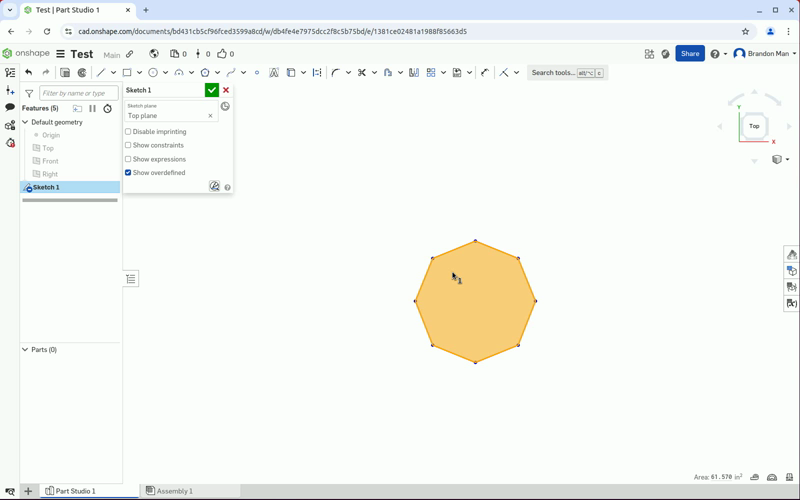
scroll(-6)
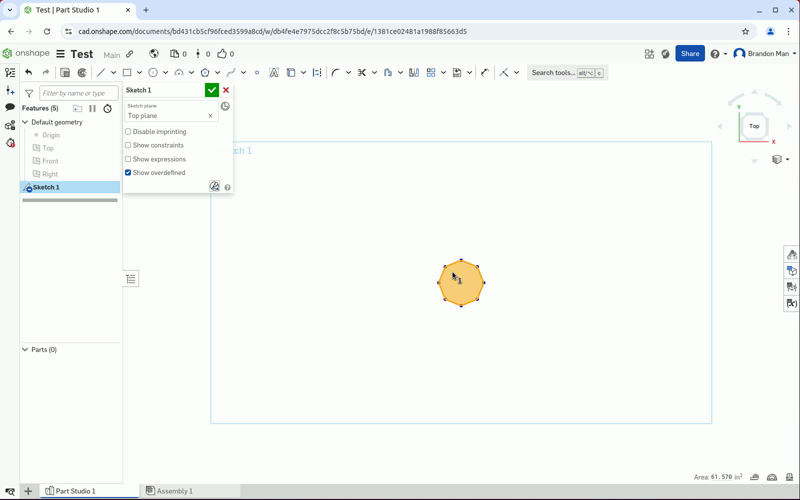
mouse_move(73, 352)
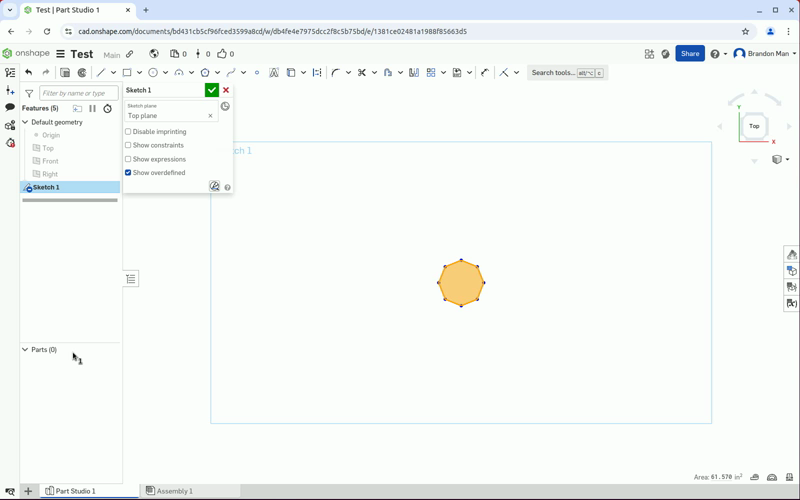
key(shift+y)
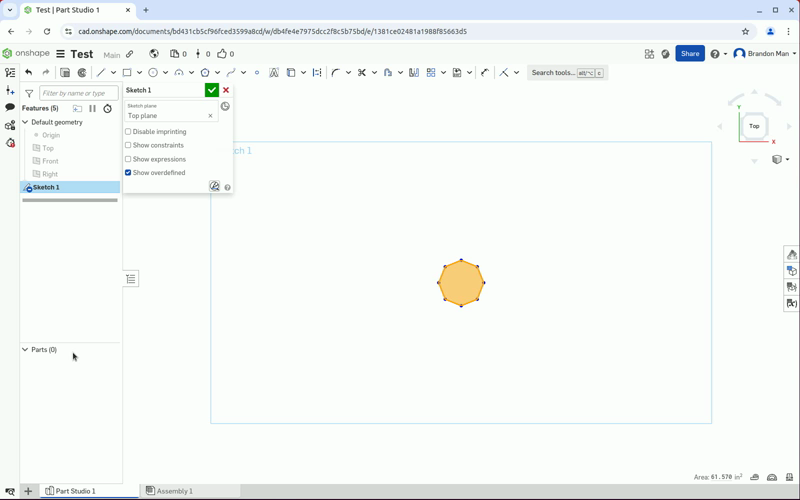
key(shift+e)
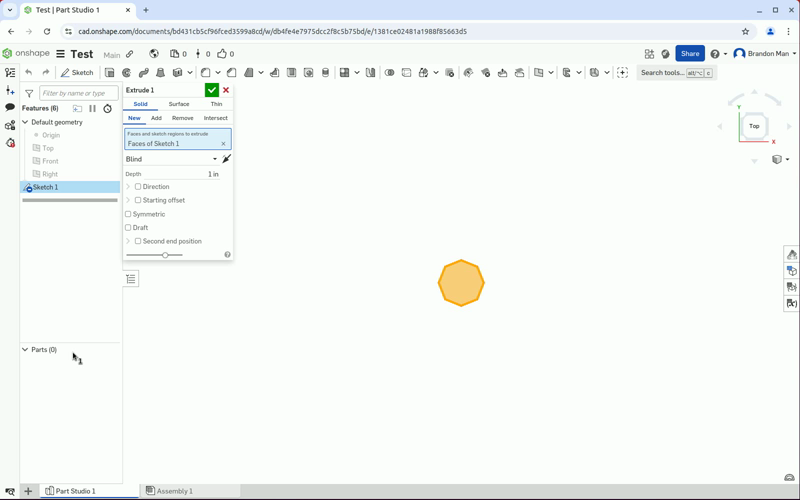
mouse_move(143, 106)
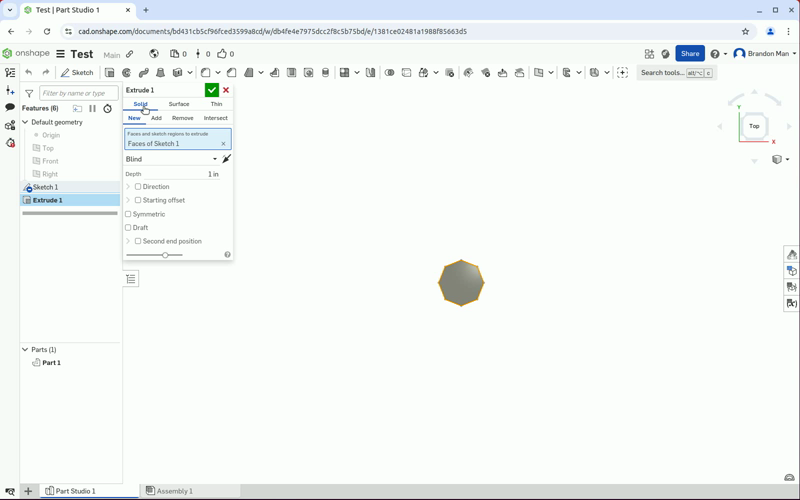
click(143, 106)
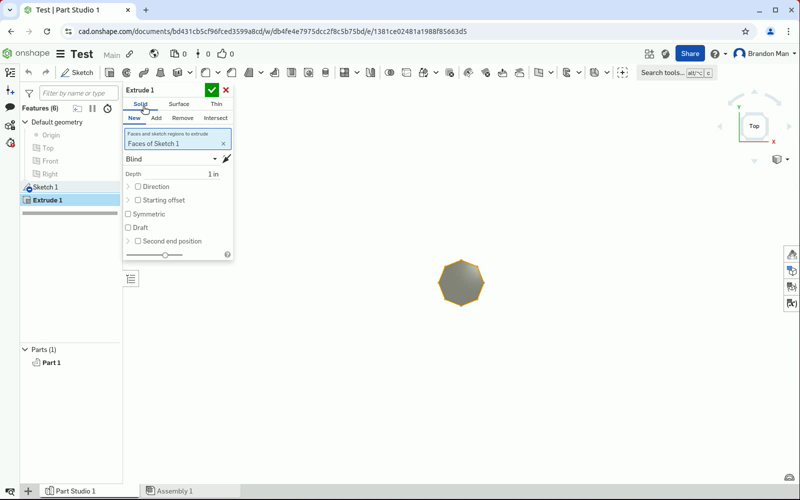
mouse_move(137, 120)
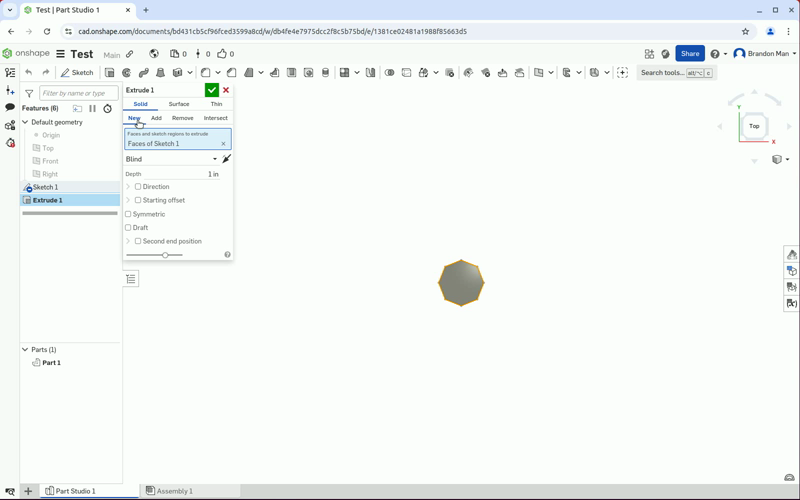
click(137, 120)
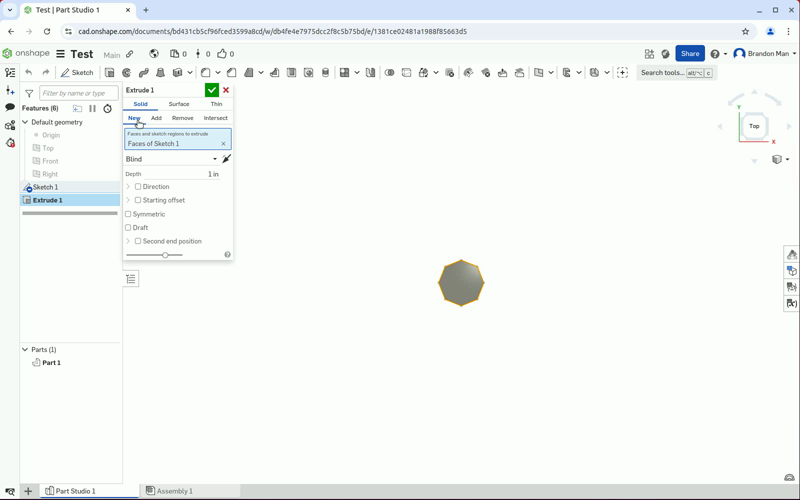
key(tab, 4)
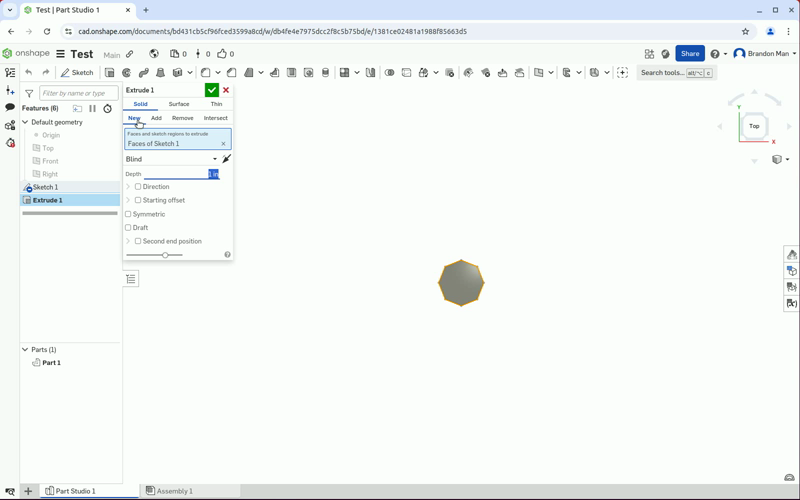
text(23.108)
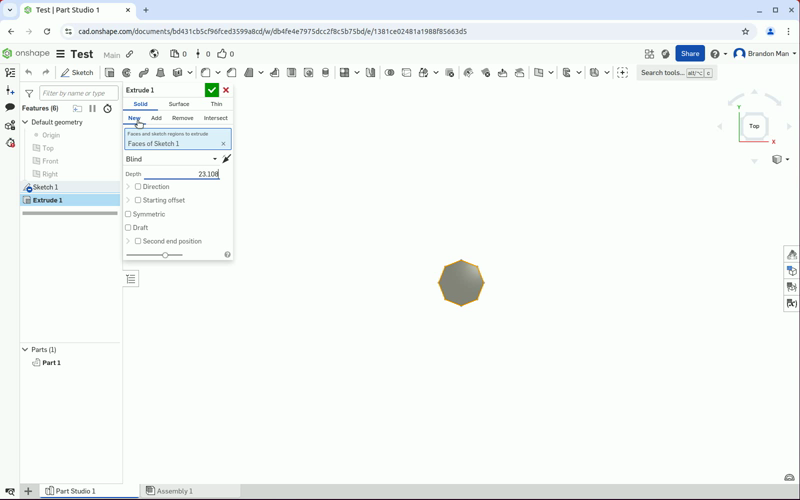
key(enter)
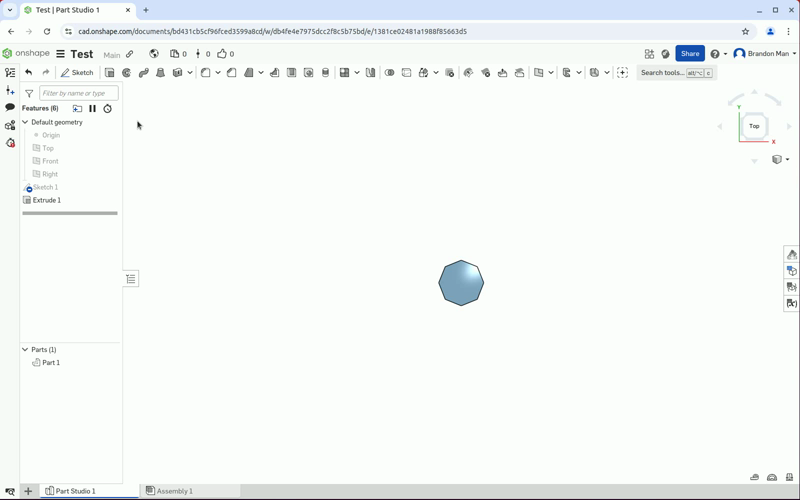
key(shift+h)
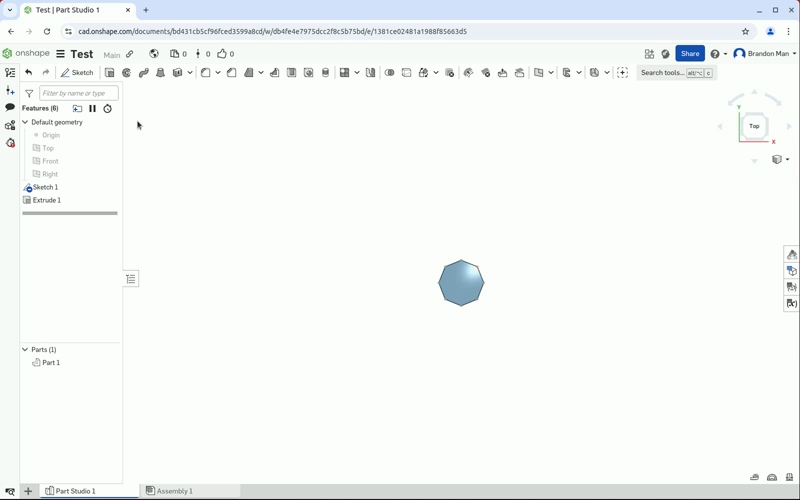
key(shift+h)
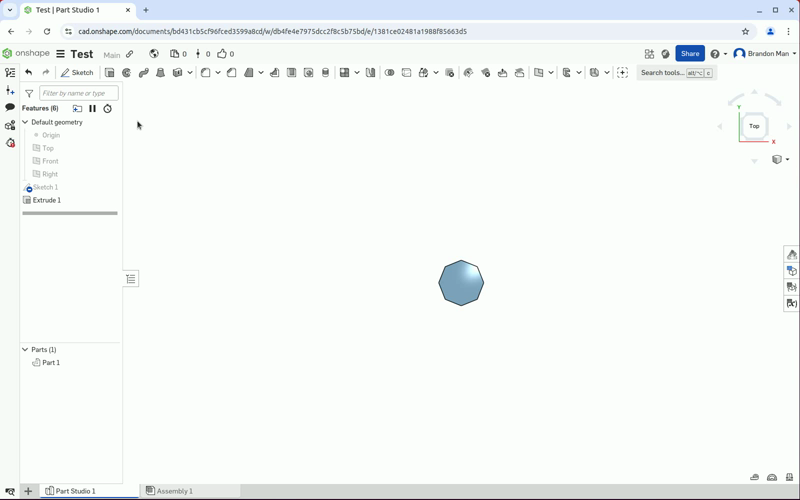
mouse_move(73, 189)
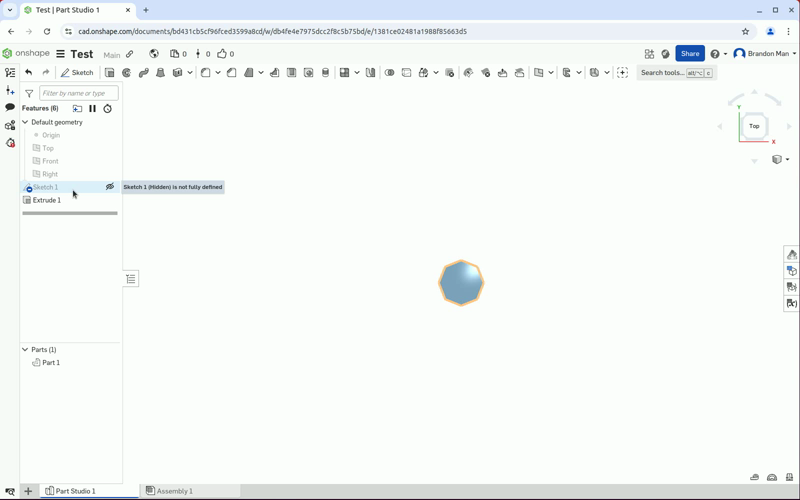
click(73, 189)
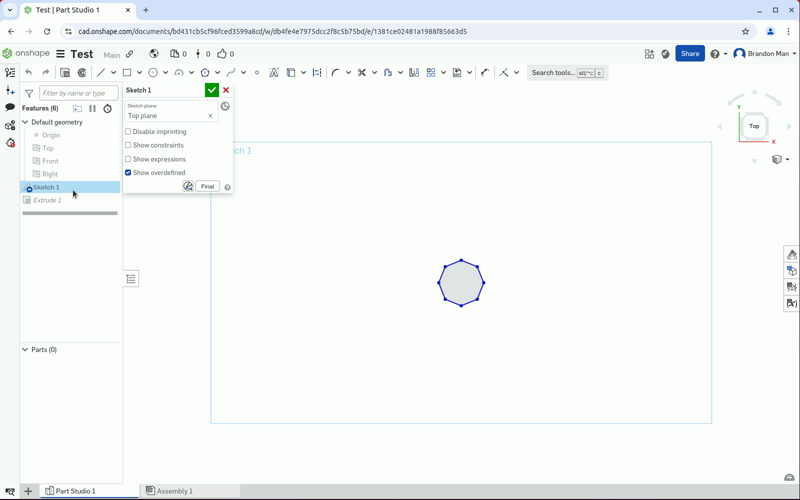
mouse_move(229, 92)
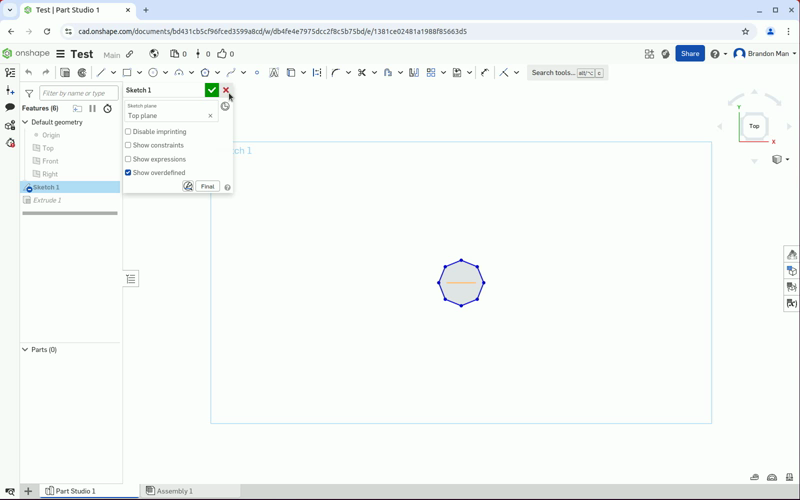
click(229, 92)
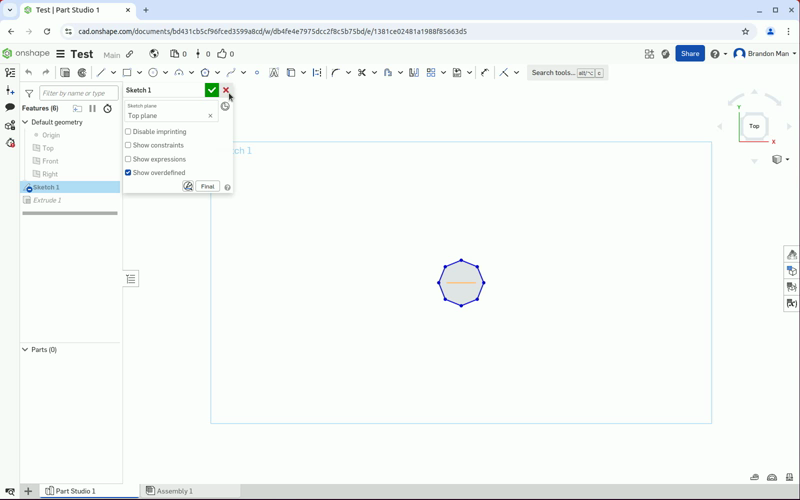
key(shift+s)
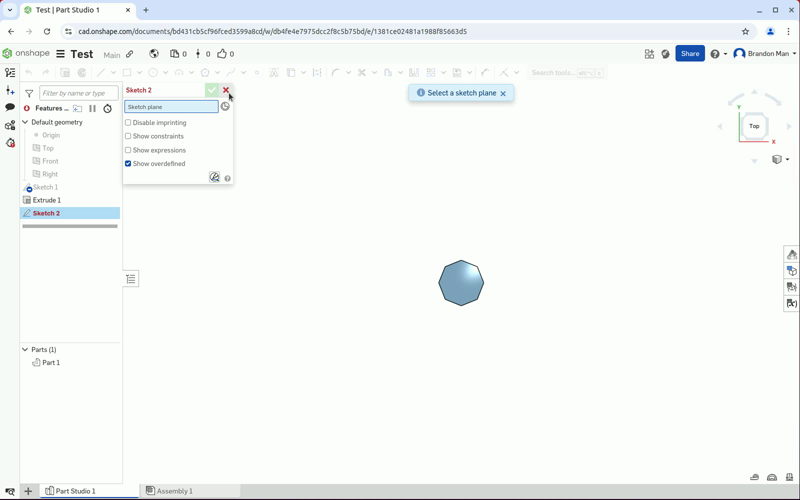
mouse_move(73, 150)
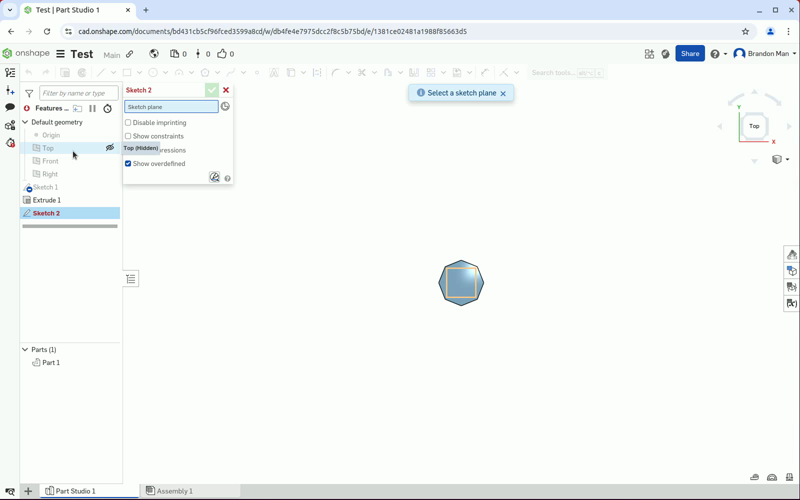
click(73, 150)
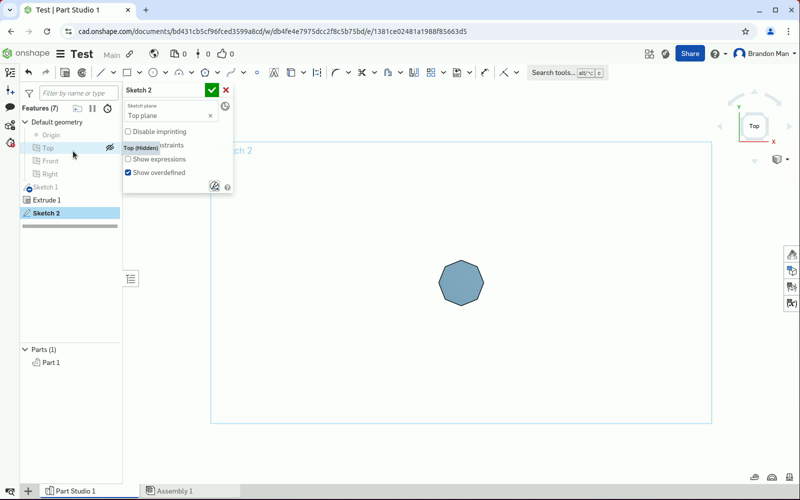
mouse_move(73, 352)
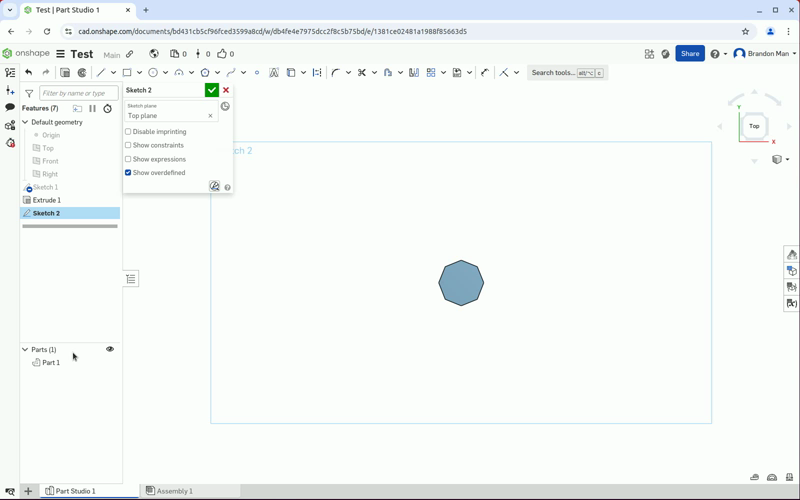
key(y)
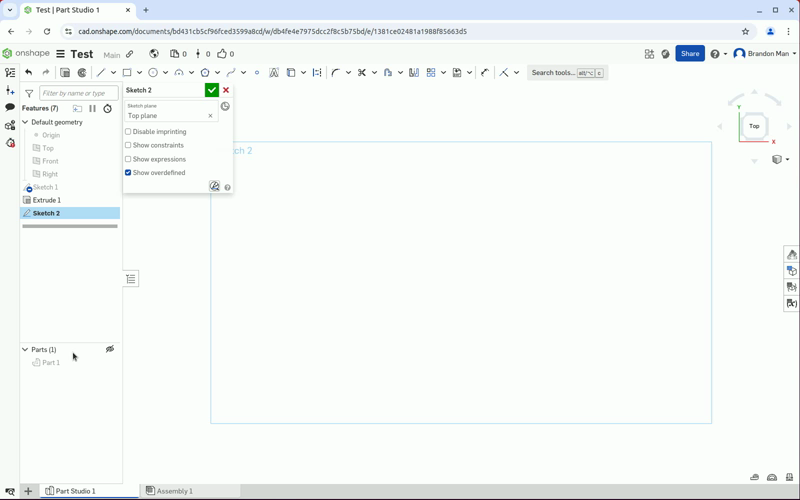
key(l)
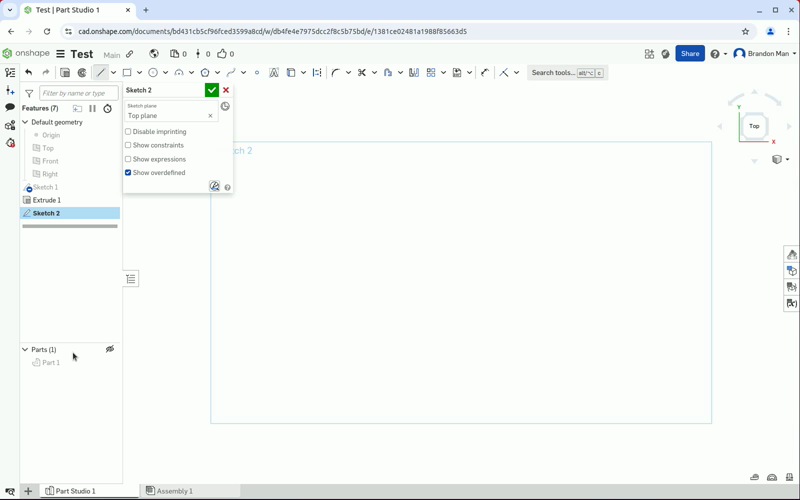
key_down(shift)
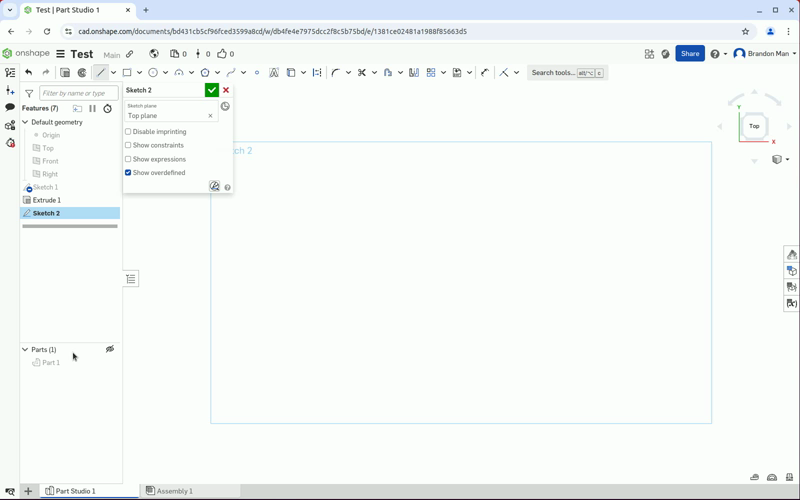
mouse_move(444, 299)
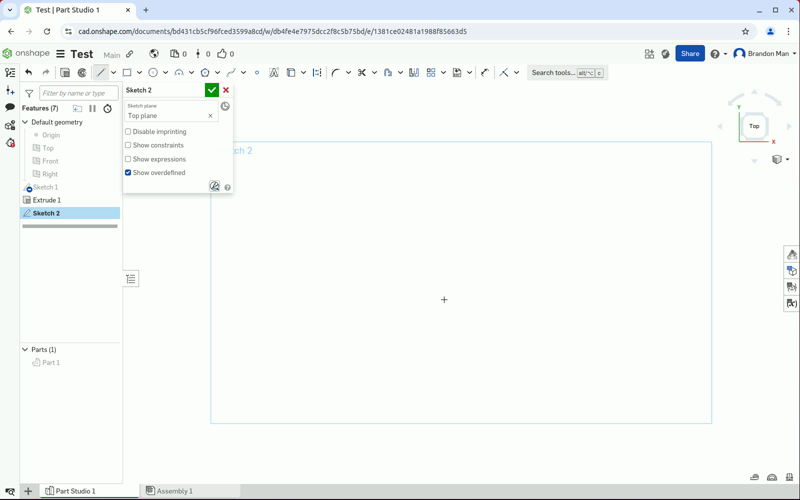
click(444, 299)
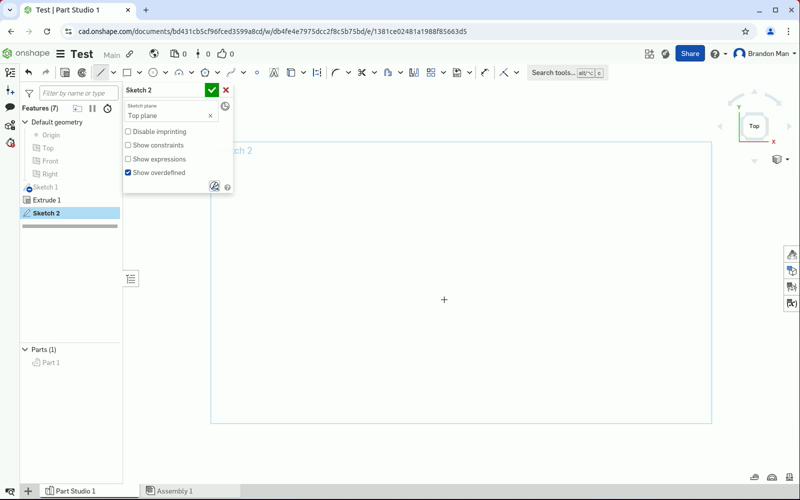
key_up(shift)
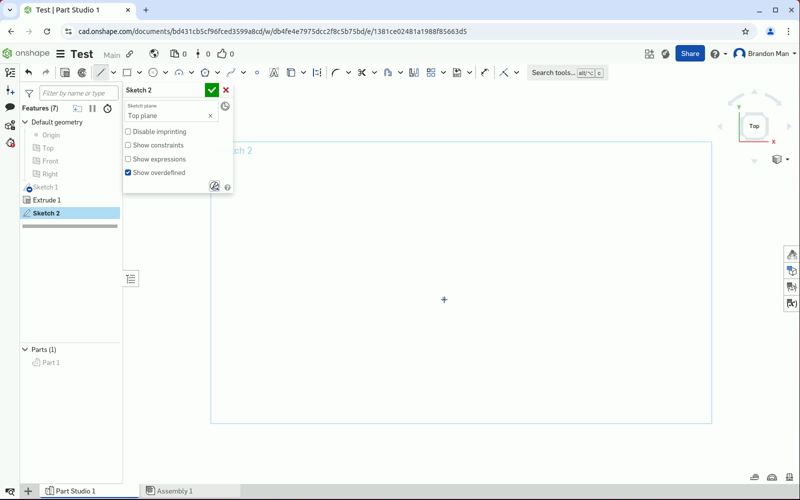
key_down(shift)
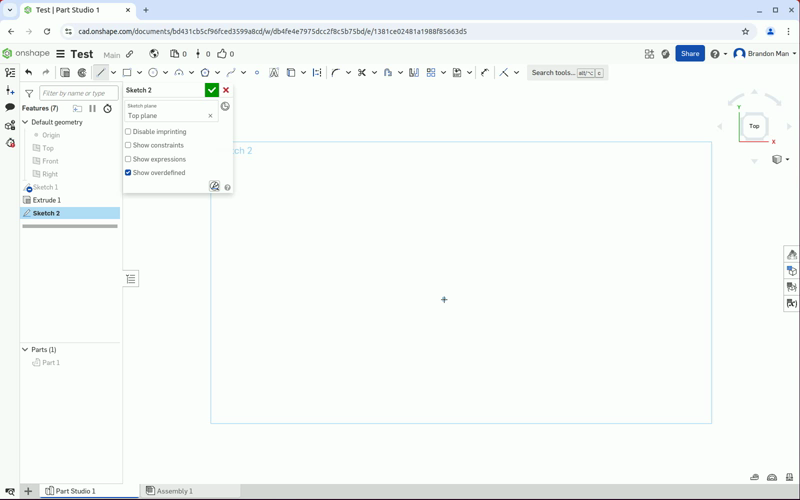
mouse_move(474, 299)
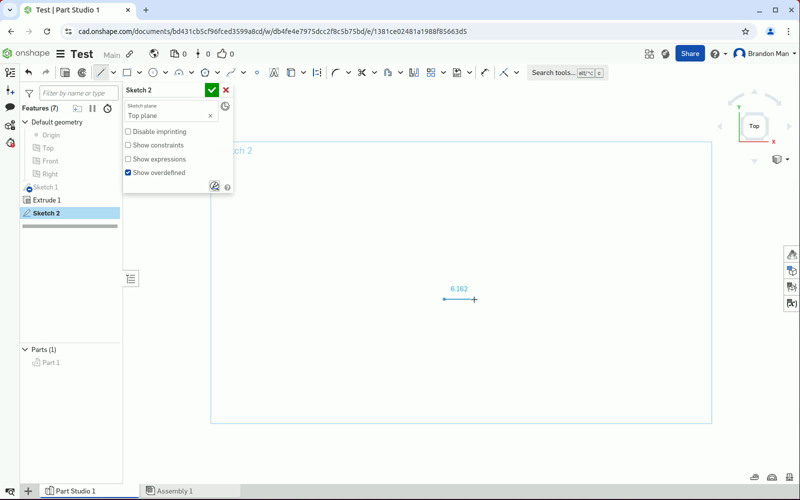
mouse_move(461, 306)
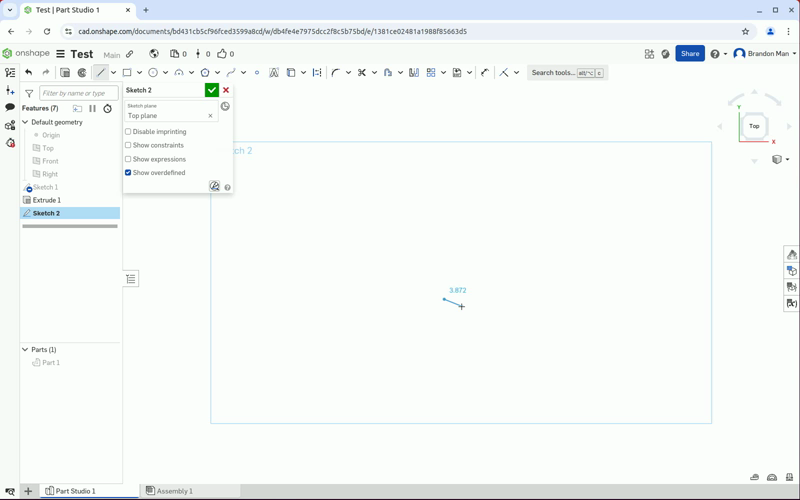
click(461, 306)
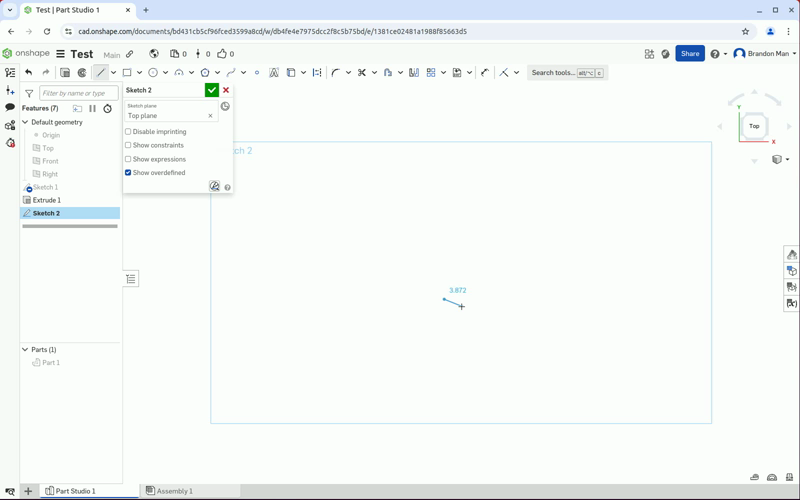
key_up(shift)
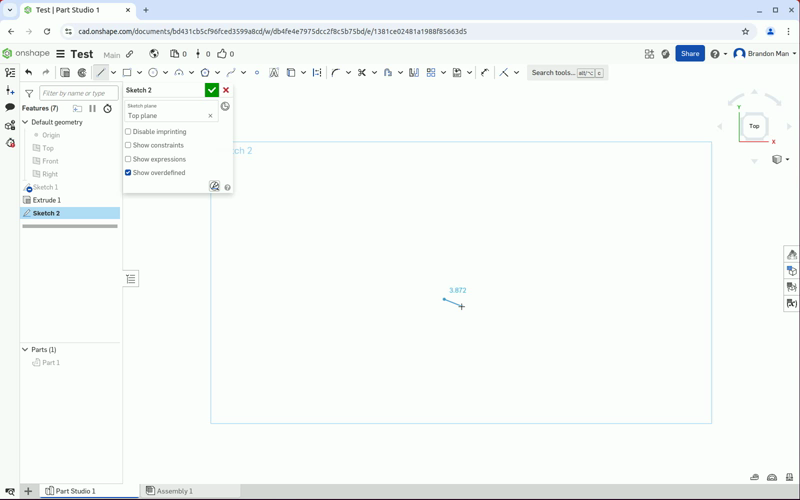
key_down(shift)
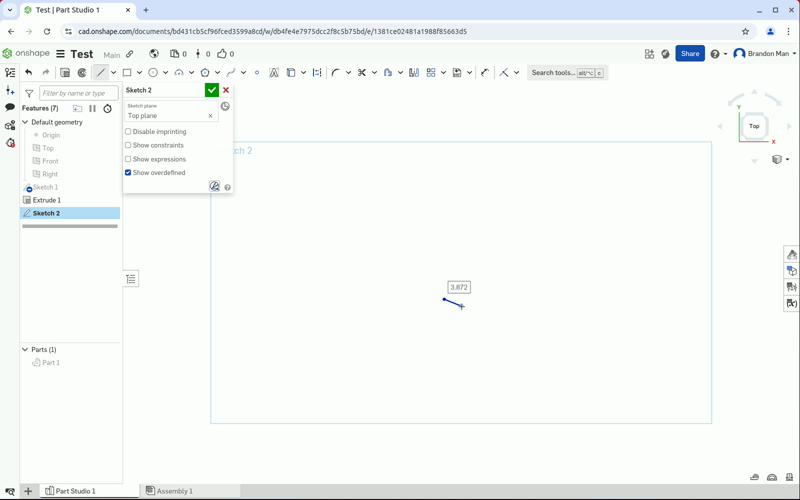
mouse_move(491, 306)
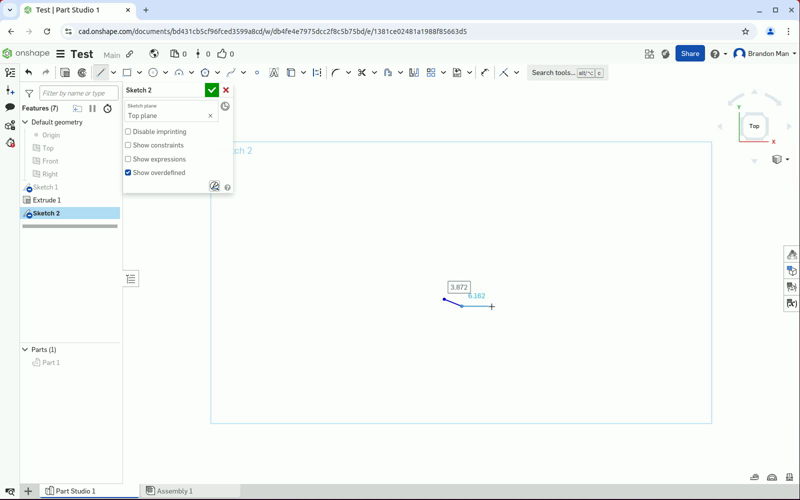
mouse_move(461, 282)
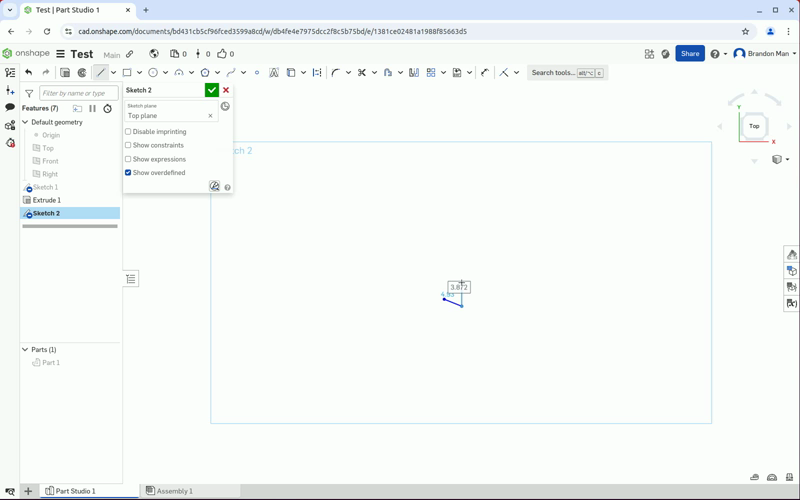
click(461, 282)
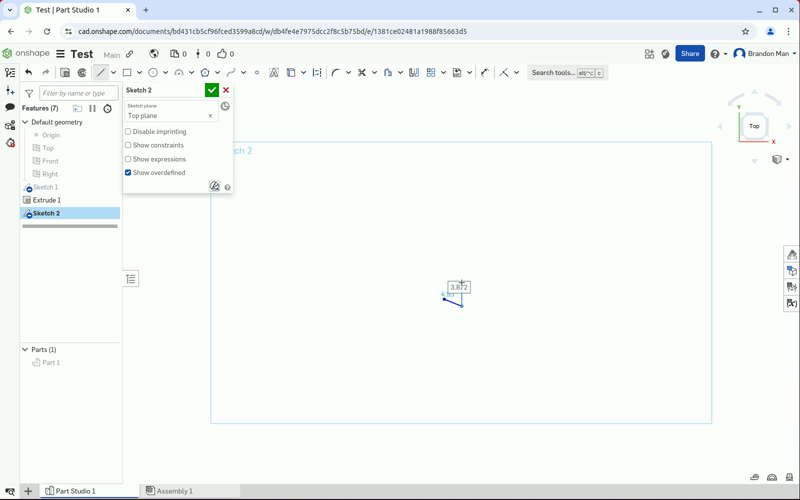
key_up(shift)
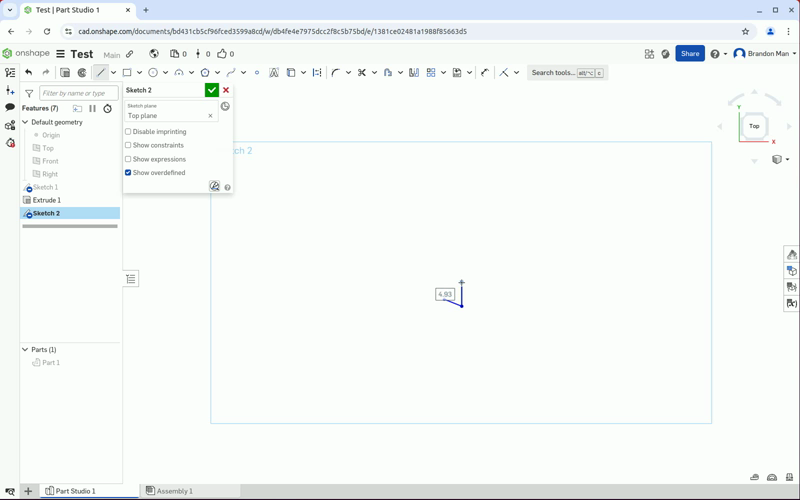
mouse_move(491, 282)
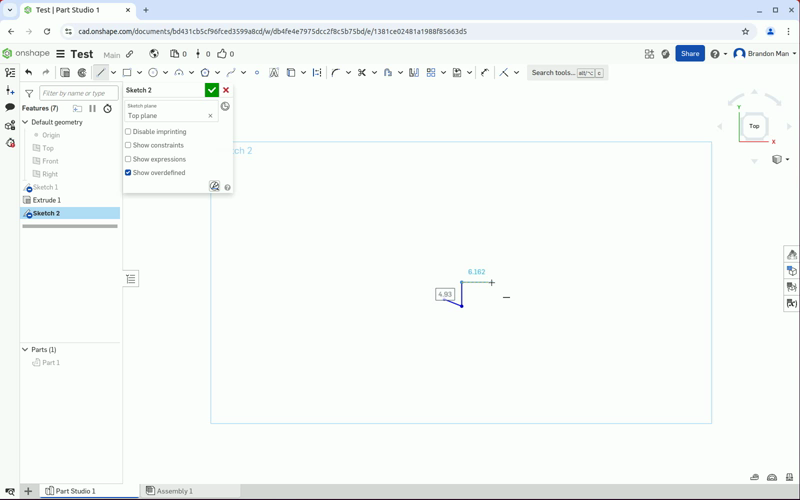
key_down(shift)
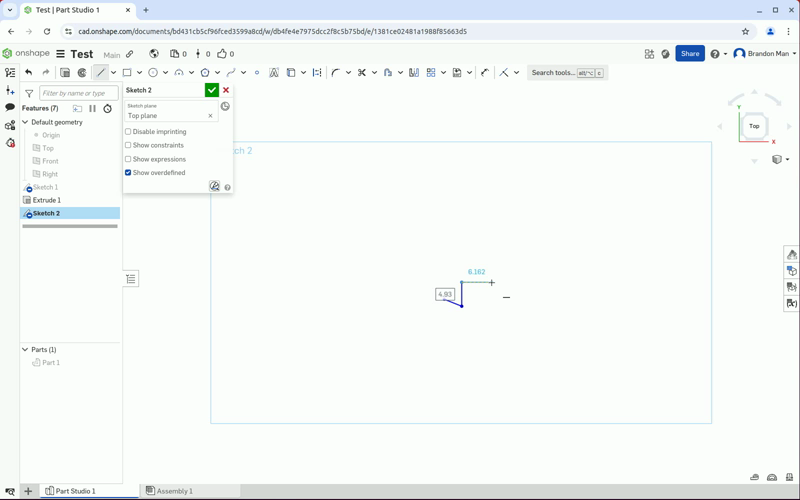
mouse_move(444, 299)
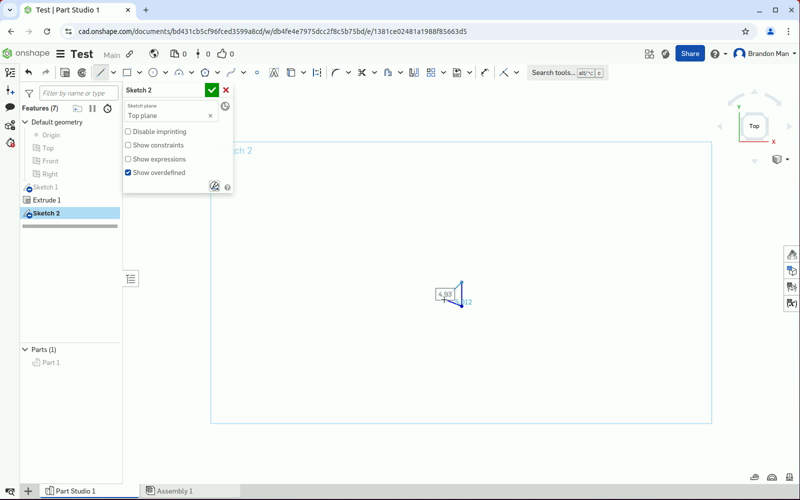
key_up(shift)
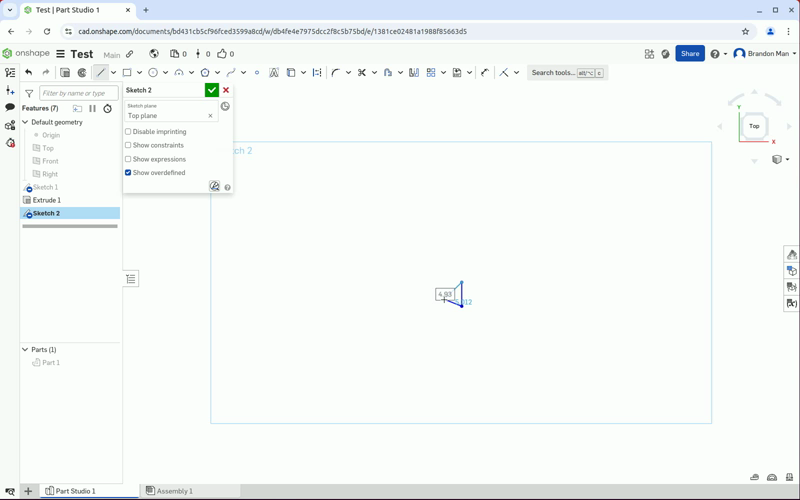
click(444, 299)
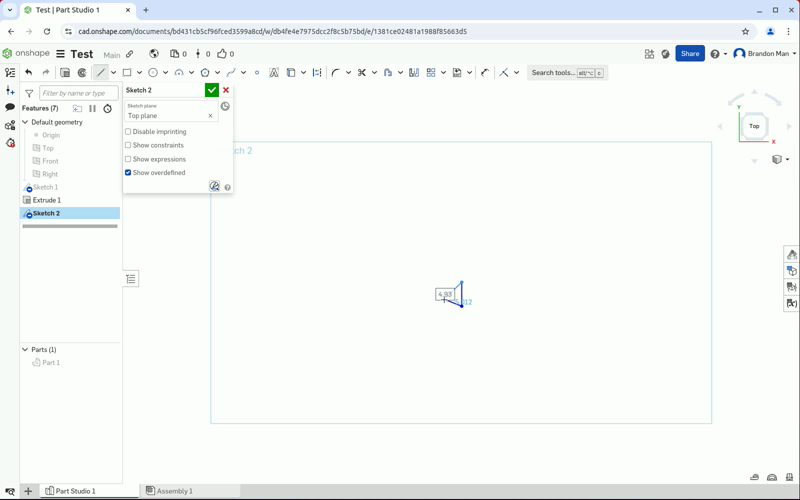
key(esc)
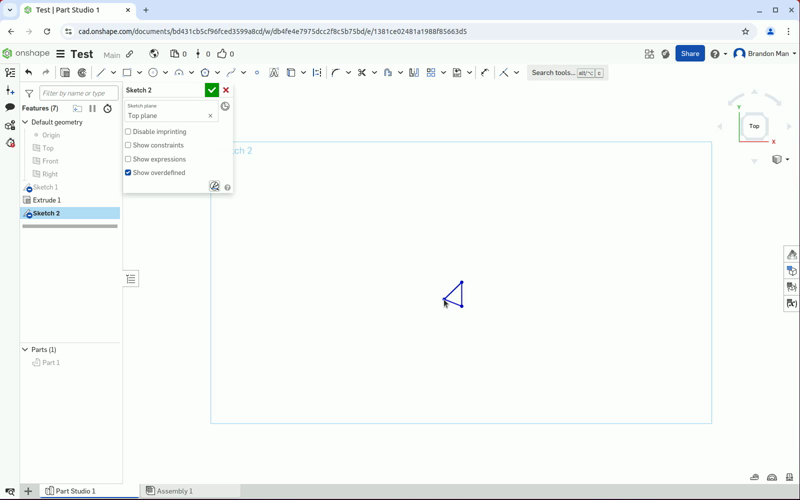
mouse_move(449, 294)
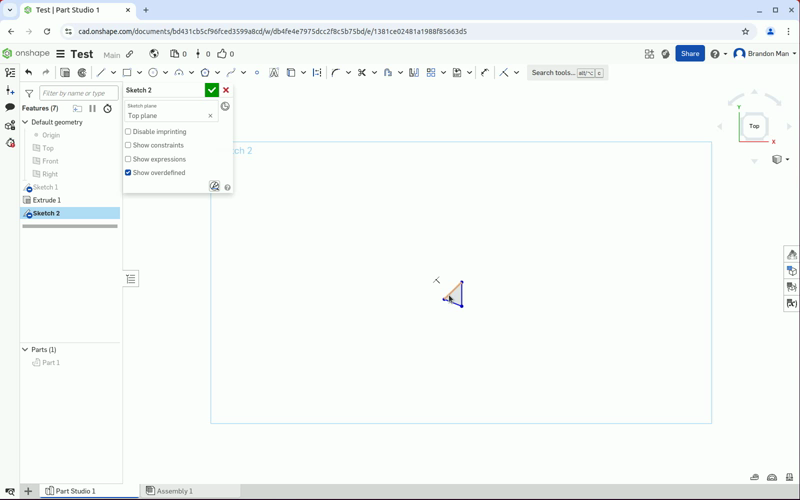
scroll(6)
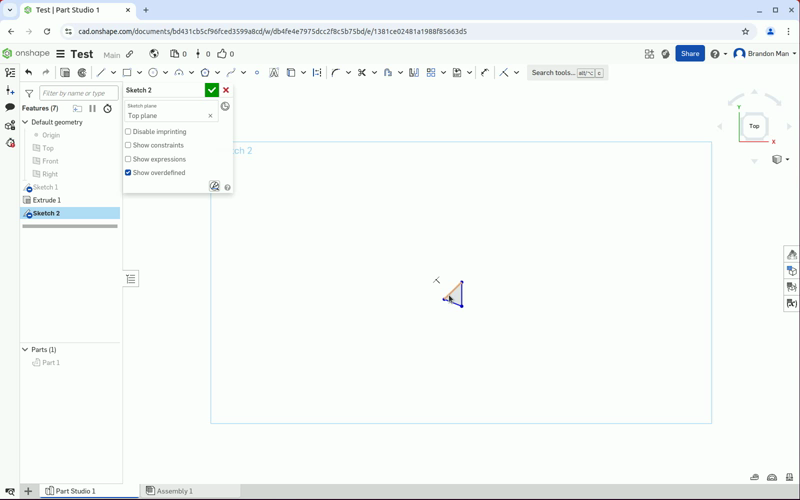
scroll(6)
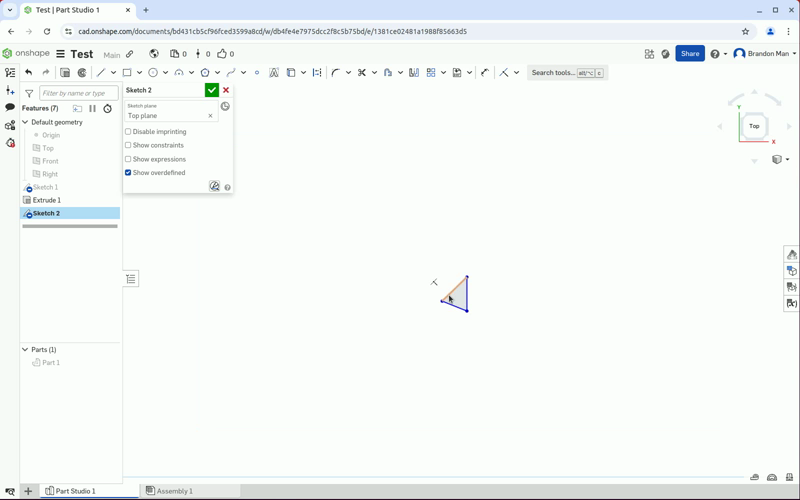
scroll(6)
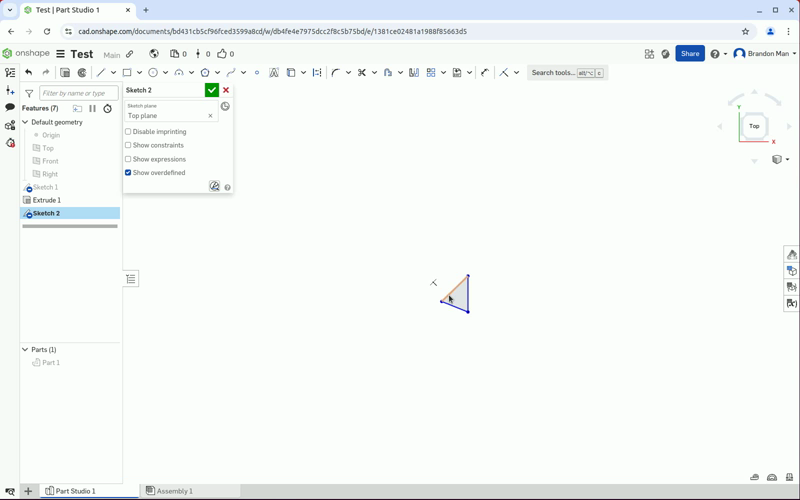
scroll(6)
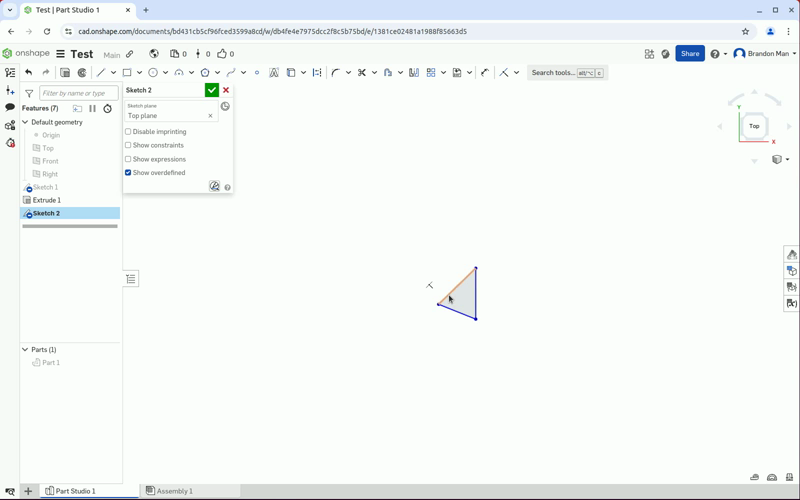
scroll(6)
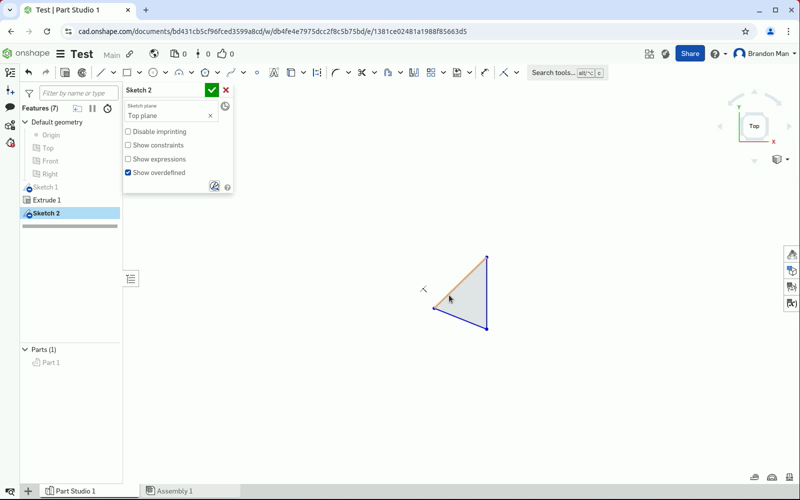
scroll(6)
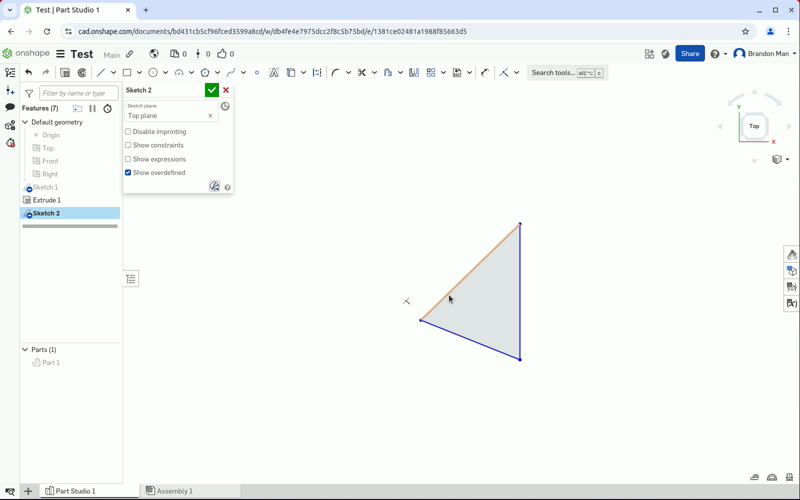
scroll(6)
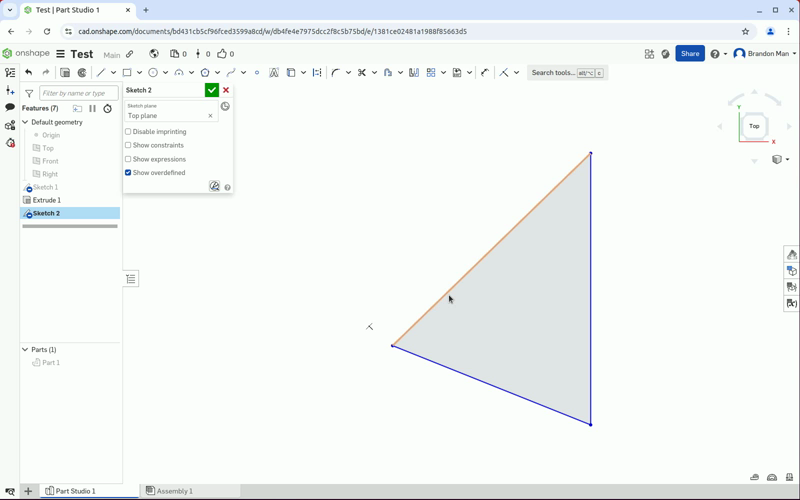
click(449, 294)
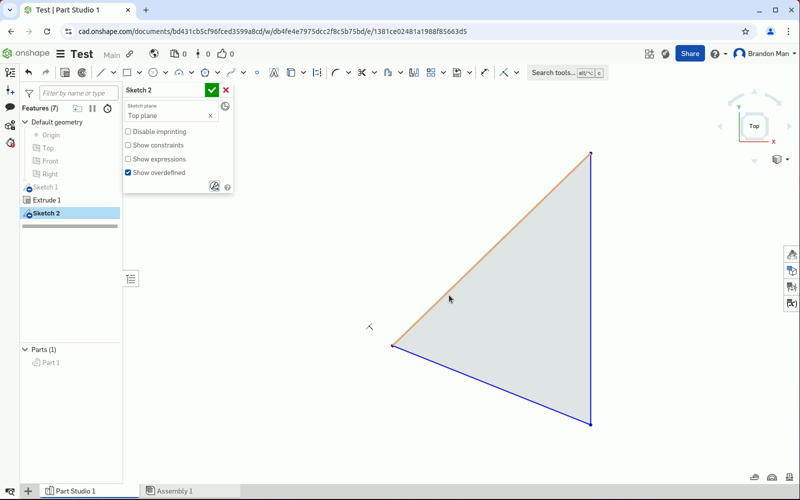
scroll(-6)
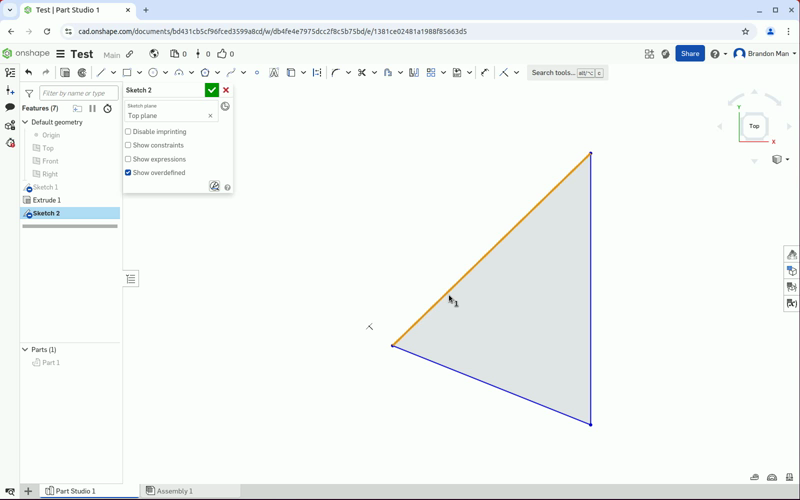
scroll(-6)
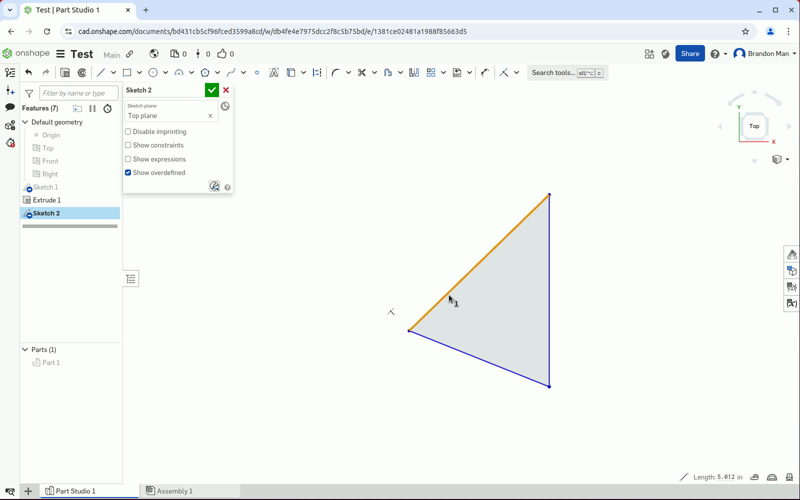
scroll(-6)
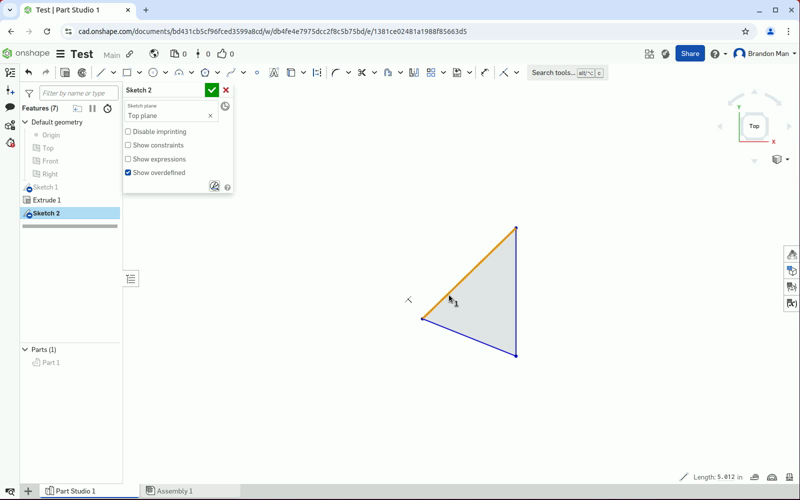
scroll(-6)
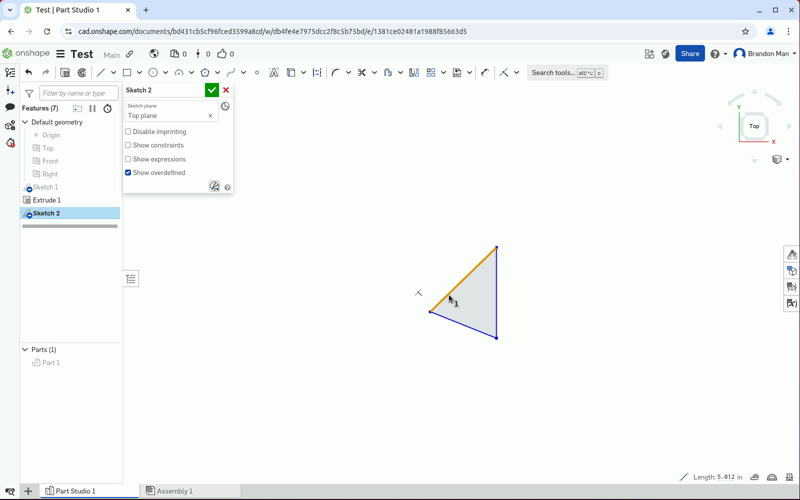
scroll(-6)
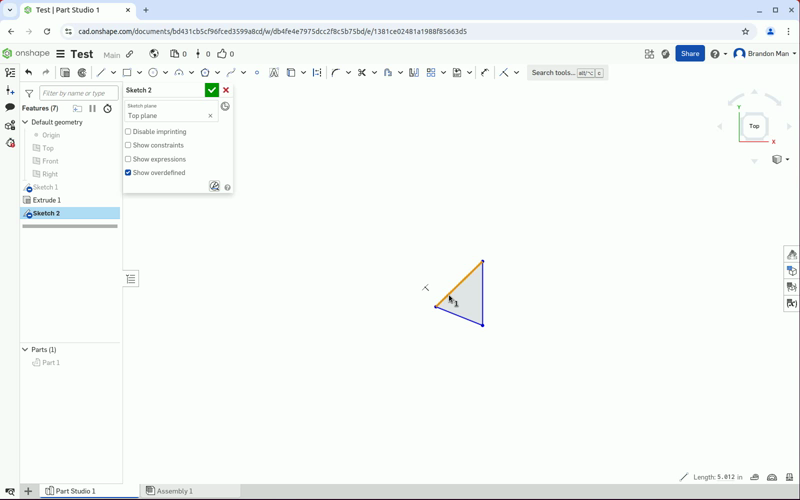
scroll(-6)
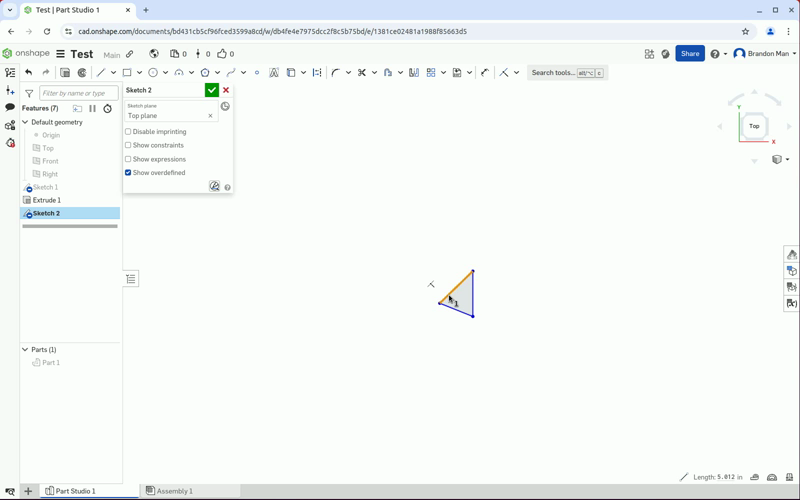
scroll(-6)
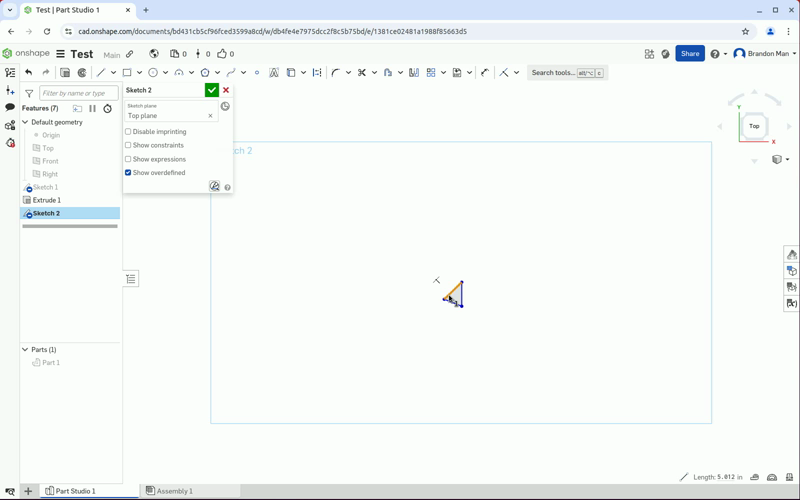
mouse_move(73, 352)
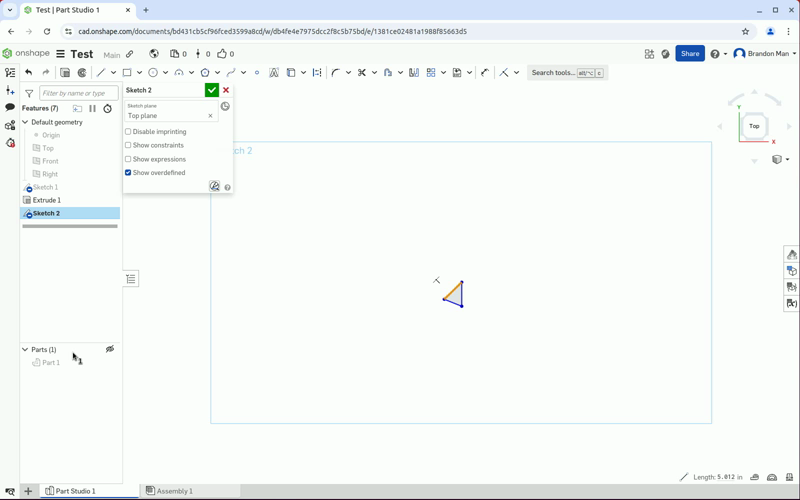
key(shift+y)
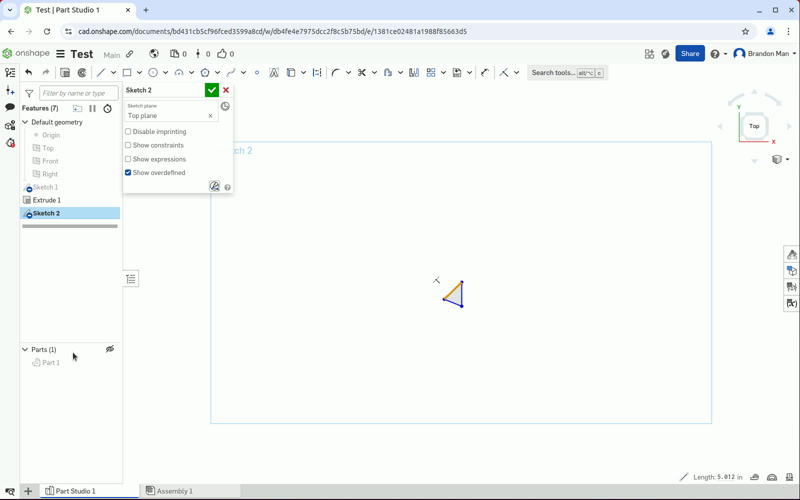
key(shift+e)
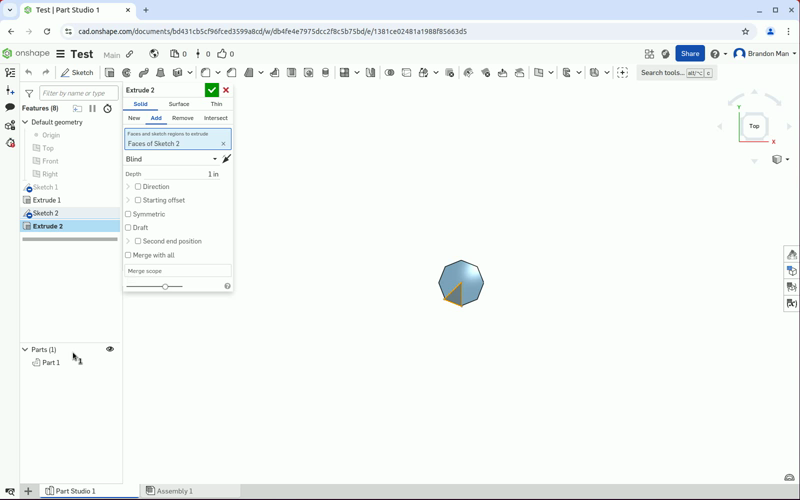
mouse_move(143, 106)
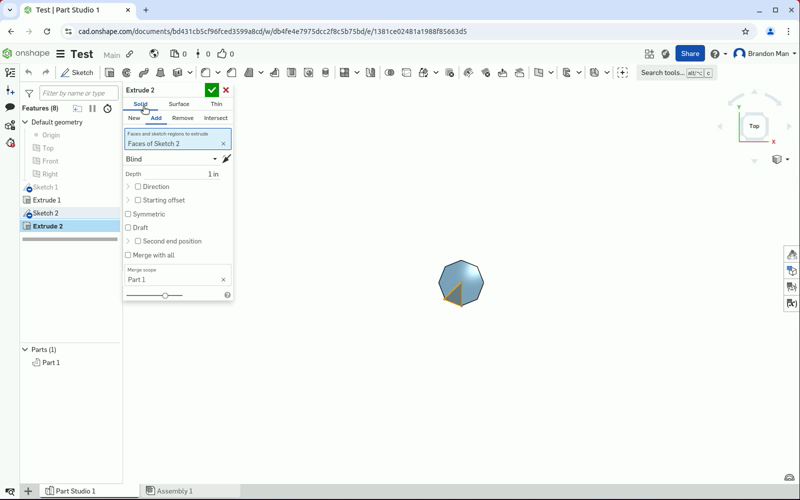
click(143, 106)
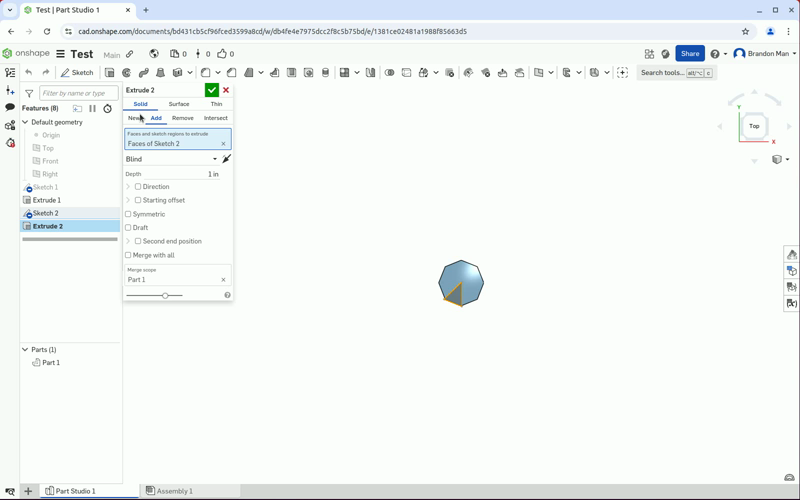
mouse_move(137, 120)
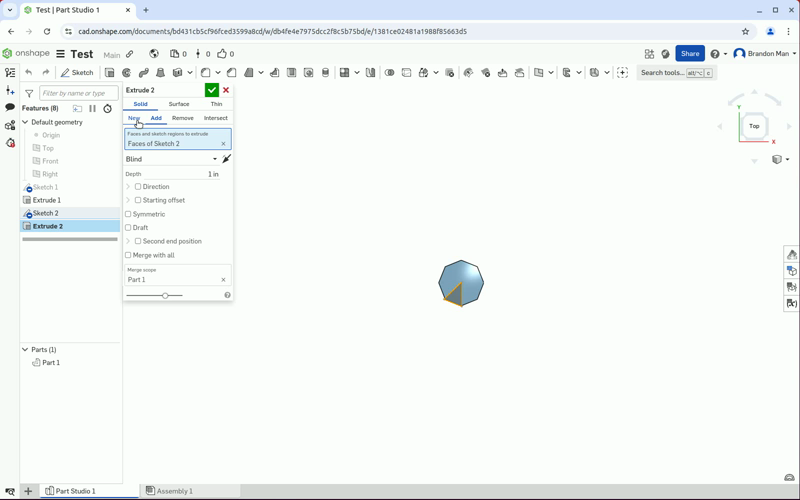
click(137, 120)
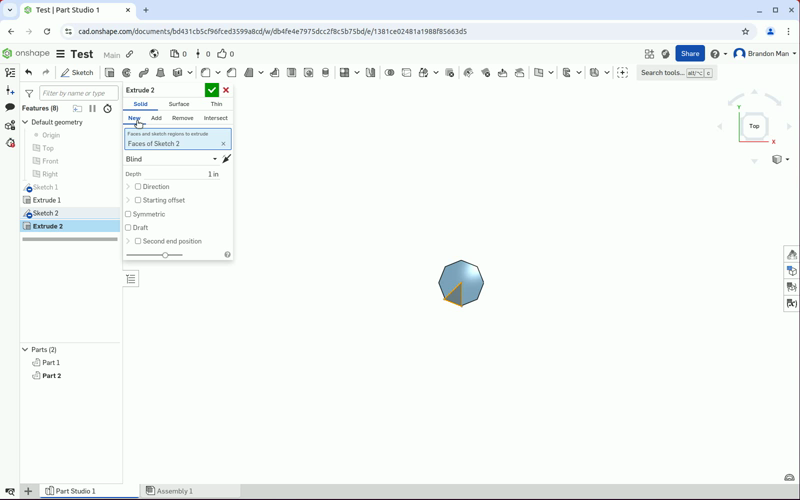
key(tab, 4)
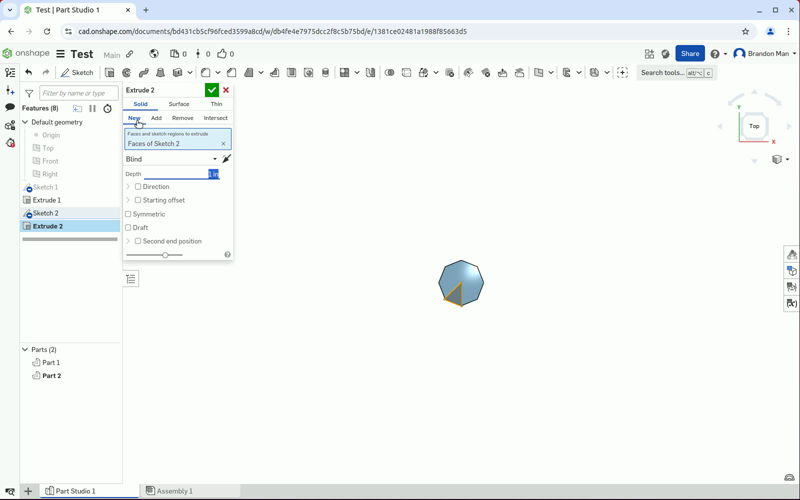
text(-2.407)
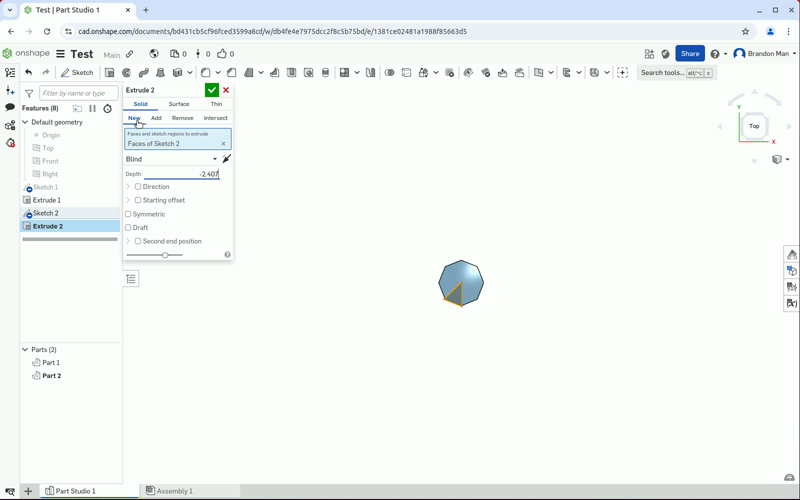
key(enter)
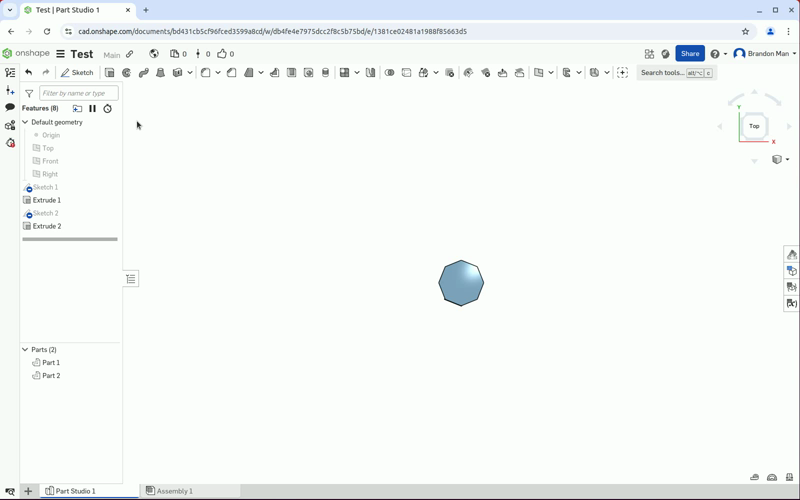
key(shift+h)
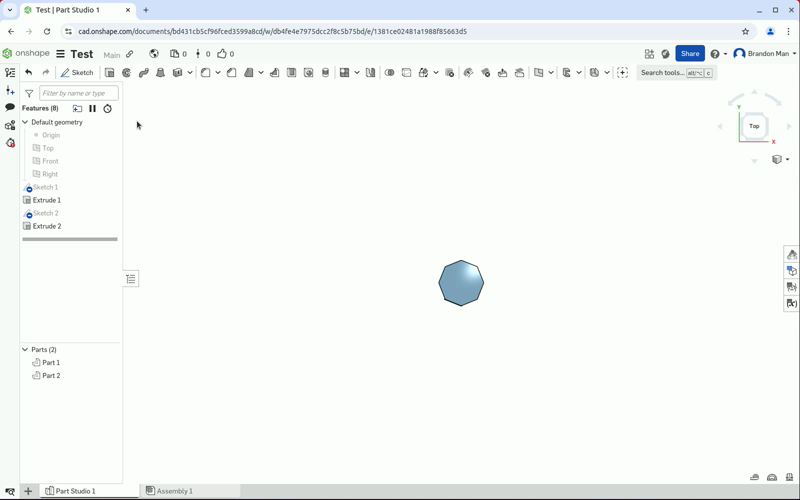
key(shift+h)
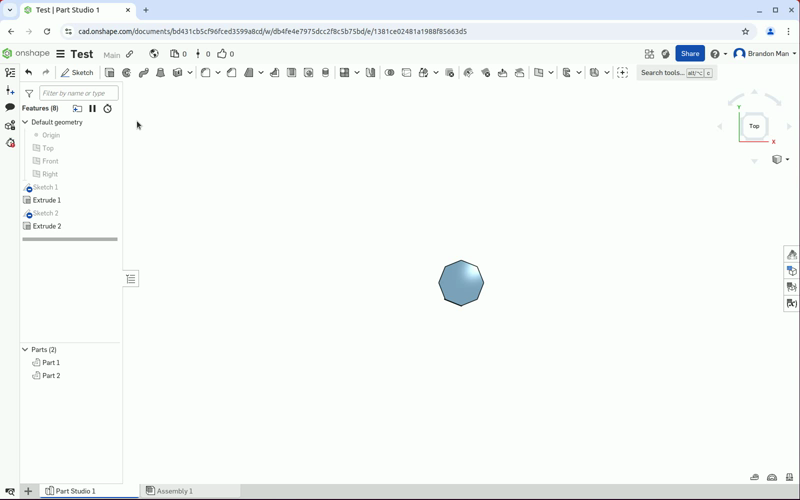
mouse_move(73, 189)
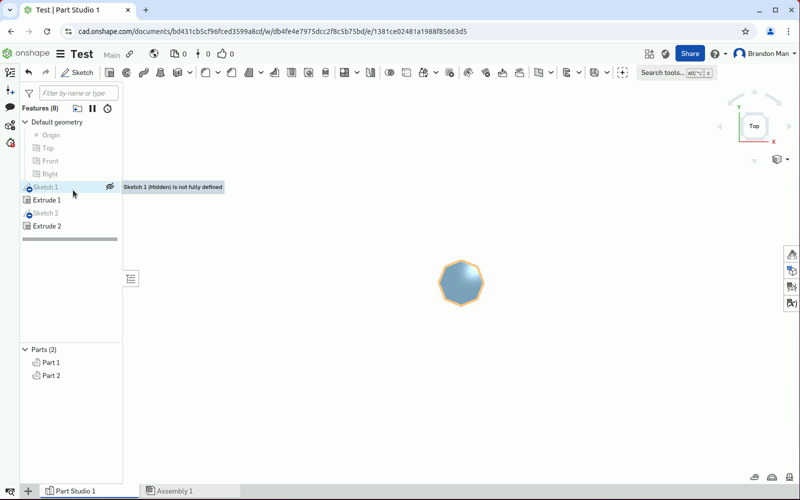
click(73, 189)
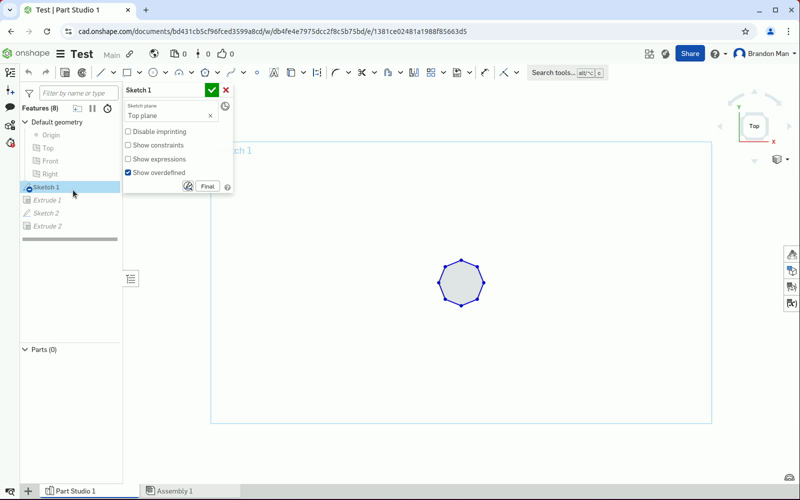
mouse_move(229, 92)
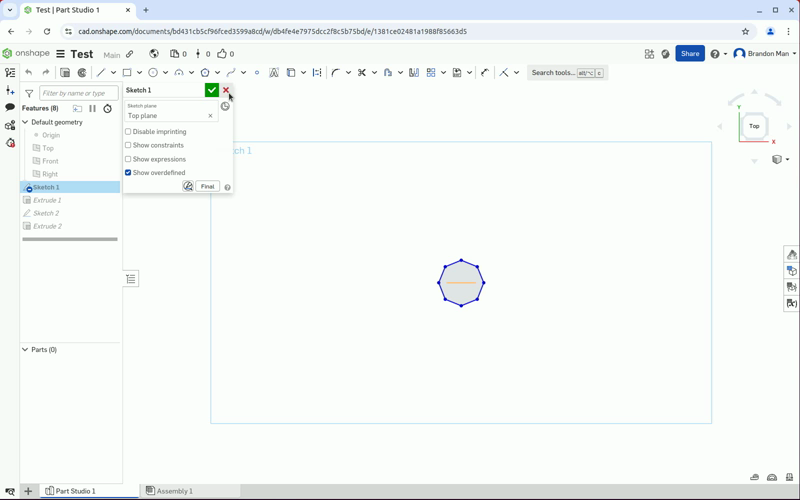
click(229, 92)
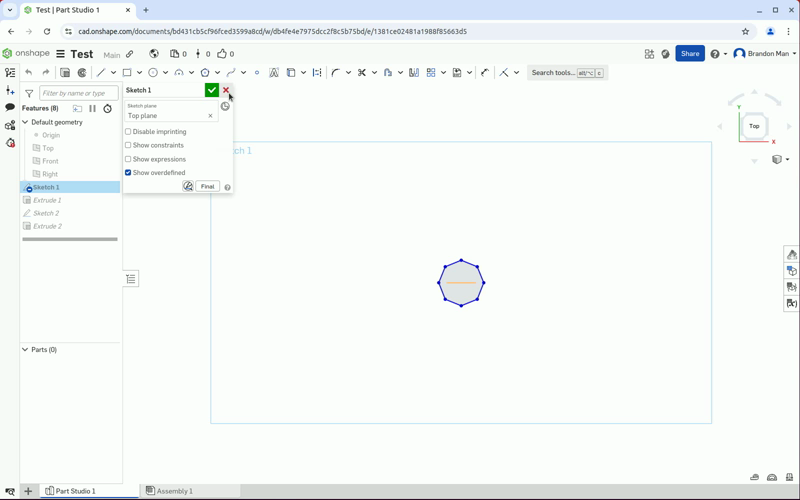
key(shift+s)
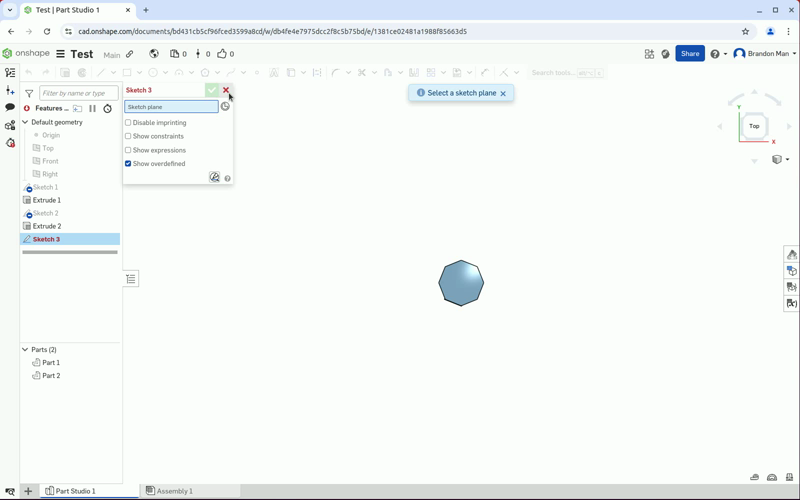
mouse_move(73, 150)
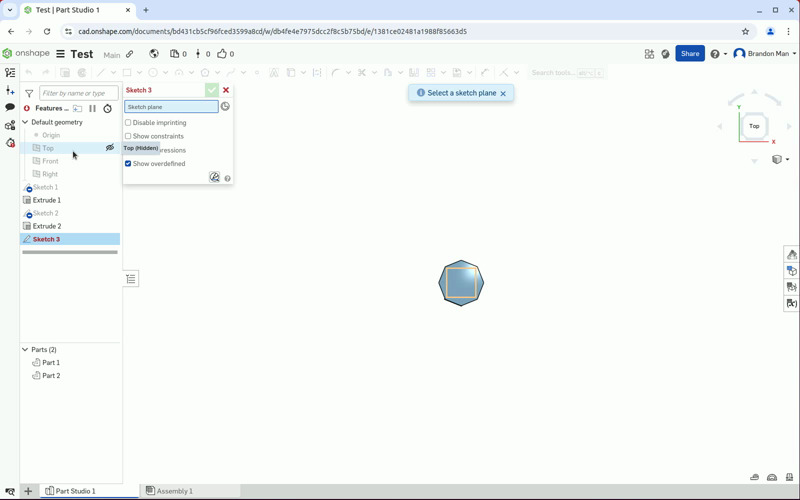
click(73, 150)
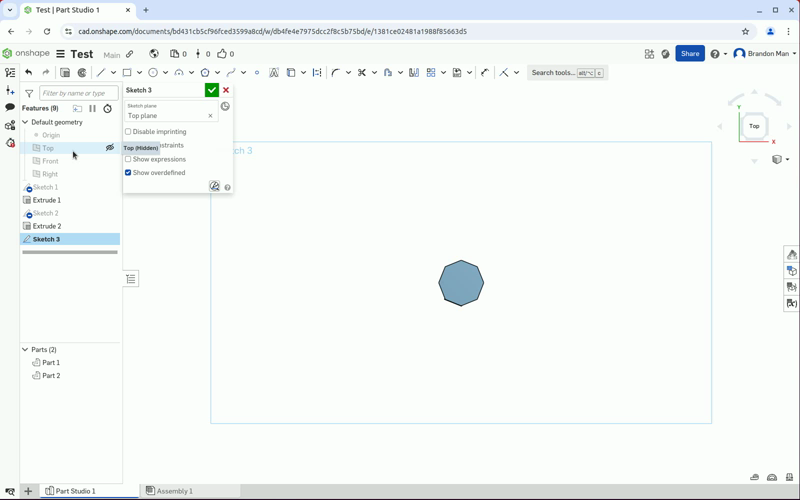
mouse_move(73, 352)
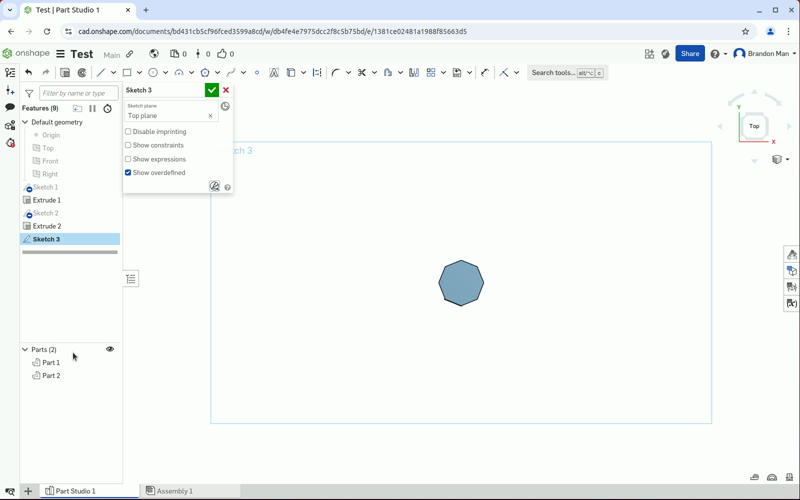
key(y)
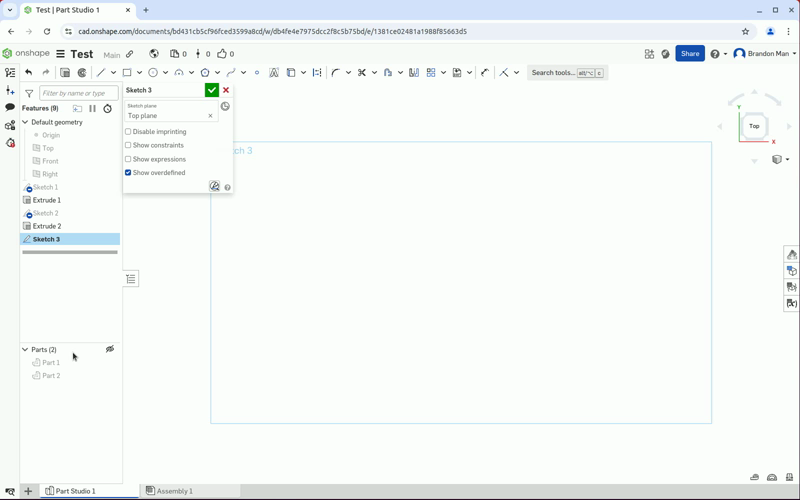
key(l)
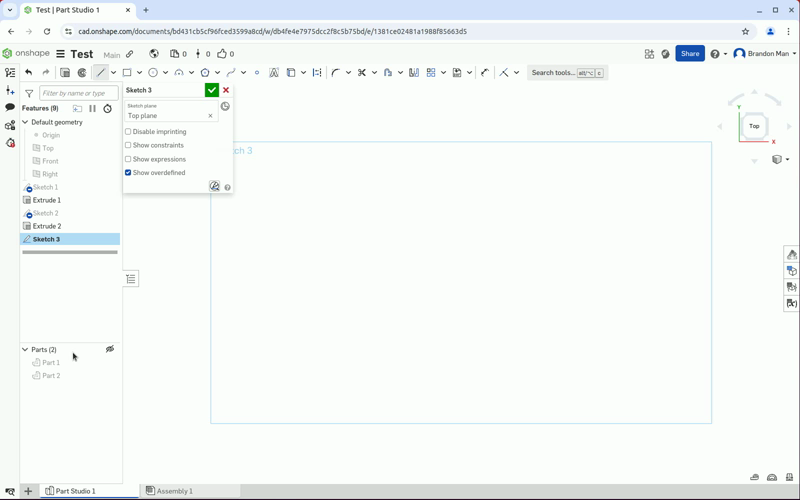
key_down(shift)
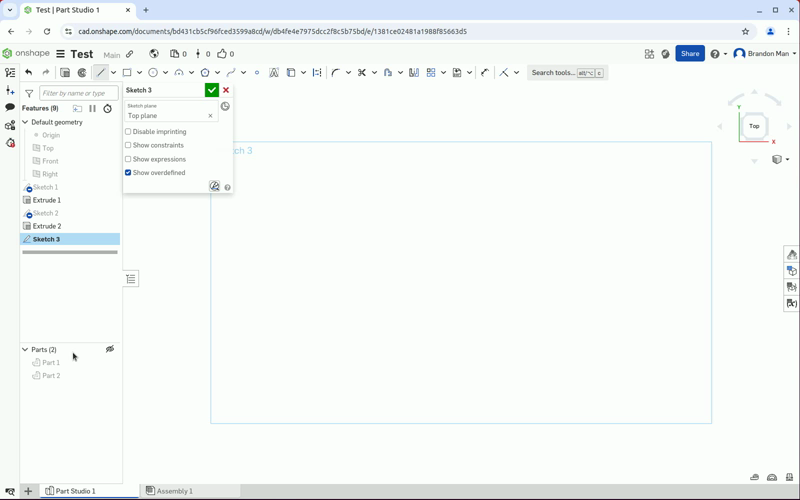
mouse_move(438, 282)
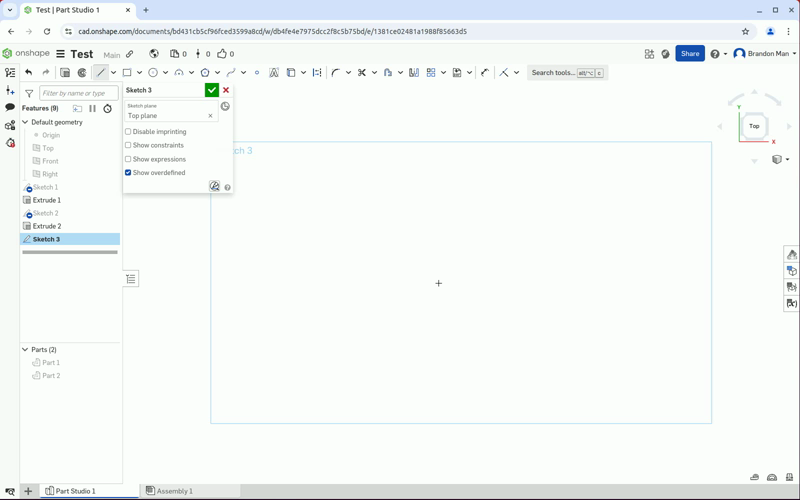
click(438, 282)
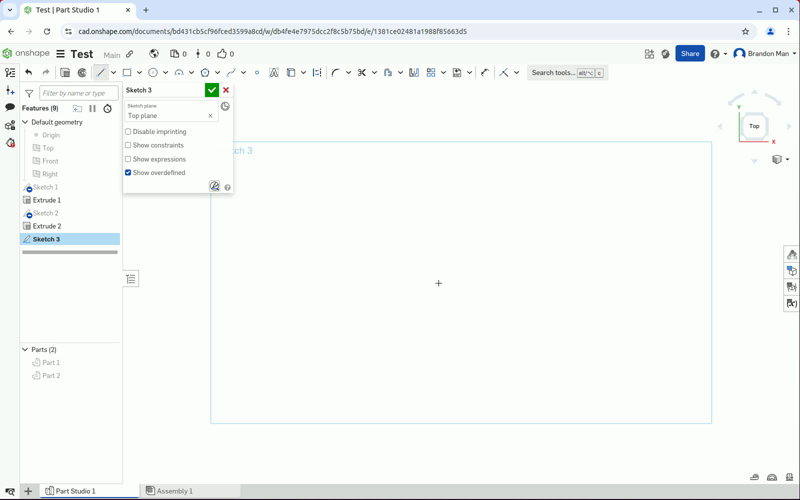
key_up(shift)
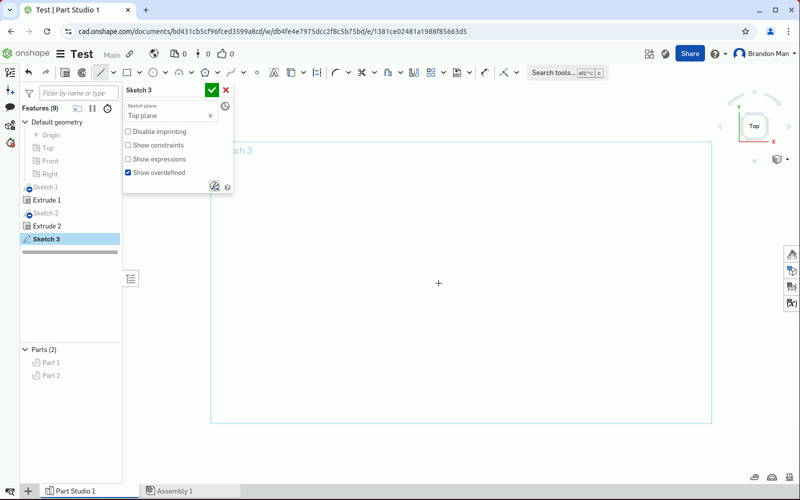
key_down(shift)
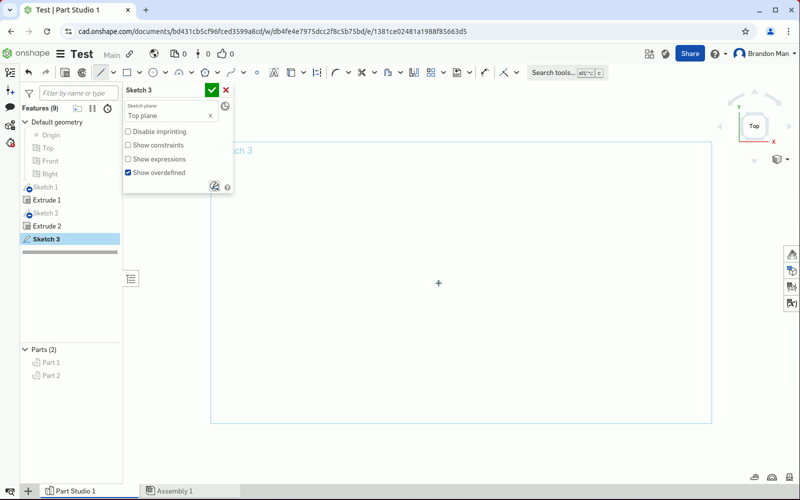
mouse_move(468, 282)
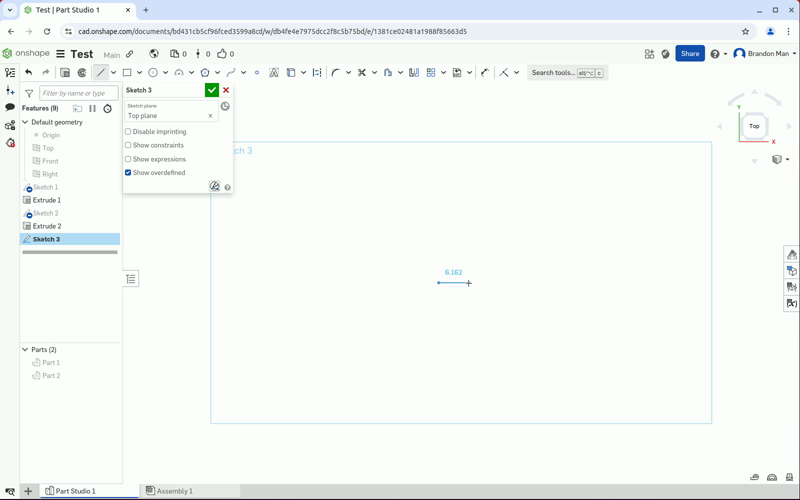
mouse_move(445, 299)
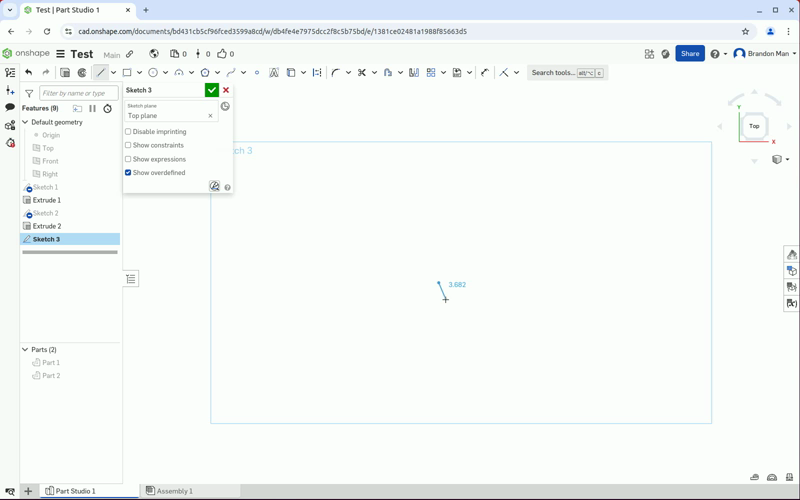
click(445, 299)
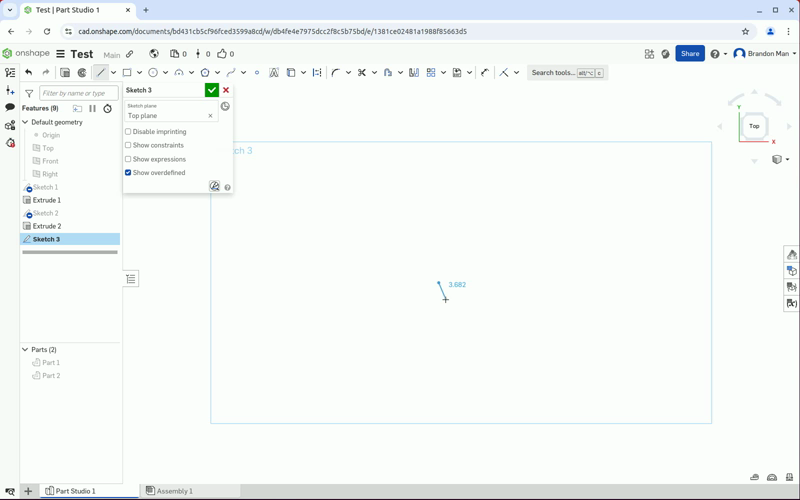
key_up(shift)
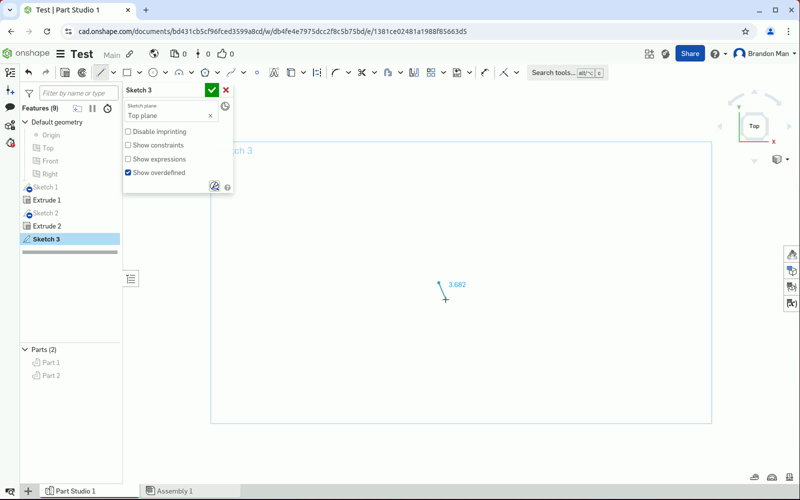
key_down(shift)
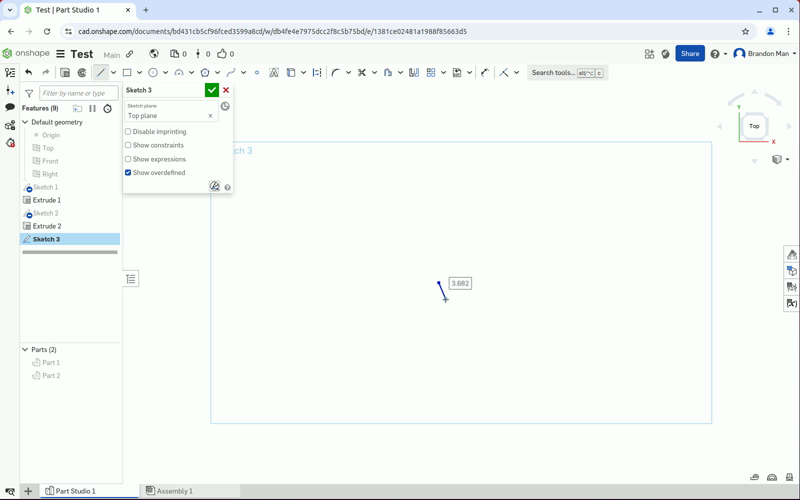
mouse_move(475, 299)
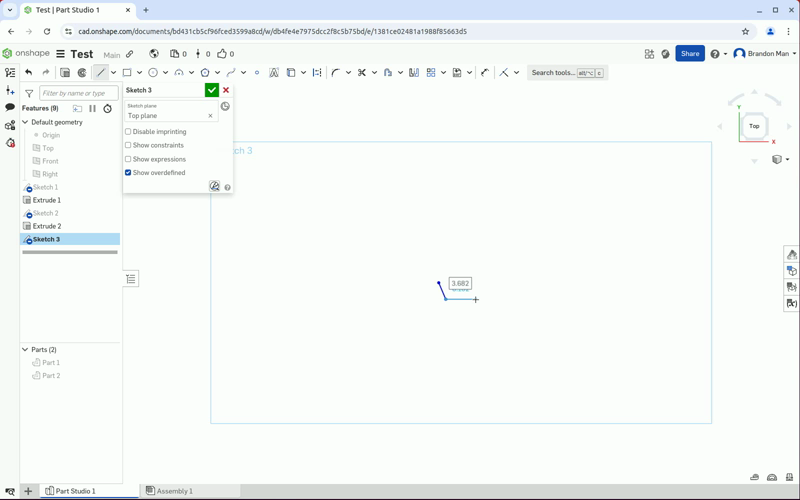
mouse_move(461, 282)
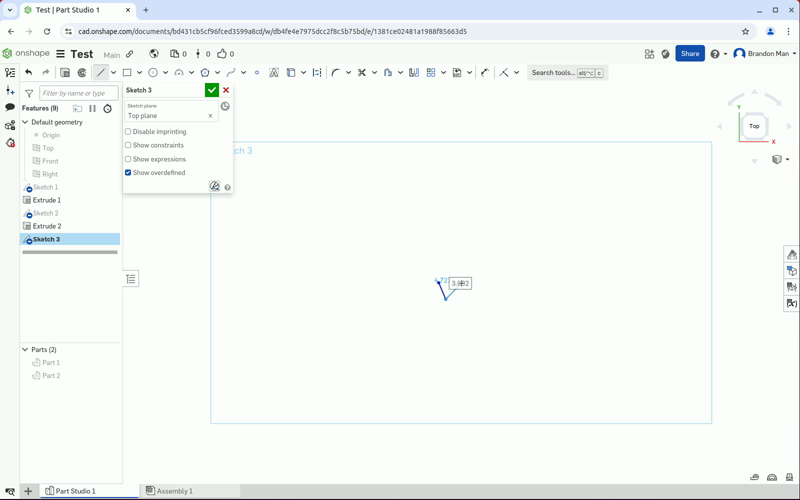
click(461, 282)
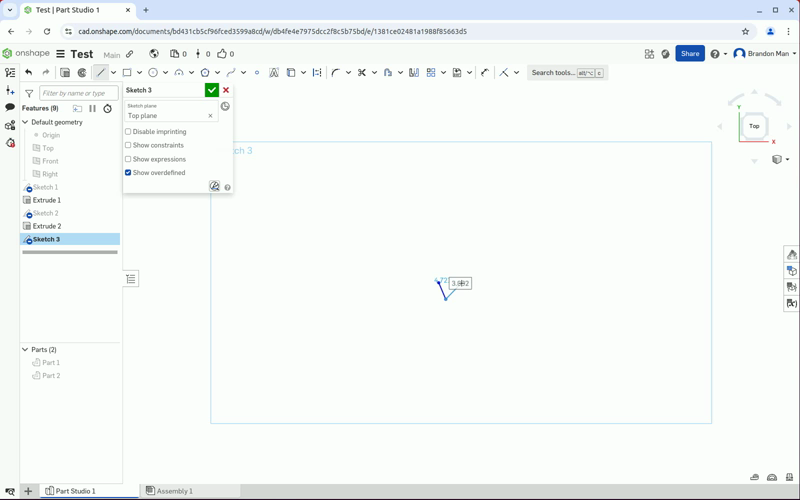
key_up(shift)
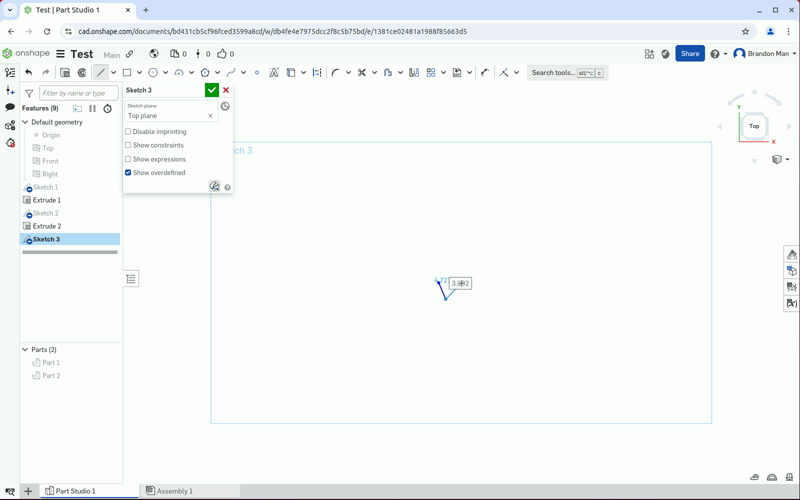
mouse_move(491, 282)
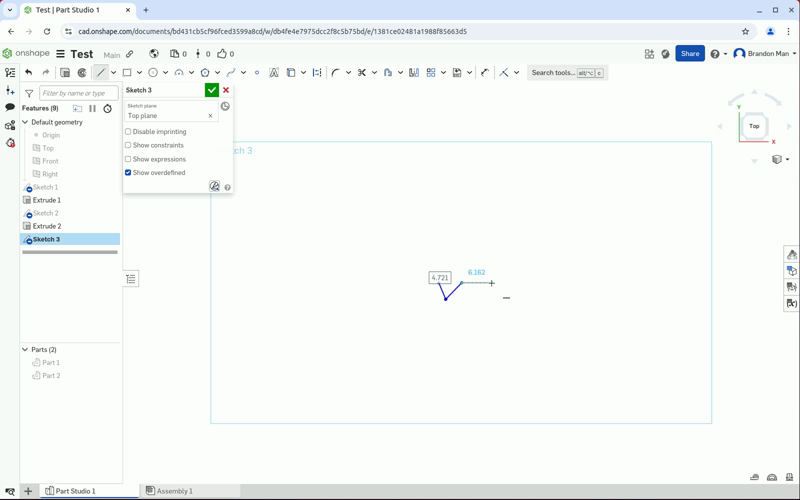
key_down(shift)
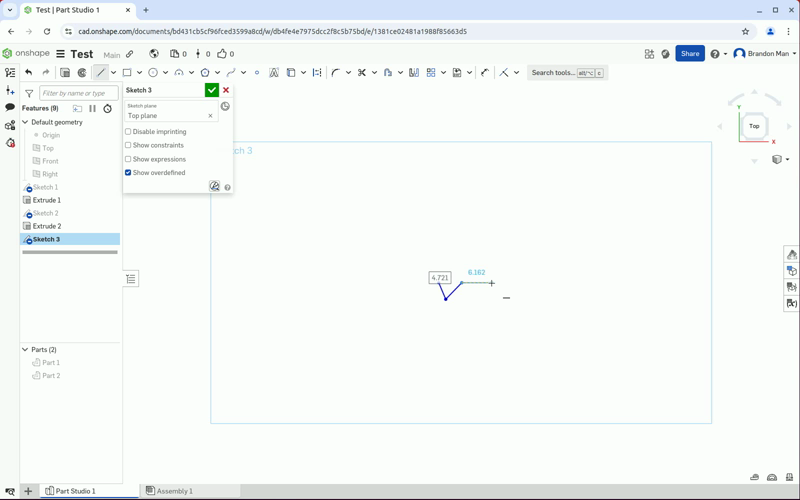
mouse_move(438, 282)
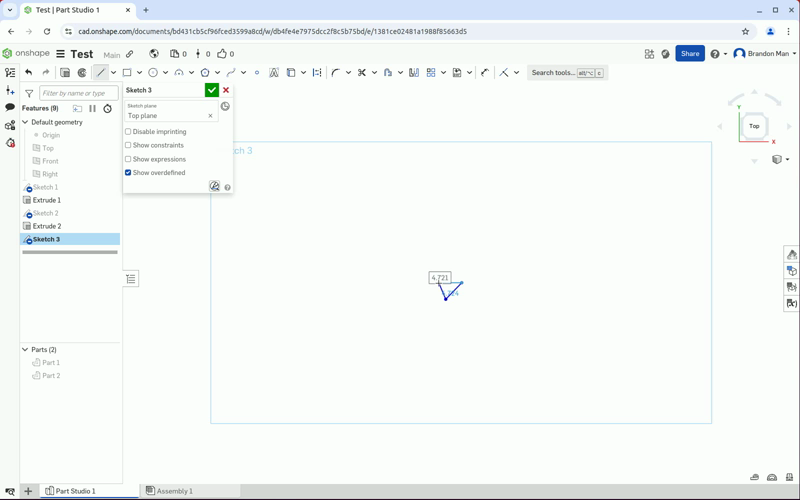
key_up(shift)
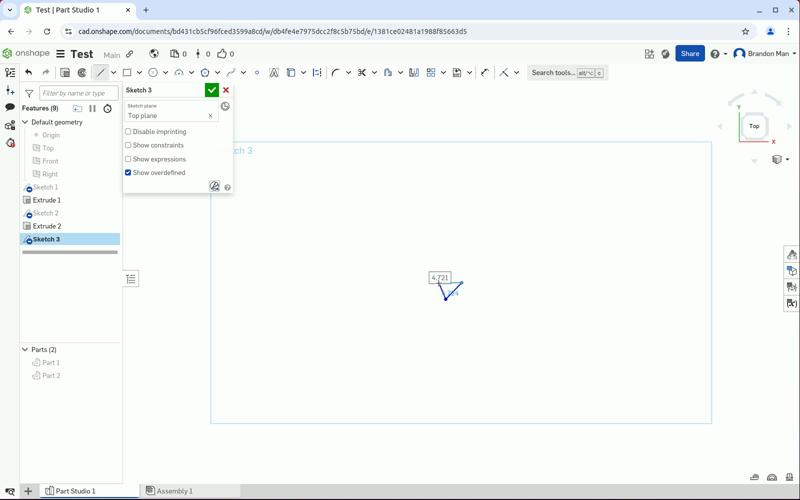
click(438, 282)
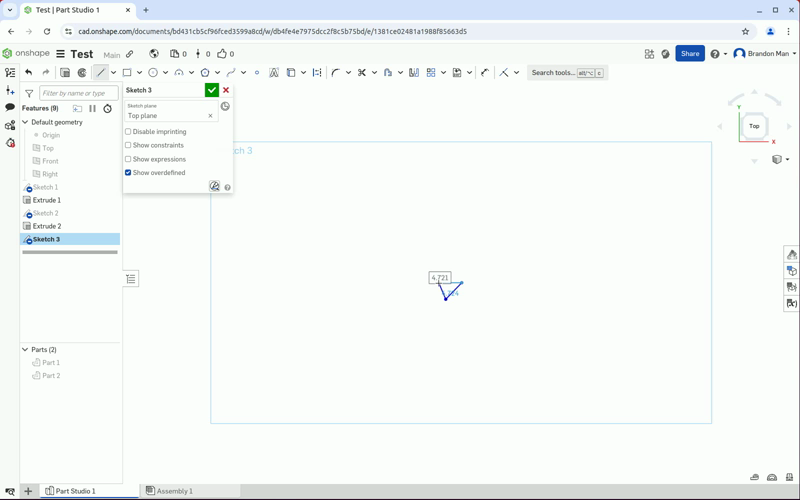
key(esc)
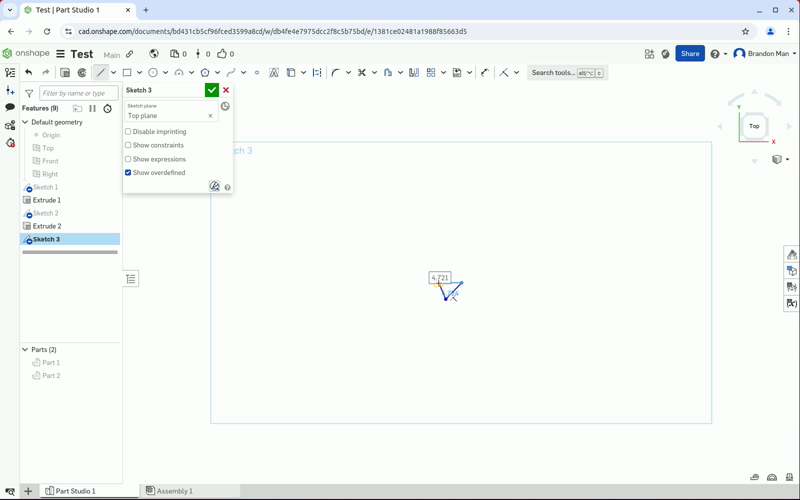
mouse_move(455, 283)
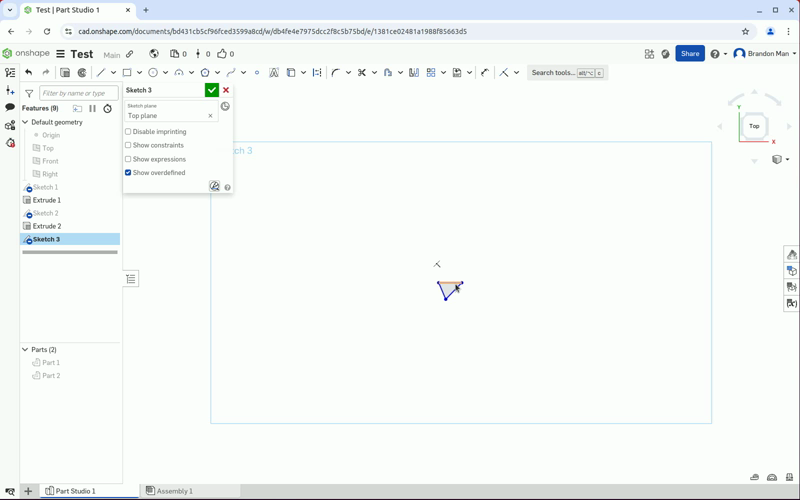
scroll(6)
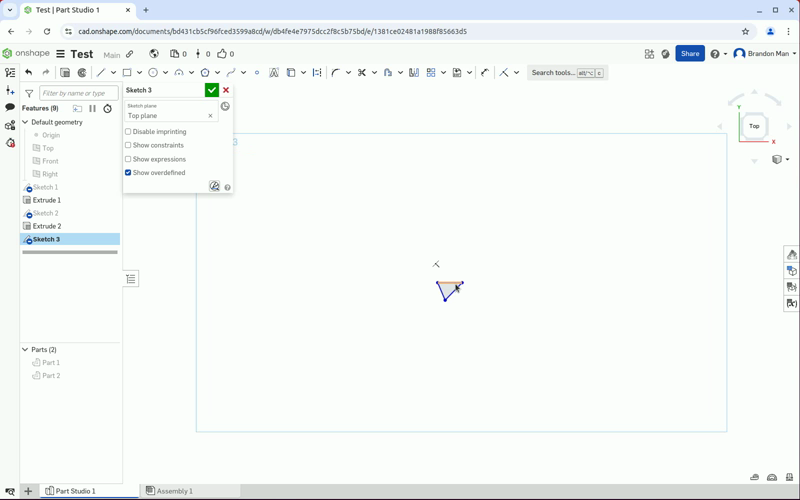
scroll(6)
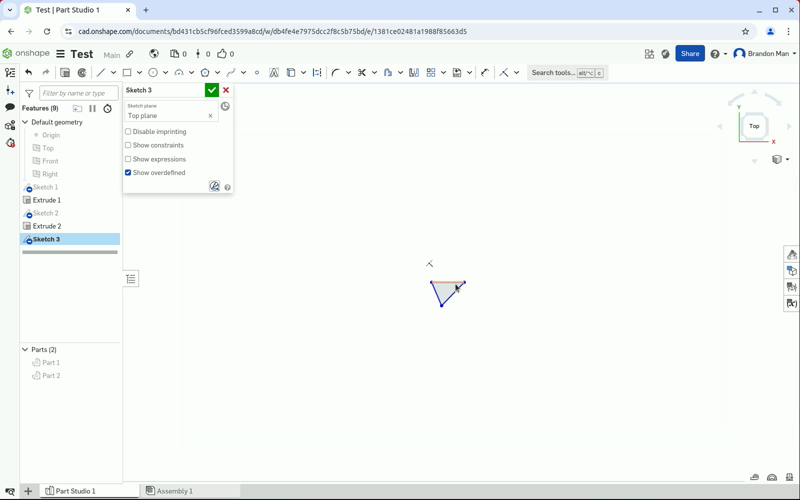
scroll(6)
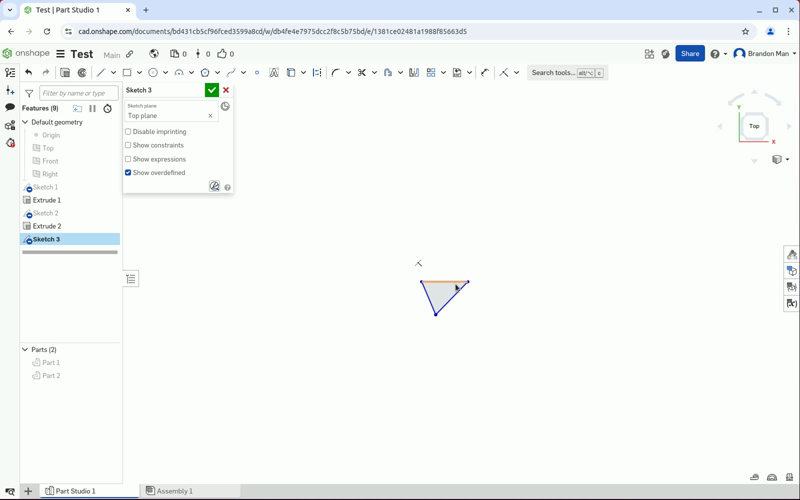
scroll(6)
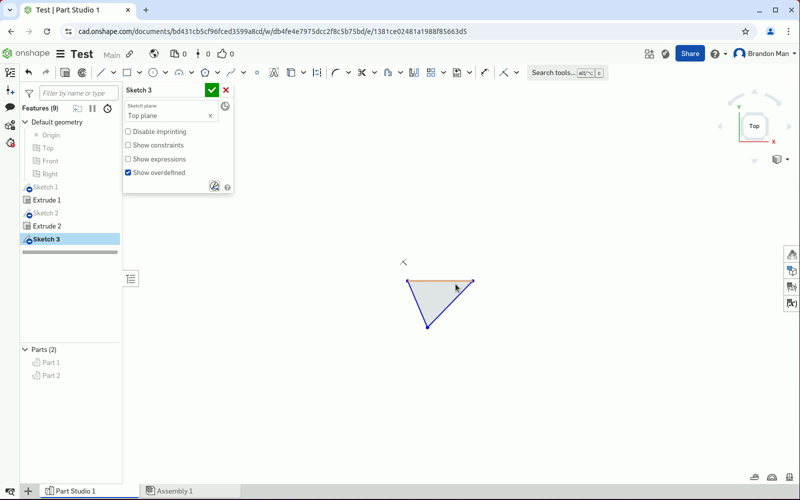
scroll(6)
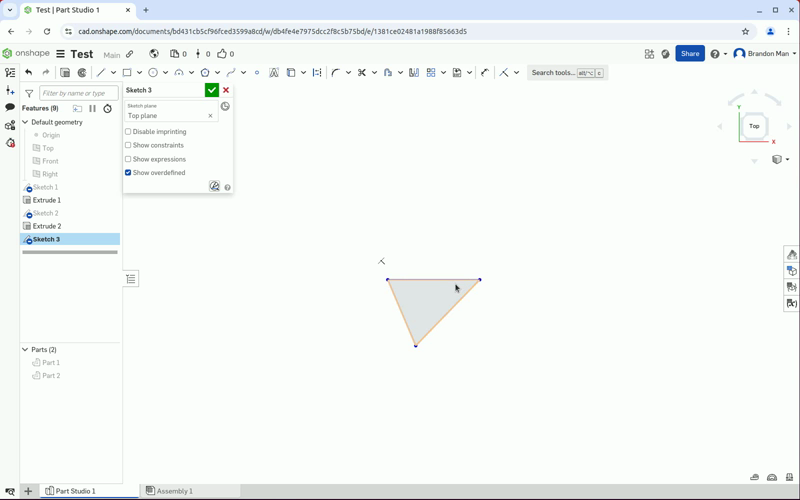
scroll(6)
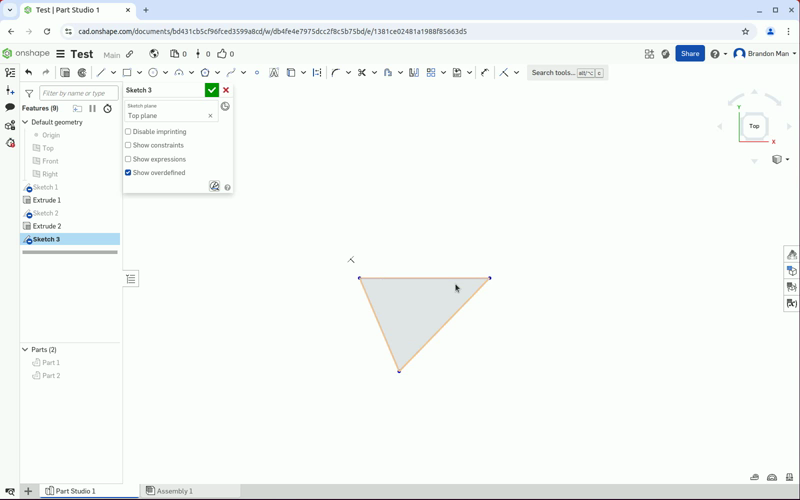
scroll(6)
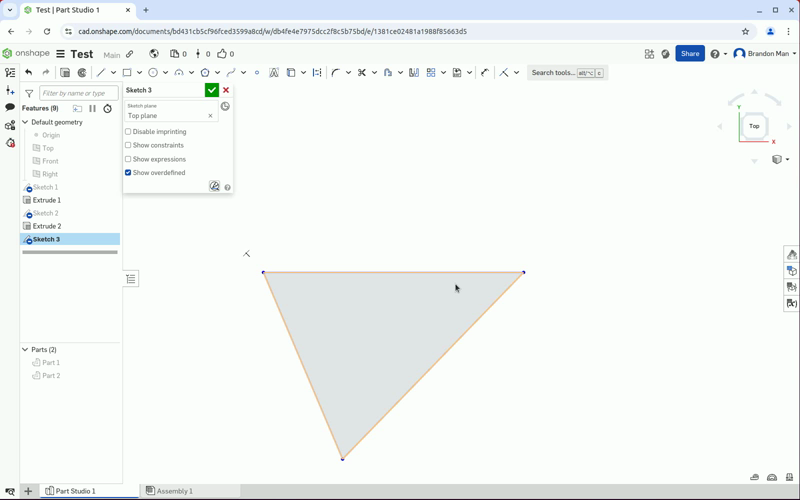
click(455, 283)
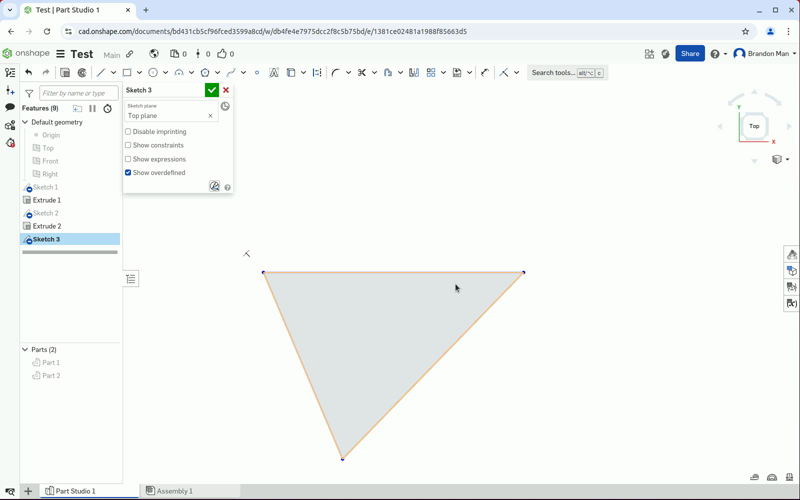
scroll(-6)
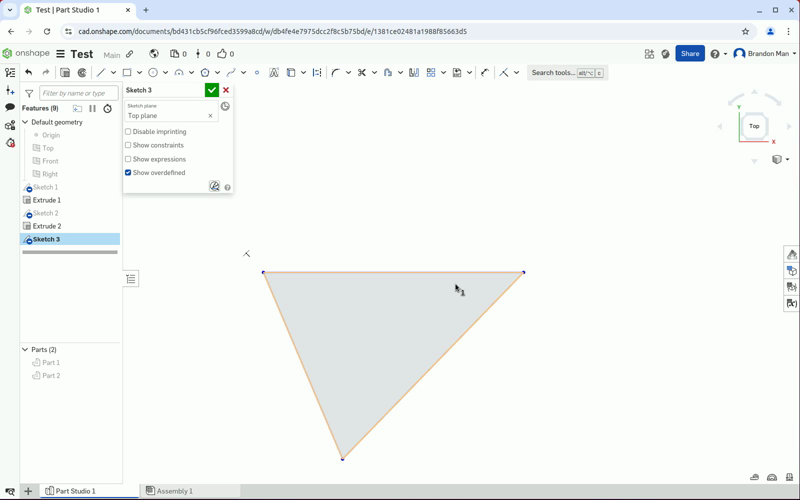
scroll(-6)
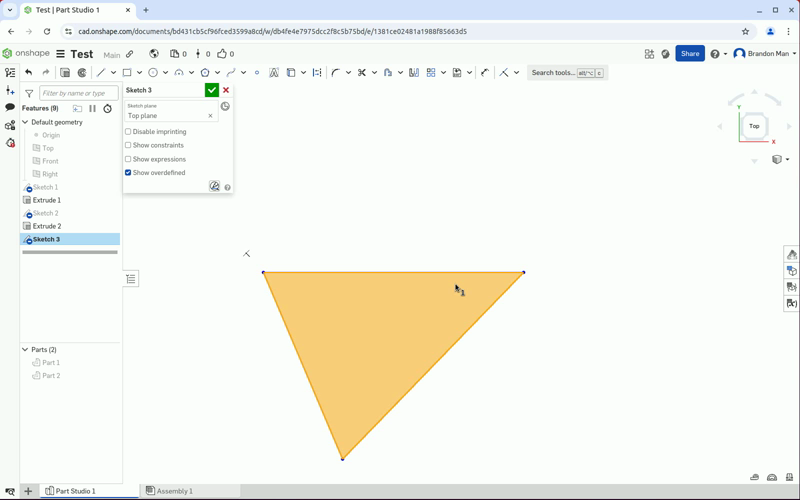
scroll(-6)
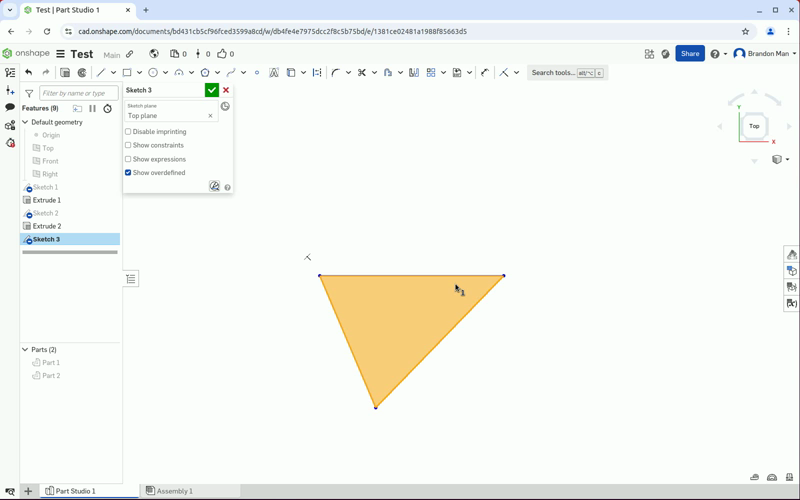
scroll(-6)
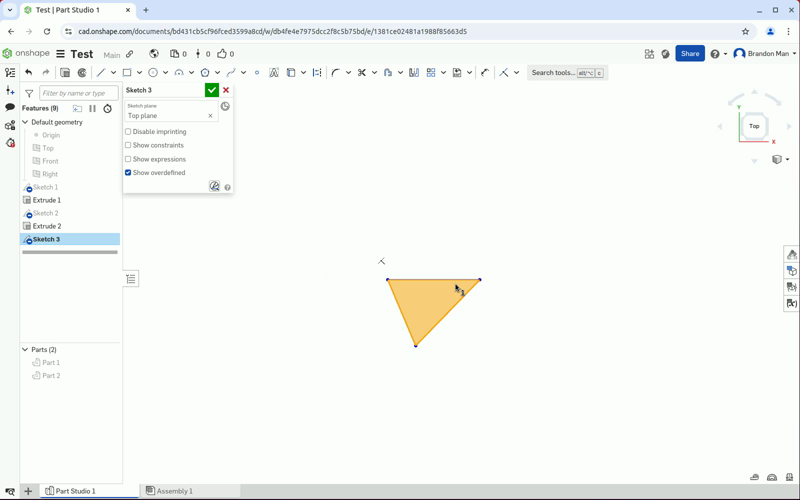
scroll(-6)
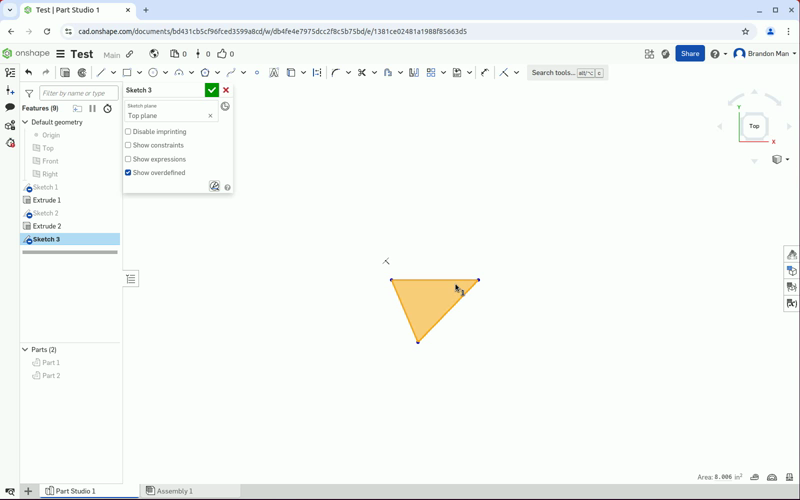
scroll(-6)
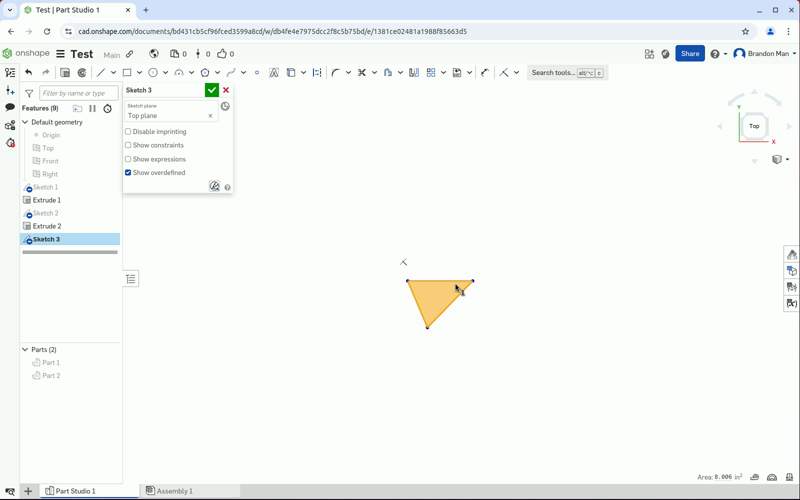
scroll(-6)
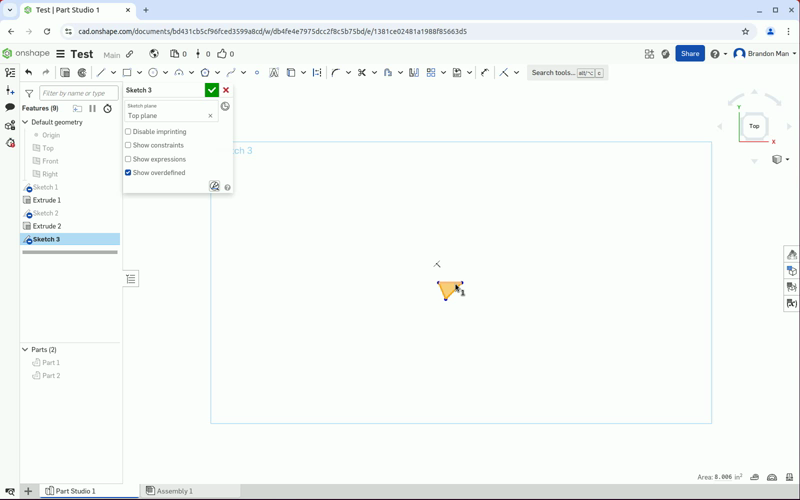
mouse_move(73, 352)
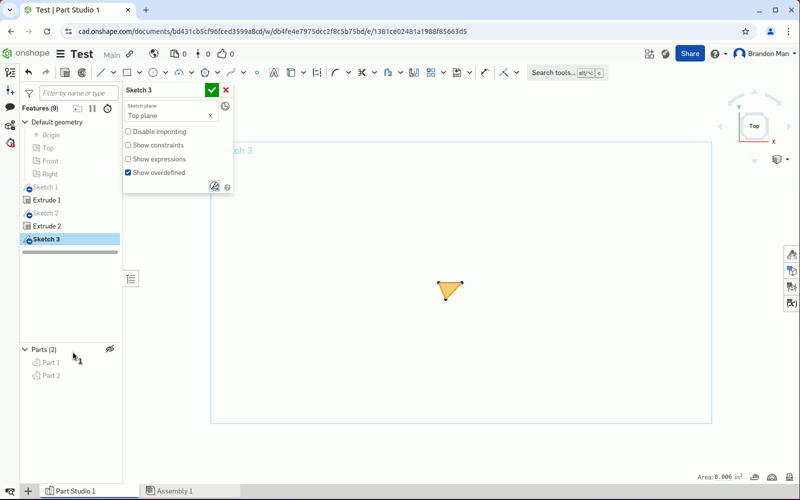
key(shift+y)
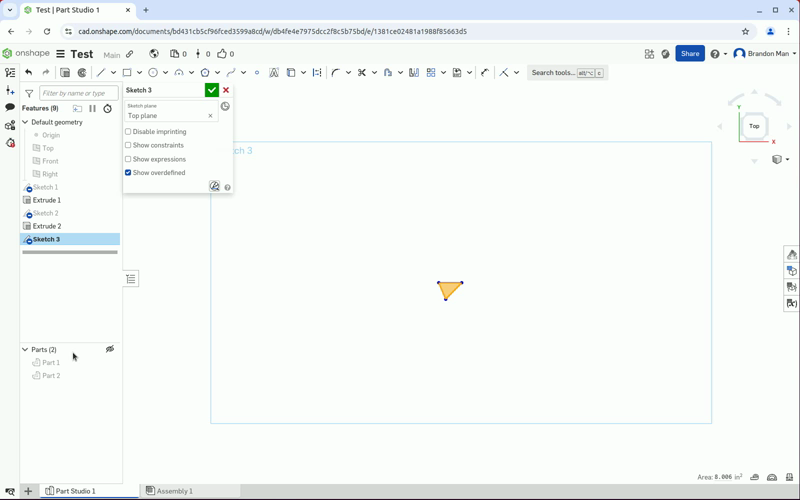
key(shift+e)
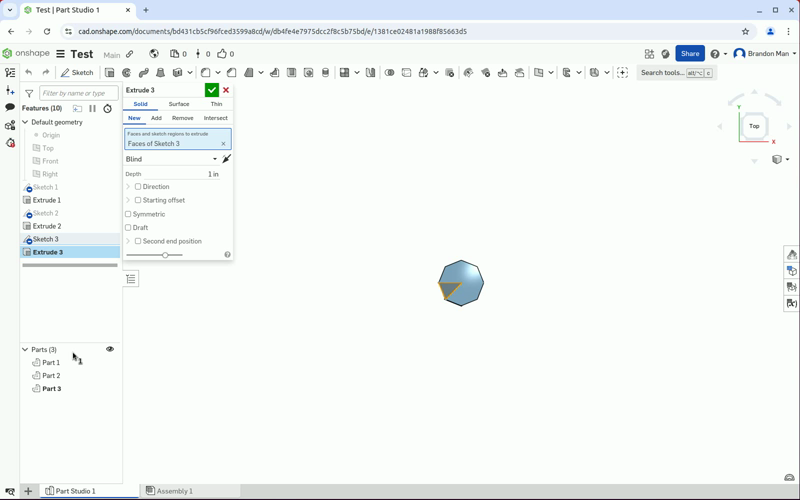
mouse_move(143, 106)
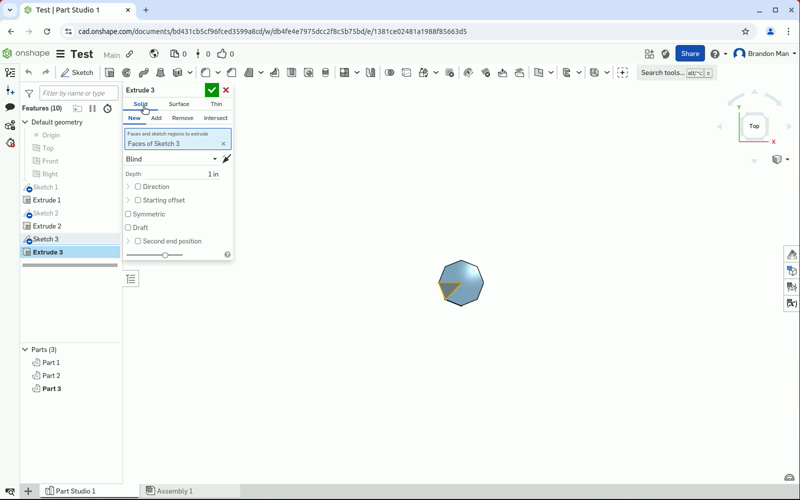
click(143, 106)
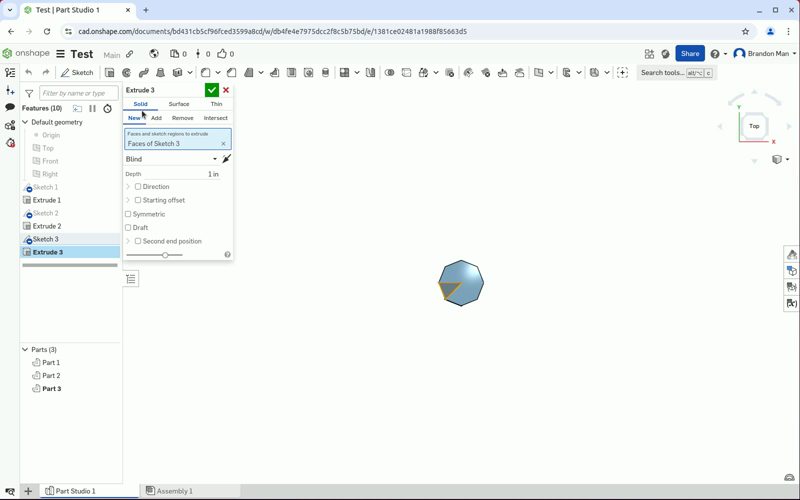
mouse_move(137, 120)
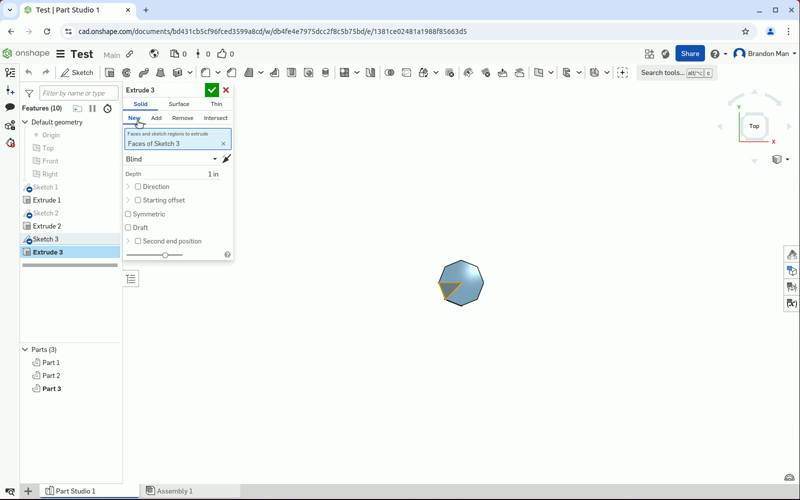
click(137, 120)
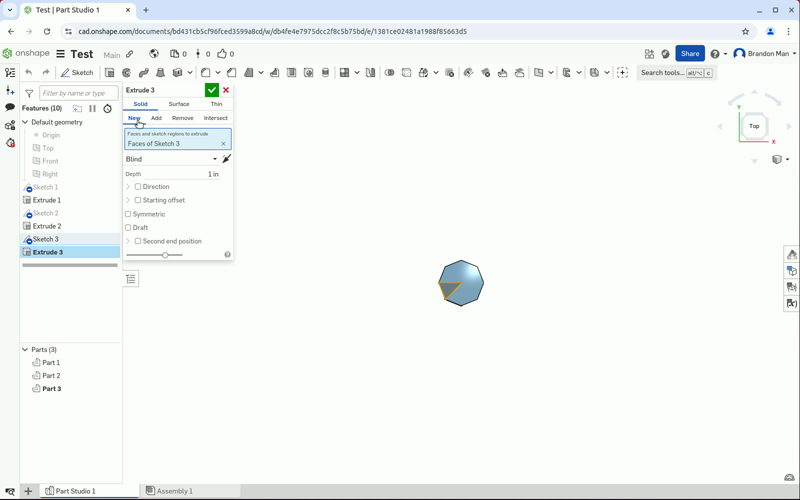
key(tab, 4)
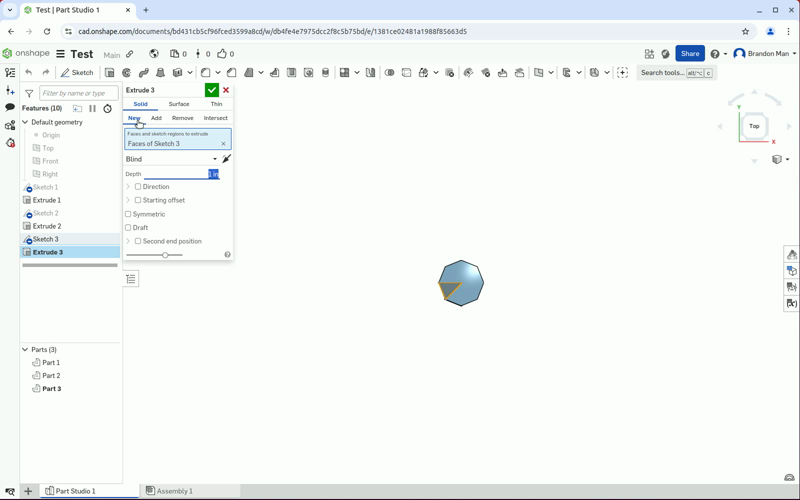
text(-2.407)
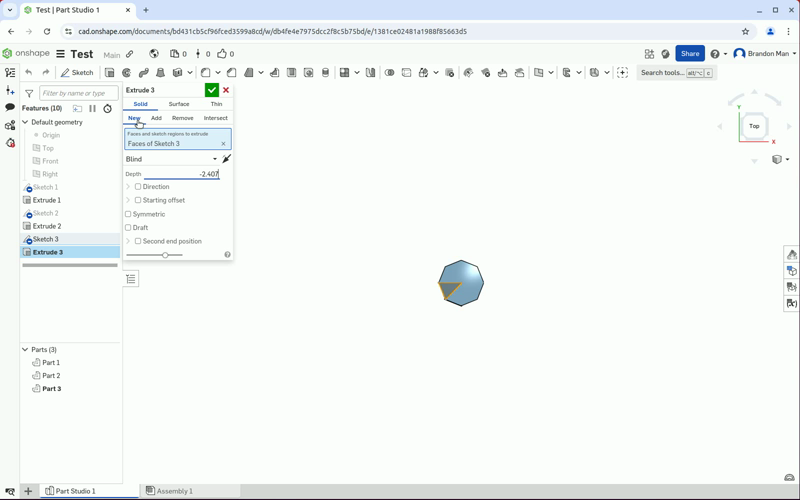
key(enter)
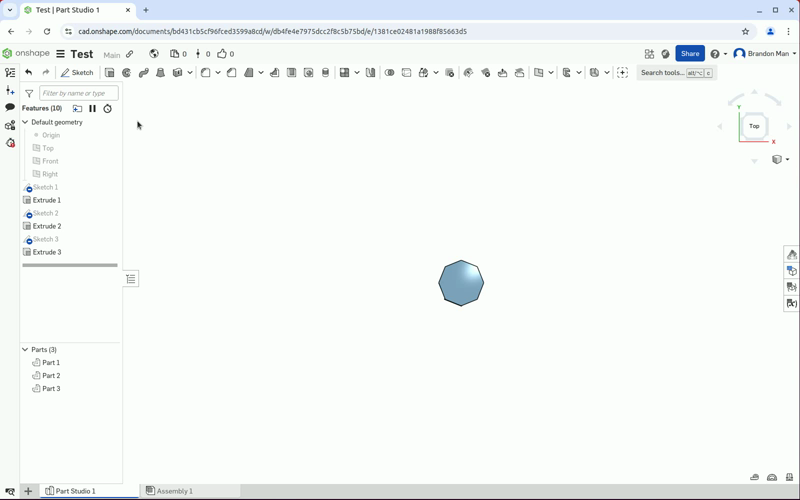
key(shift+h)
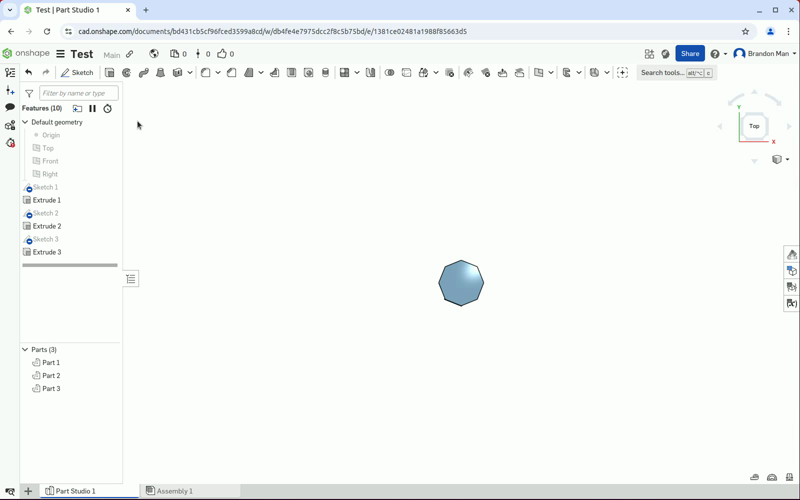
key(shift+h)
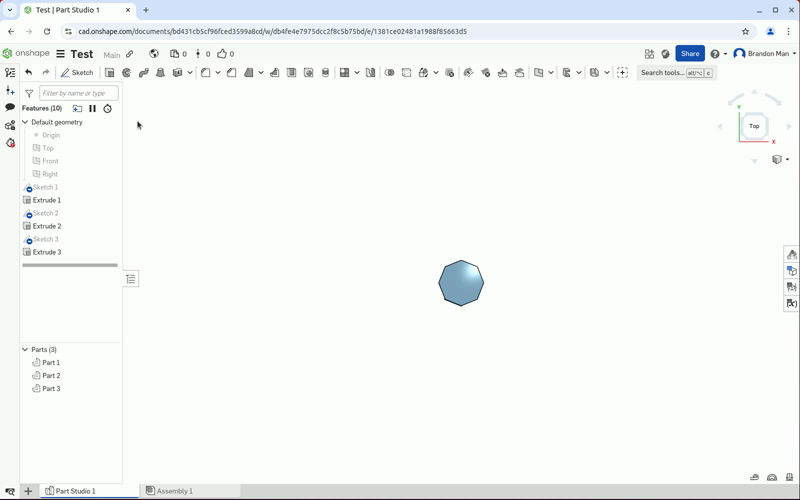
mouse_move(73, 189)
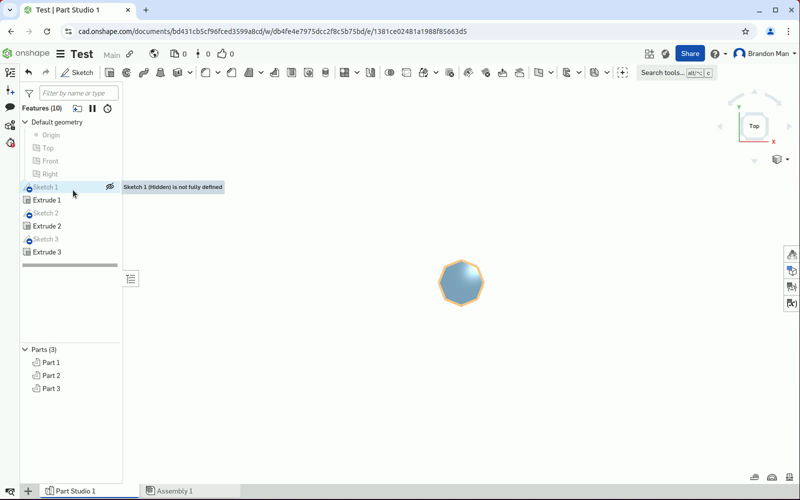
click(73, 189)
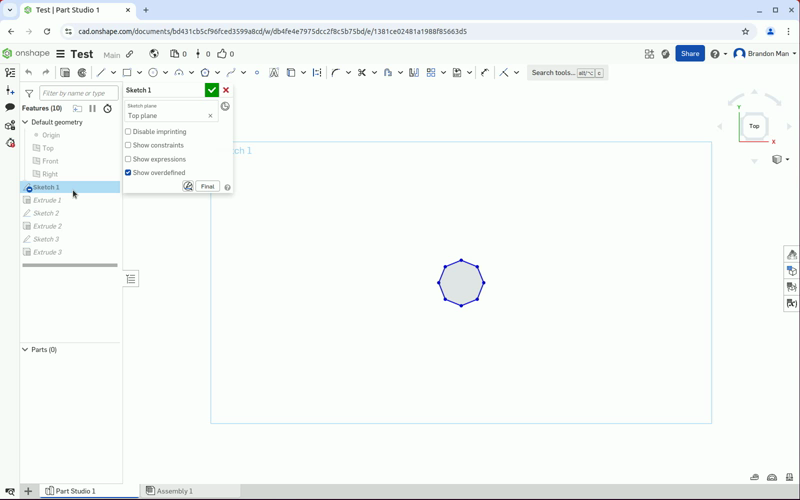
mouse_move(229, 92)
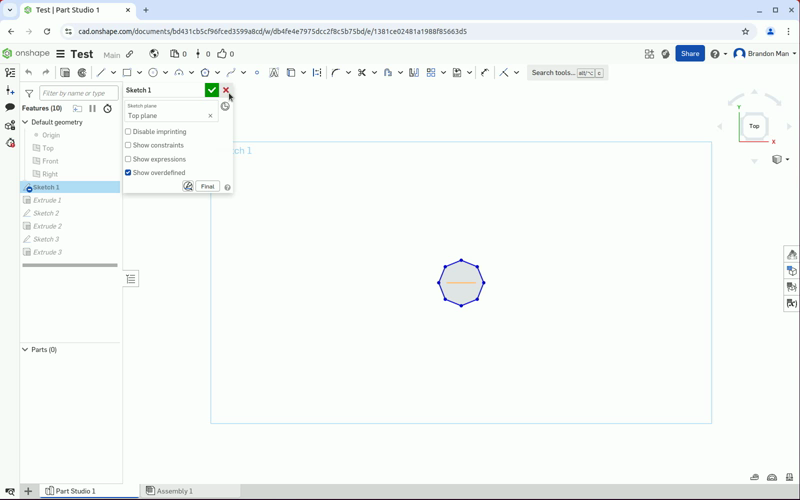
click(229, 92)
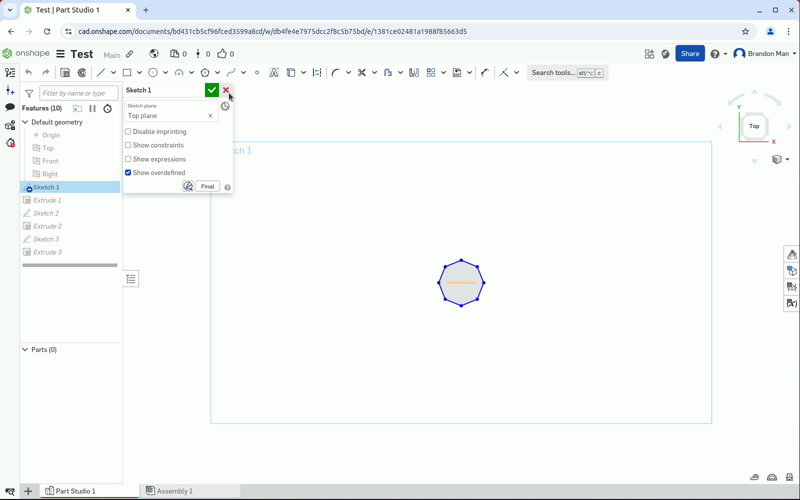
key(shift+s)
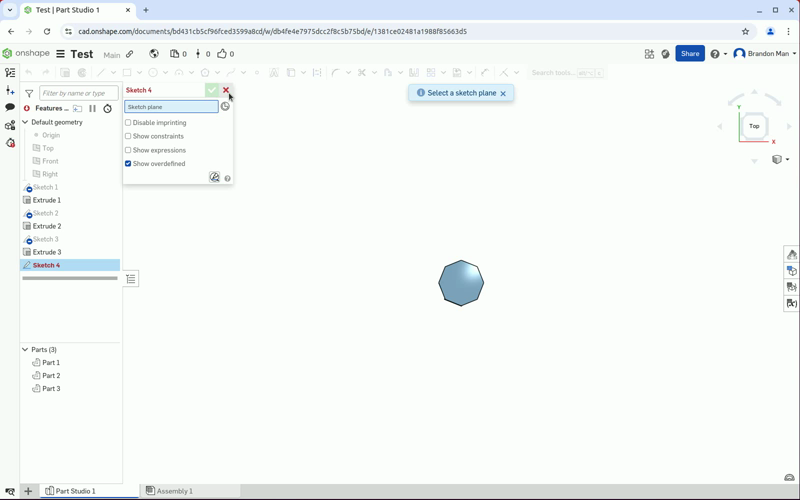
mouse_move(73, 150)
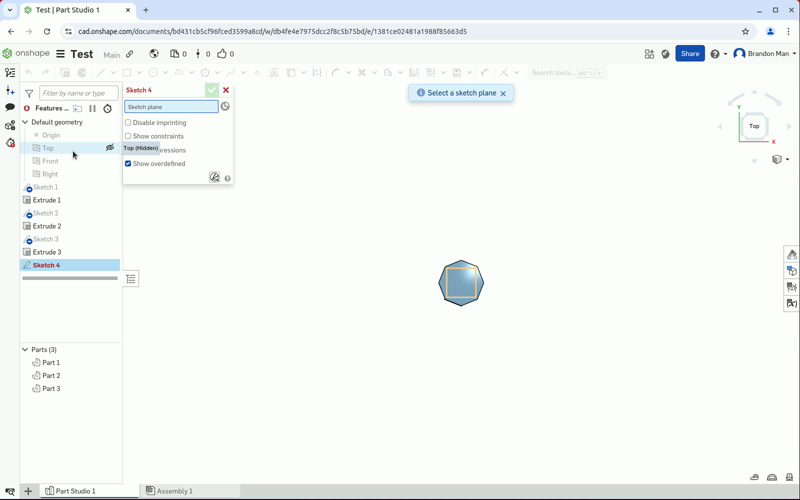
click(73, 150)
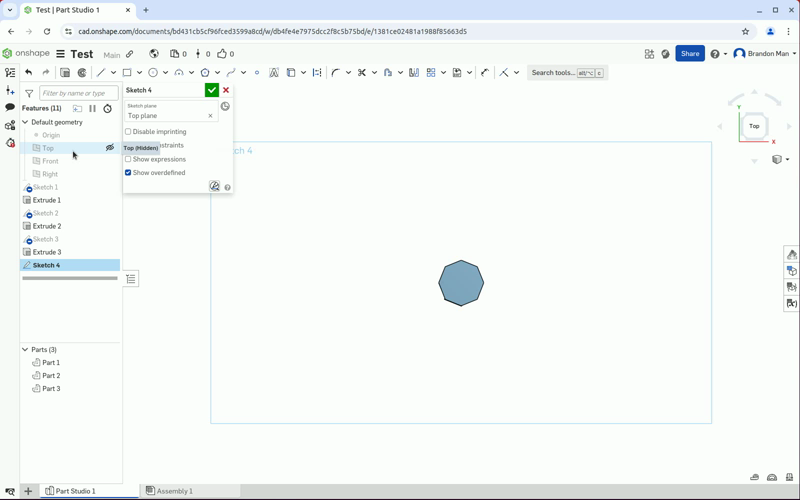
mouse_move(73, 352)
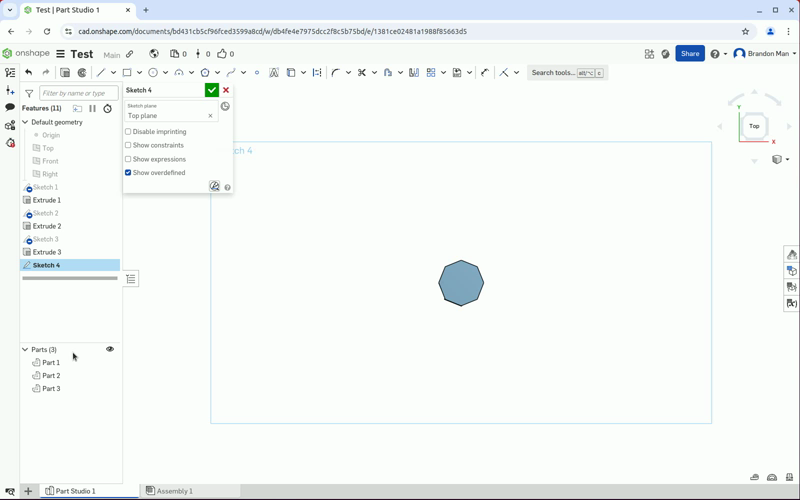
key(y)
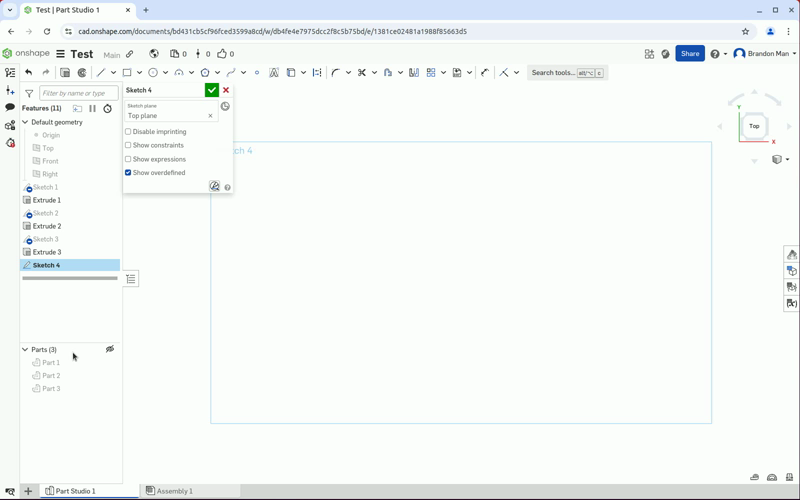
key(l)
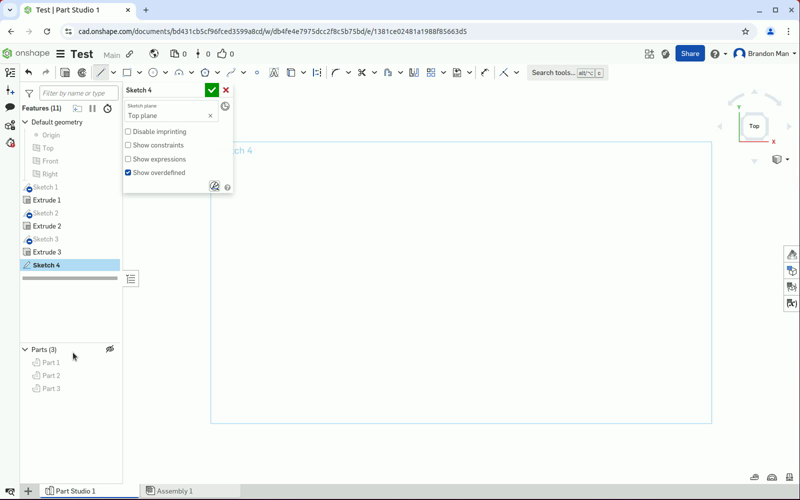
key_down(shift)
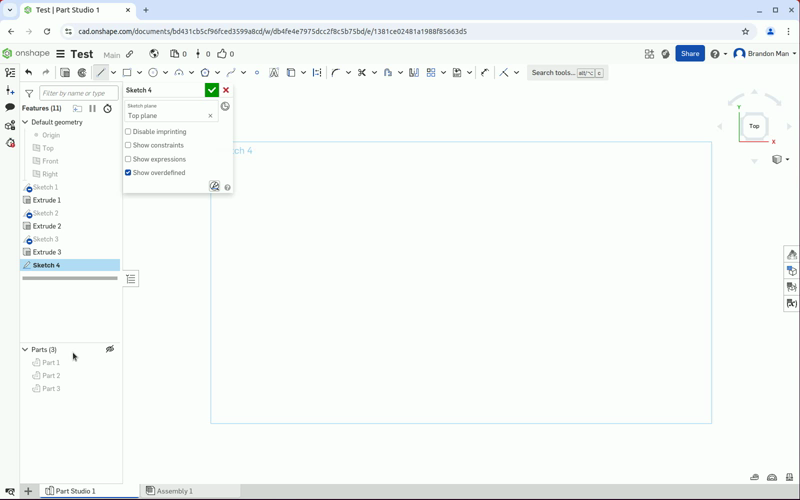
mouse_move(460, 305)
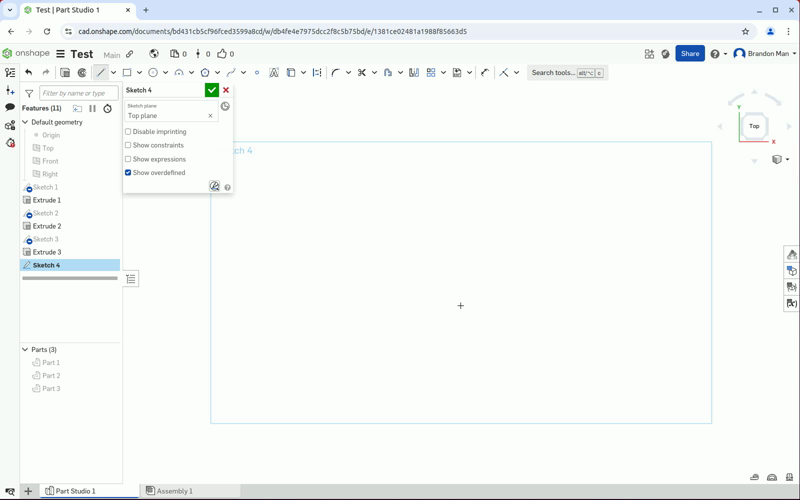
click(460, 305)
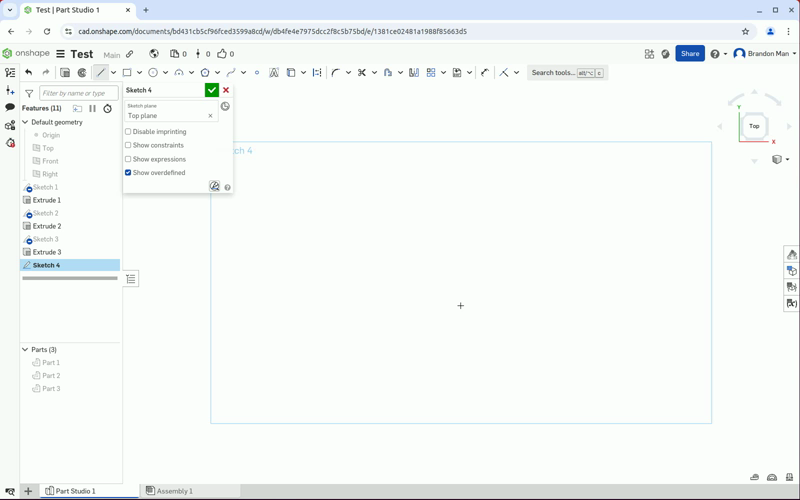
key_up(shift)
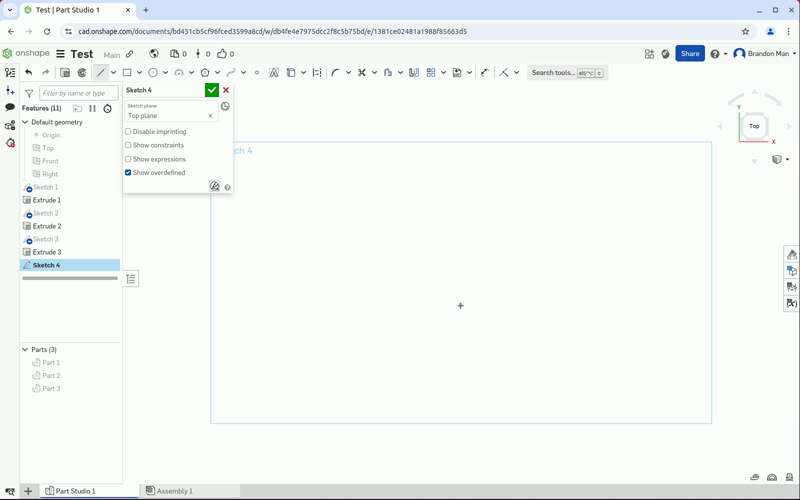
key_down(shift)
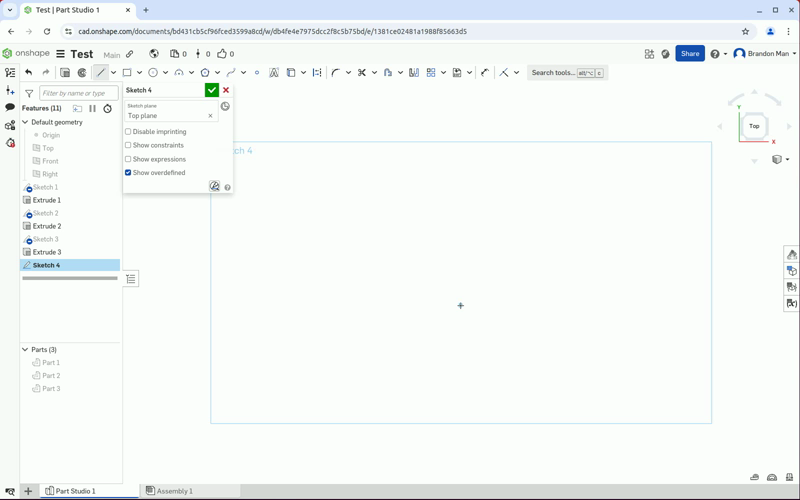
mouse_move(490, 305)
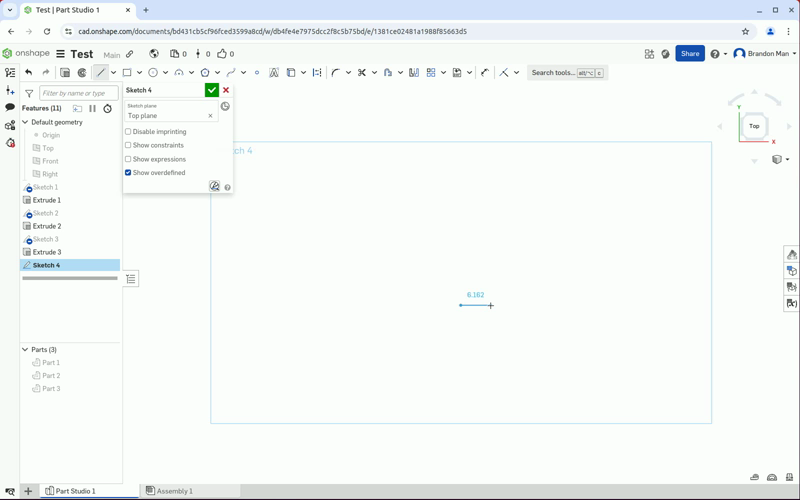
mouse_move(477, 298)
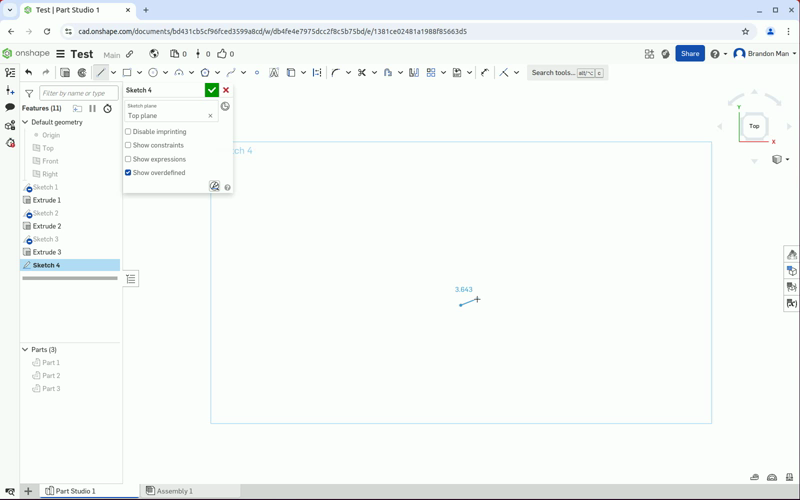
click(477, 298)
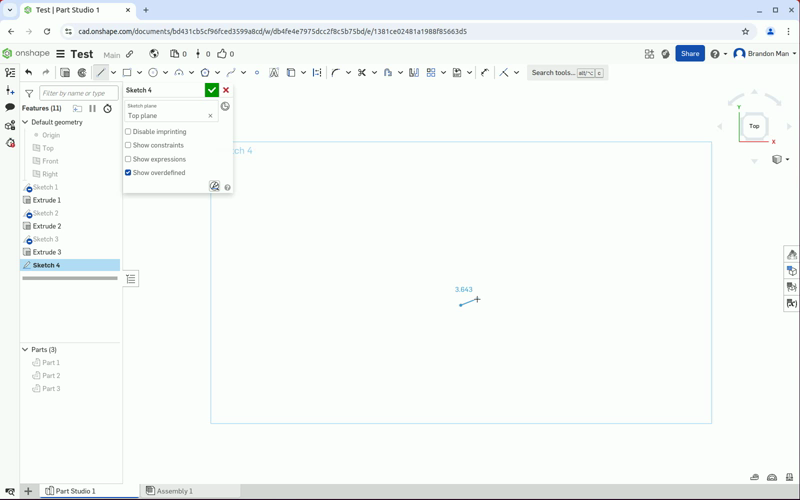
key_up(shift)
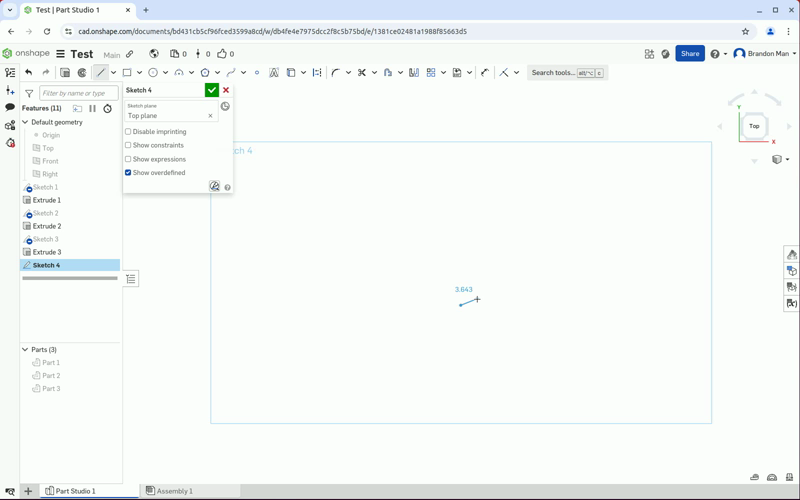
key_down(shift)
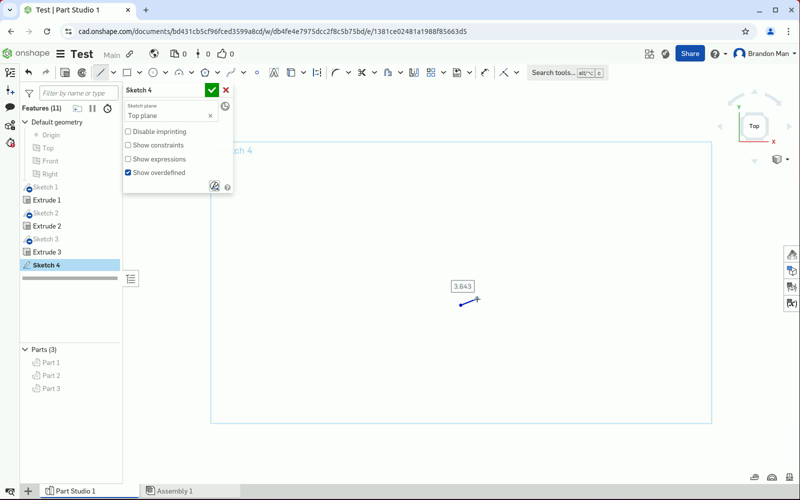
mouse_move(507, 298)
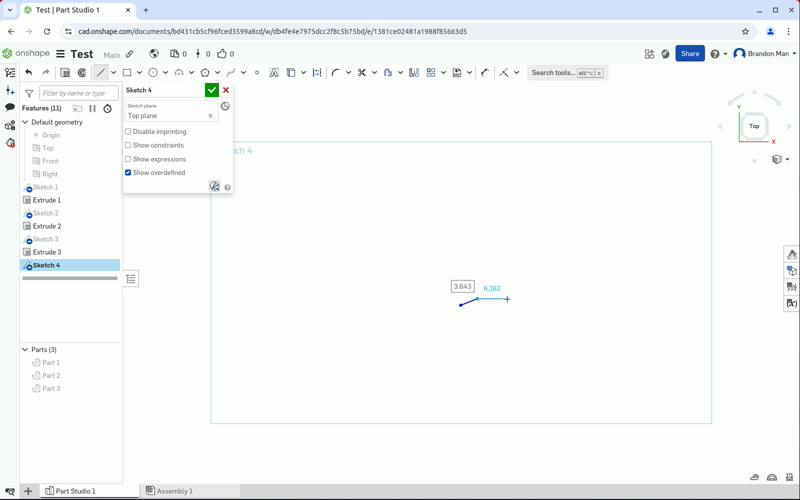
mouse_move(460, 282)
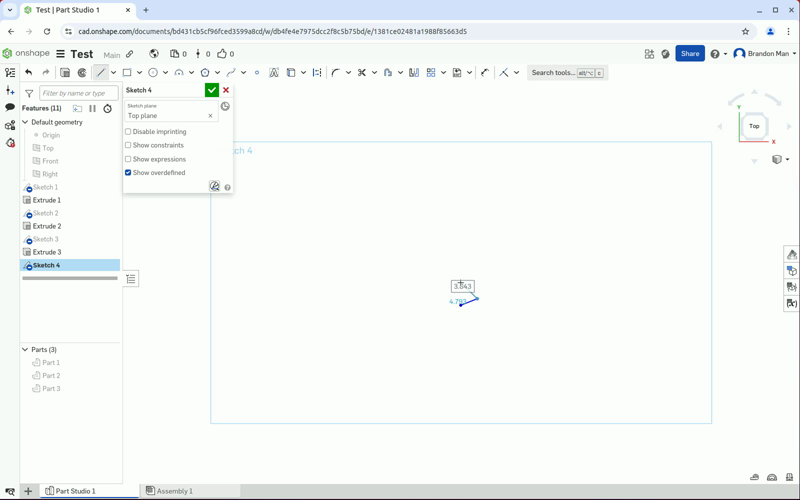
click(460, 282)
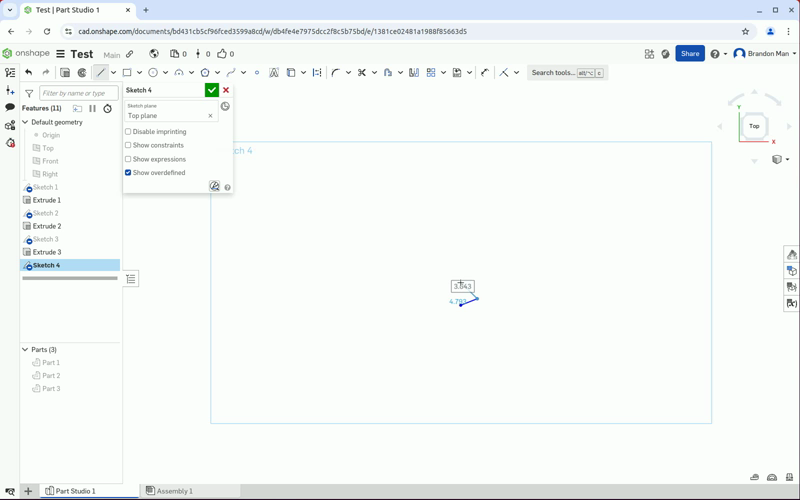
key_up(shift)
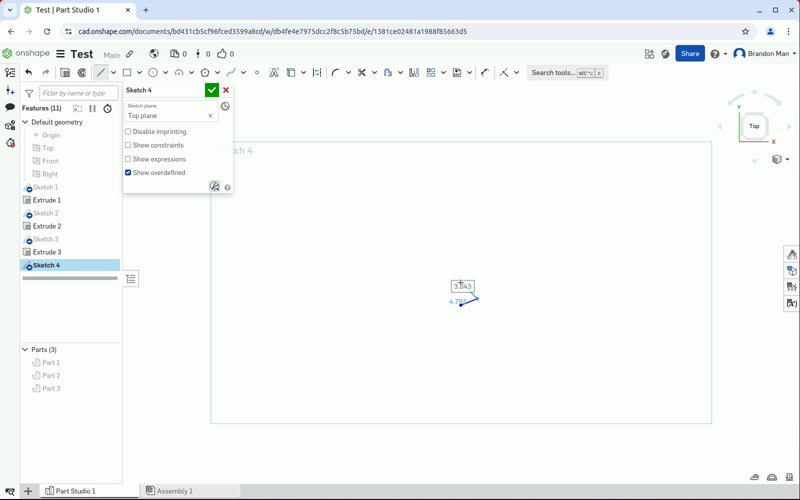
mouse_move(490, 282)
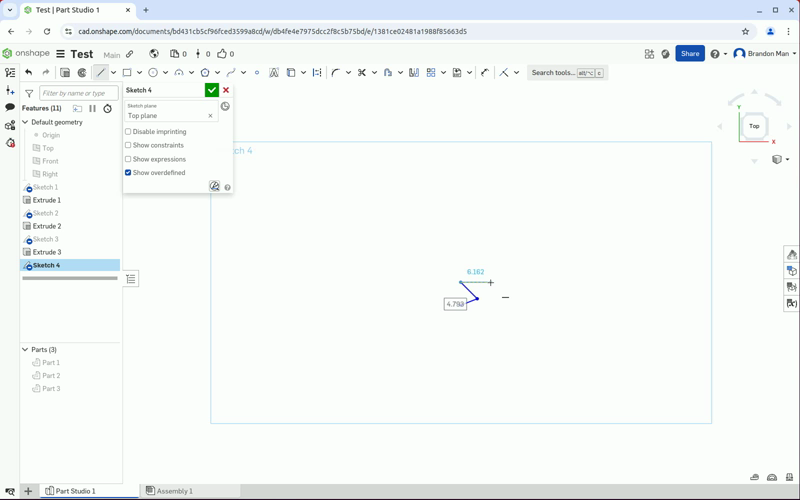
key_down(shift)
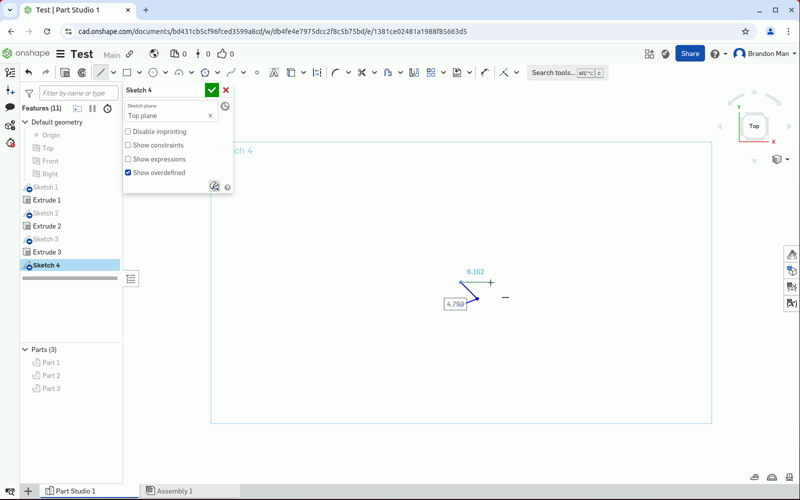
mouse_move(460, 305)
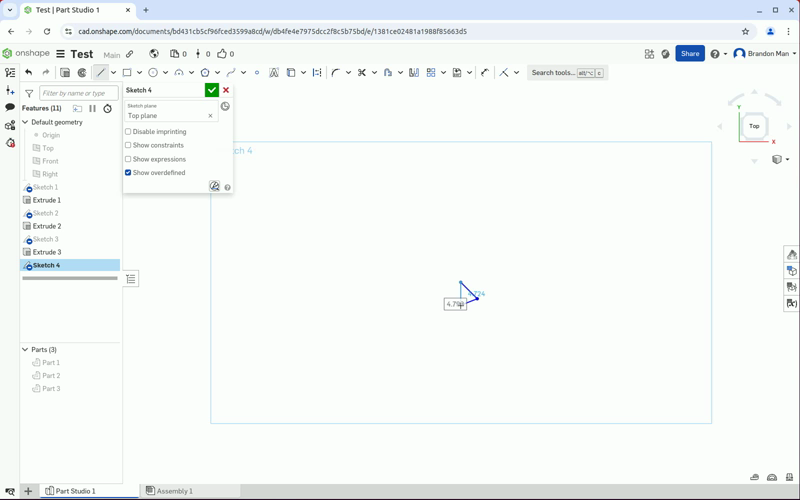
key_up(shift)
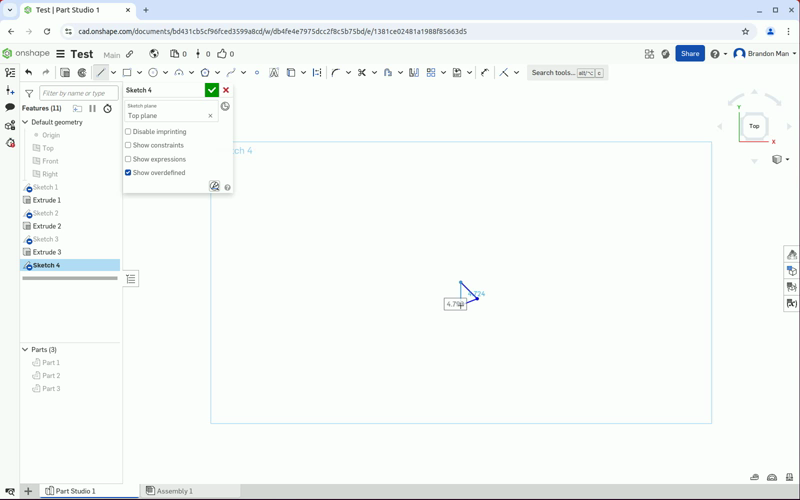
click(460, 305)
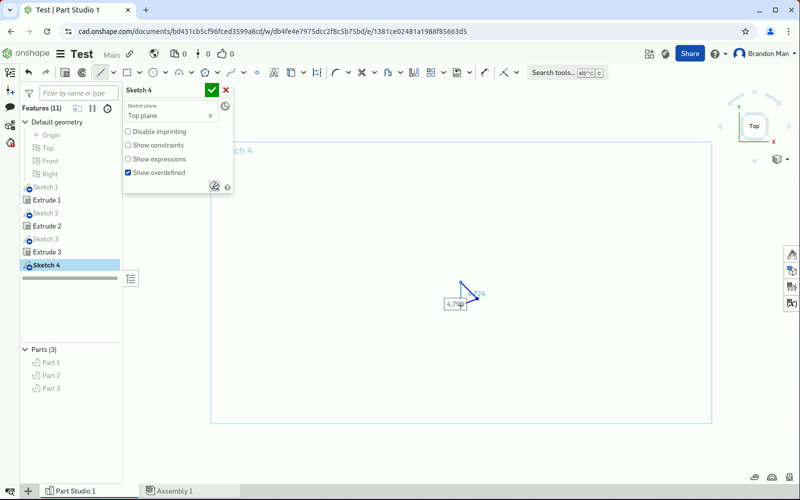
key(esc)
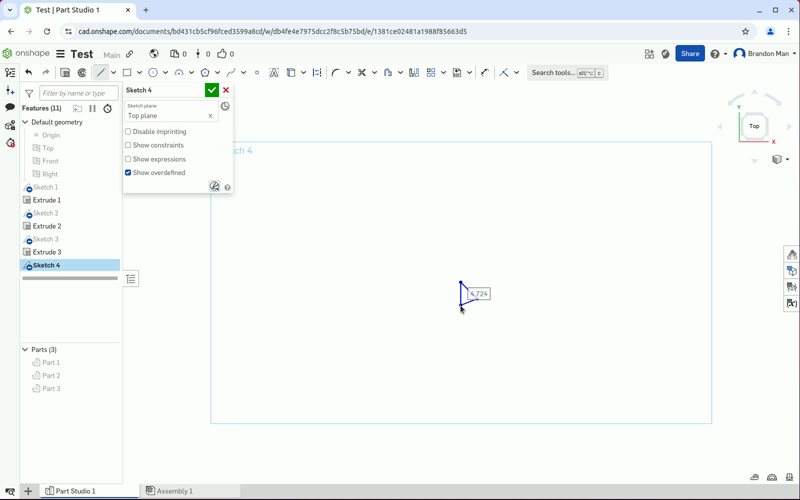
mouse_move(466, 292)
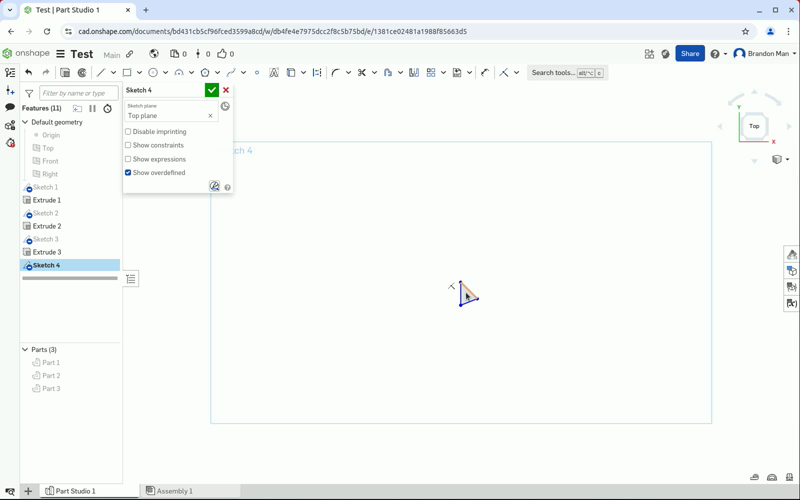
scroll(6)
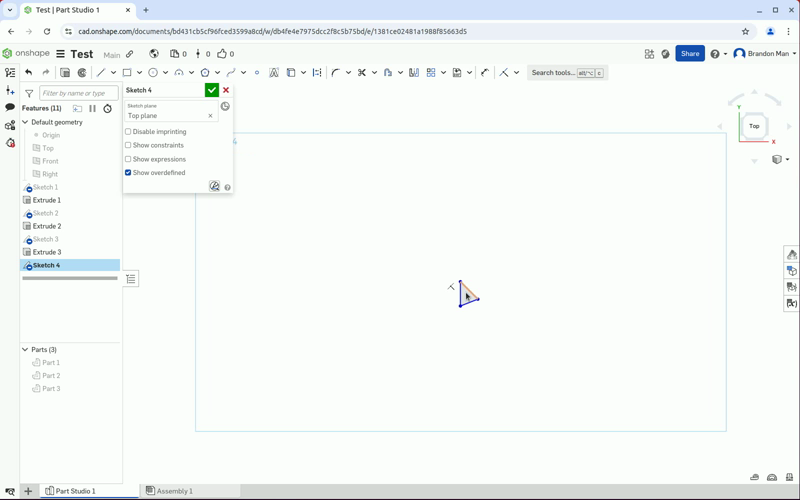
scroll(6)
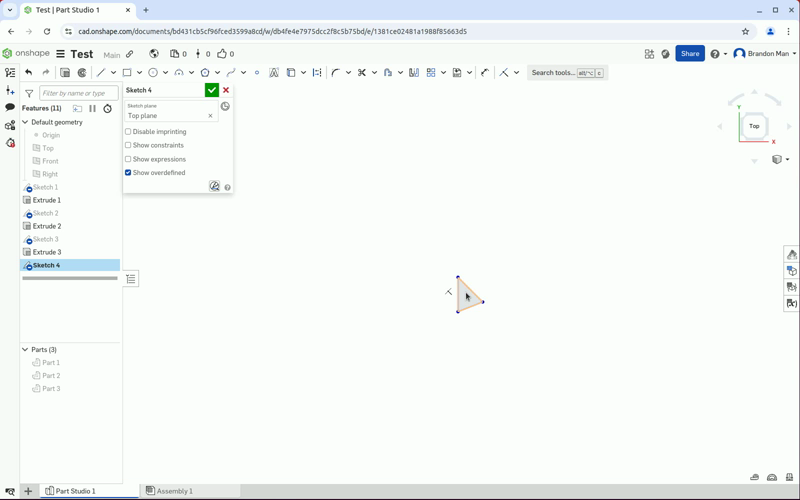
scroll(6)
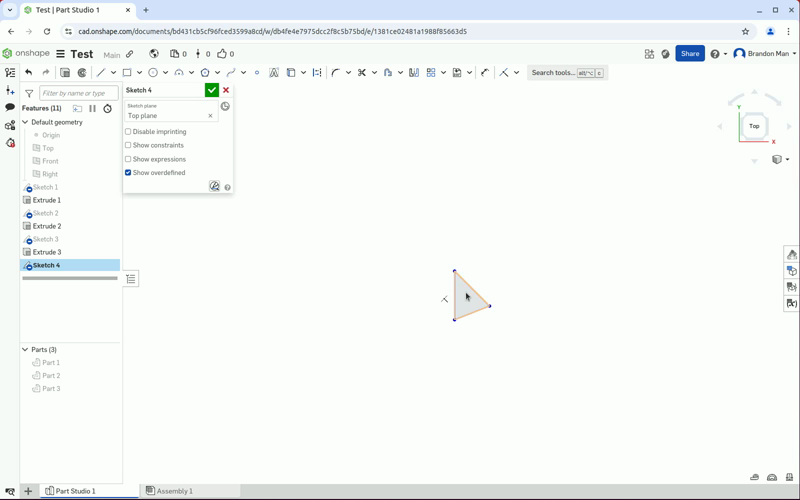
scroll(6)
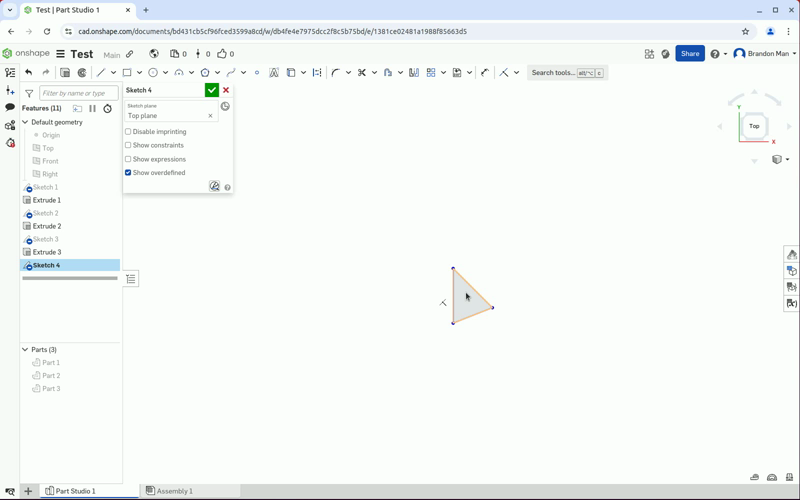
scroll(6)
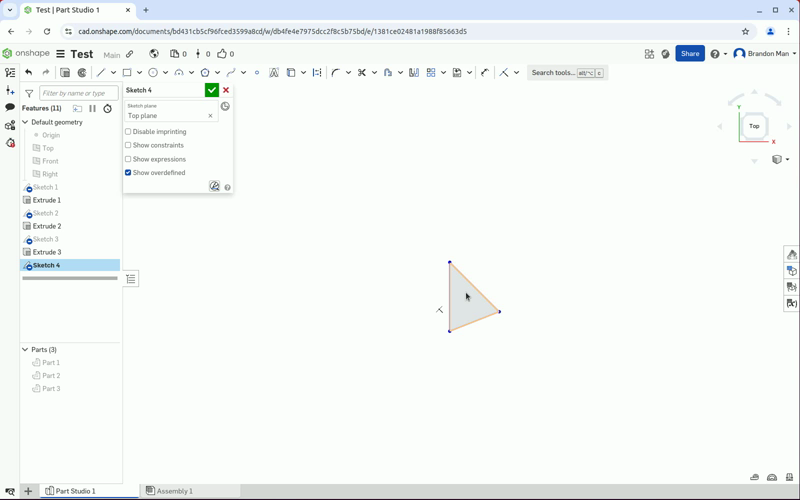
scroll(6)
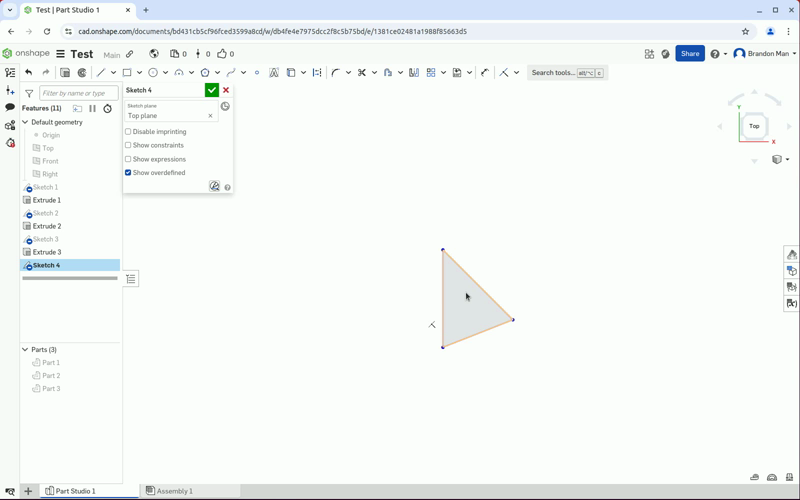
scroll(6)
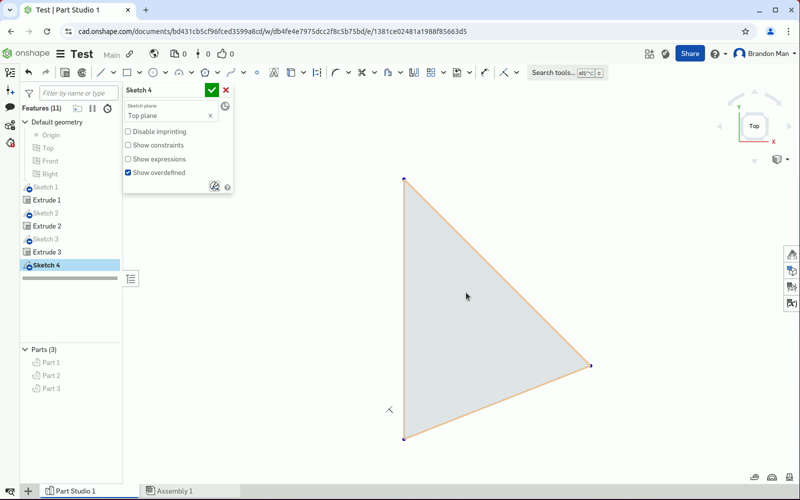
click(466, 292)
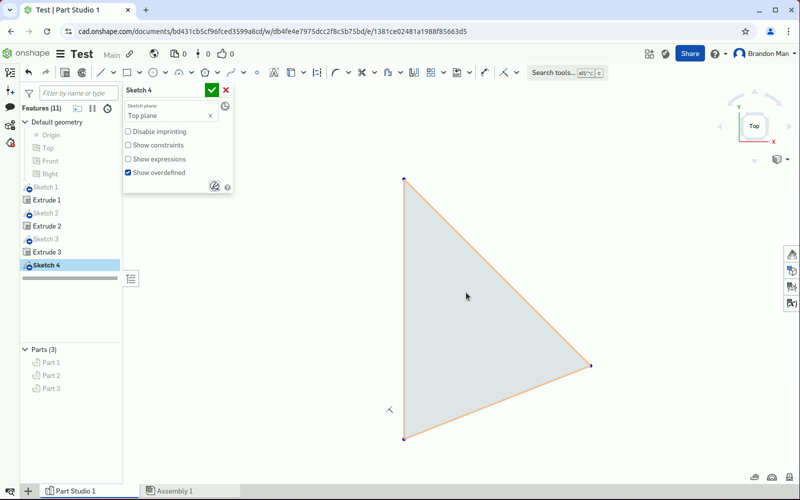
scroll(-6)
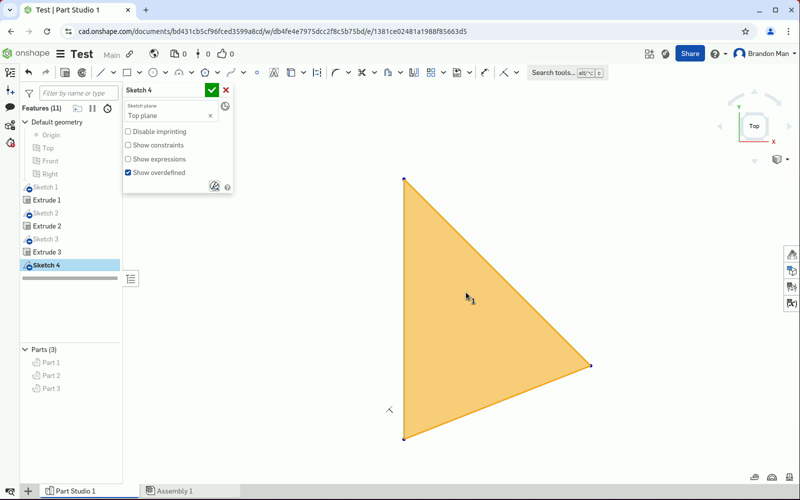
scroll(-6)
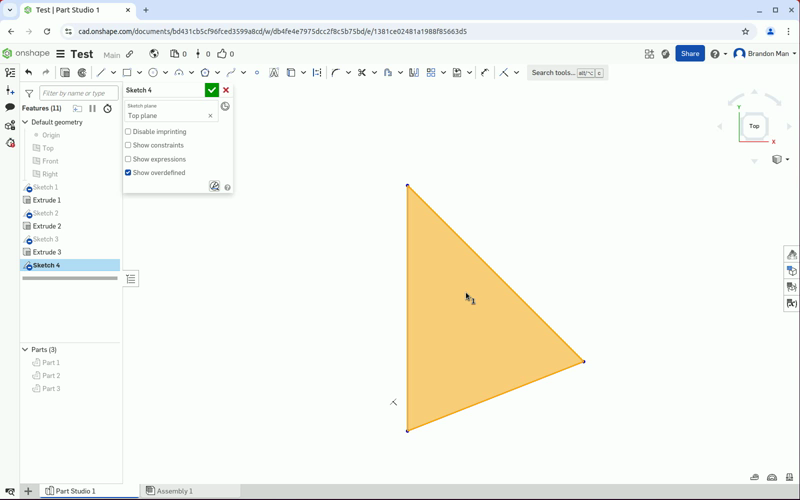
scroll(-6)
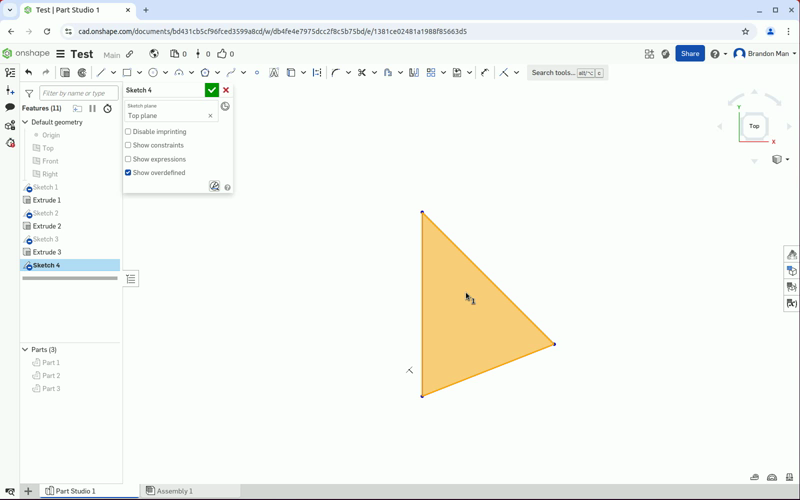
scroll(-6)
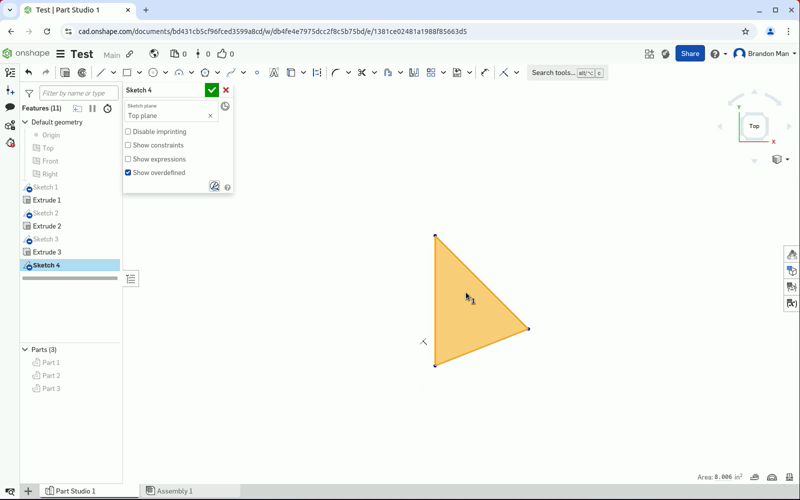
scroll(-6)
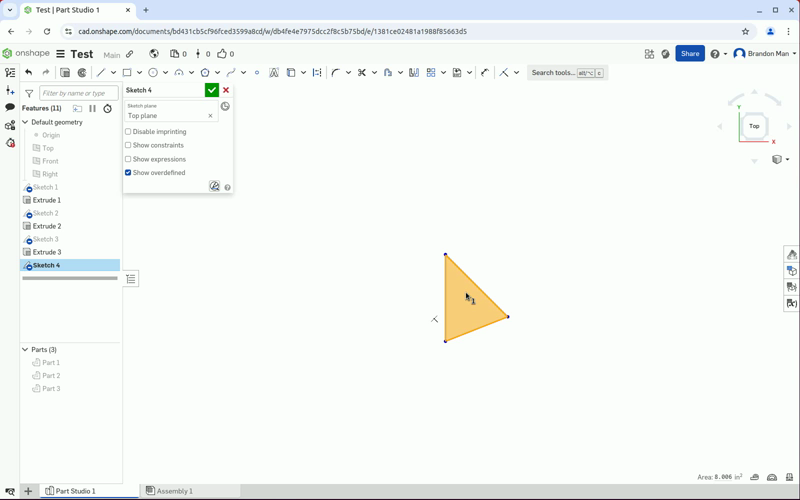
scroll(-6)
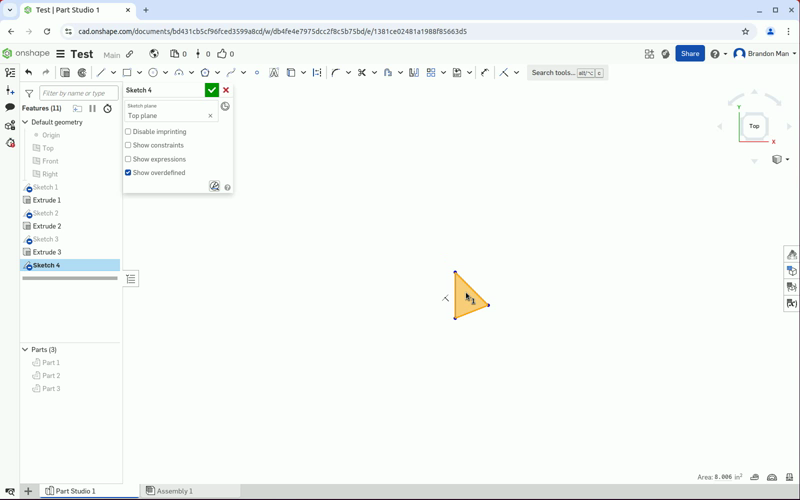
scroll(-6)
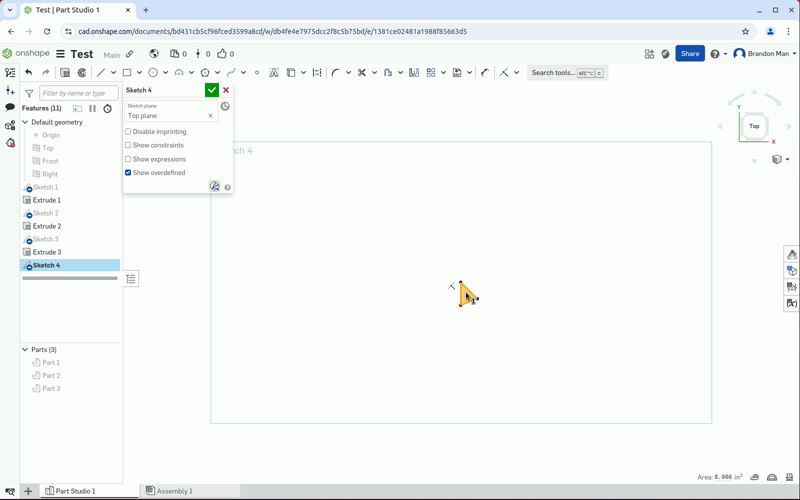
mouse_move(73, 352)
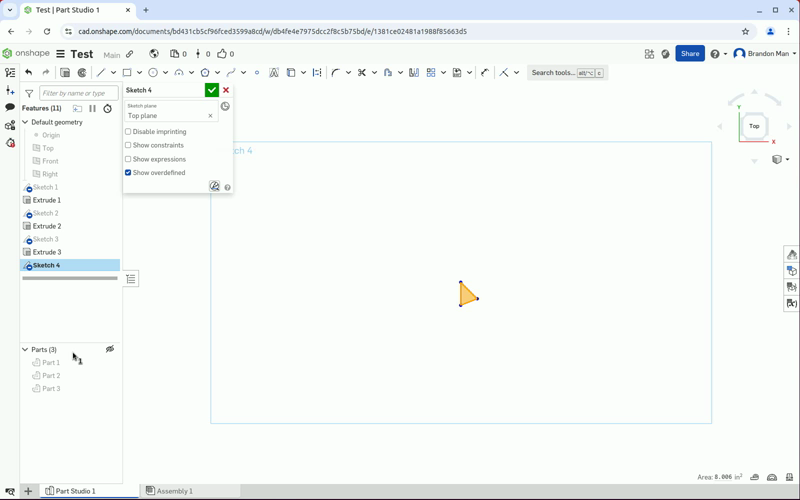
key(shift+y)
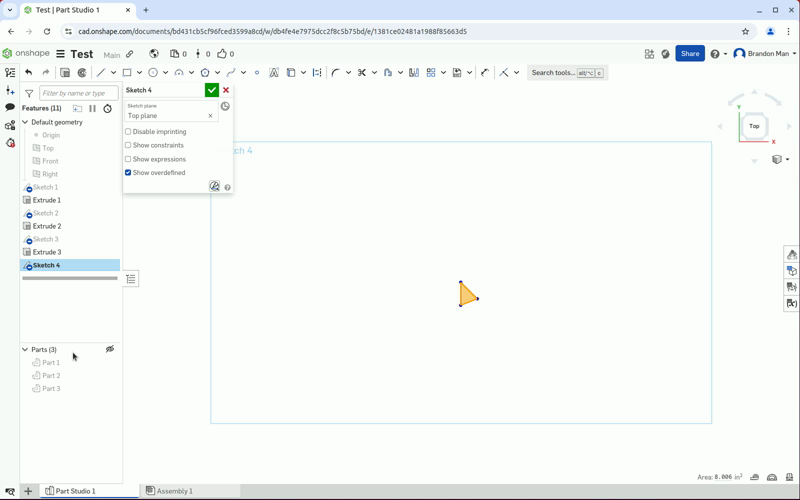
key(shift+e)
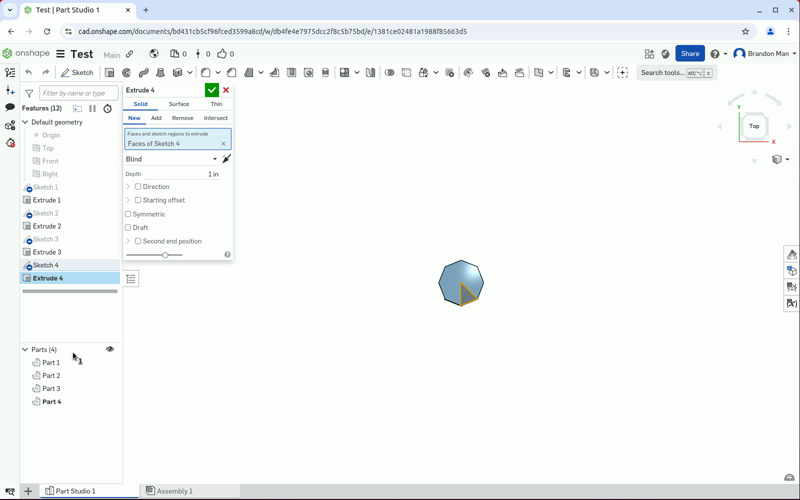
mouse_move(143, 106)
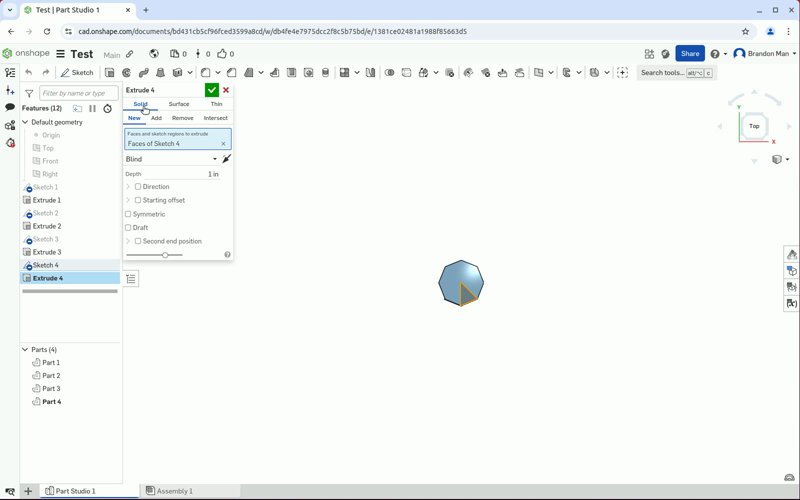
click(143, 106)
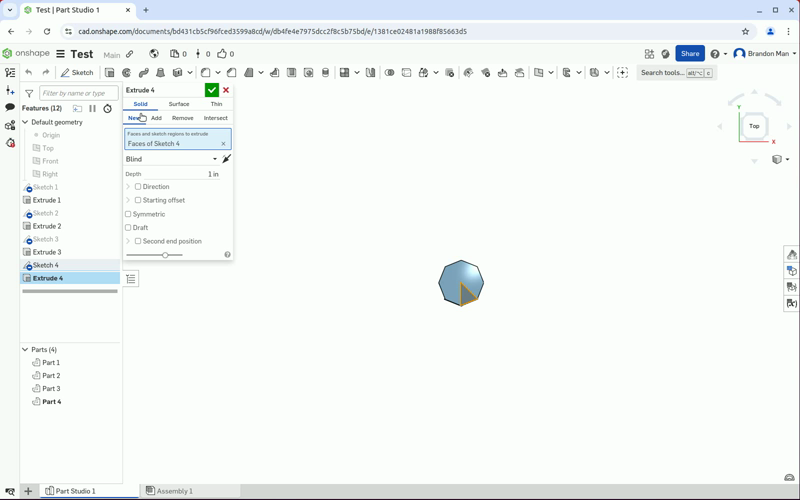
mouse_move(137, 120)
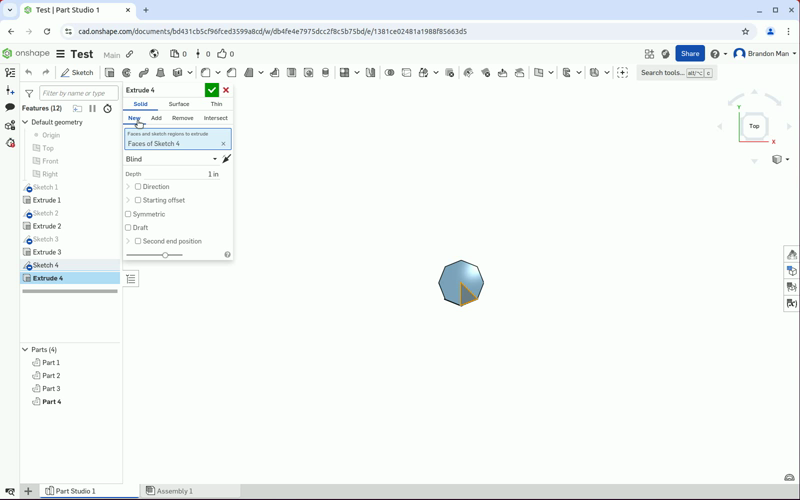
click(137, 120)
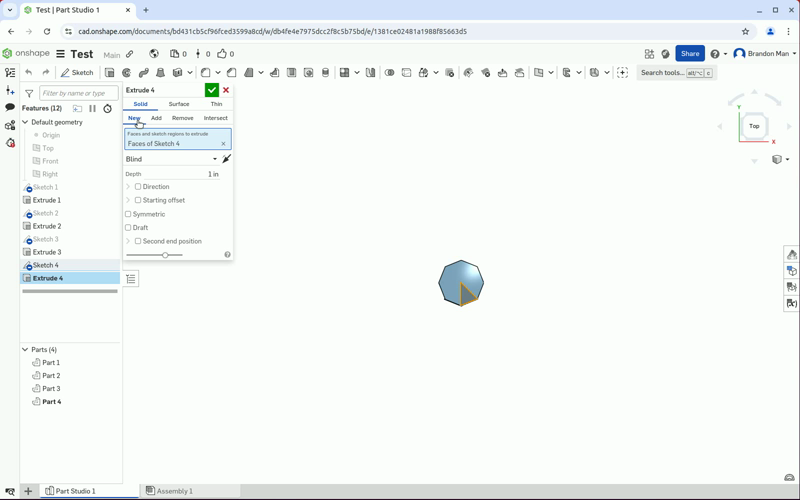
key(tab, 4)
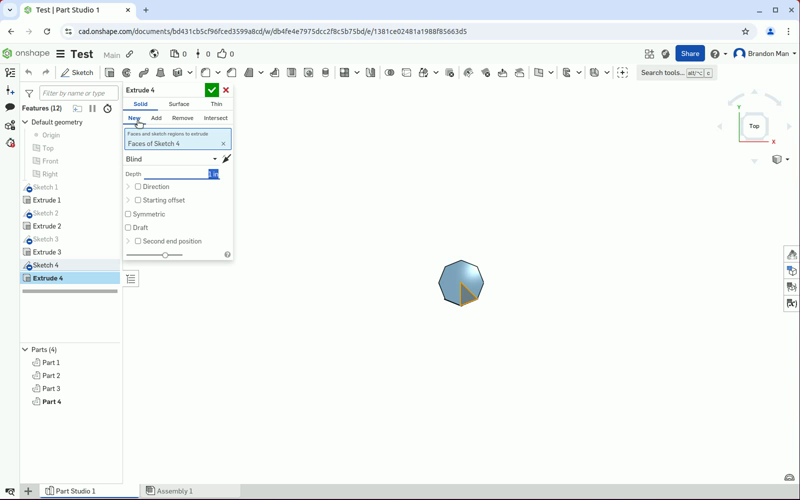
text(-2.407)
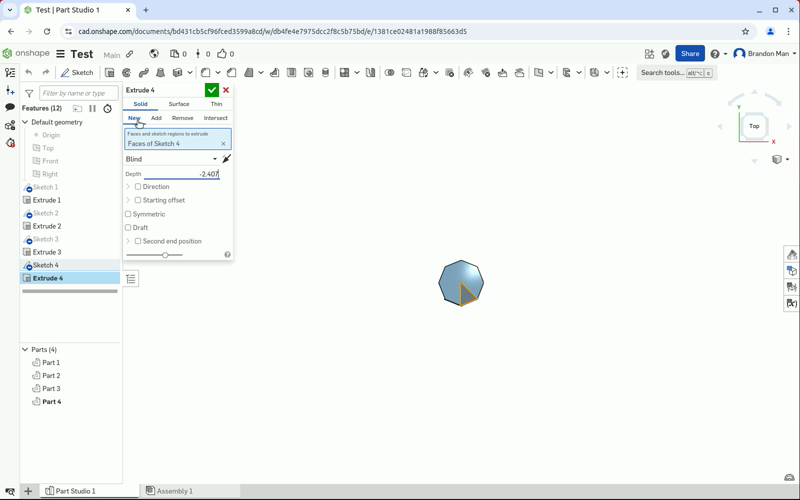
key(enter)
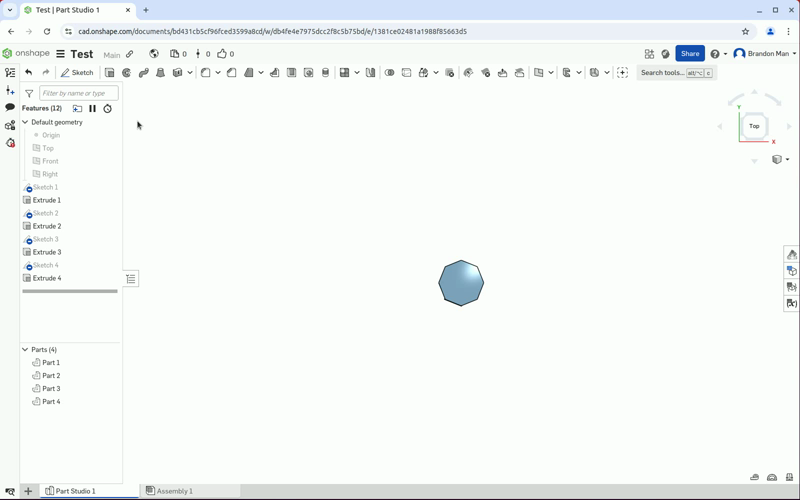
key(shift+h)
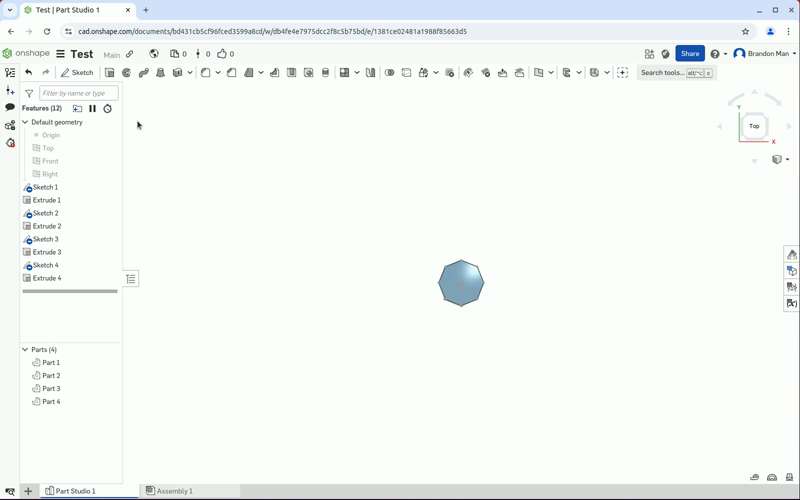
key(shift+h)
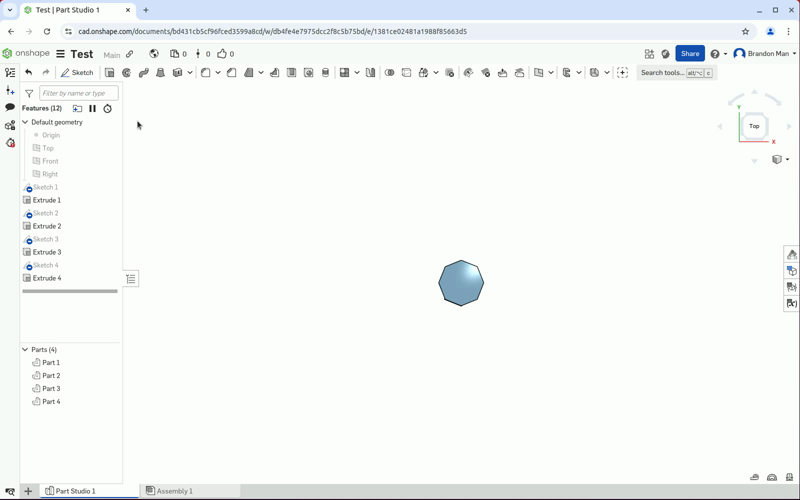
mouse_move(73, 189)
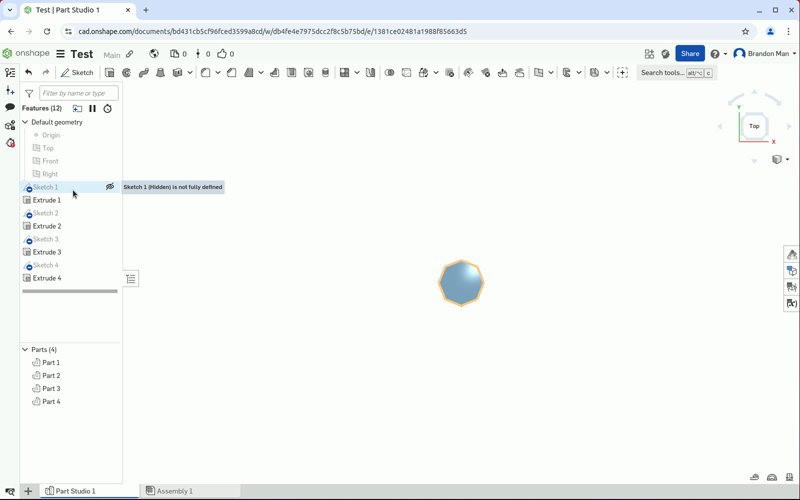
click(73, 189)
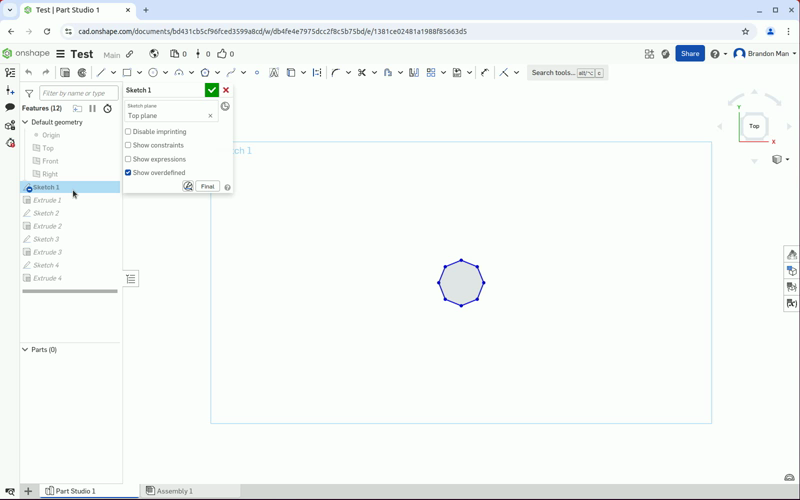
mouse_move(229, 92)
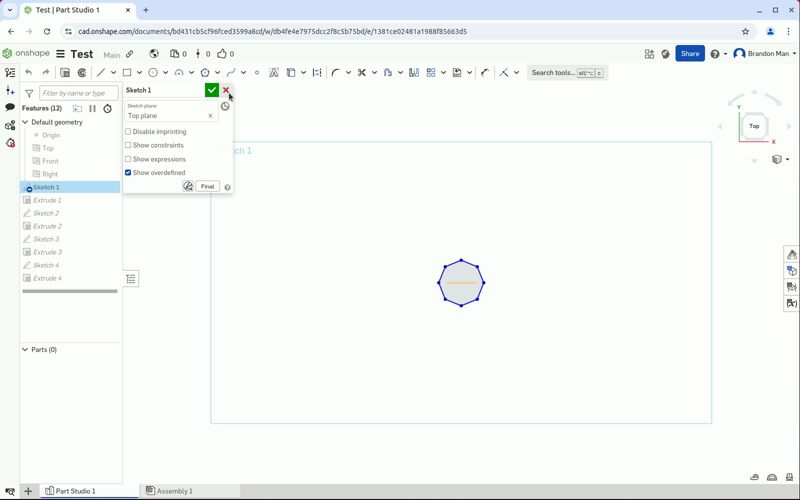
click(229, 92)
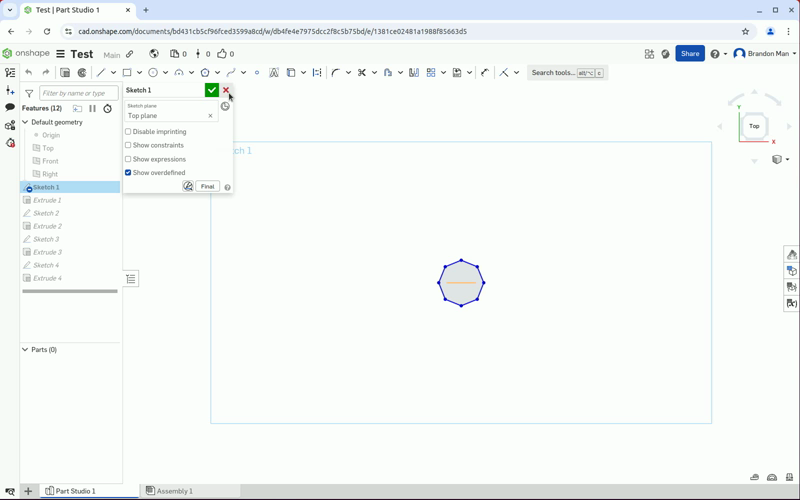
key(shift+s)
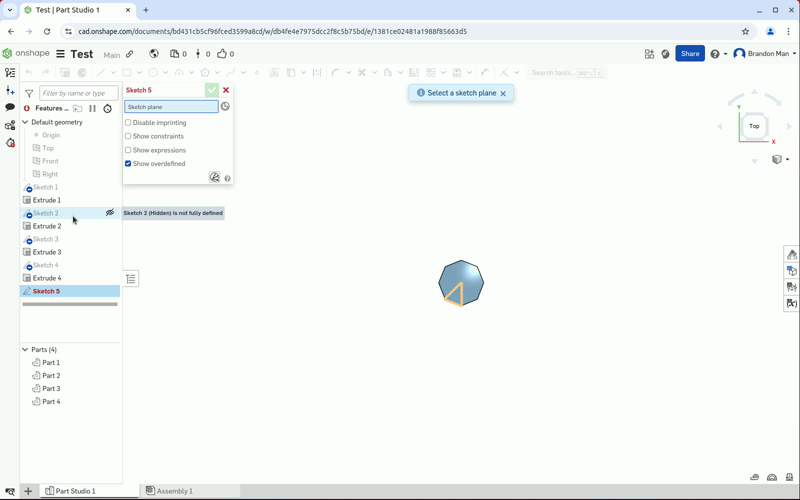
scroll(3)
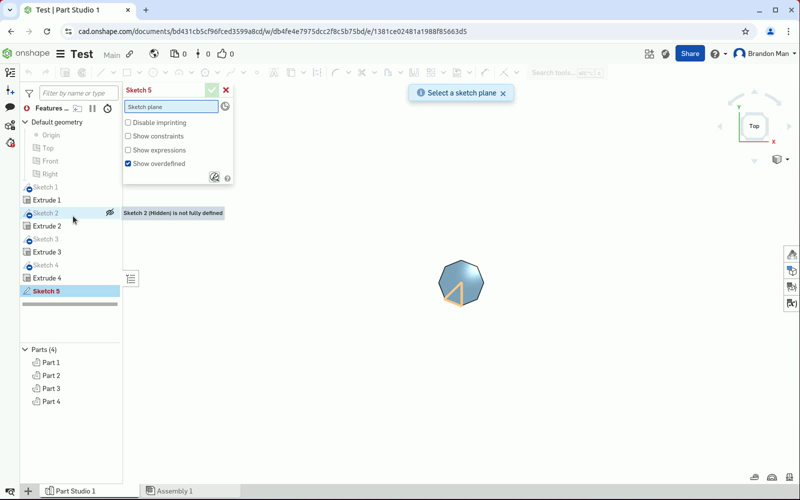
mouse_move(73, 150)
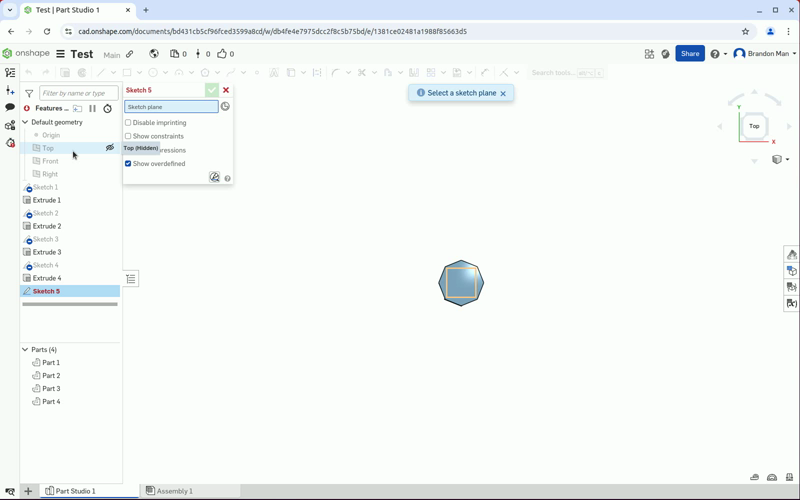
click(73, 150)
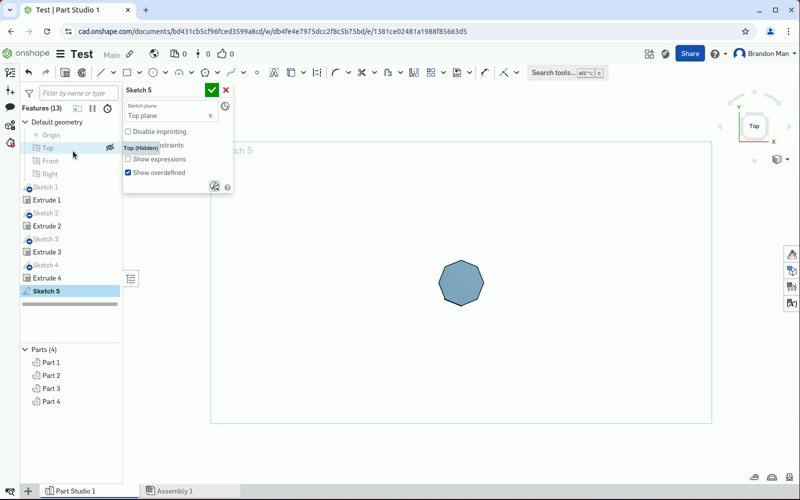
mouse_move(73, 352)
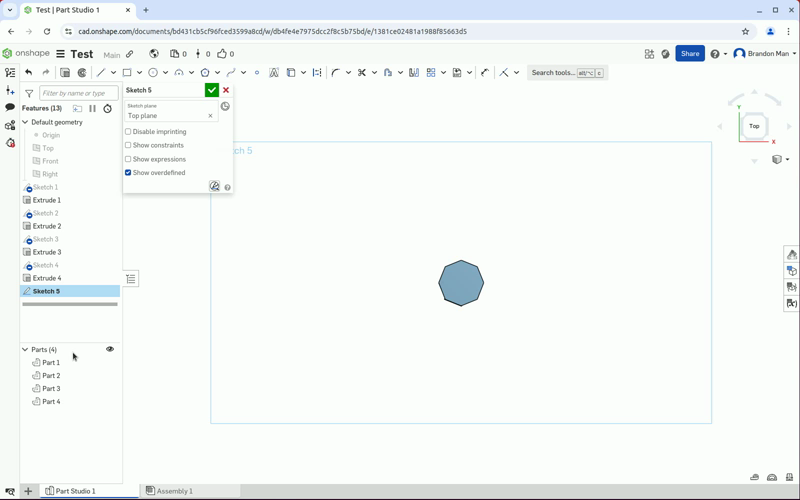
key(y)
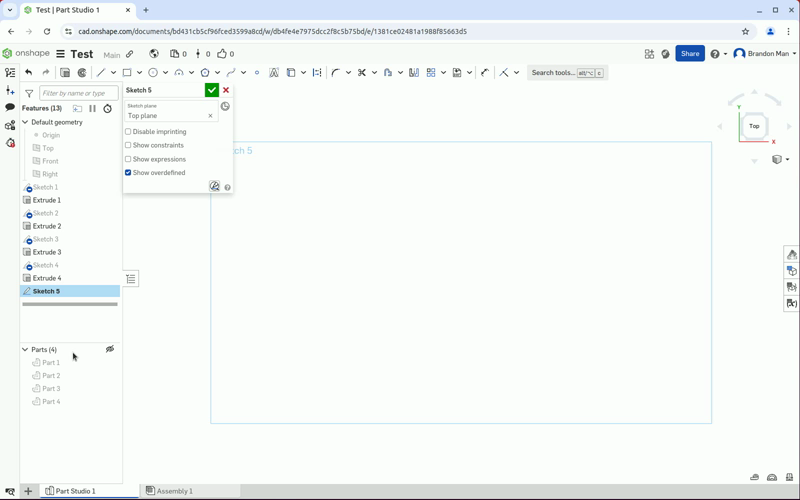
key(l)
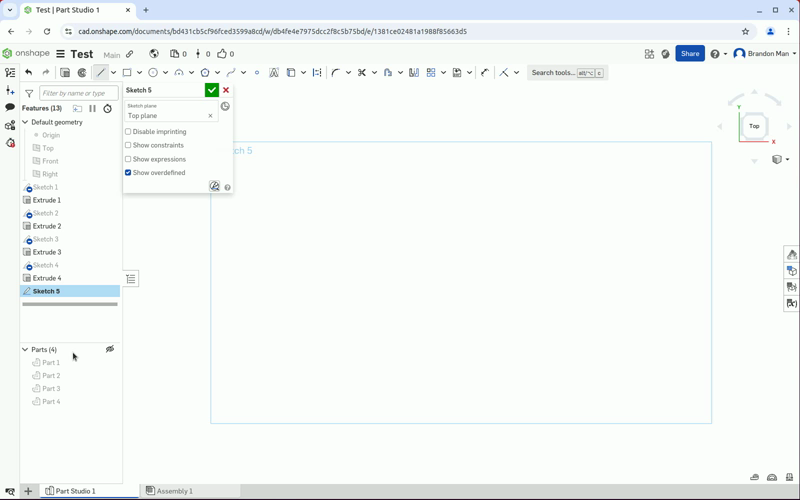
key_down(shift)
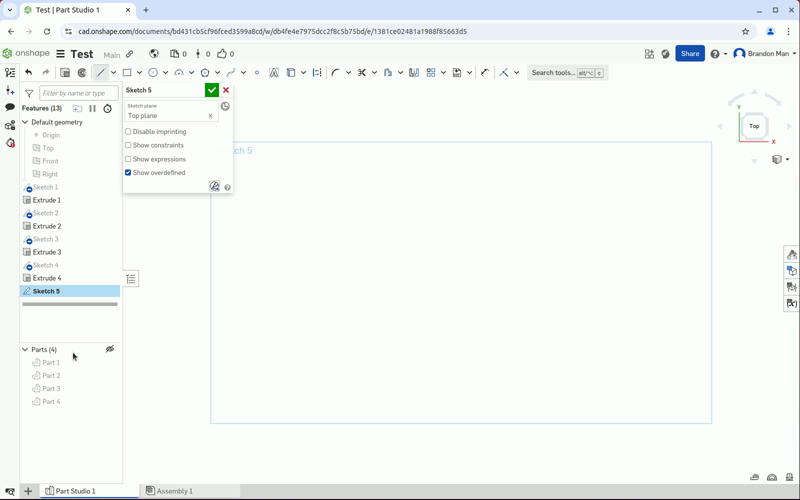
mouse_move(438, 282)
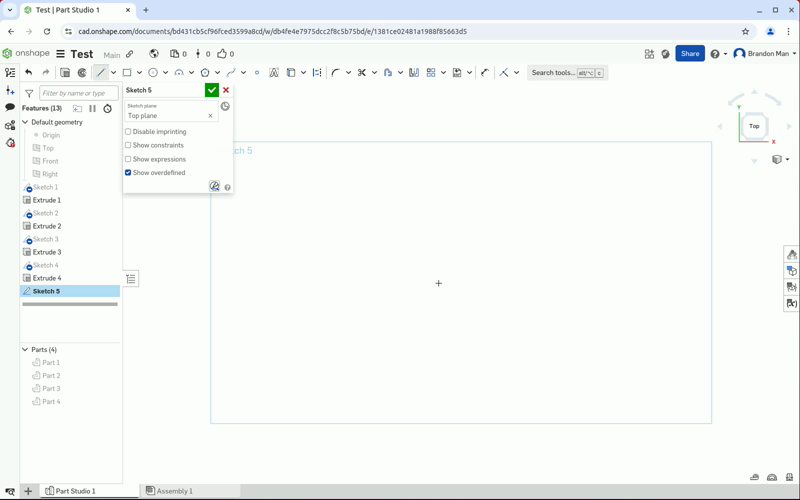
click(438, 282)
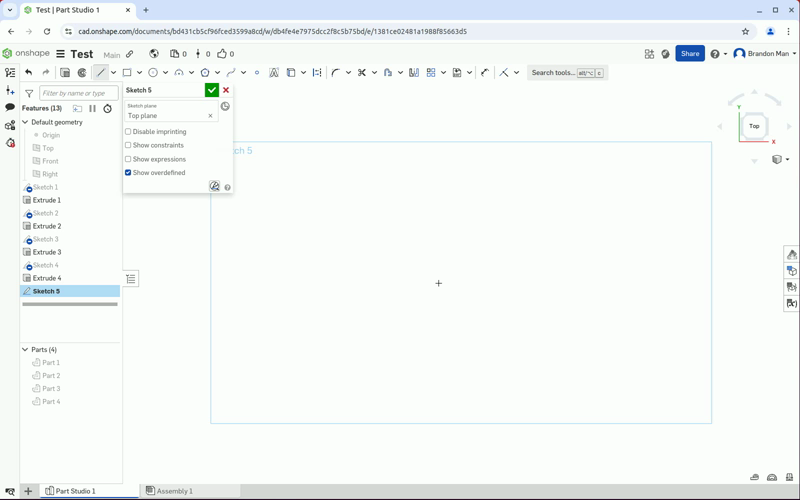
key_up(shift)
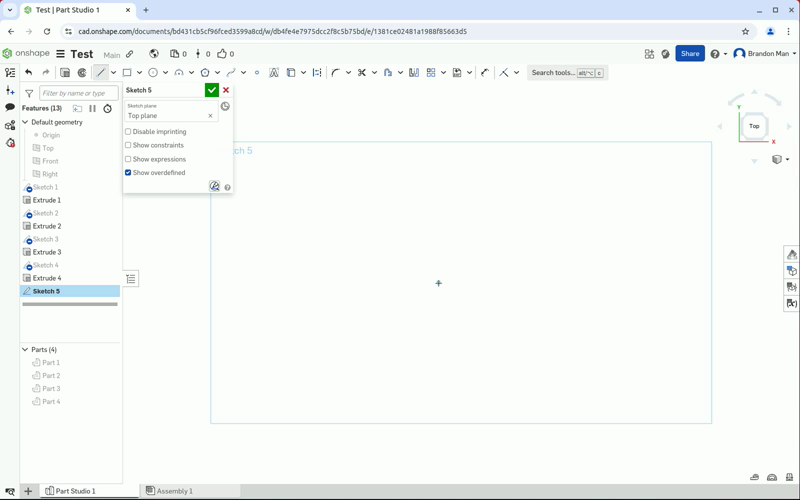
key_down(shift)
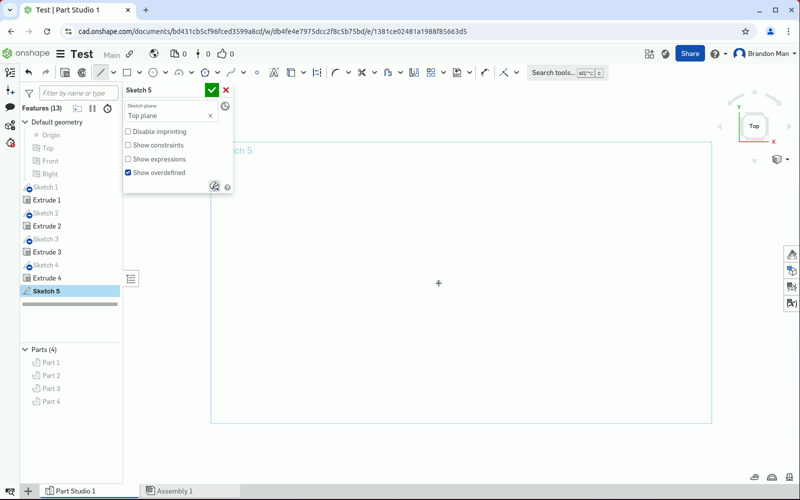
mouse_move(468, 282)
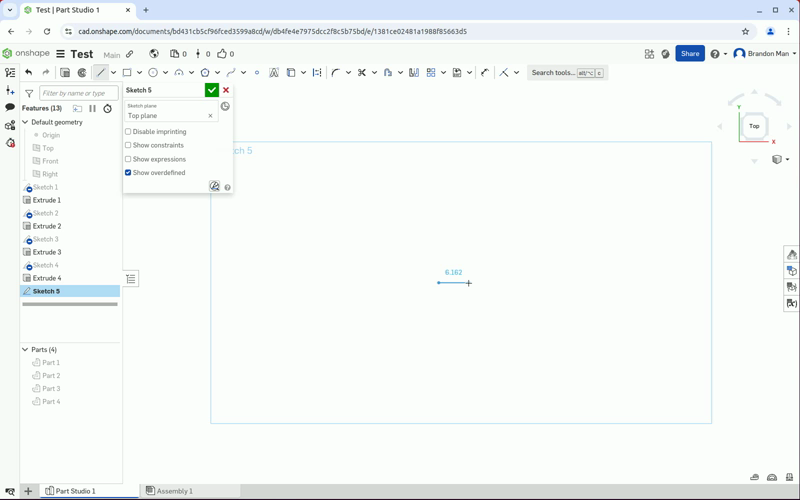
mouse_move(461, 282)
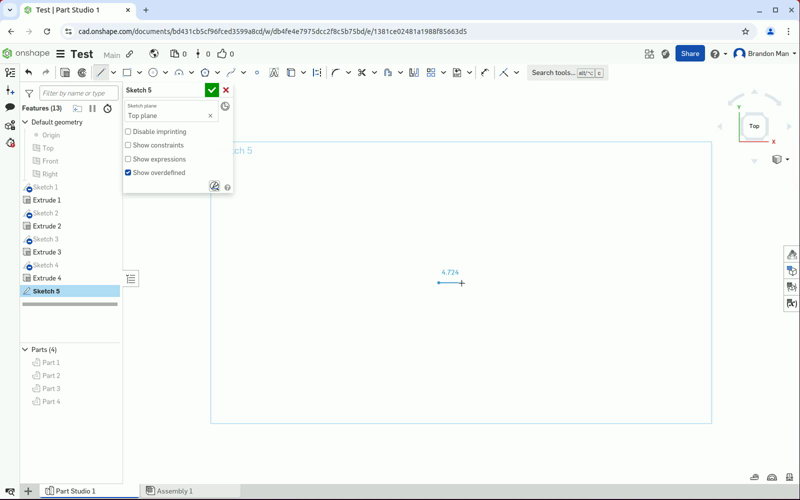
click(461, 282)
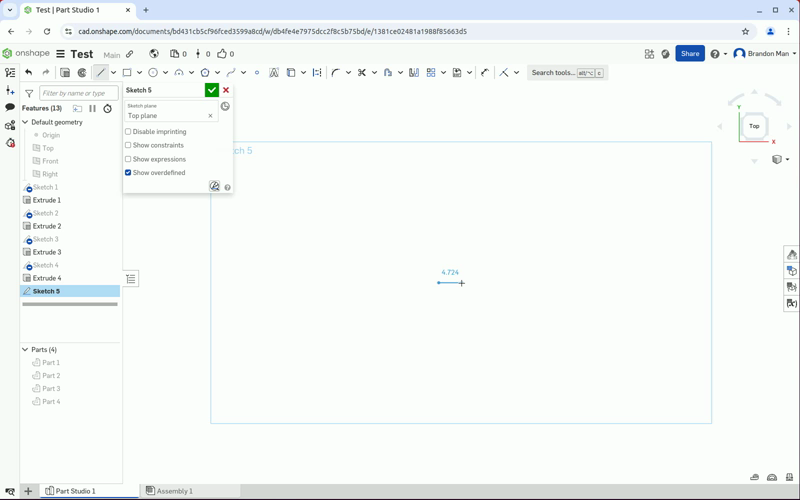
key_up(shift)
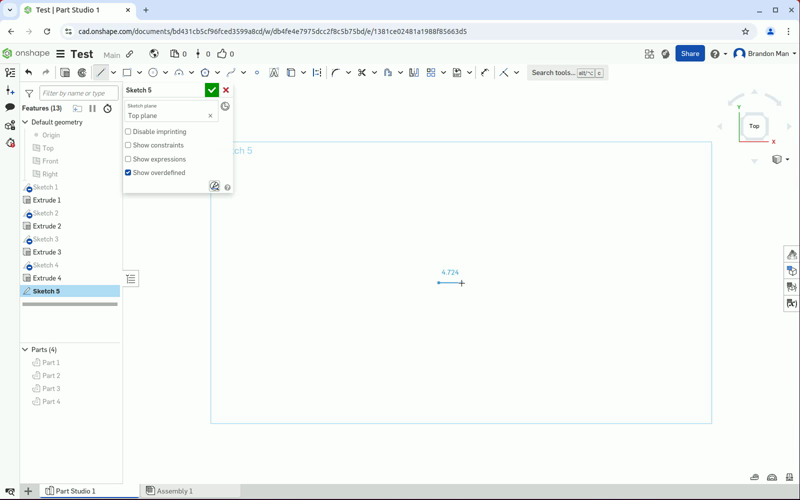
key_down(shift)
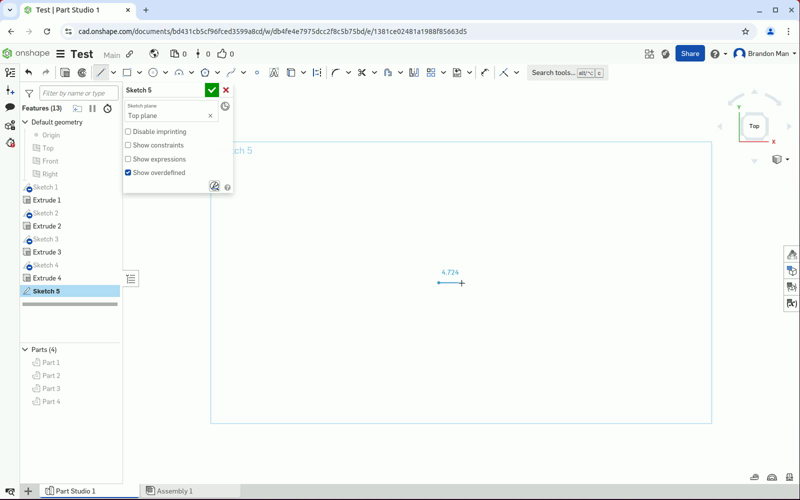
mouse_move(491, 282)
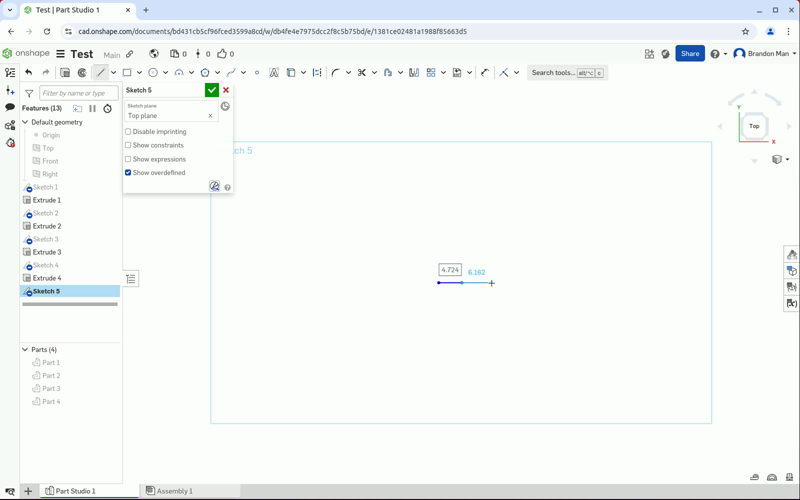
mouse_move(445, 266)
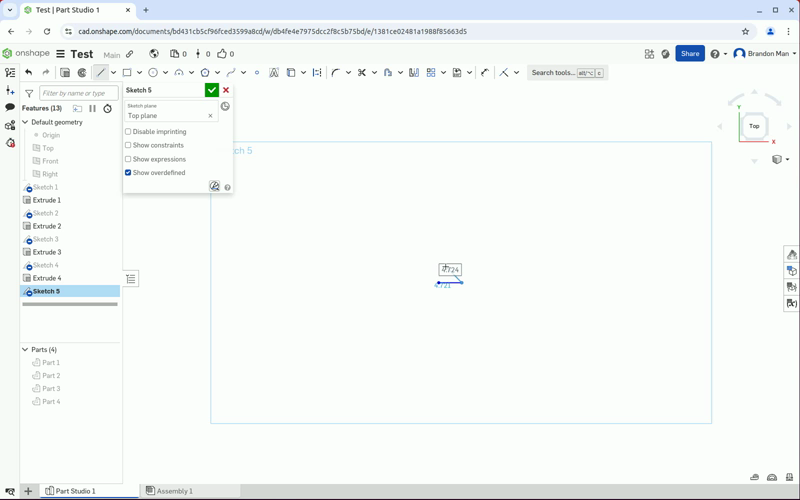
click(445, 266)
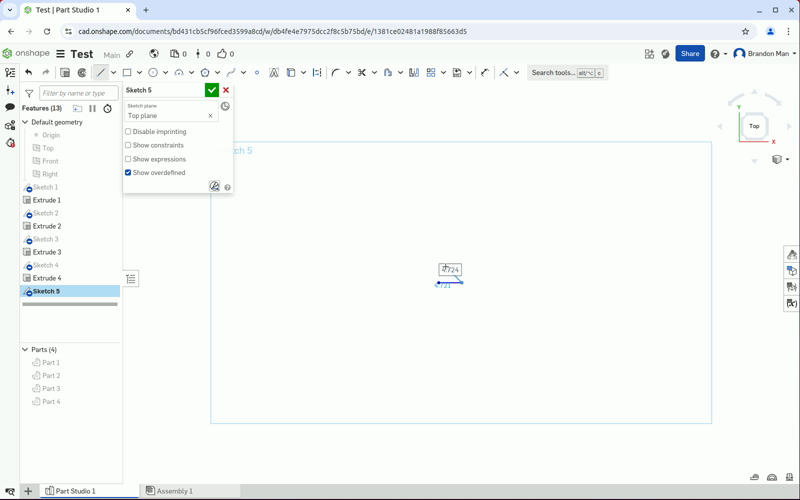
key_up(shift)
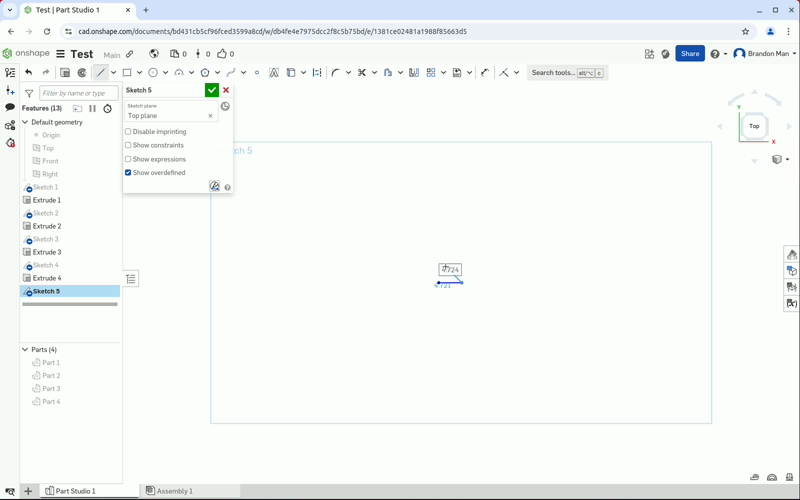
mouse_move(475, 266)
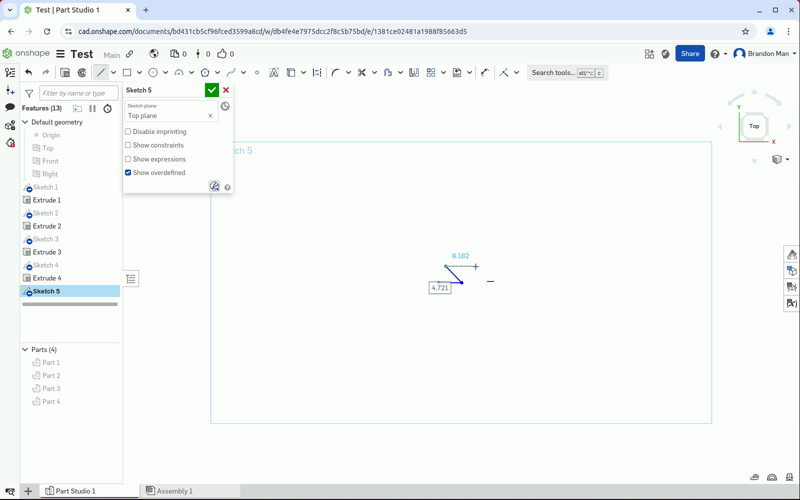
key_down(shift)
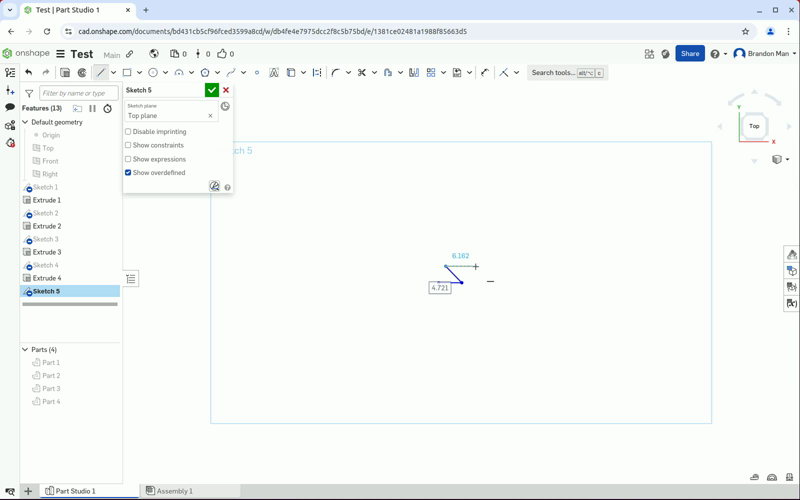
mouse_move(438, 282)
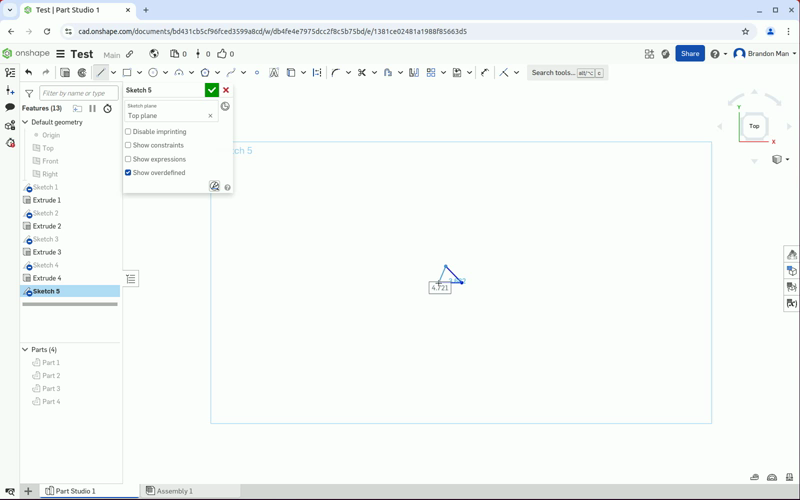
key_up(shift)
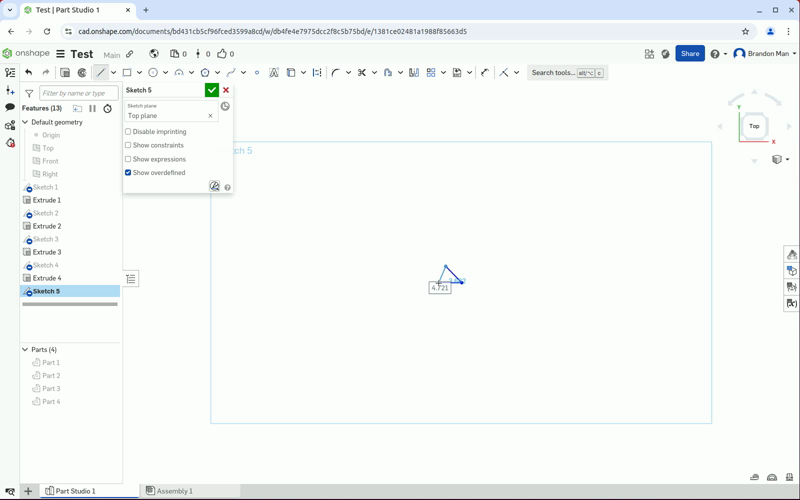
click(438, 282)
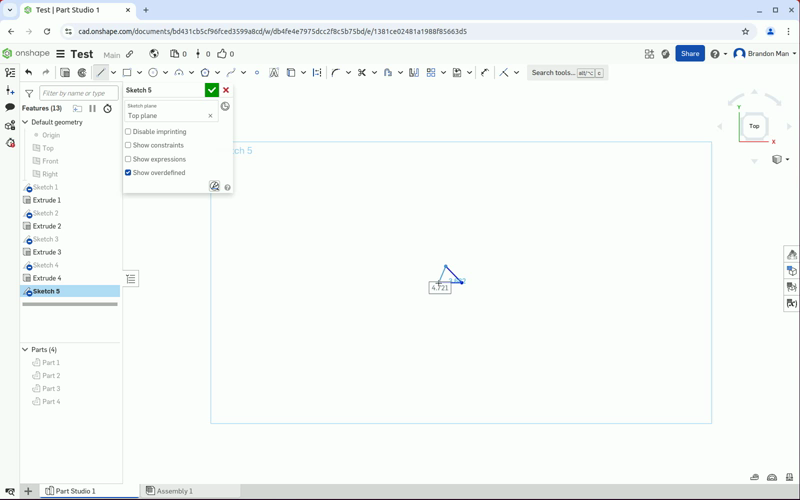
key(esc)
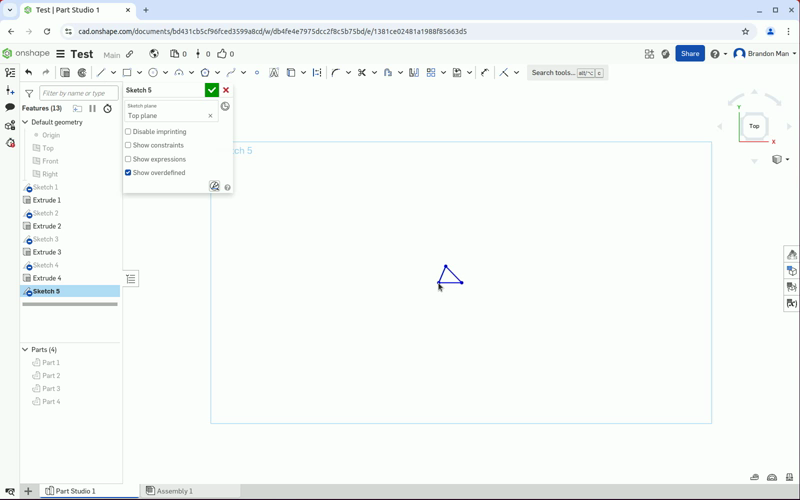
mouse_move(451, 274)
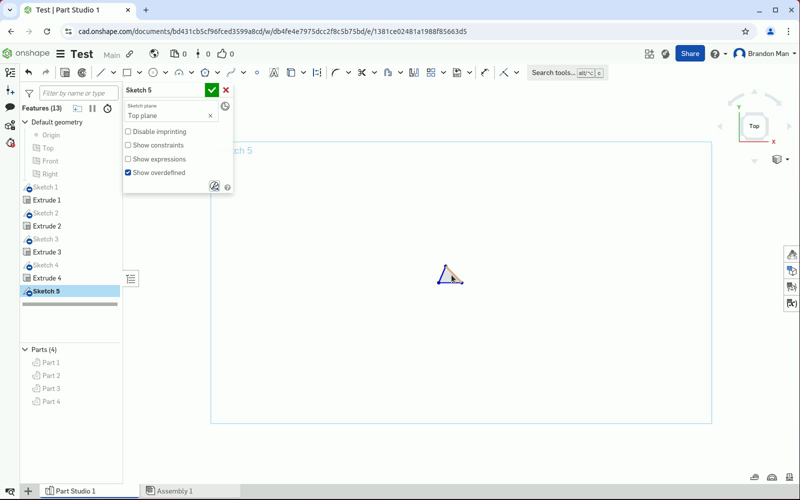
scroll(6)
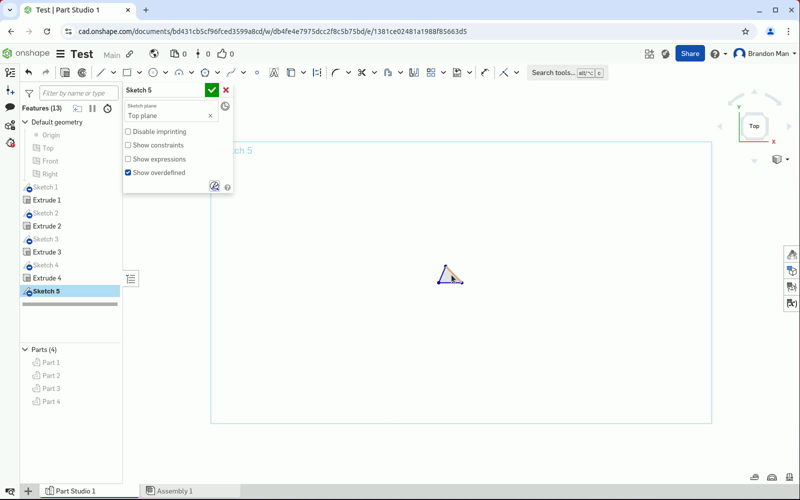
scroll(6)
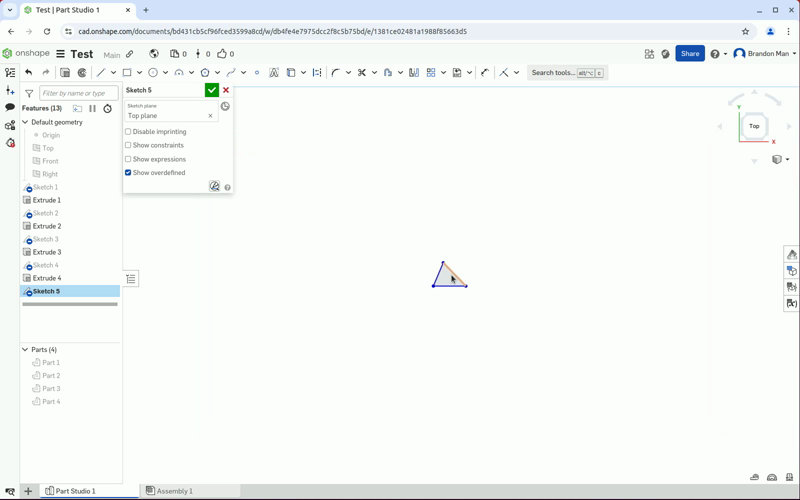
scroll(6)
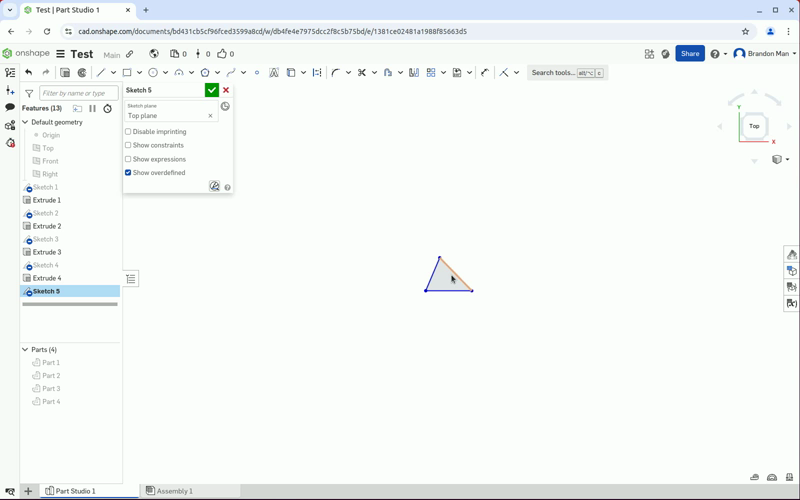
scroll(6)
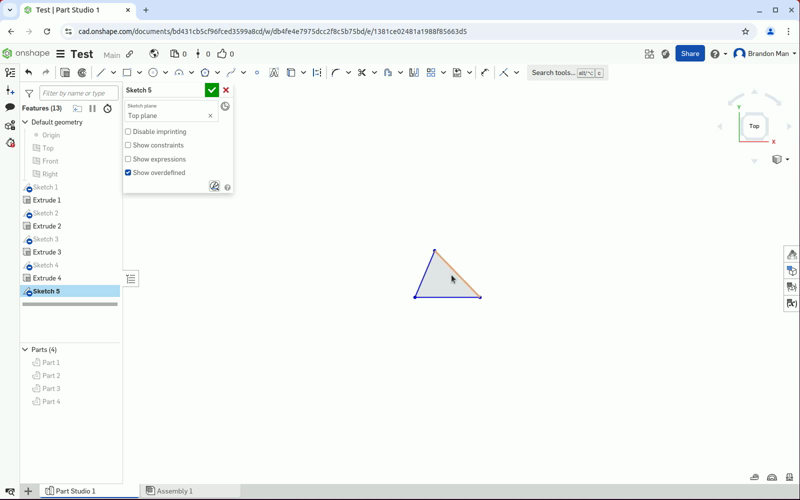
scroll(6)
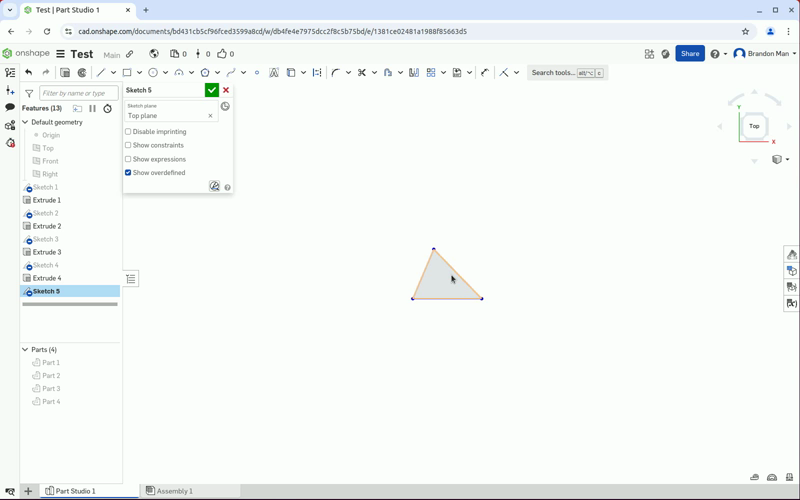
scroll(6)
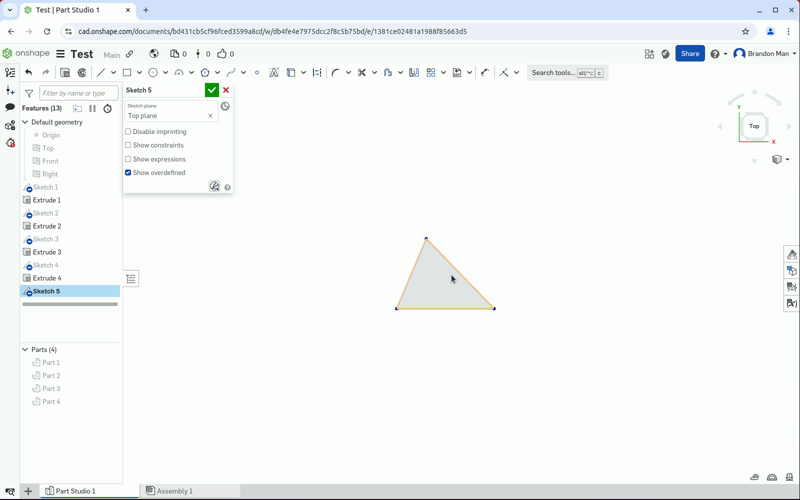
scroll(6)
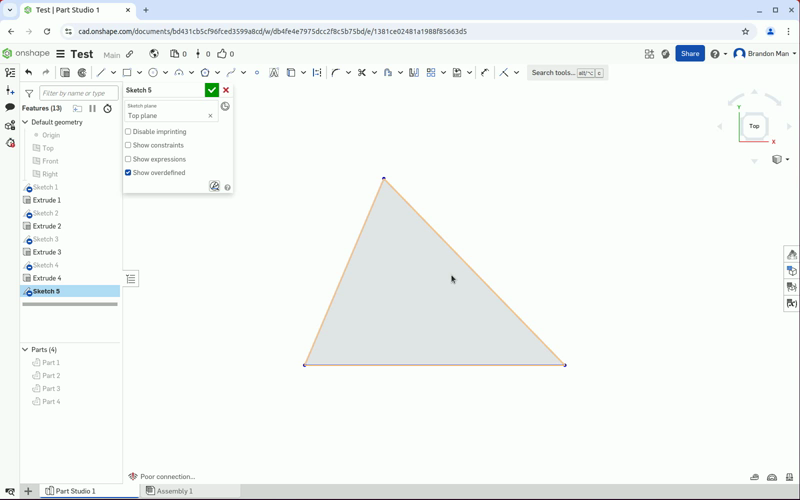
click(451, 274)
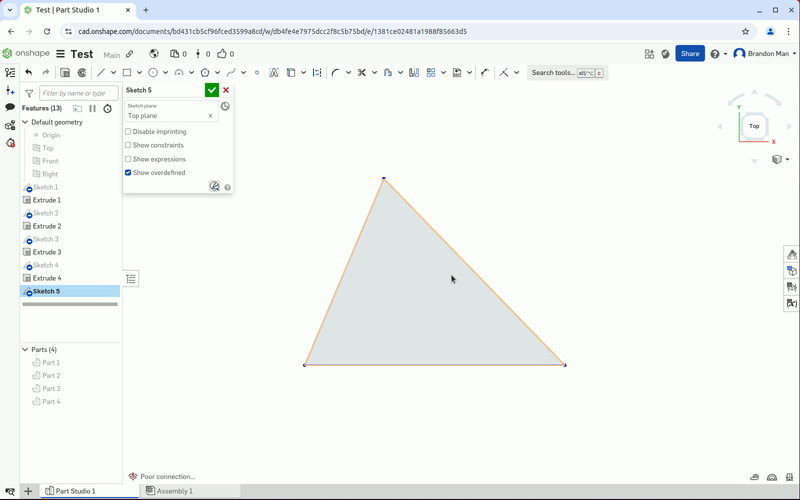
scroll(-6)
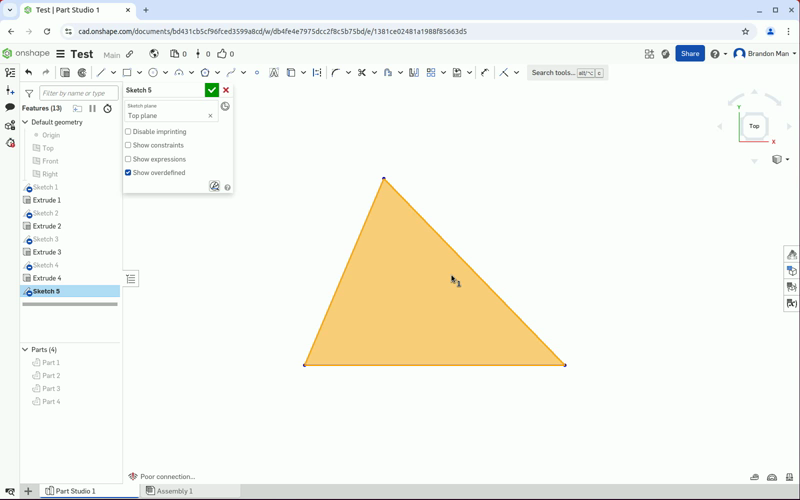
scroll(-6)
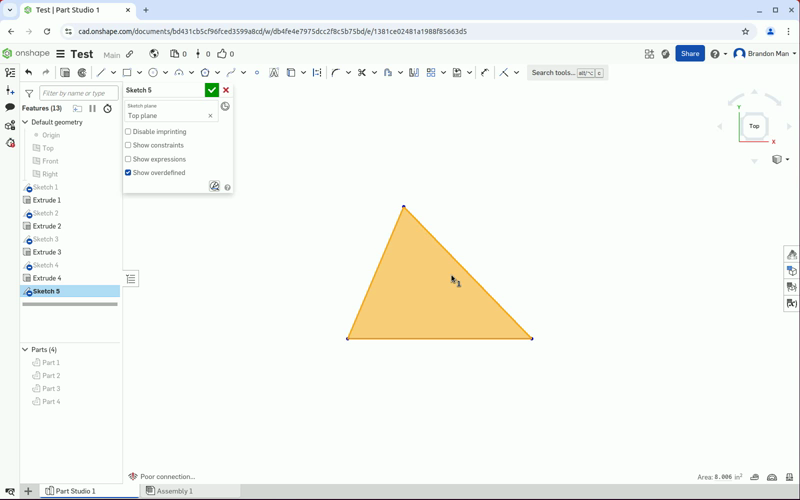
scroll(-6)
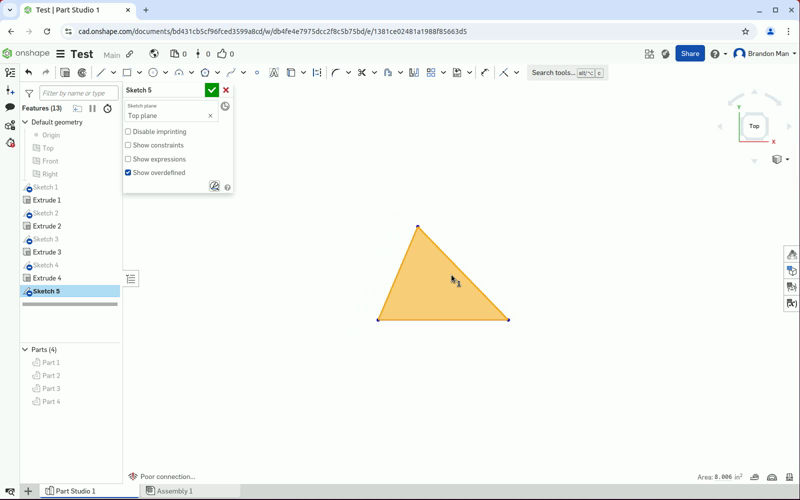
scroll(-6)
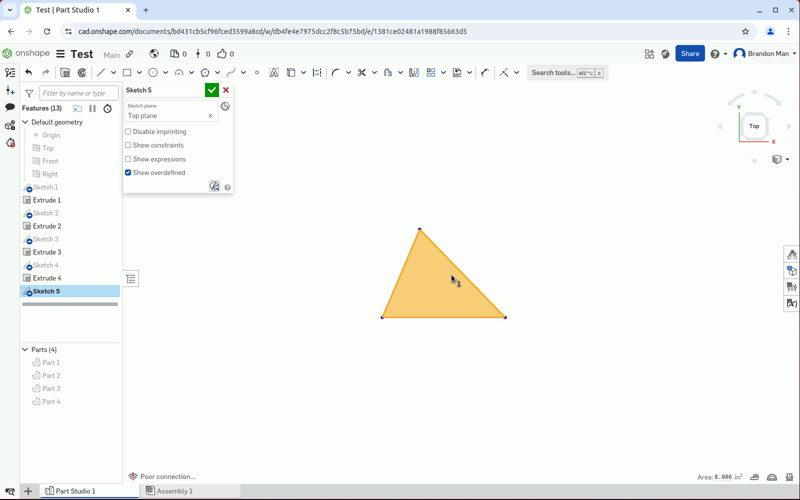
scroll(-6)
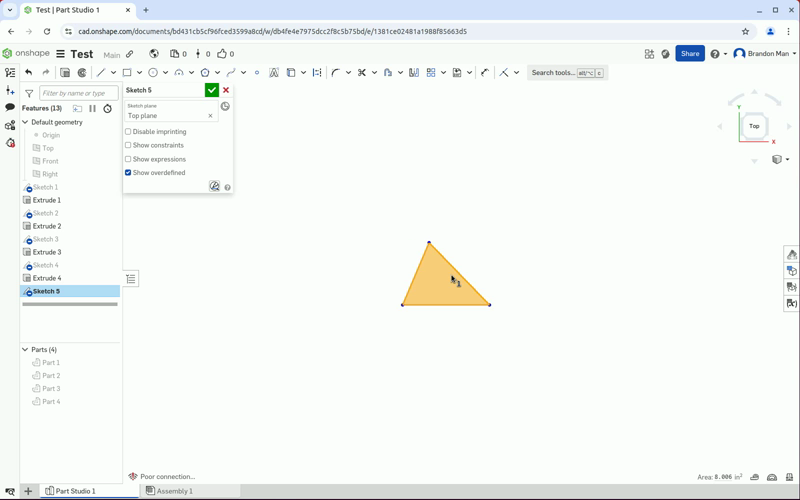
scroll(-6)
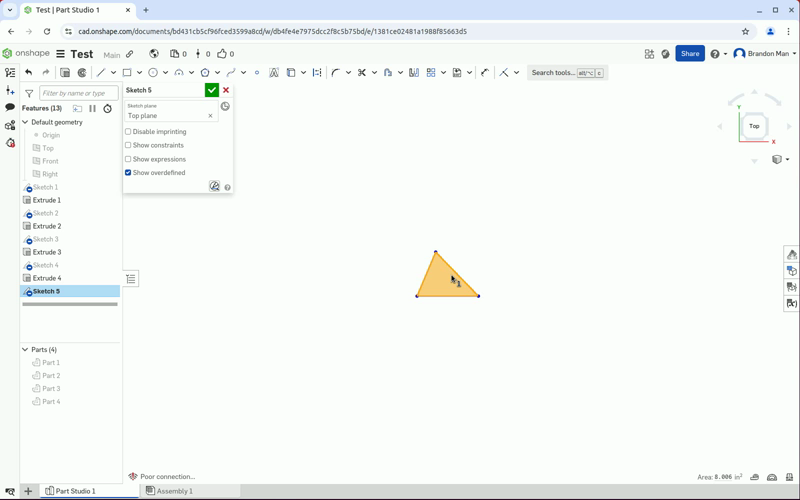
scroll(-6)
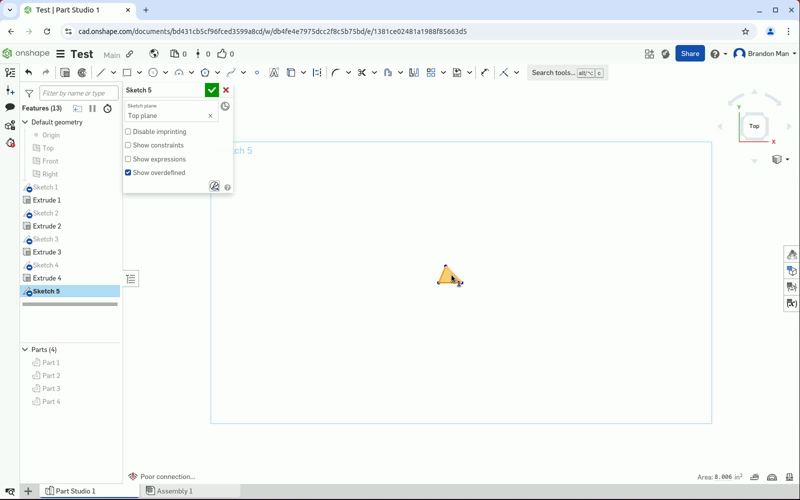
mouse_move(73, 352)
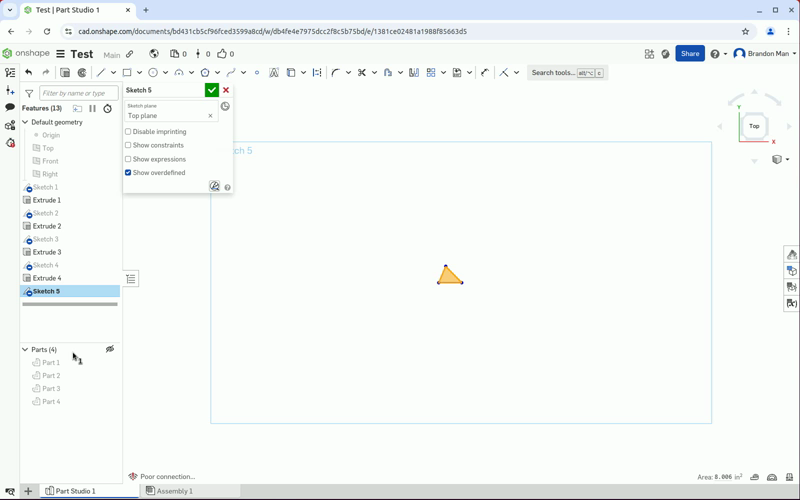
key(shift+y)
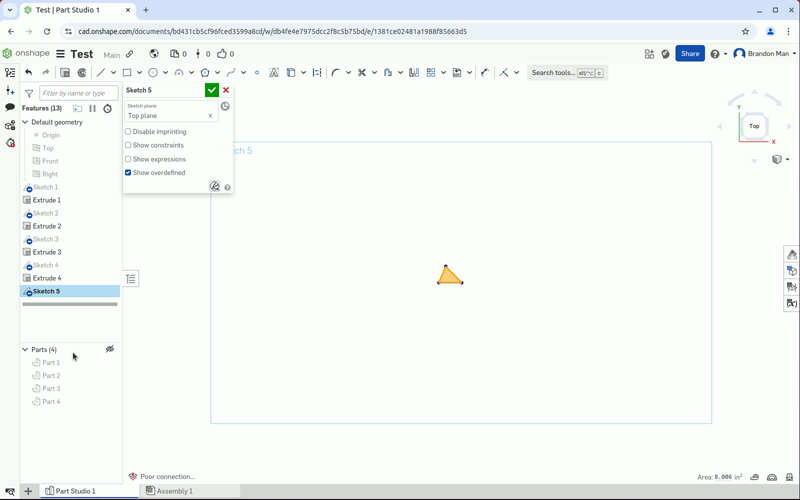
key(shift+e)
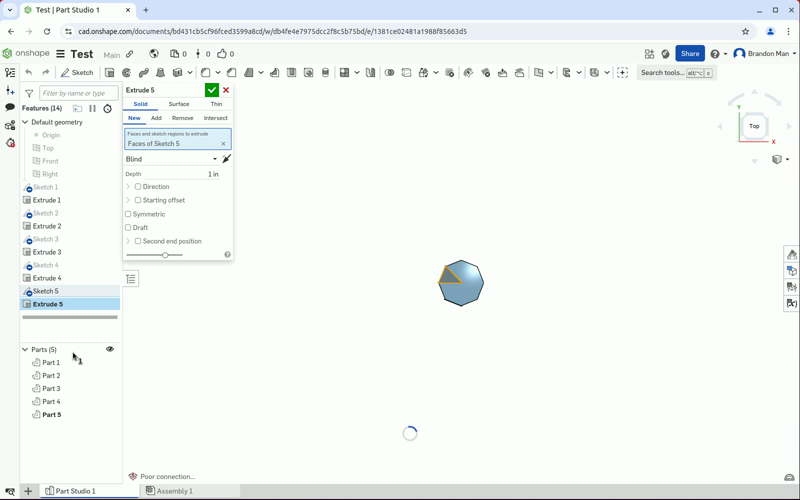
mouse_move(143, 106)
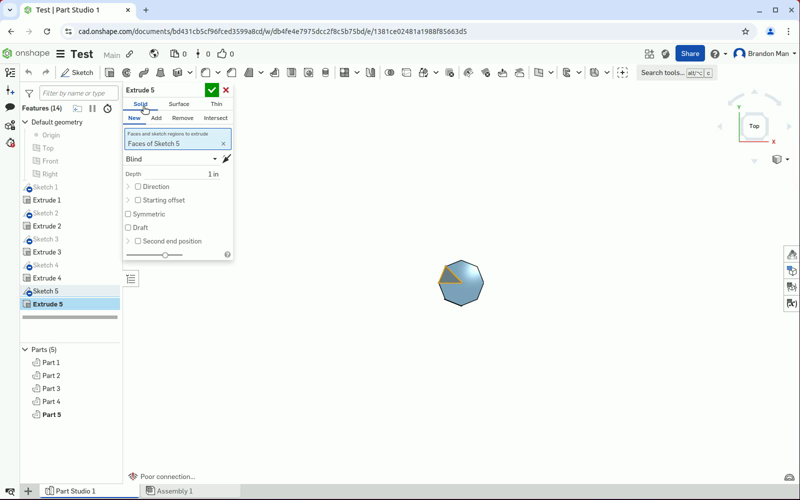
click(143, 106)
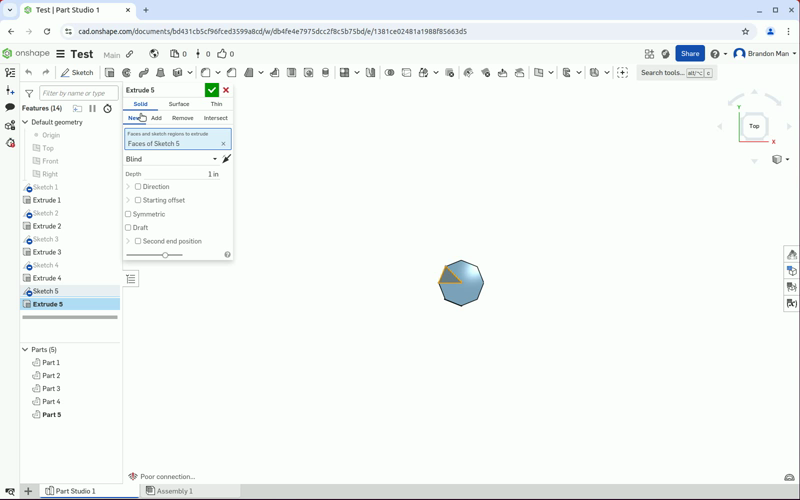
mouse_move(137, 120)
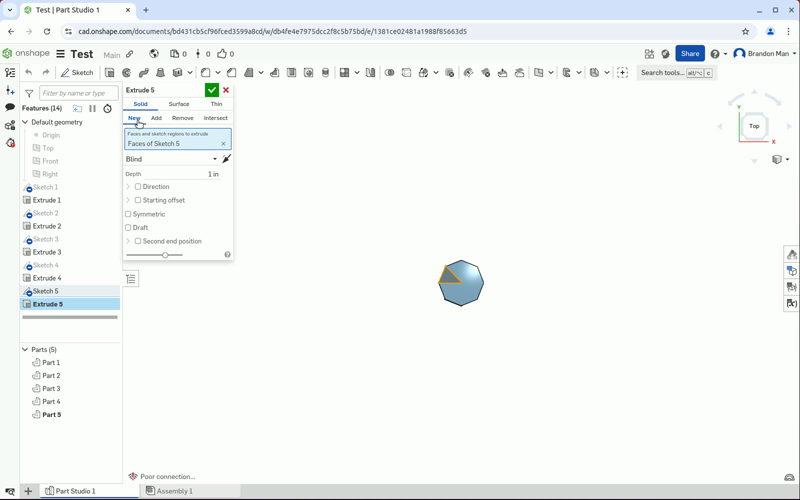
click(137, 120)
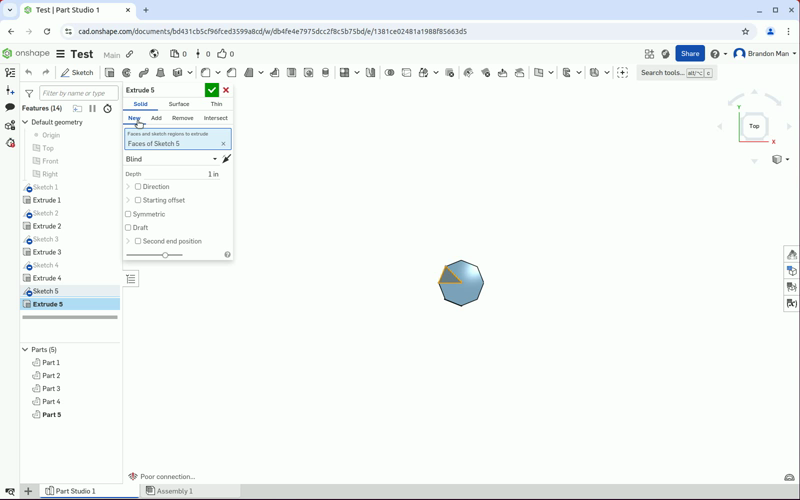
key(tab, 4)
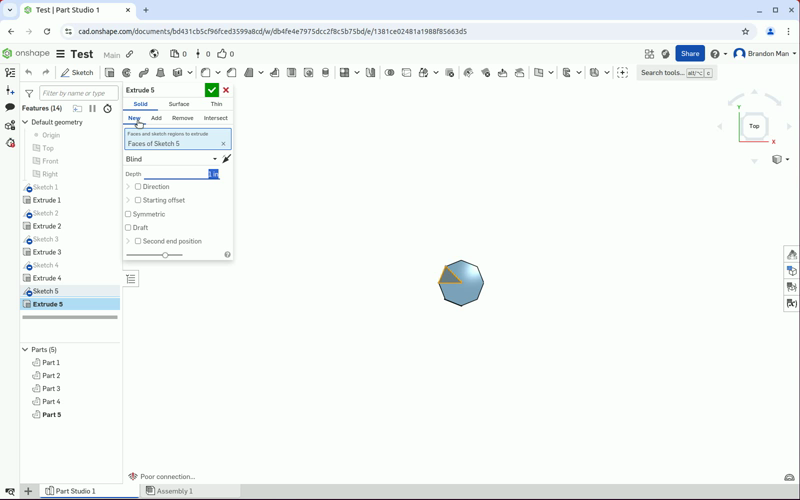
text(-2.407)
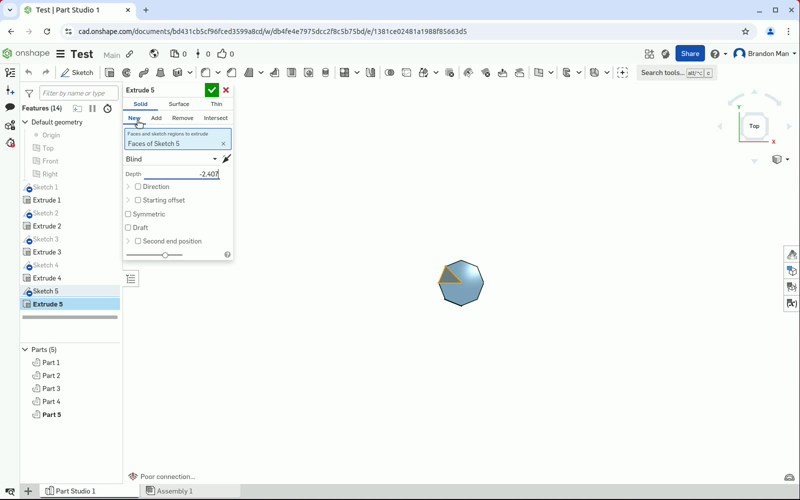
key(enter)
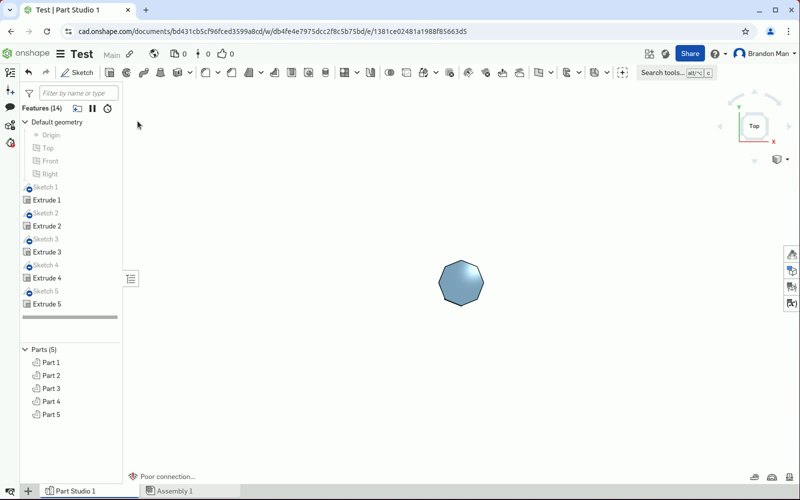
key(shift+h)
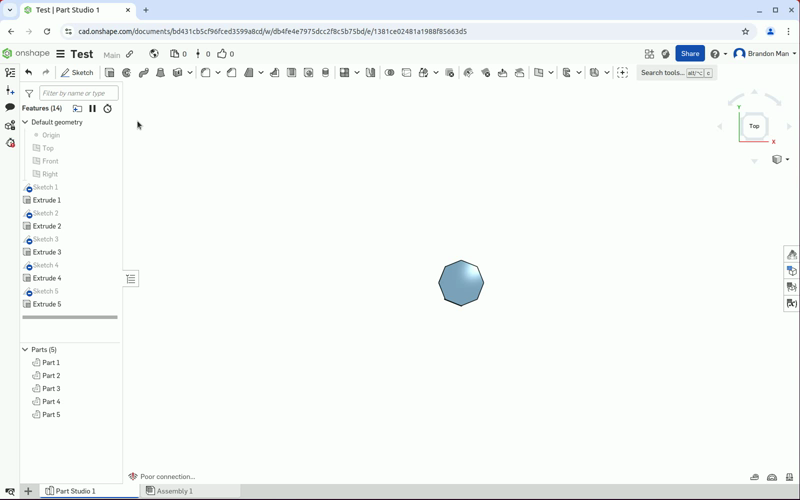
key(shift+h)
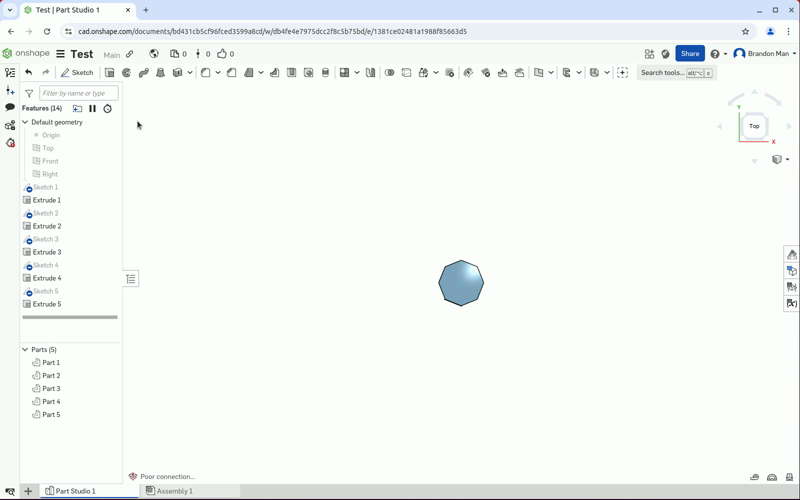
mouse_move(73, 189)
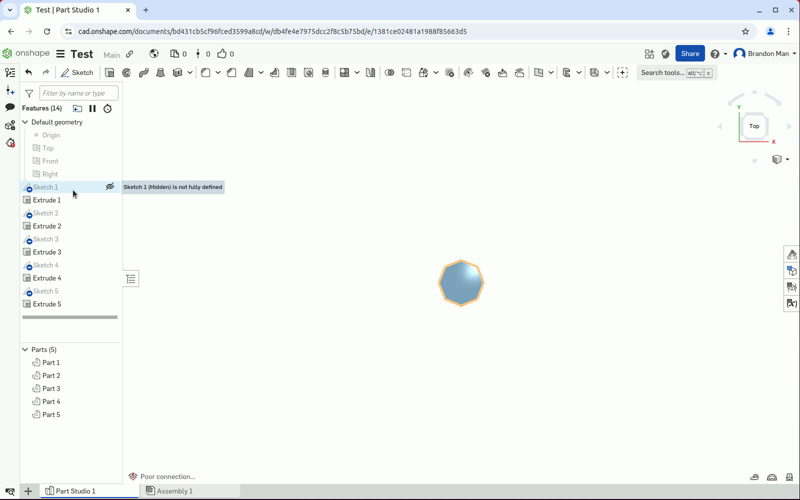
click(73, 189)
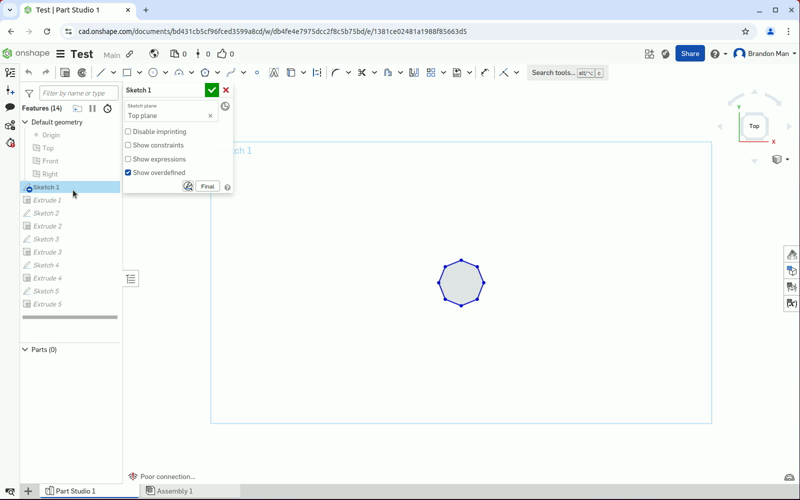
mouse_move(229, 92)
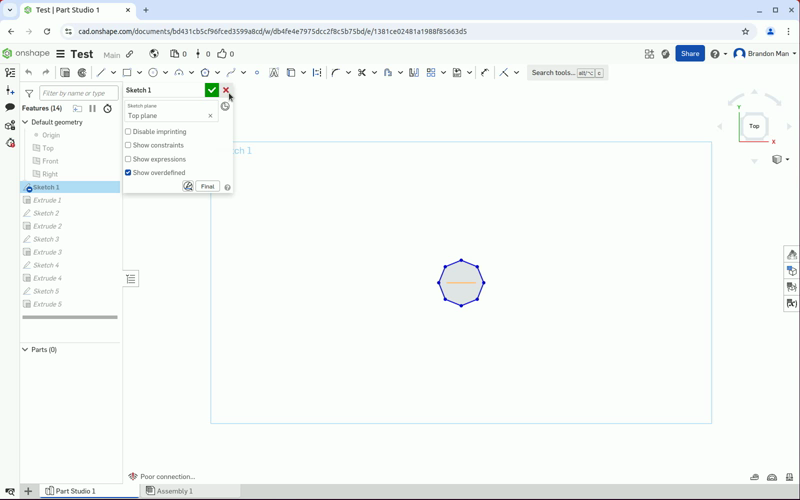
click(229, 92)
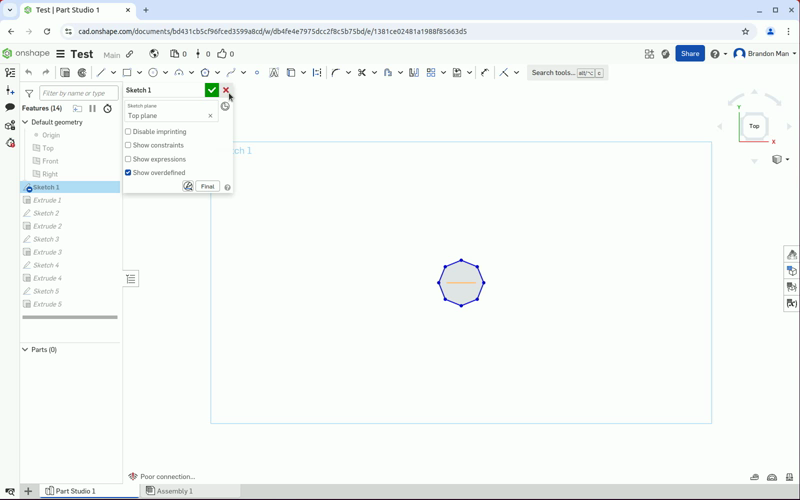
key(shift+s)
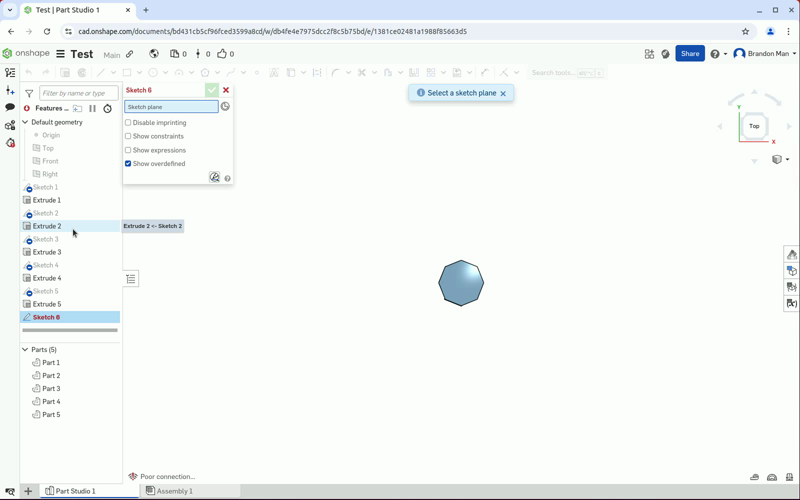
scroll(3)
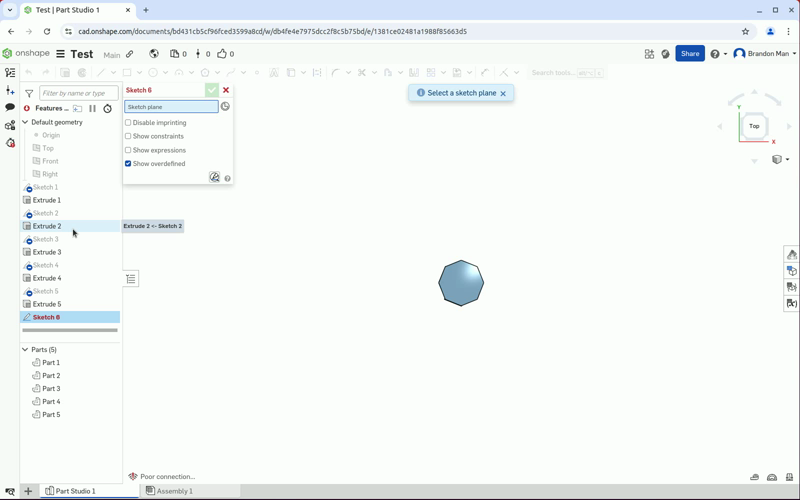
mouse_move(73, 150)
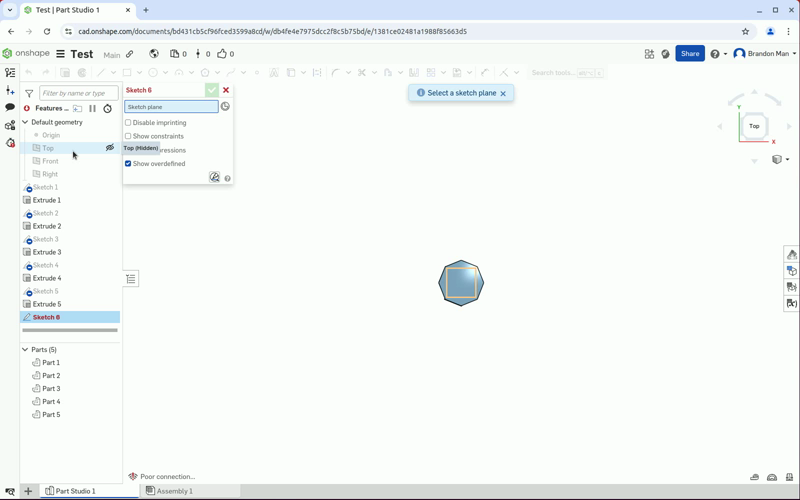
click(73, 150)
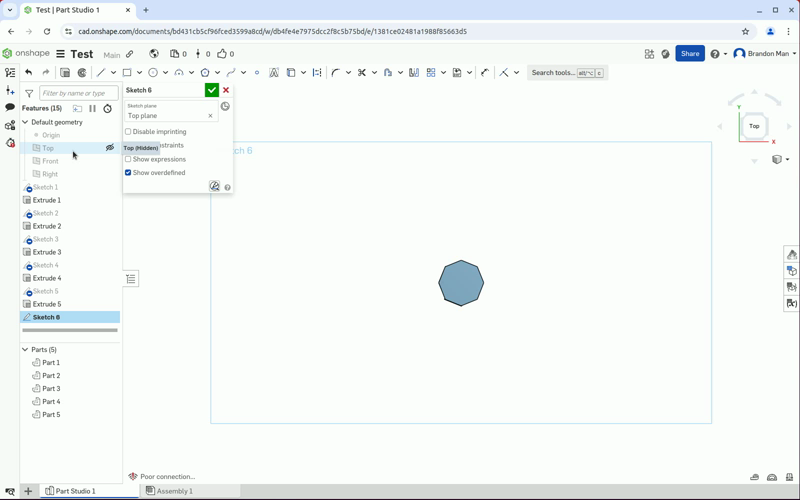
mouse_move(73, 352)
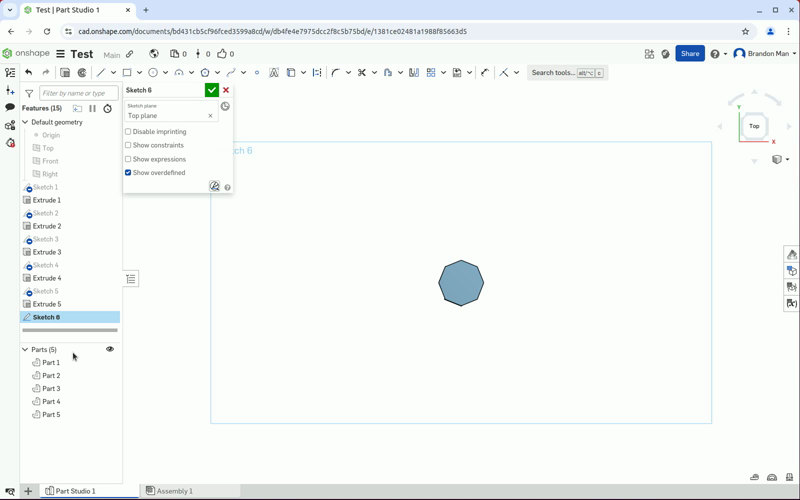
key(y)
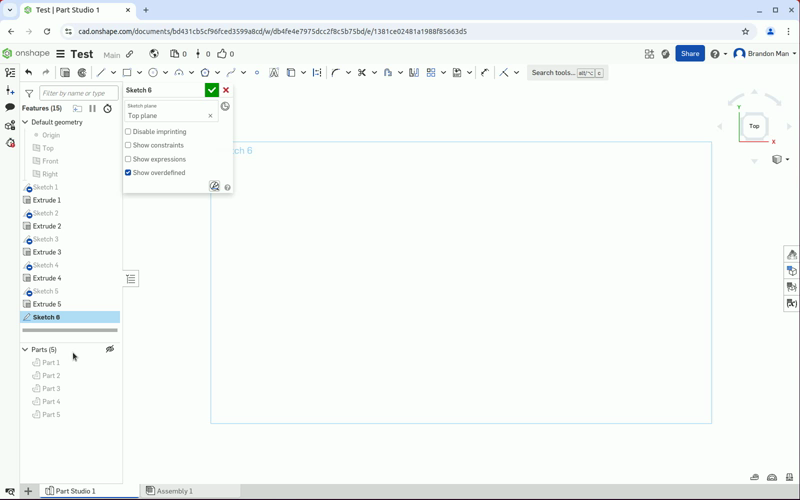
key(l)
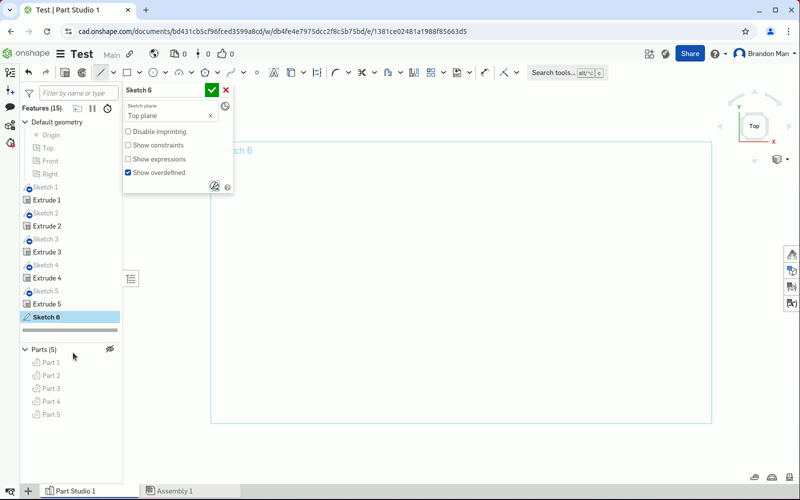
key_down(shift)
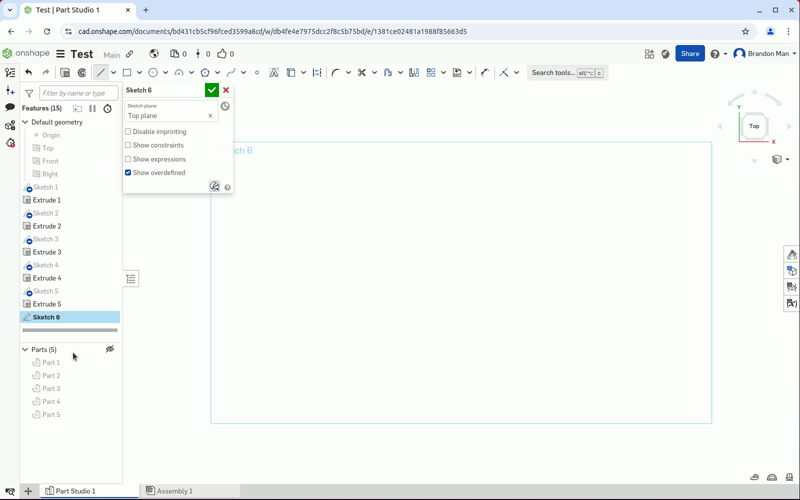
mouse_move(444, 266)
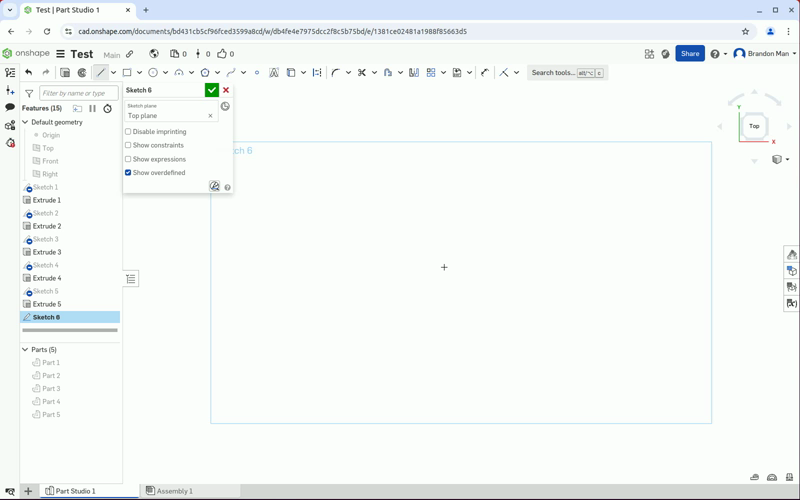
click(444, 266)
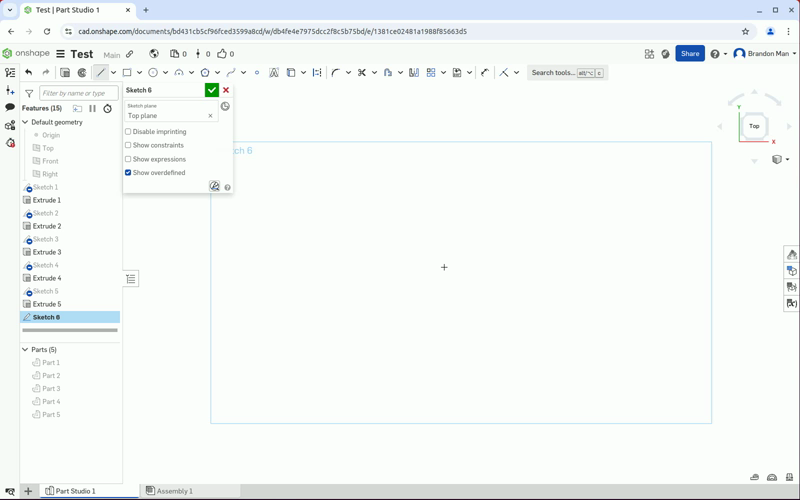
key_up(shift)
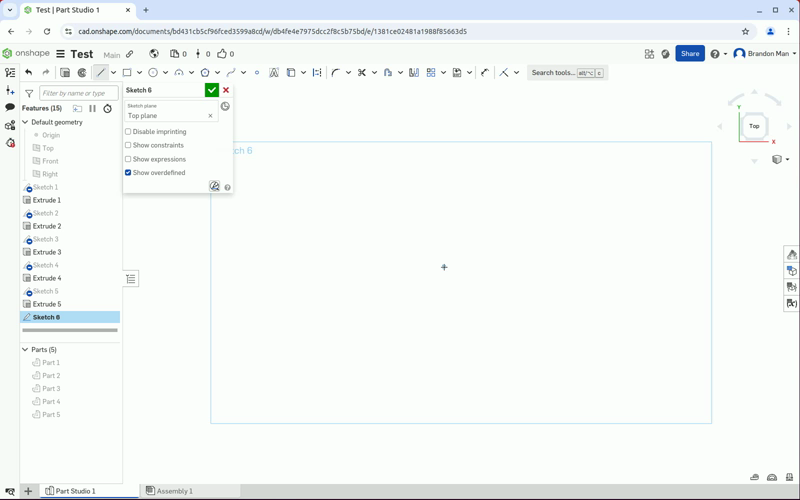
key_down(shift)
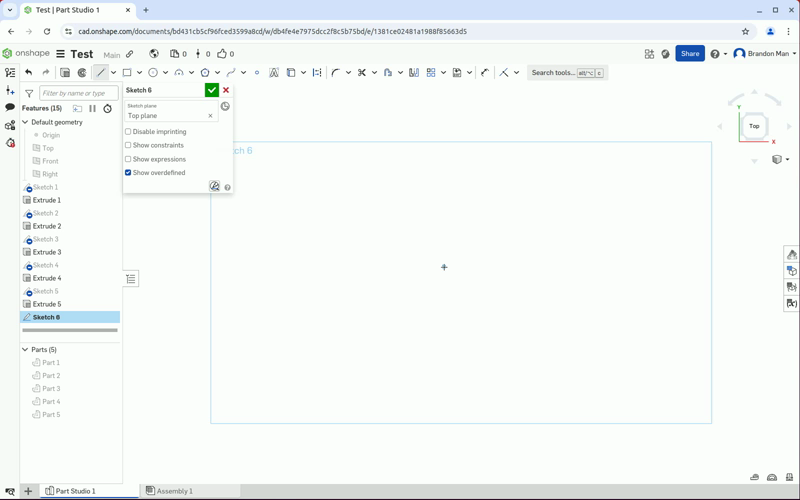
mouse_move(474, 266)
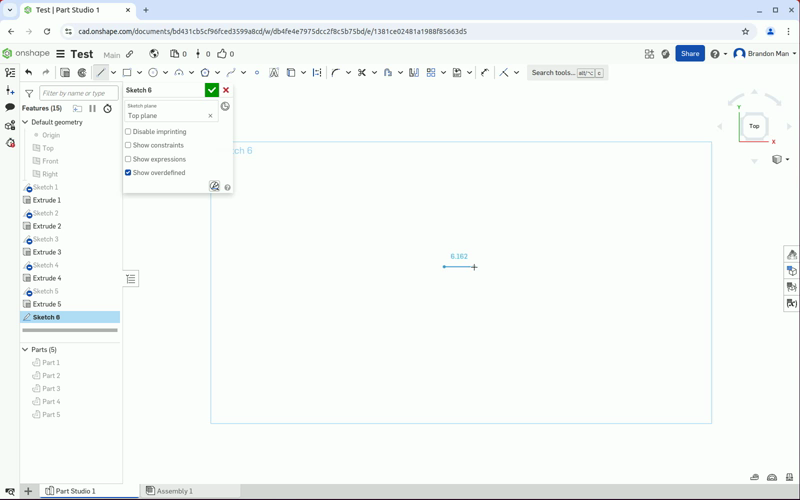
mouse_move(461, 283)
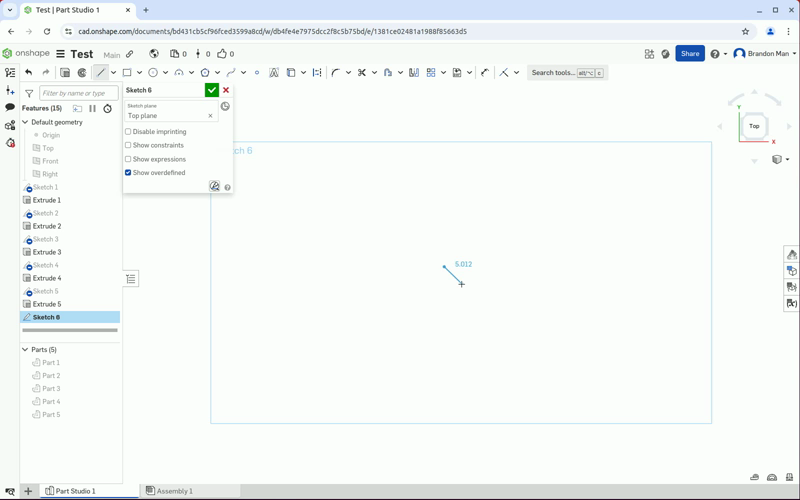
click(461, 283)
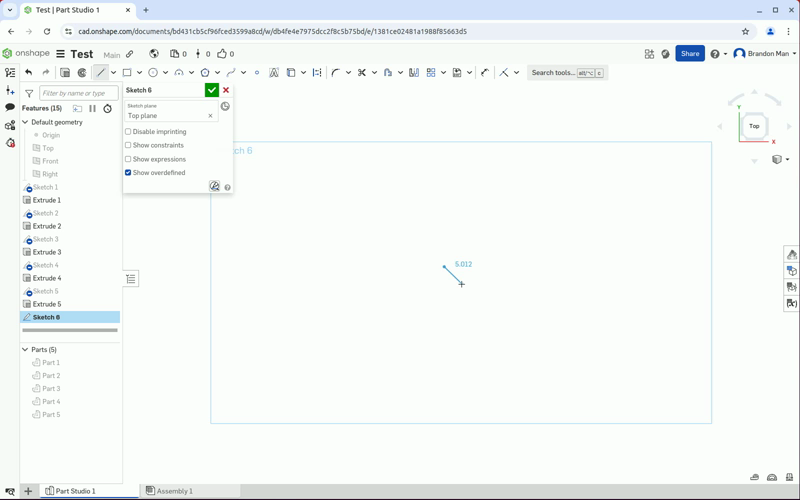
key_up(shift)
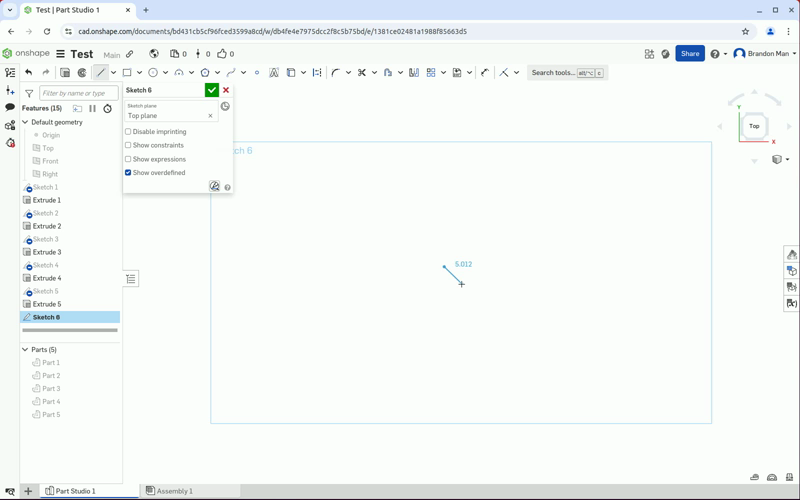
key_down(shift)
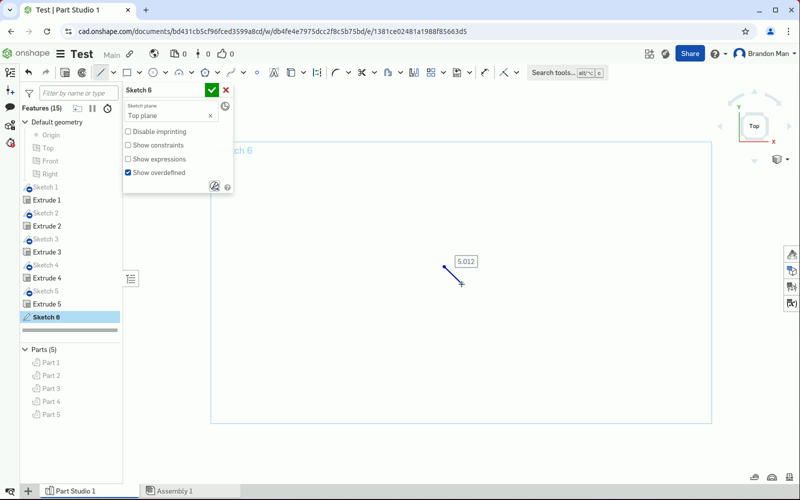
mouse_move(491, 283)
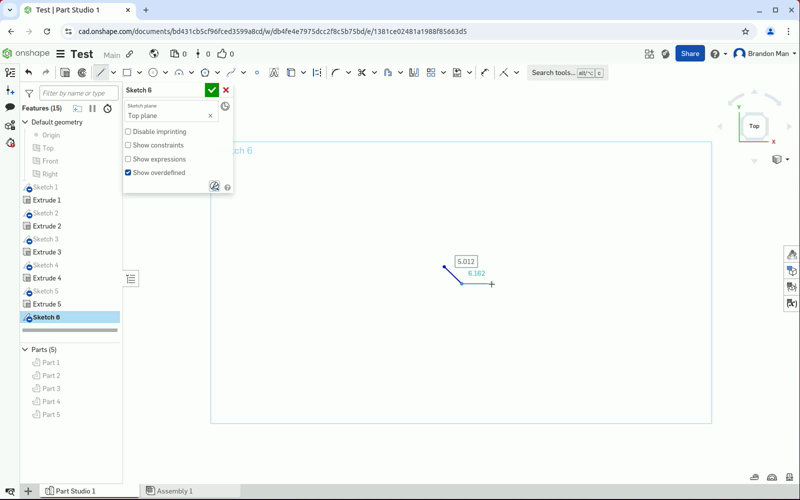
mouse_move(461, 259)
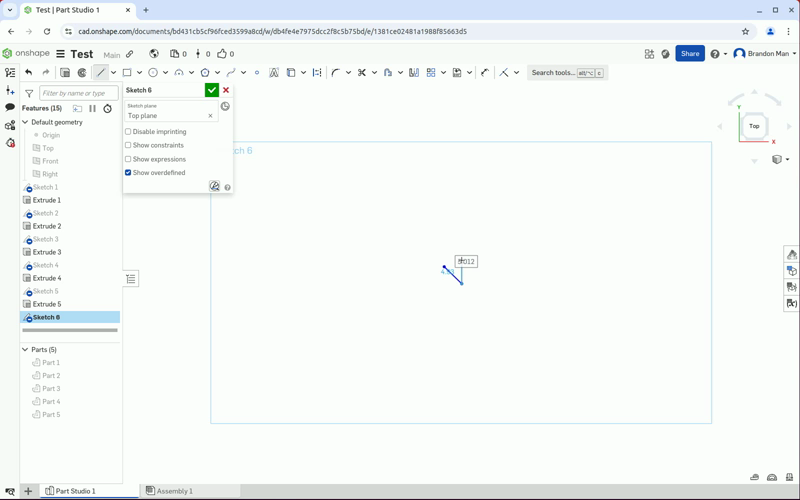
click(461, 259)
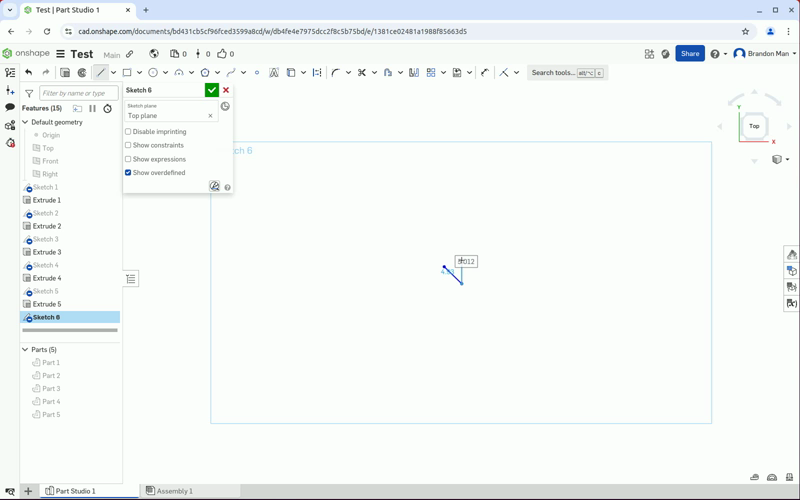
key_up(shift)
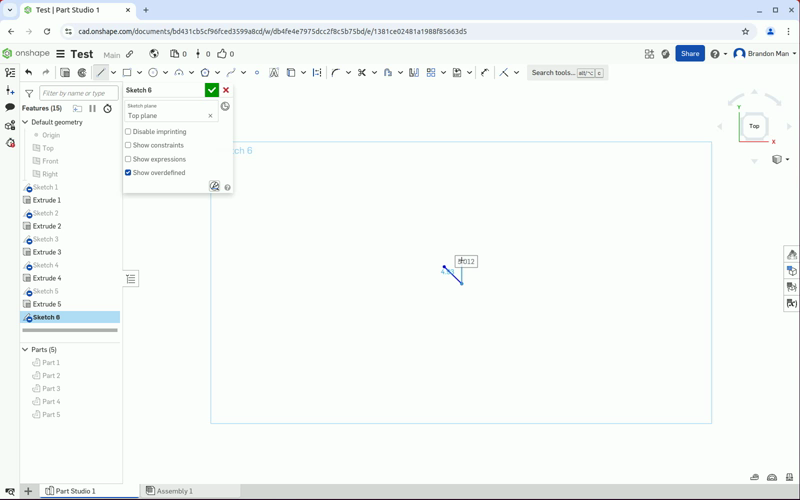
mouse_move(491, 259)
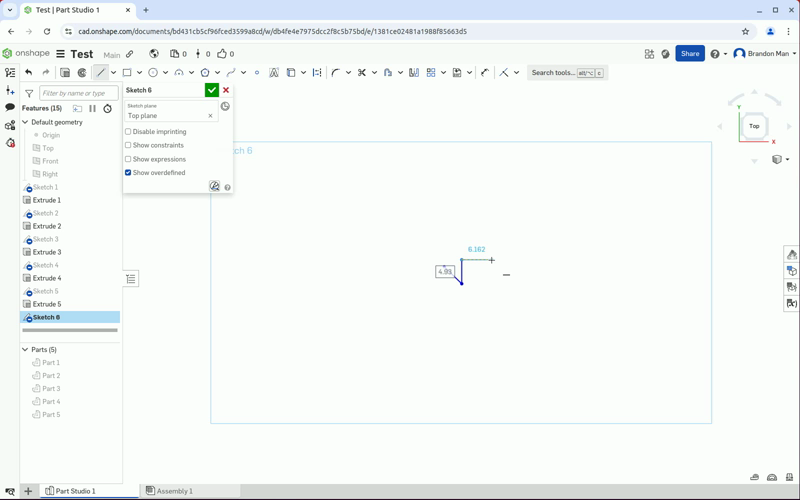
key_down(shift)
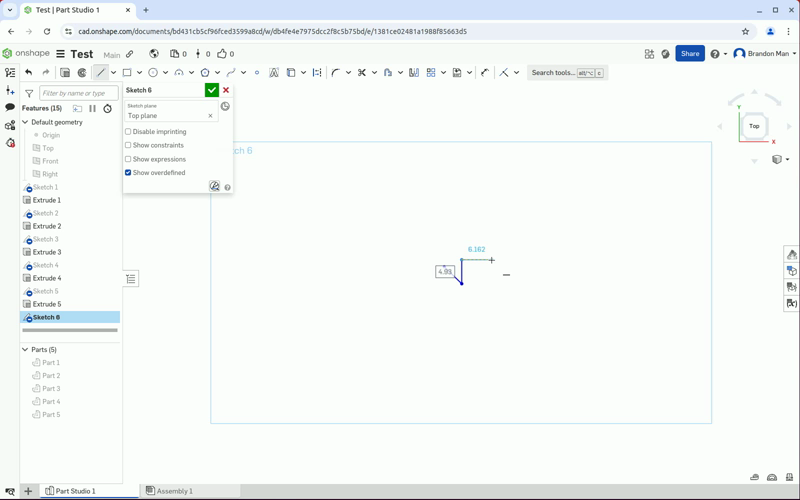
mouse_move(444, 266)
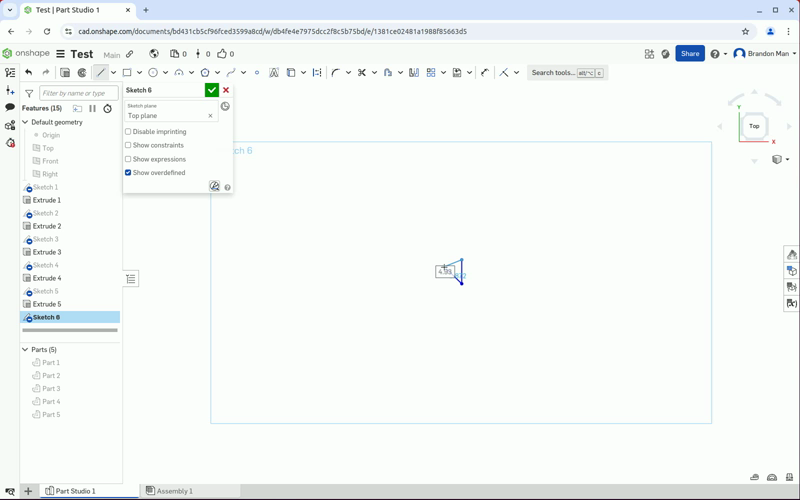
key_up(shift)
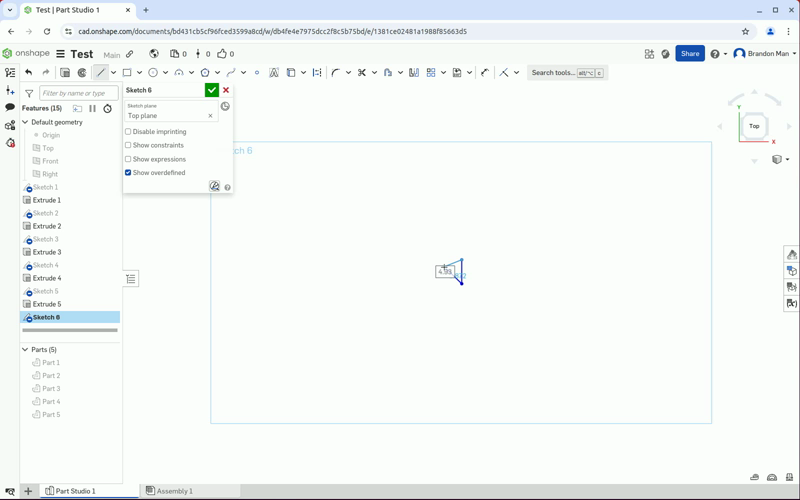
click(444, 266)
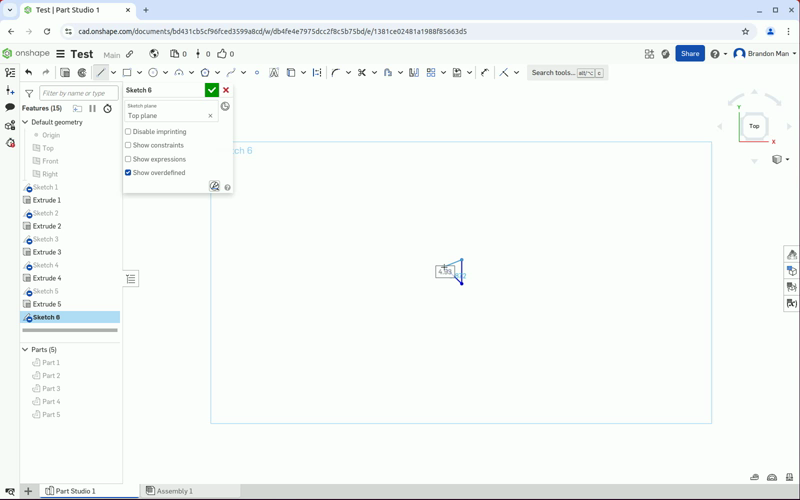
key(esc)
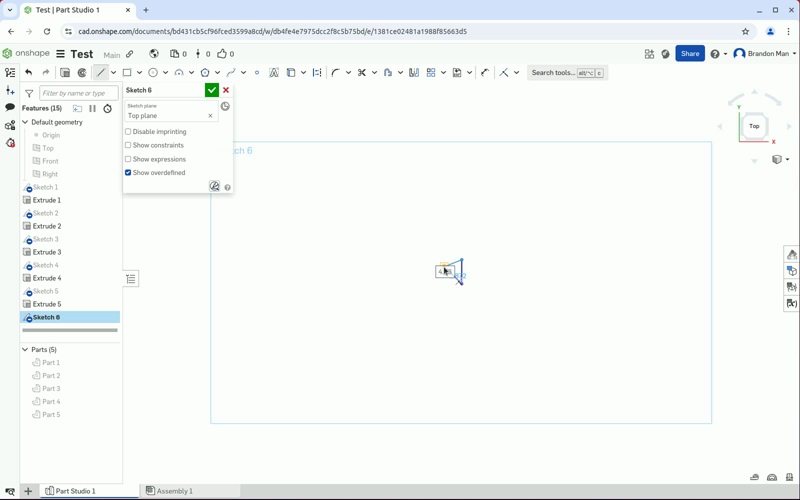
mouse_move(447, 268)
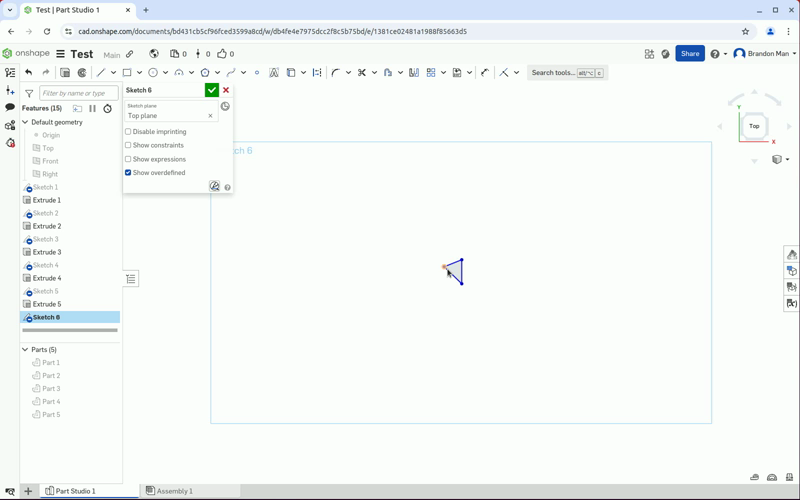
scroll(6)
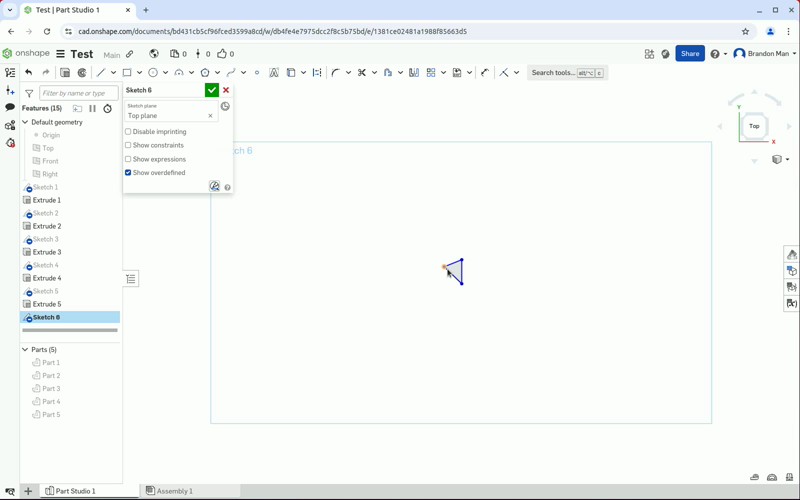
scroll(6)
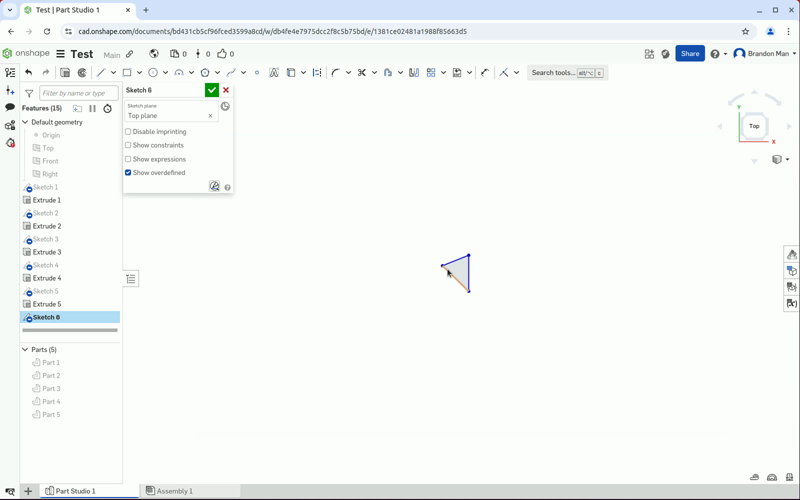
scroll(6)
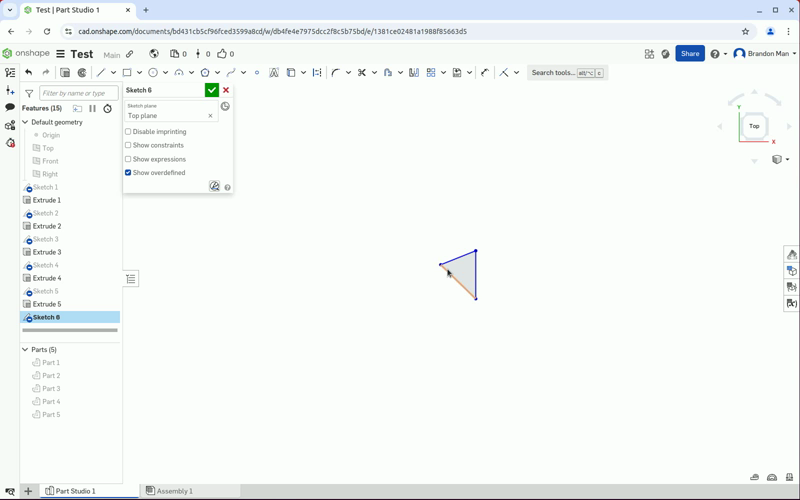
scroll(6)
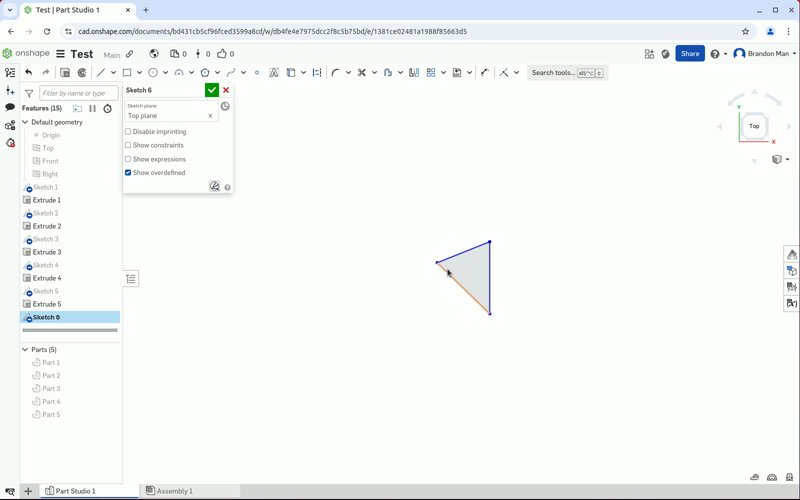
scroll(6)
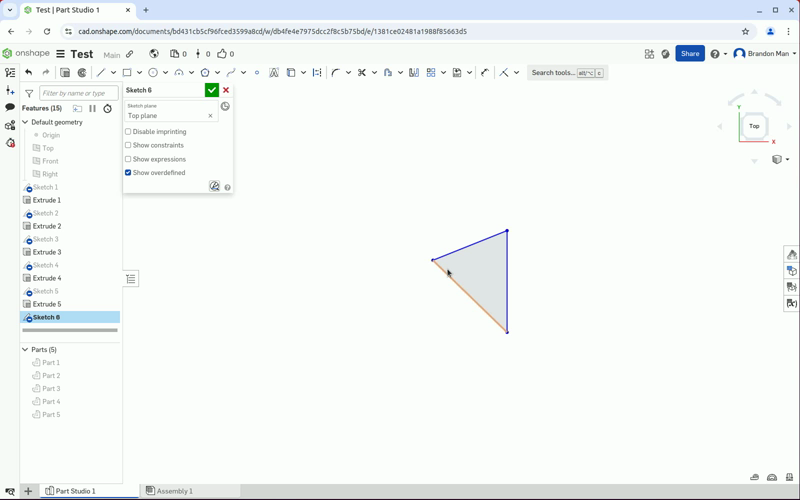
scroll(6)
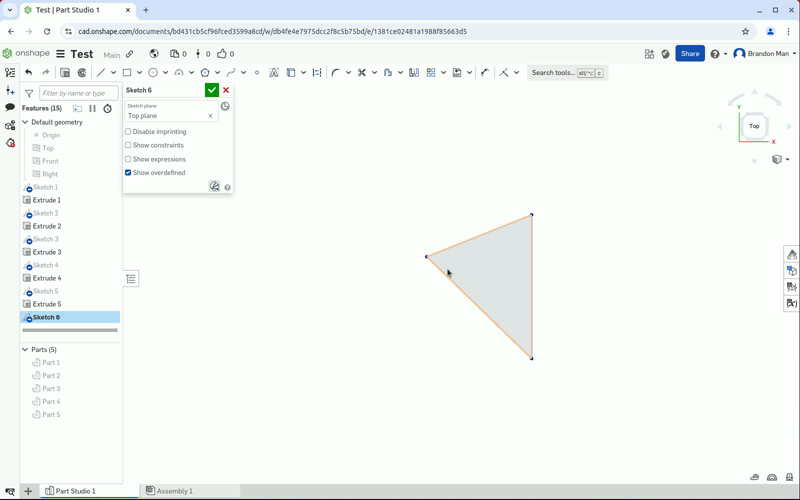
scroll(6)
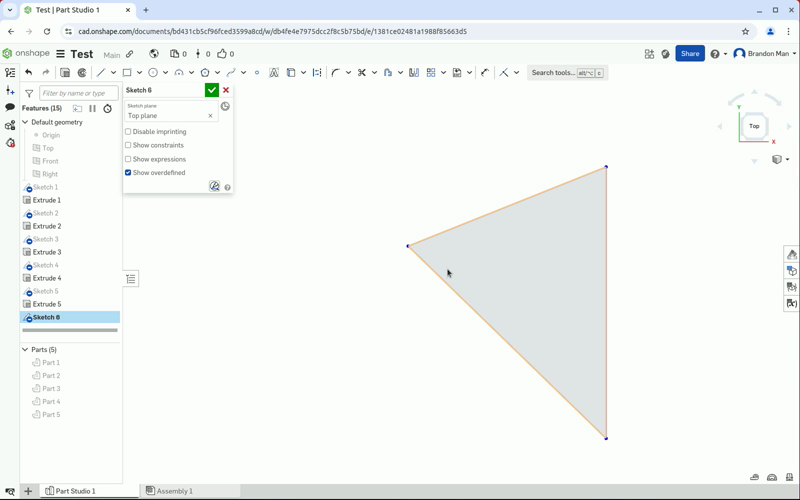
click(447, 268)
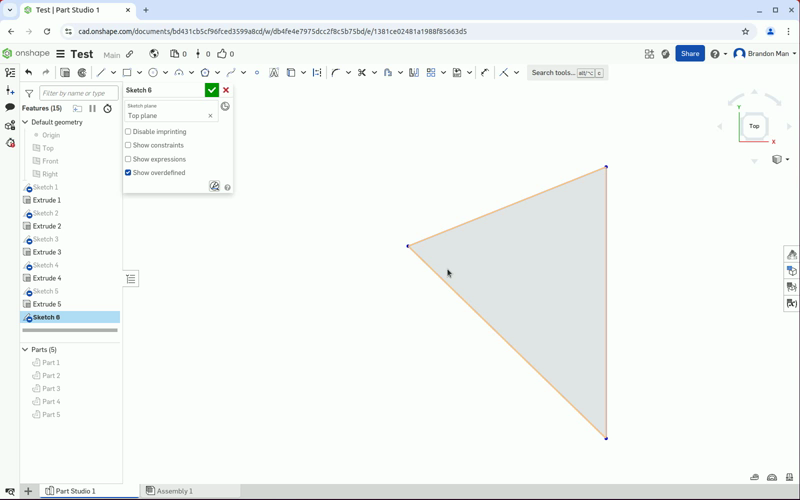
scroll(-6)
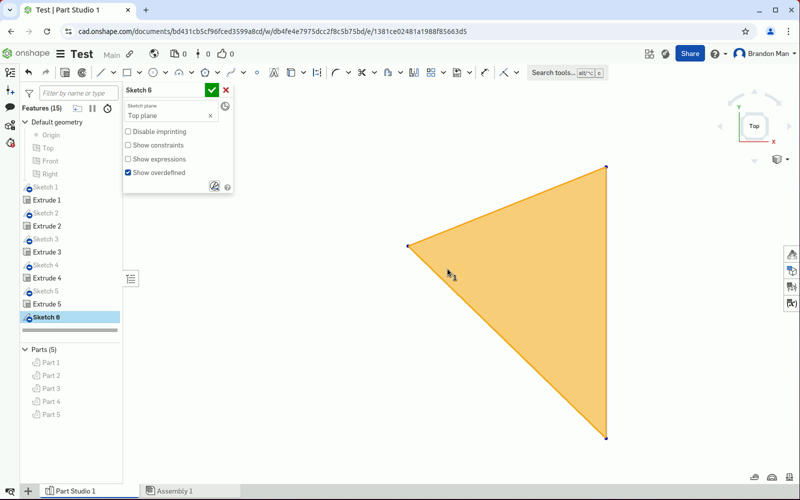
scroll(-6)
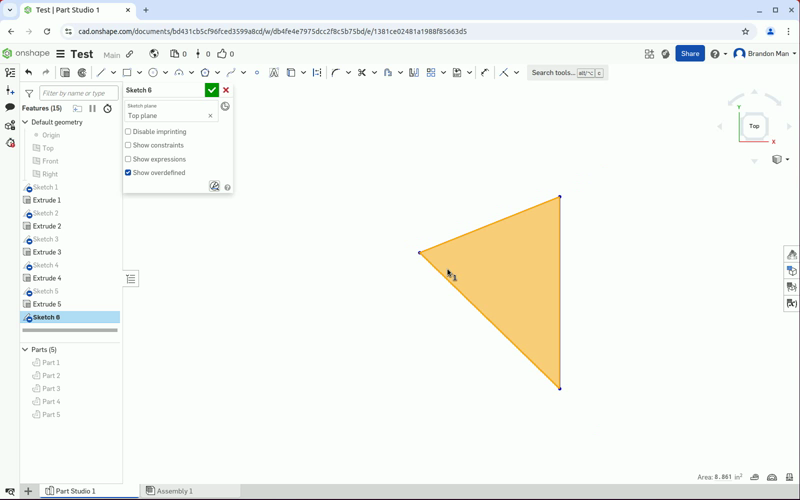
scroll(-6)
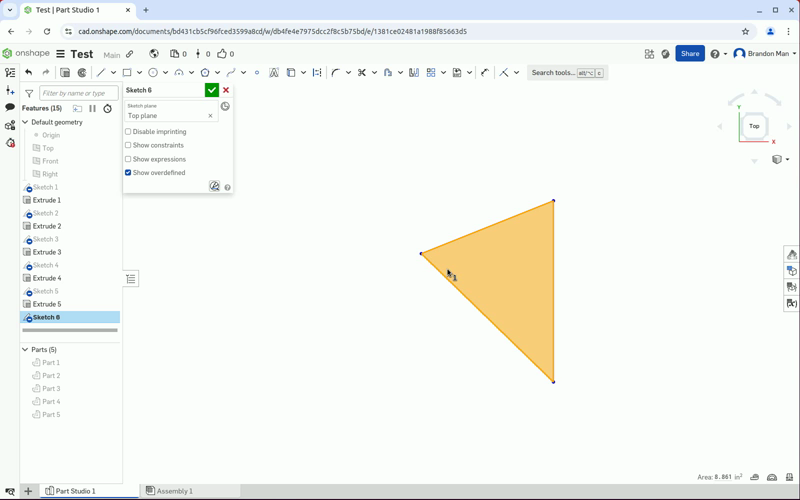
scroll(-6)
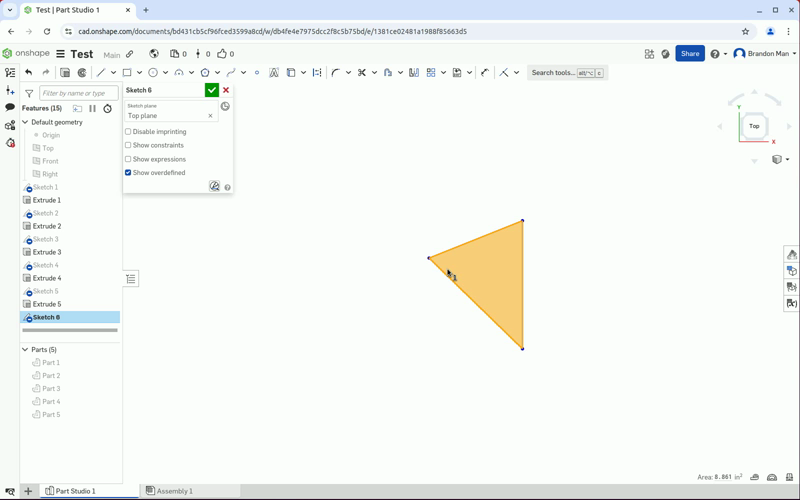
scroll(-6)
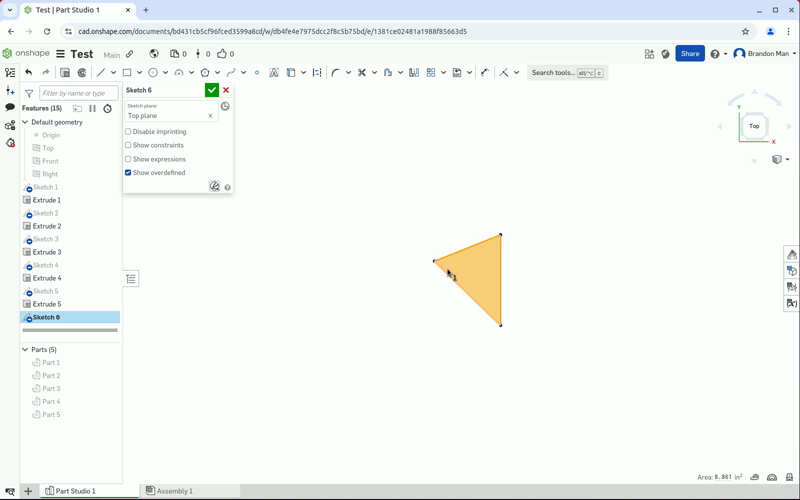
scroll(-6)
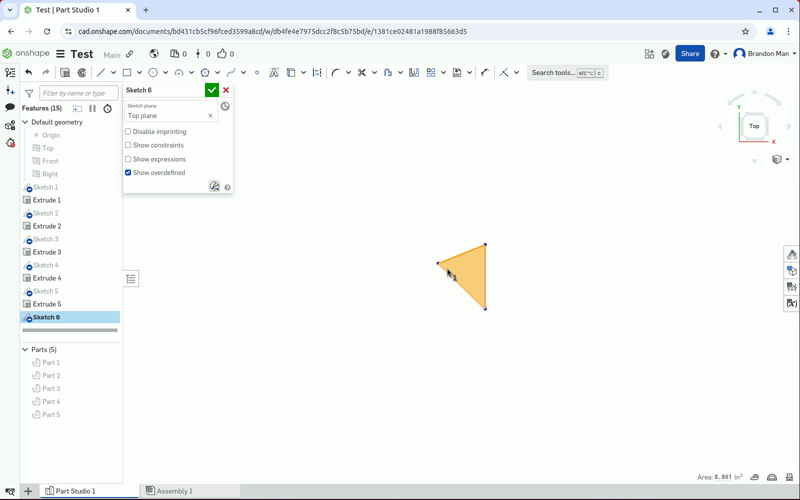
scroll(-6)
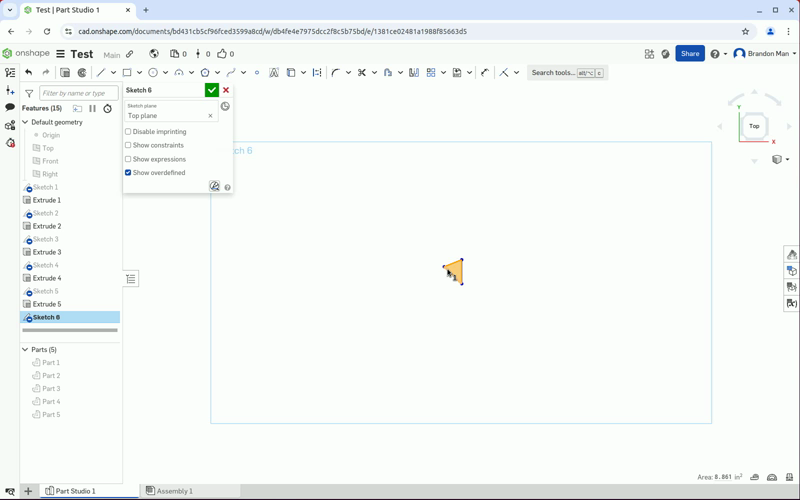
mouse_move(73, 352)
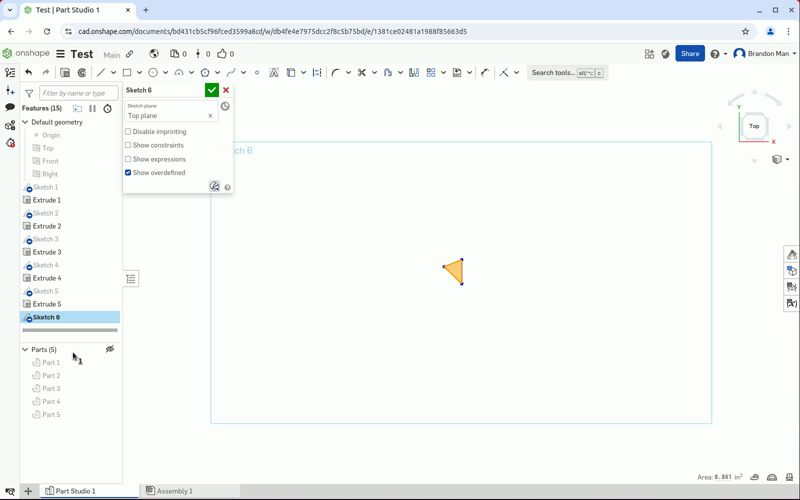
key(shift+y)
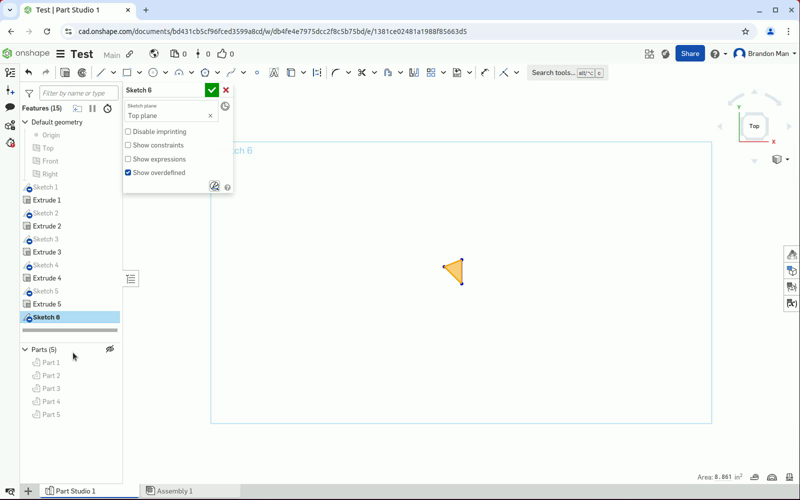
key(shift+e)
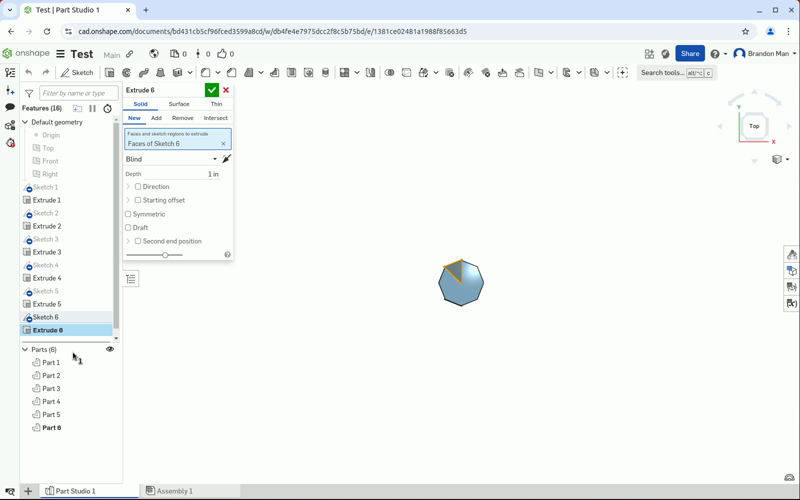
mouse_move(143, 106)
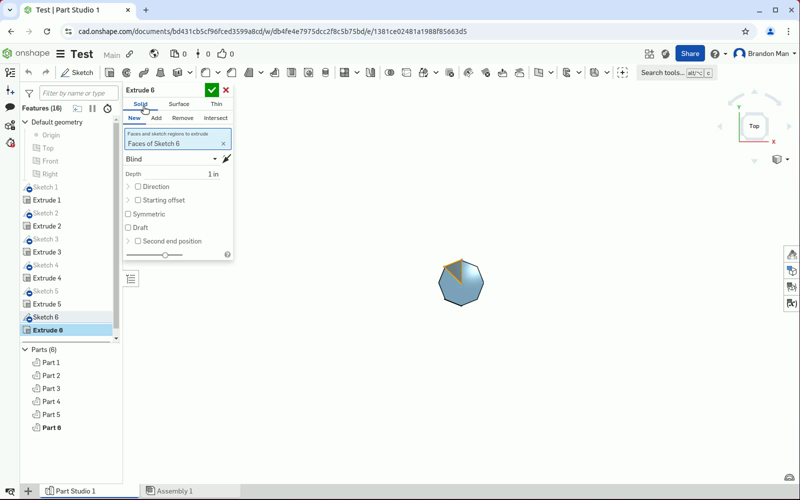
click(143, 106)
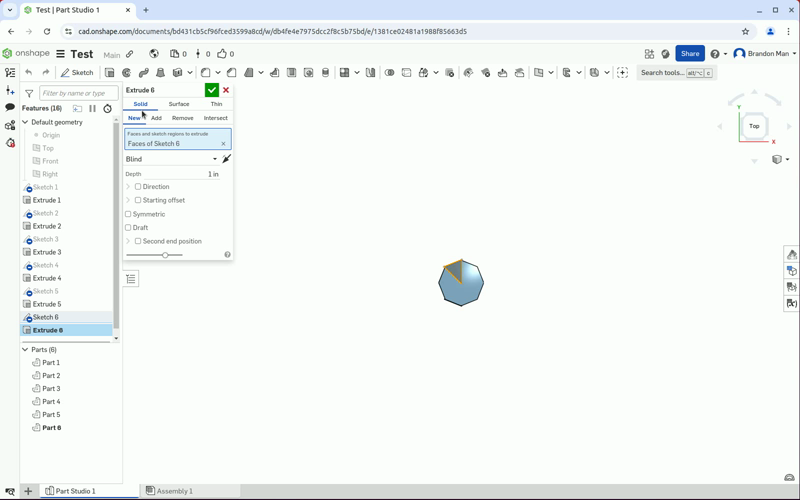
mouse_move(137, 120)
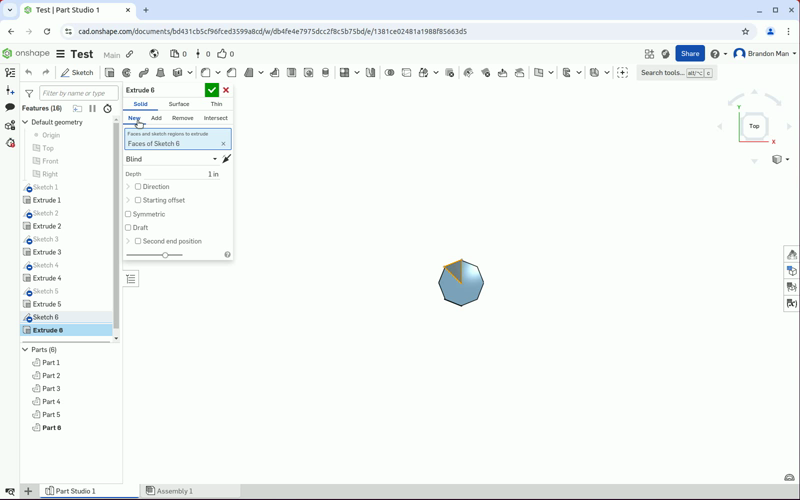
click(137, 120)
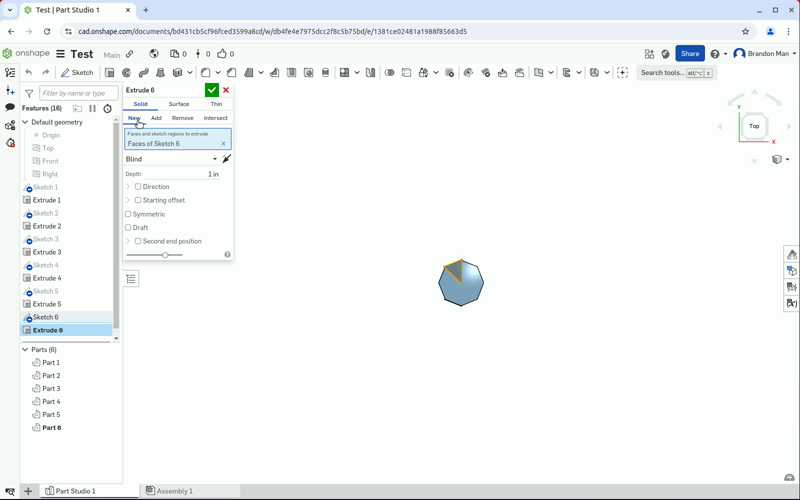
key(tab, 4)
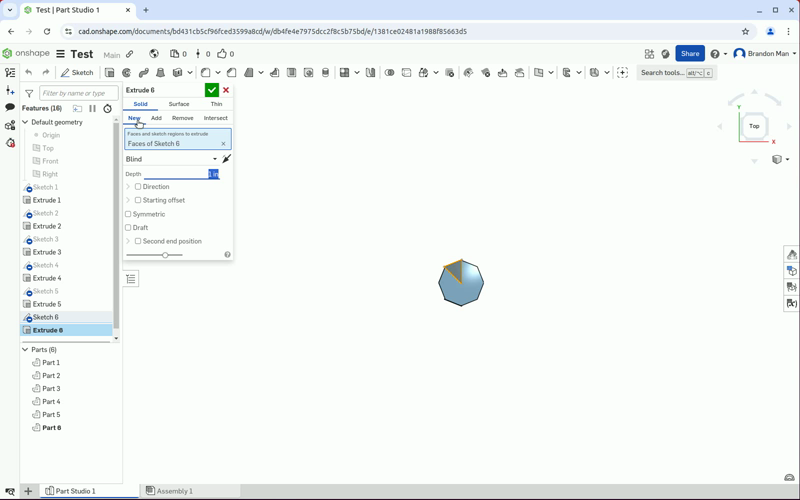
text(-2.407)
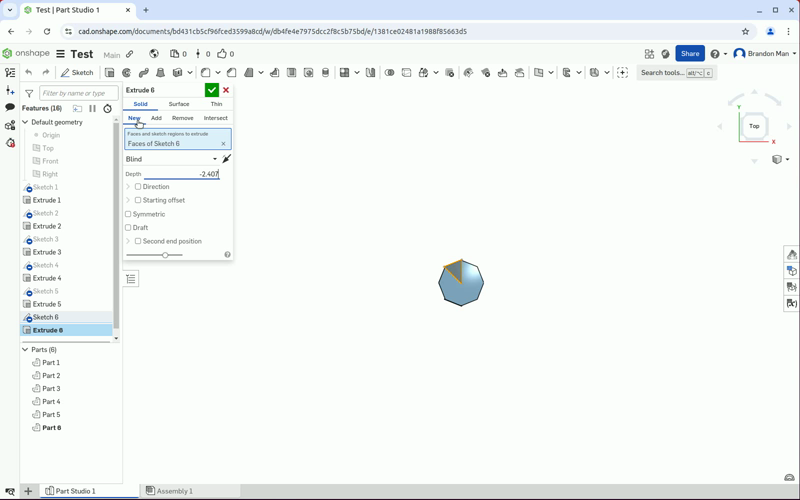
key(enter)
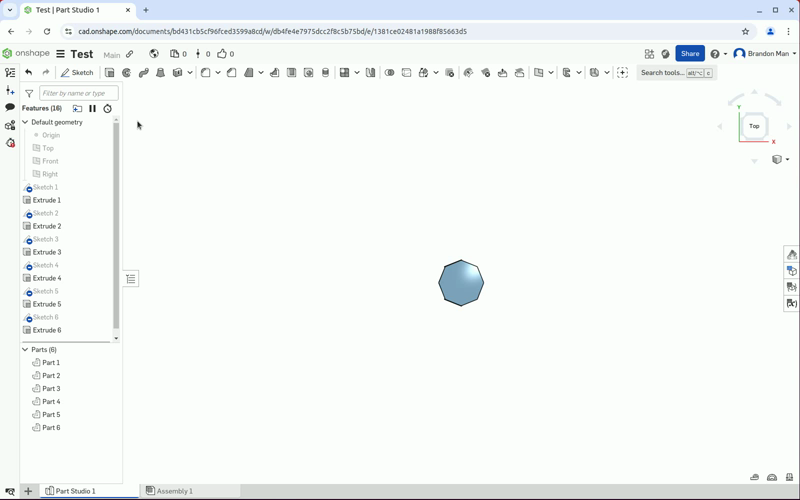
key(shift+h)
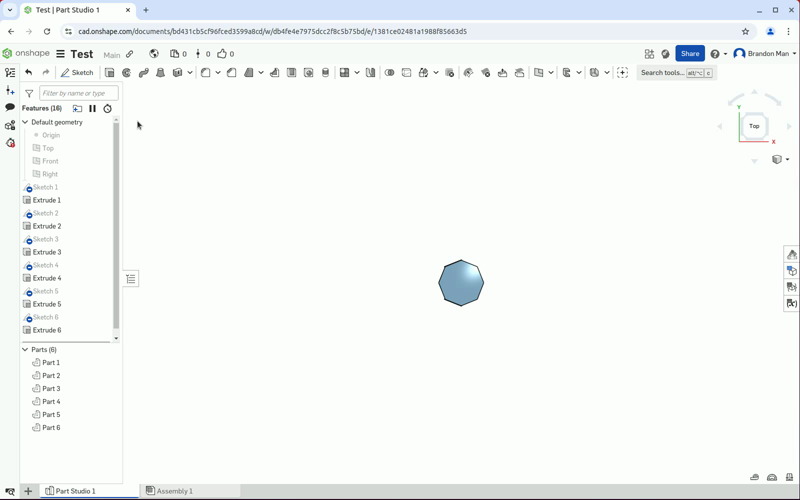
key(shift+h)
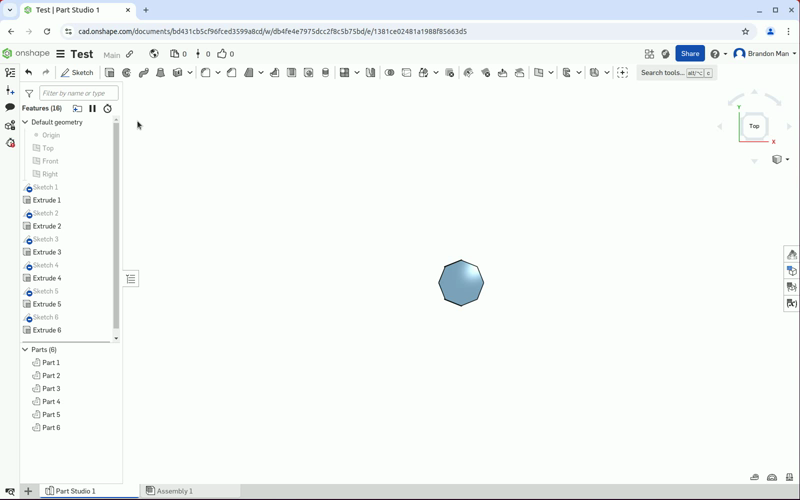
mouse_move(69, 189)
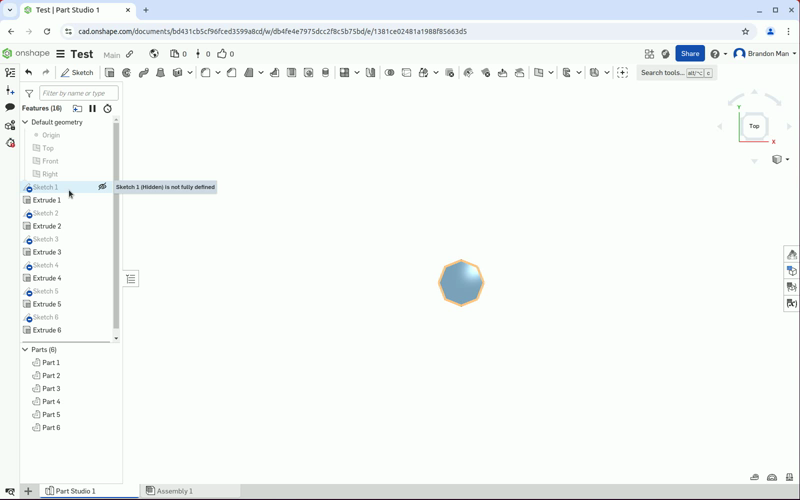
click(69, 189)
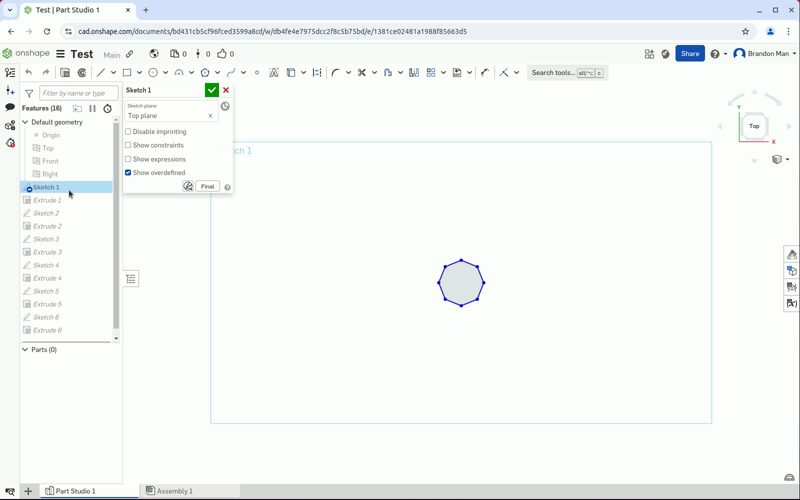
mouse_move(229, 92)
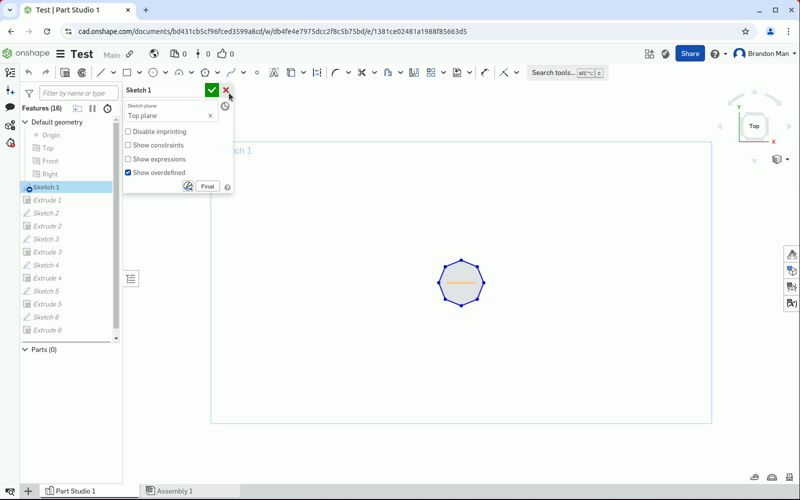
click(229, 92)
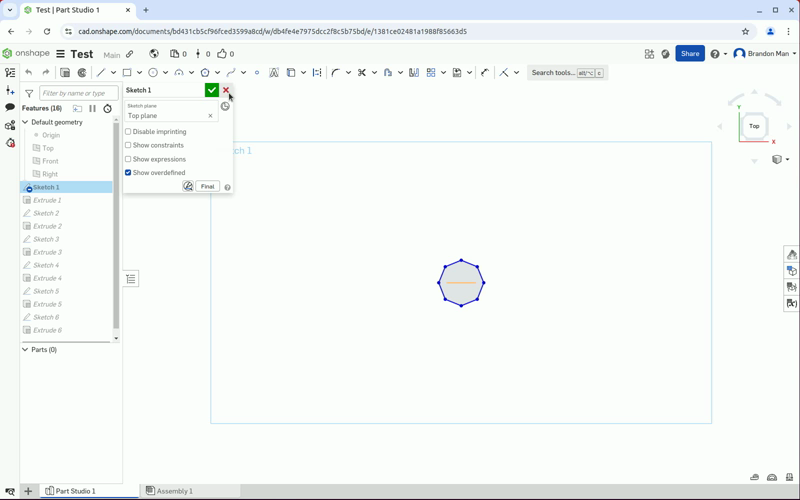
key(shift+s)
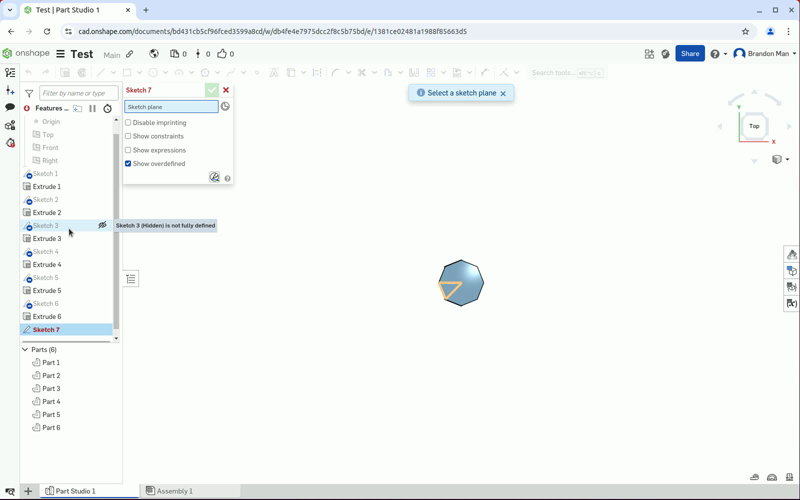
scroll(3)
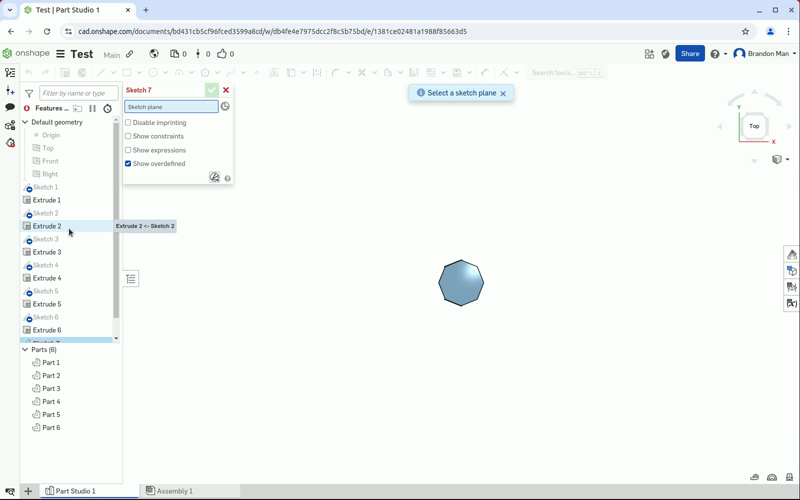
mouse_move(69, 150)
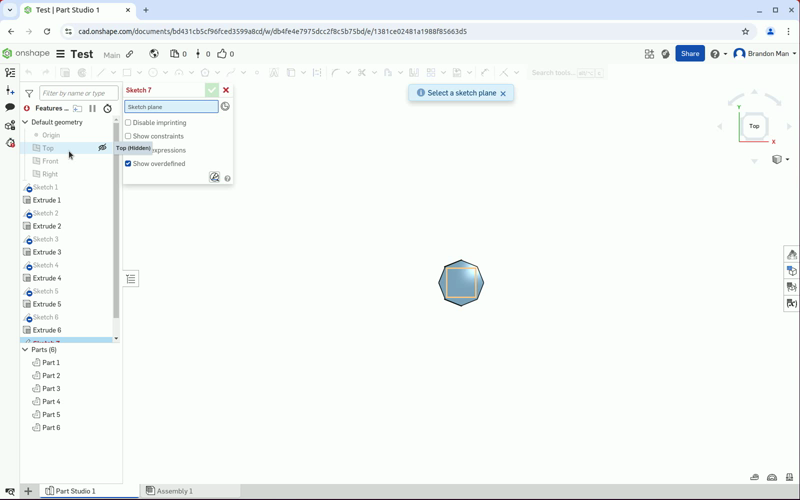
click(69, 150)
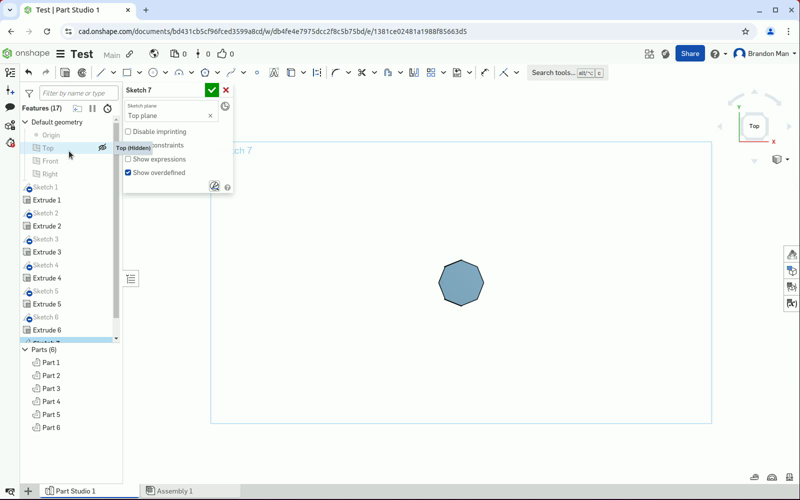
mouse_move(73, 352)
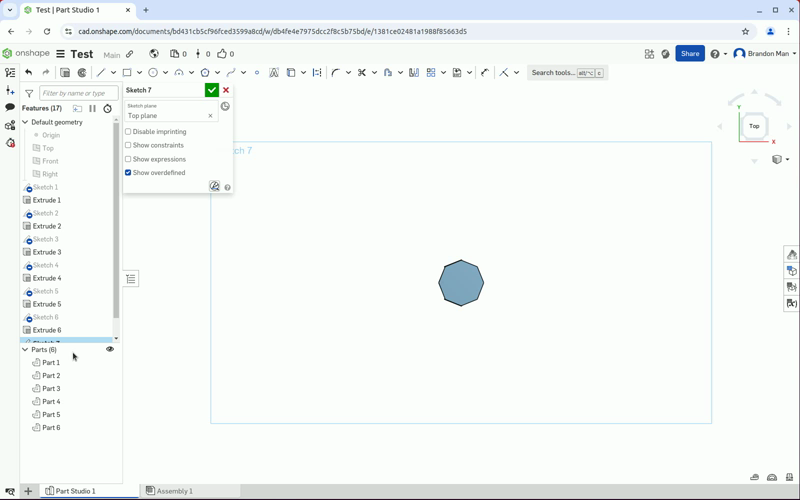
key(y)
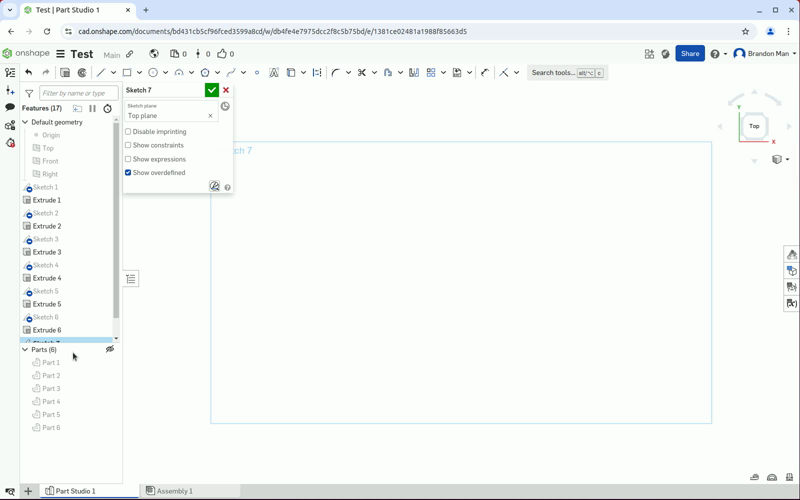
key(l)
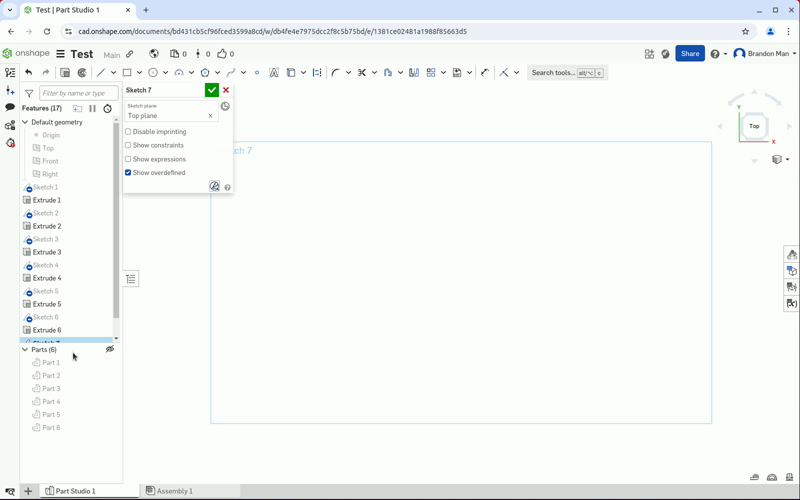
key_down(shift)
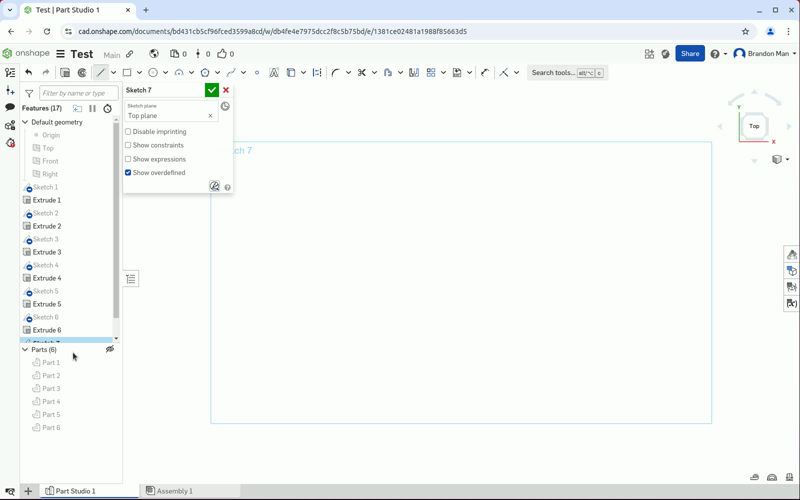
mouse_move(460, 282)
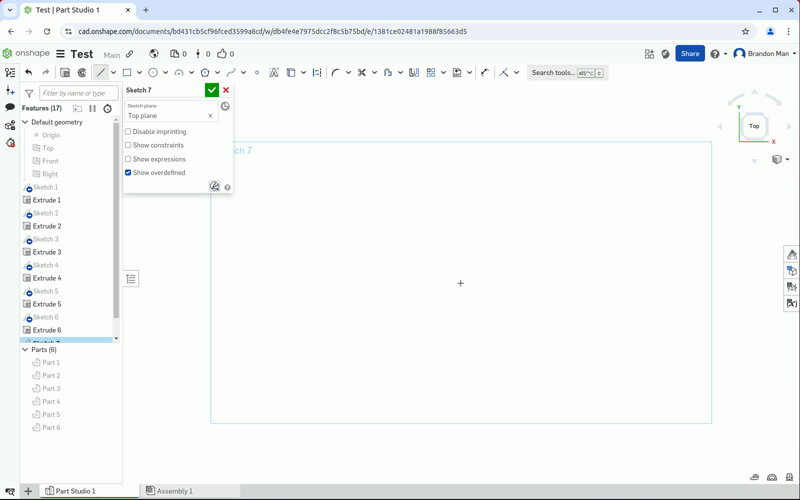
click(460, 282)
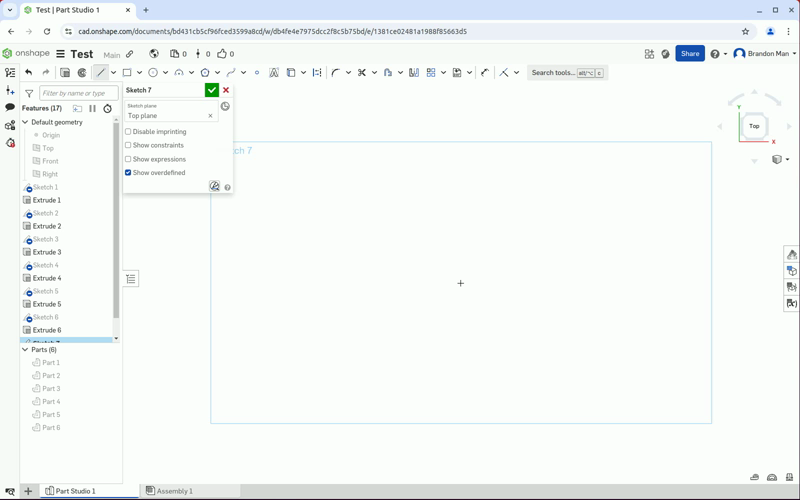
key_up(shift)
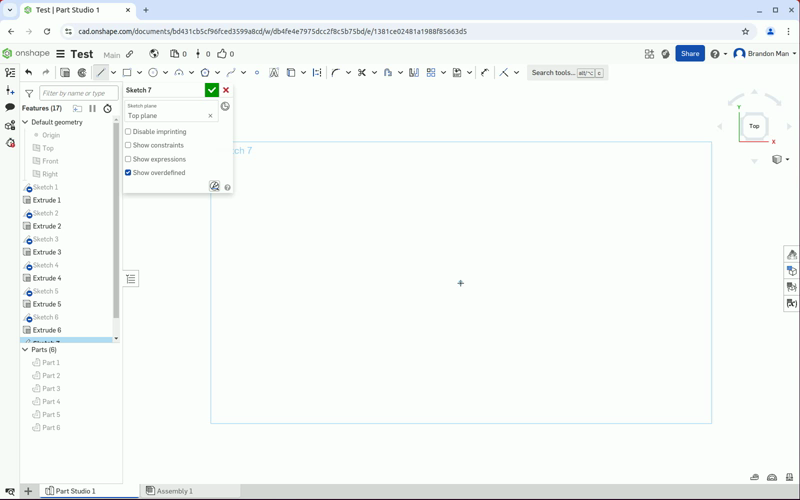
key_down(shift)
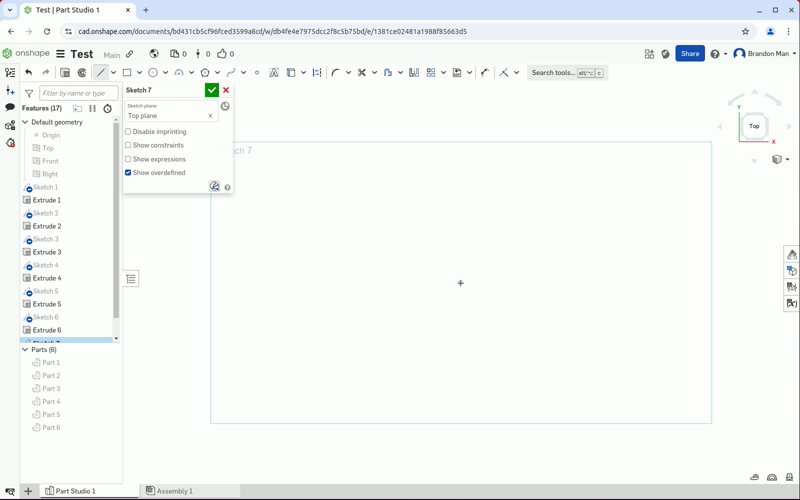
mouse_move(490, 282)
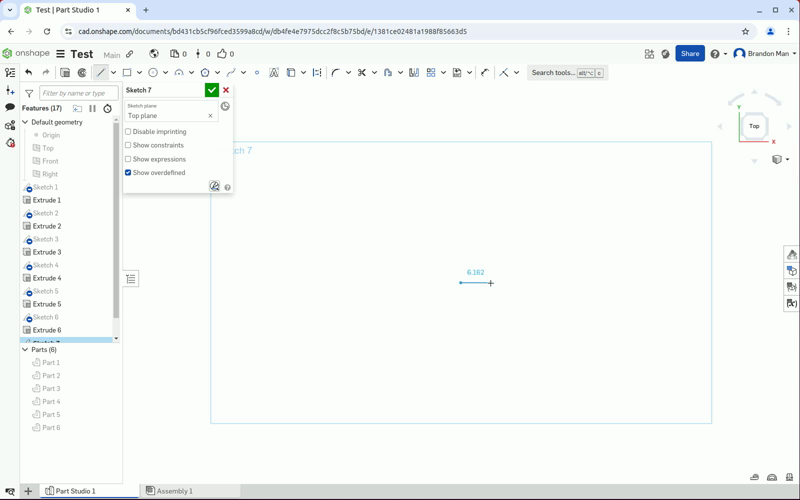
mouse_move(477, 266)
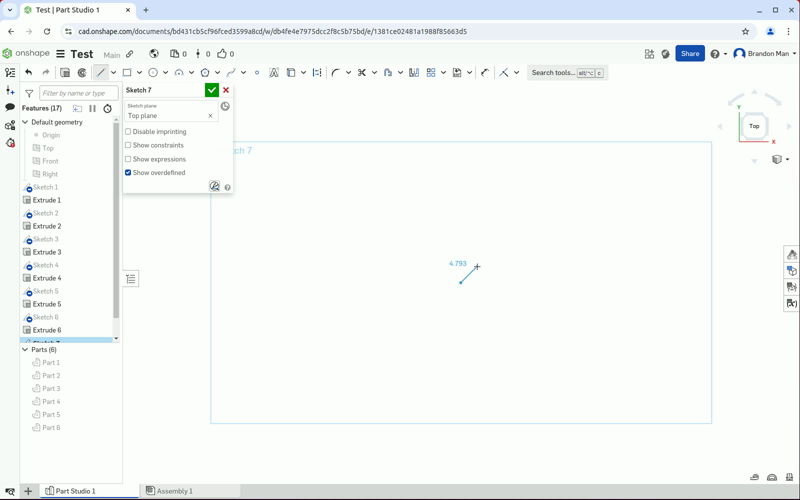
click(477, 266)
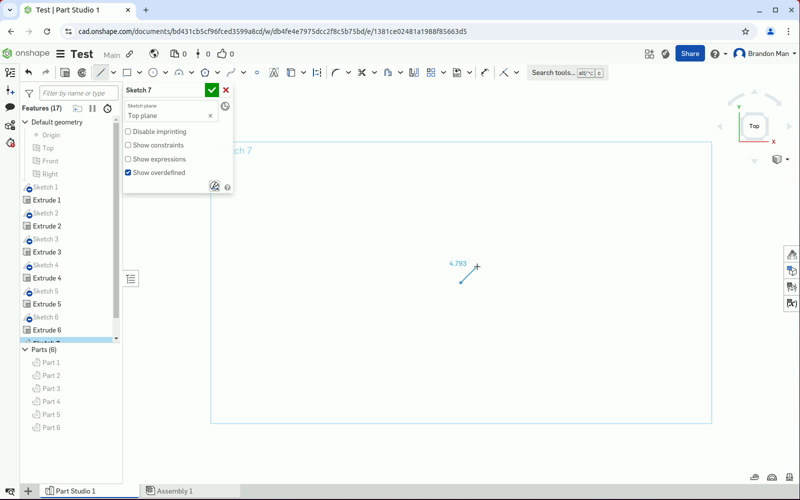
key_up(shift)
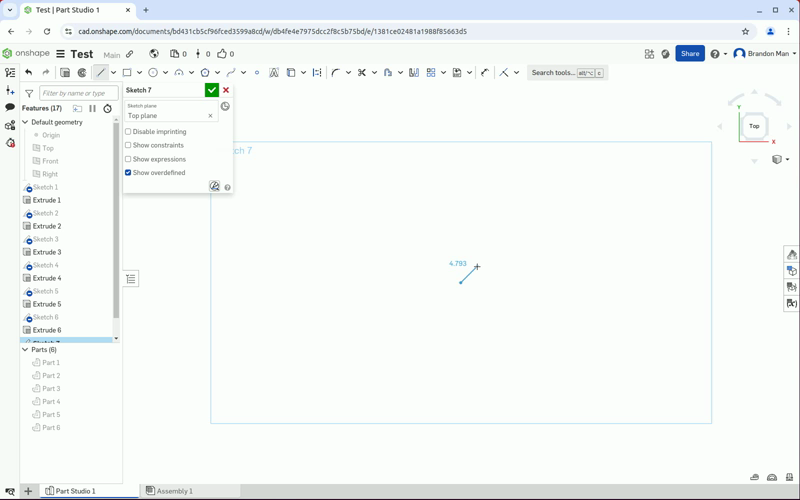
key_down(shift)
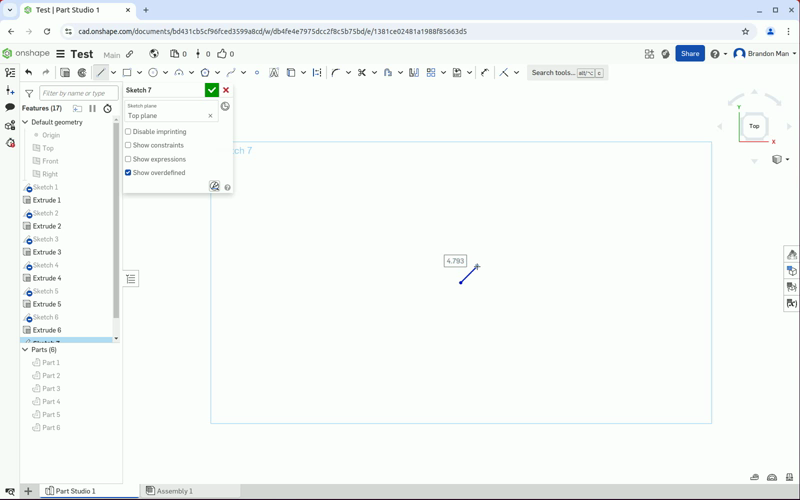
mouse_move(507, 266)
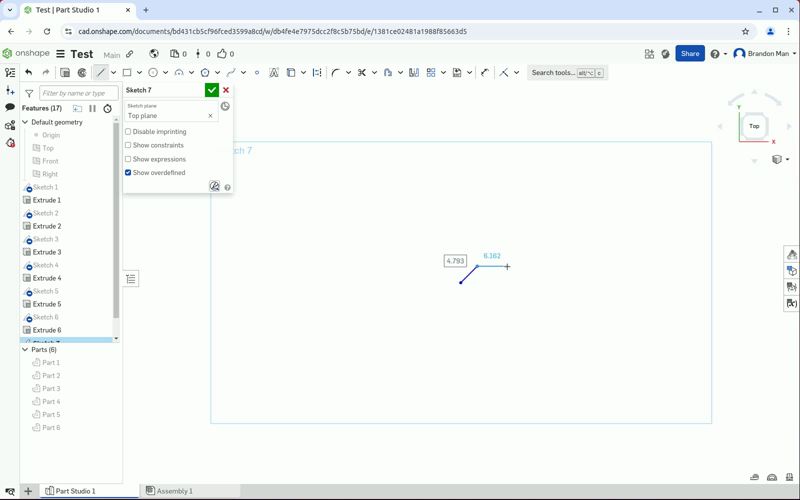
mouse_move(460, 259)
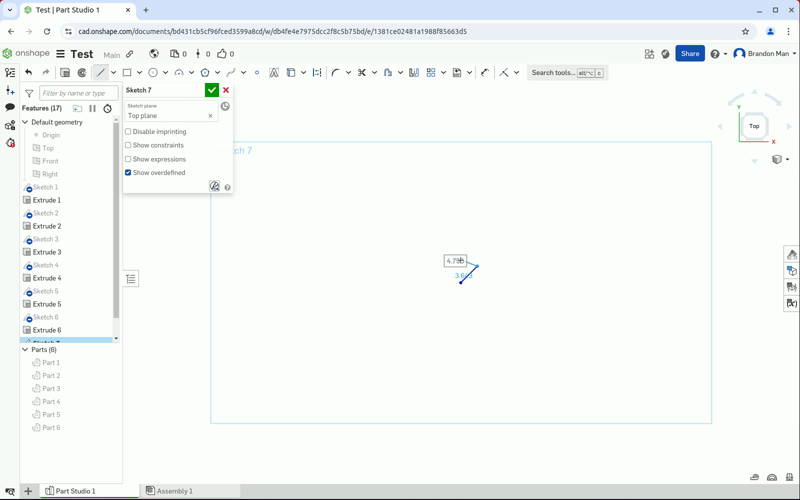
click(460, 259)
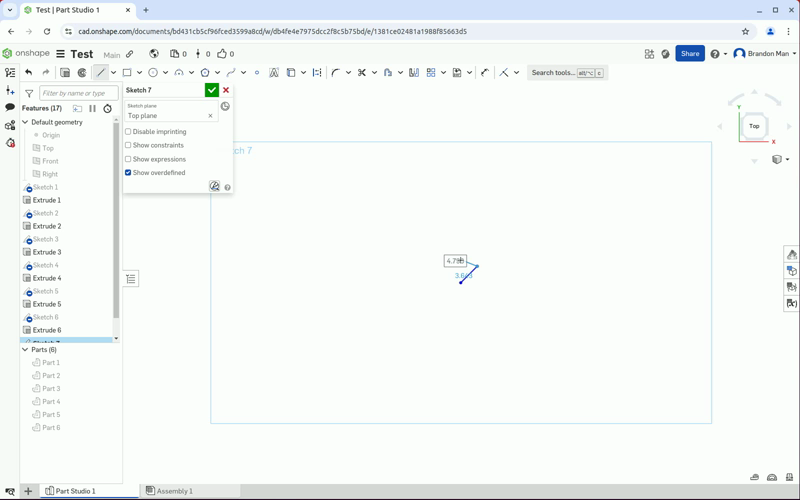
key_up(shift)
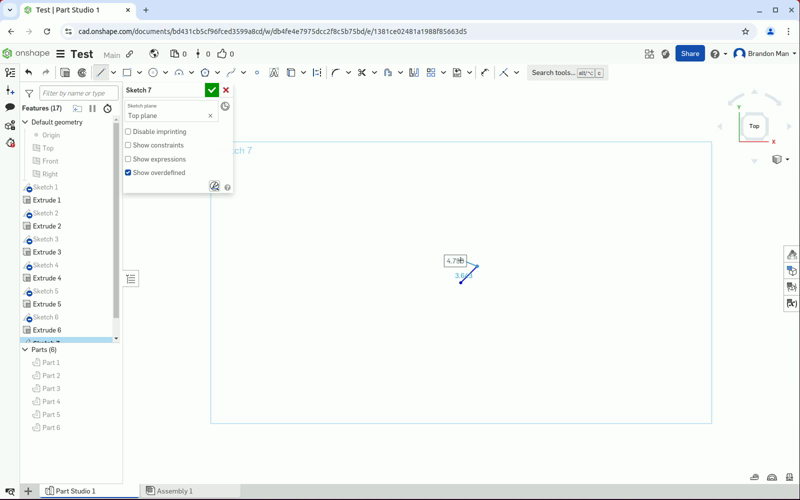
mouse_move(490, 259)
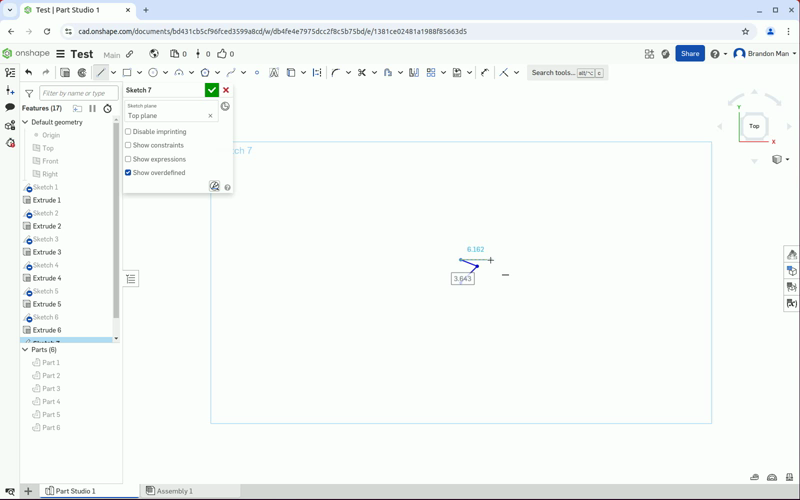
key_down(shift)
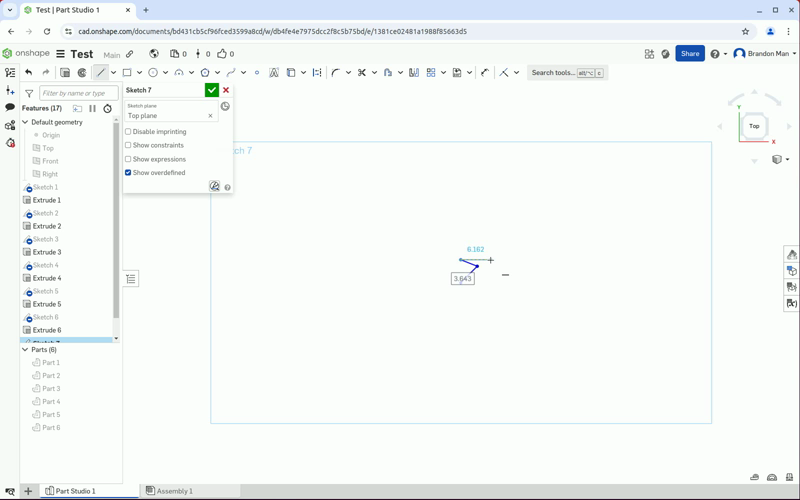
mouse_move(460, 282)
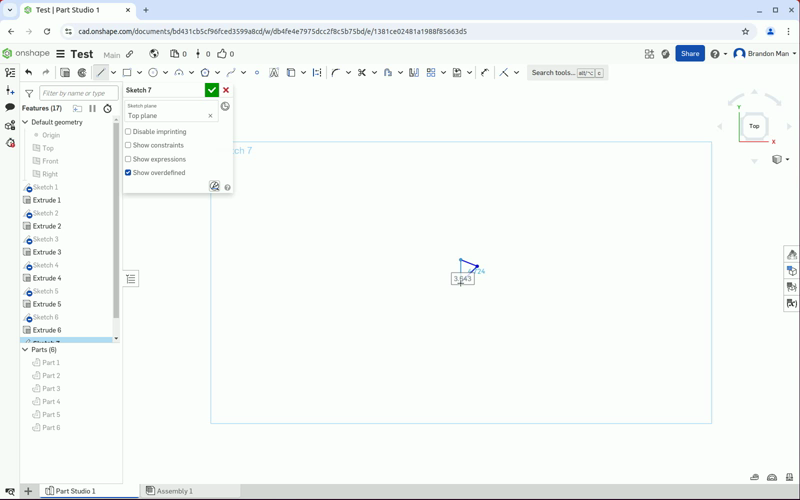
key_up(shift)
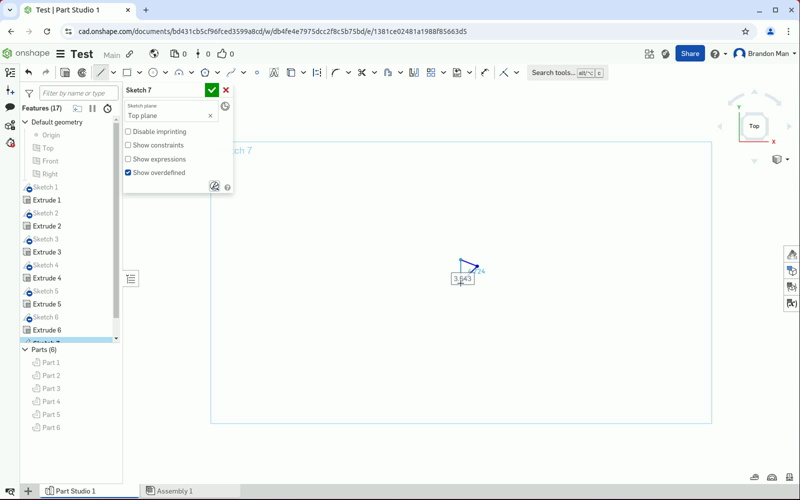
click(460, 282)
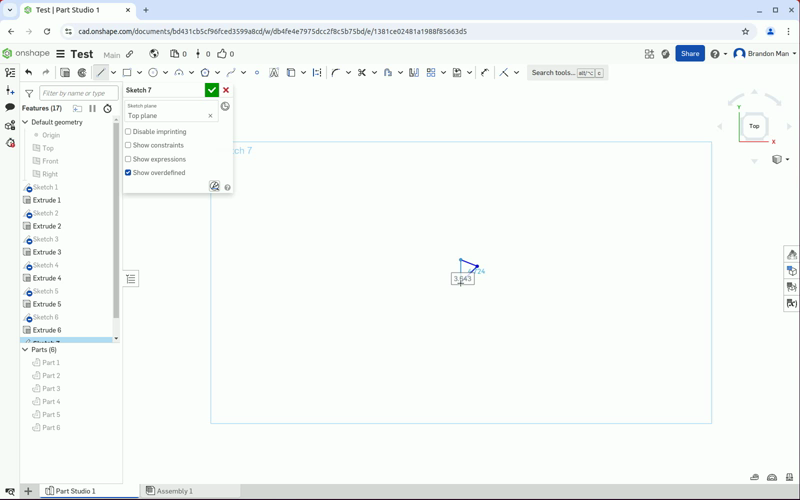
key(esc)
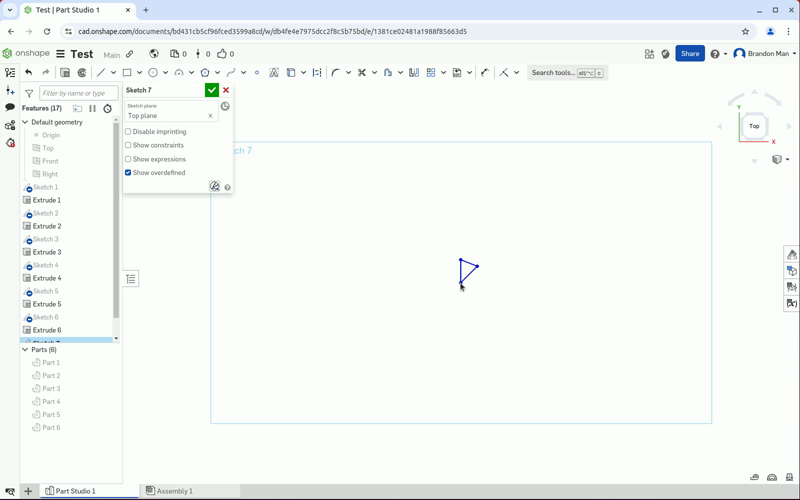
mouse_move(464, 270)
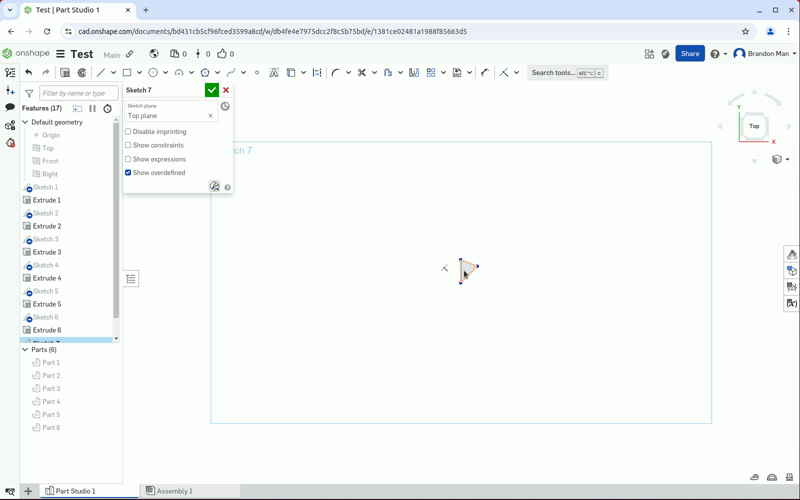
scroll(6)
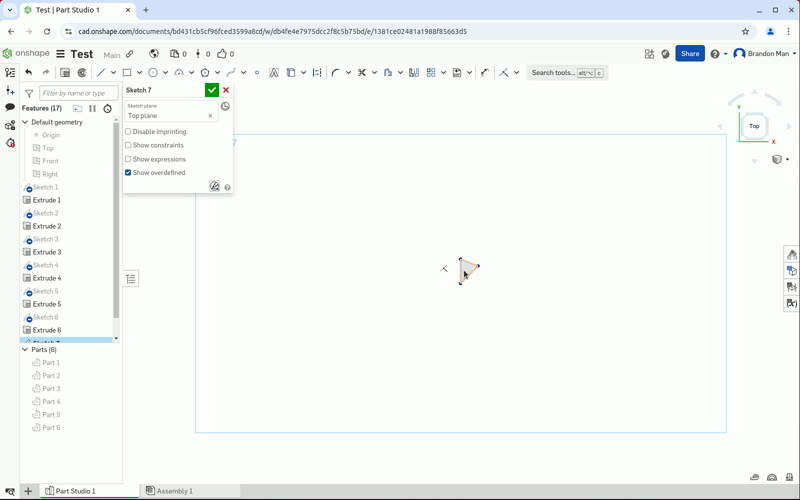
scroll(6)
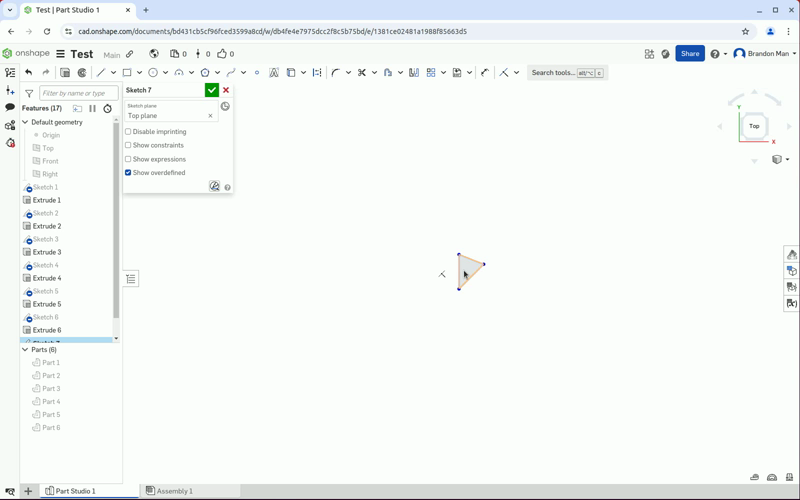
scroll(6)
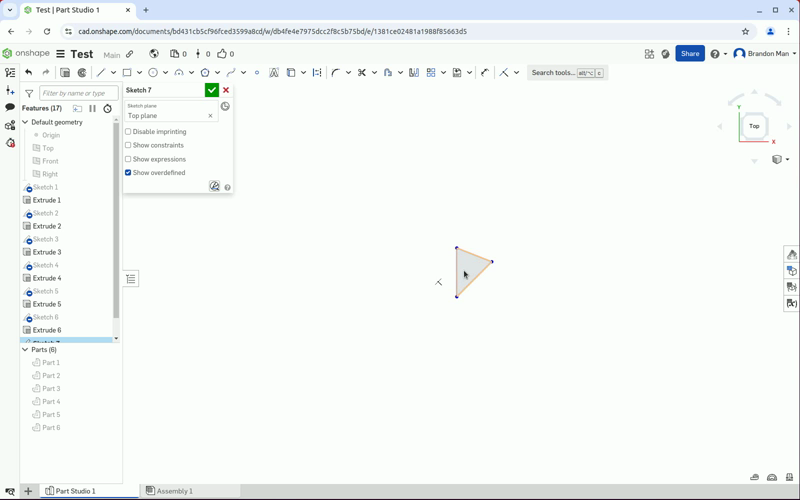
scroll(6)
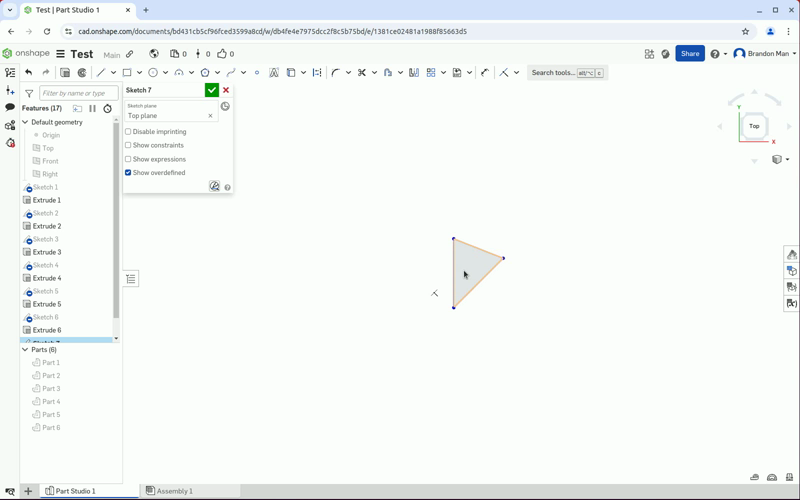
scroll(6)
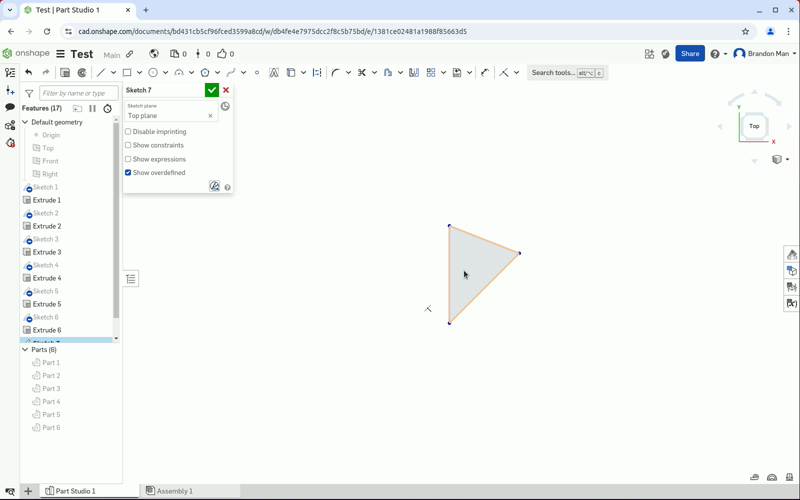
scroll(6)
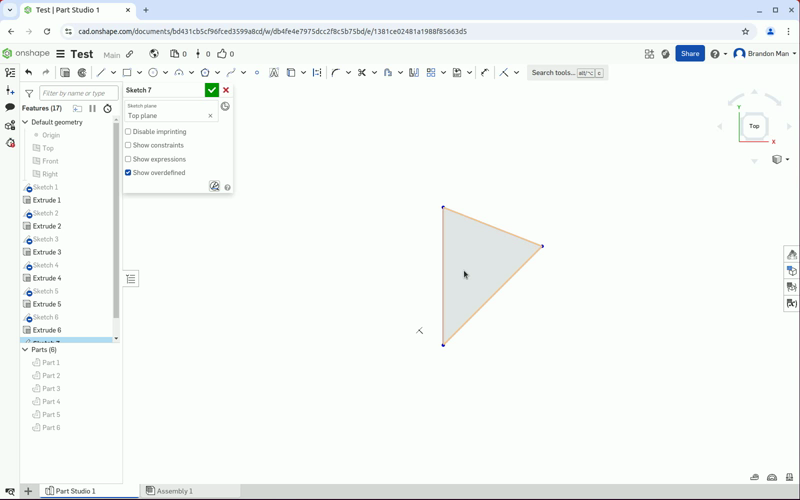
scroll(6)
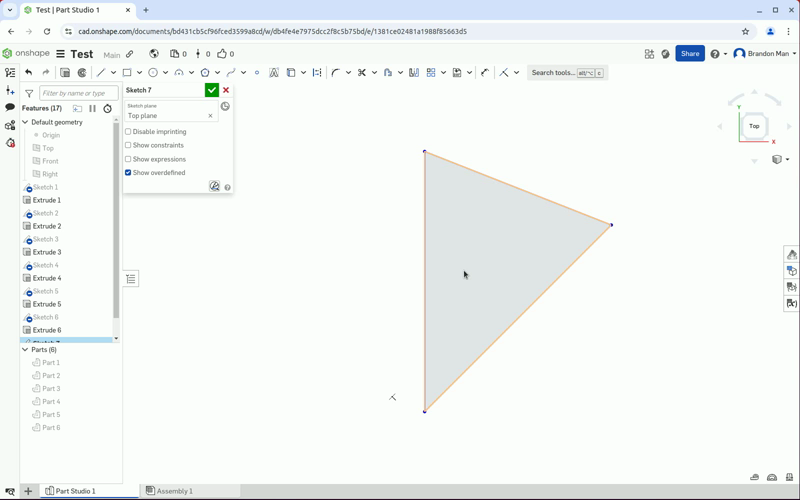
click(464, 270)
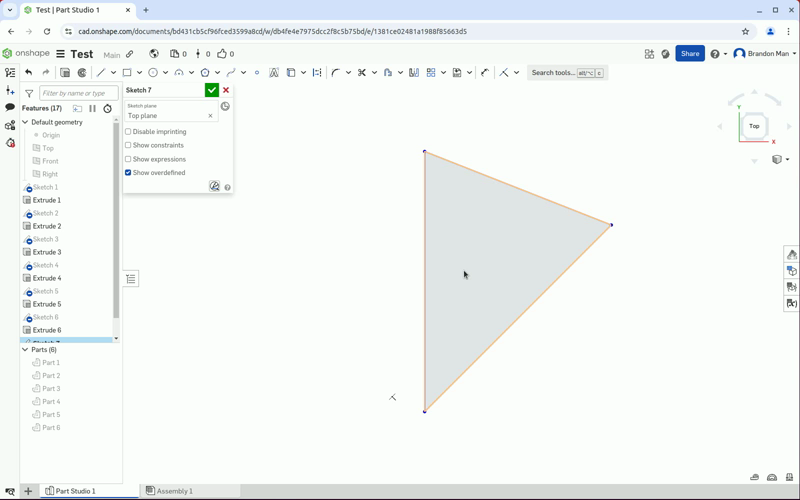
scroll(-6)
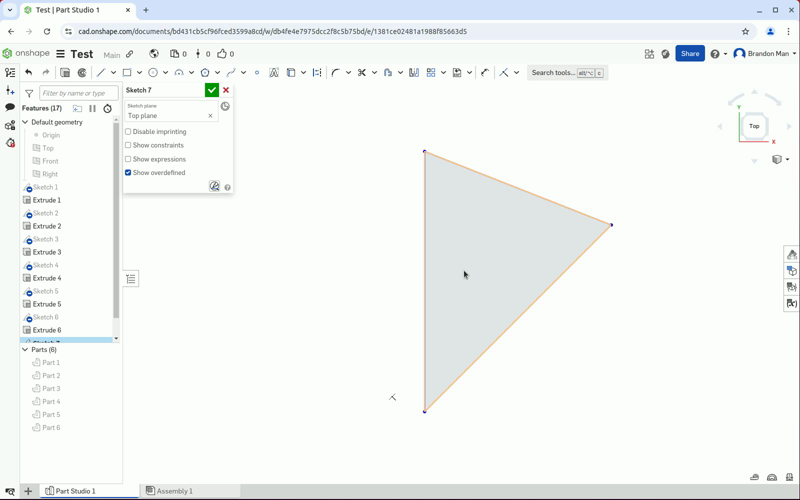
scroll(-6)
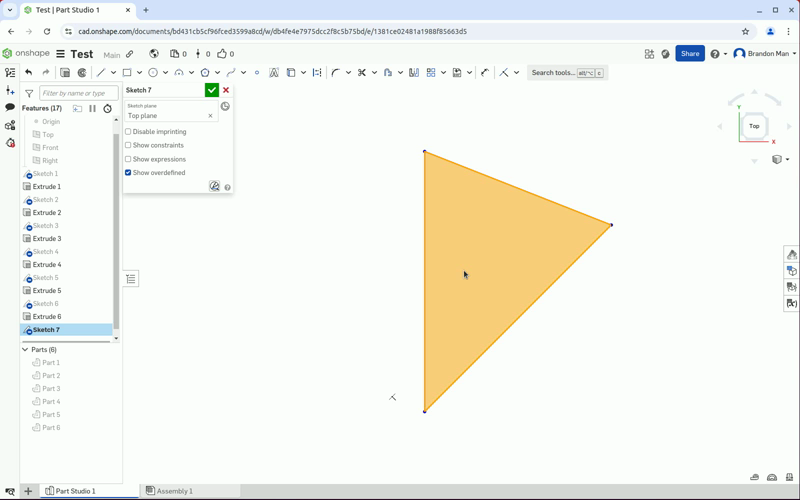
scroll(-6)
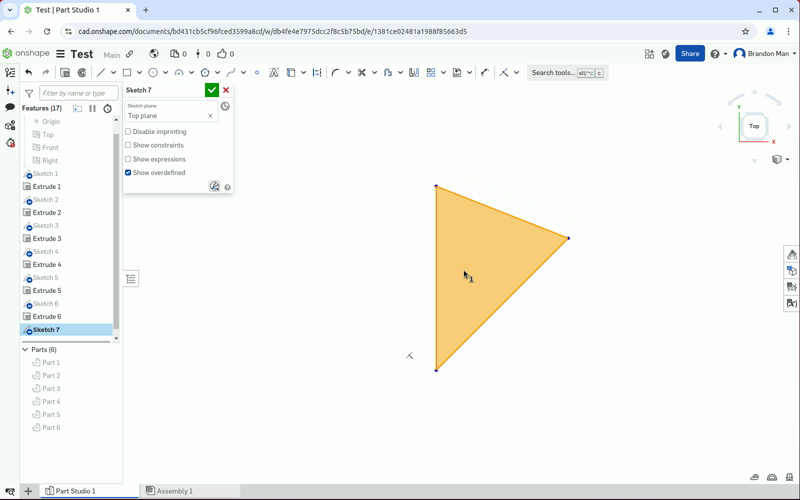
scroll(-6)
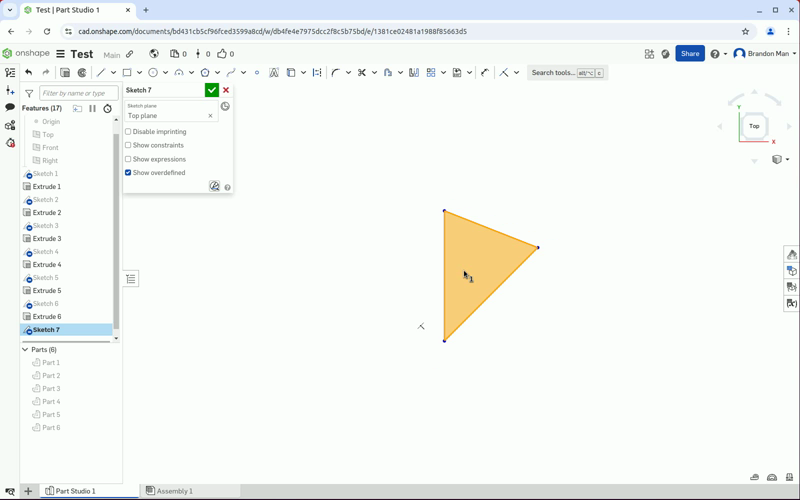
scroll(-6)
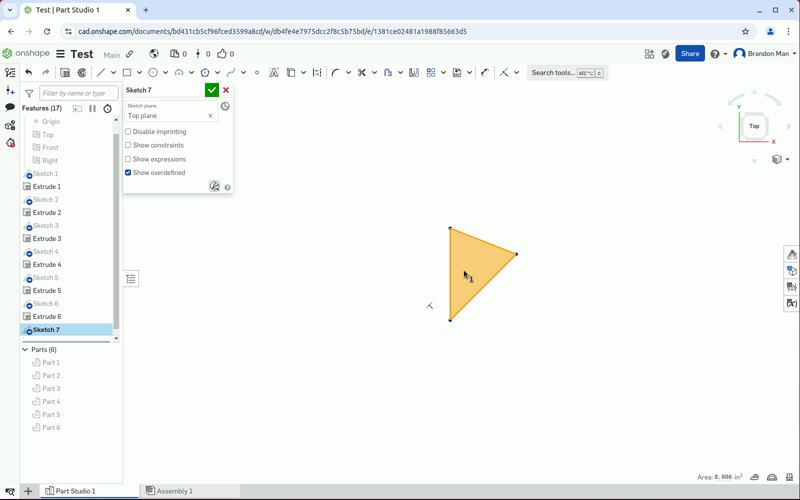
scroll(-6)
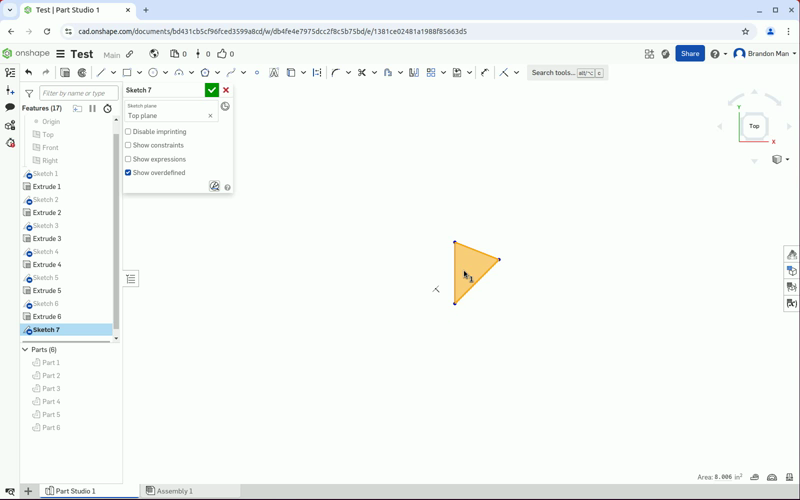
scroll(-6)
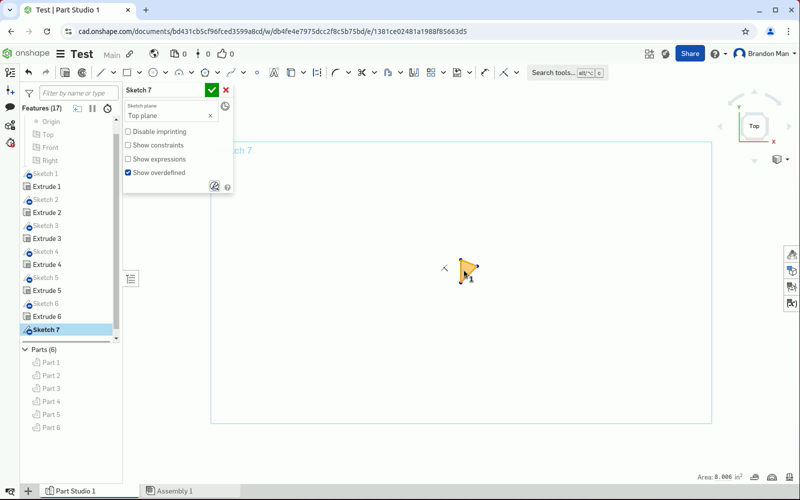
mouse_move(73, 352)
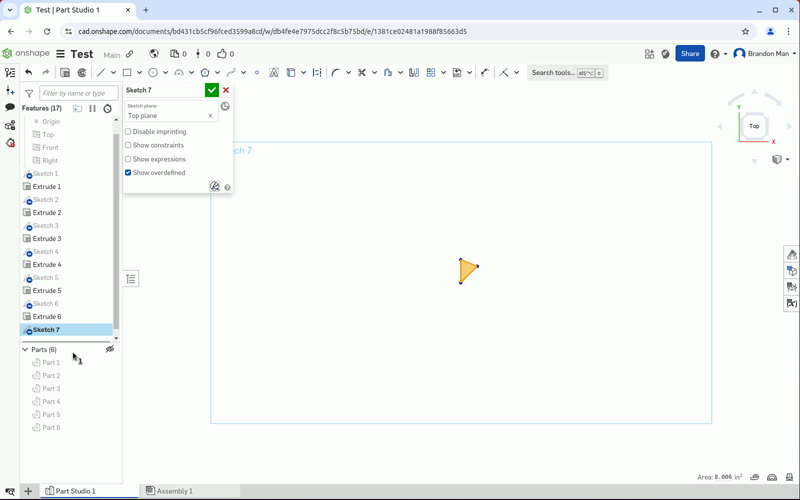
key(shift+y)
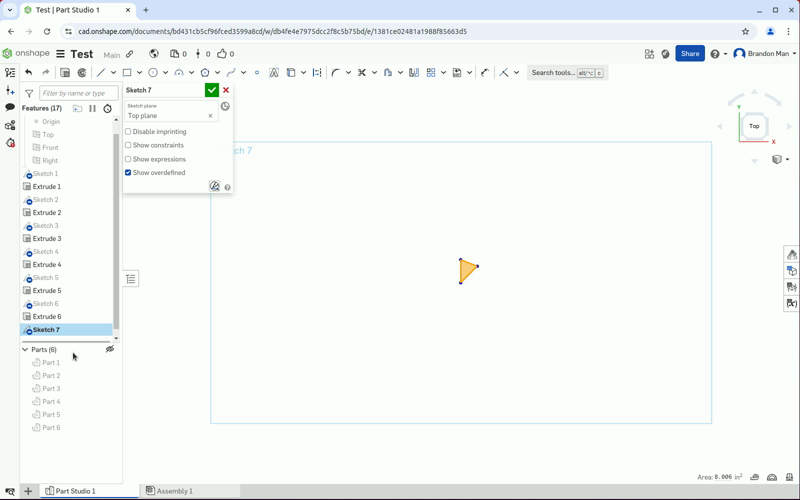
key(shift+e)
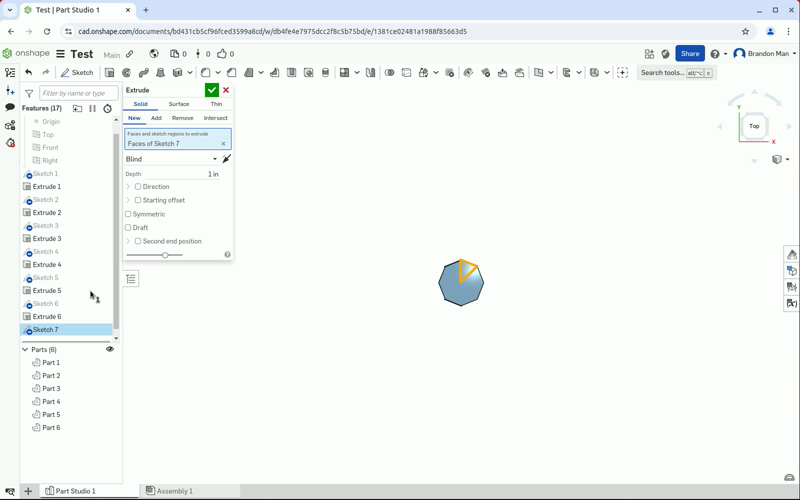
mouse_move(143, 106)
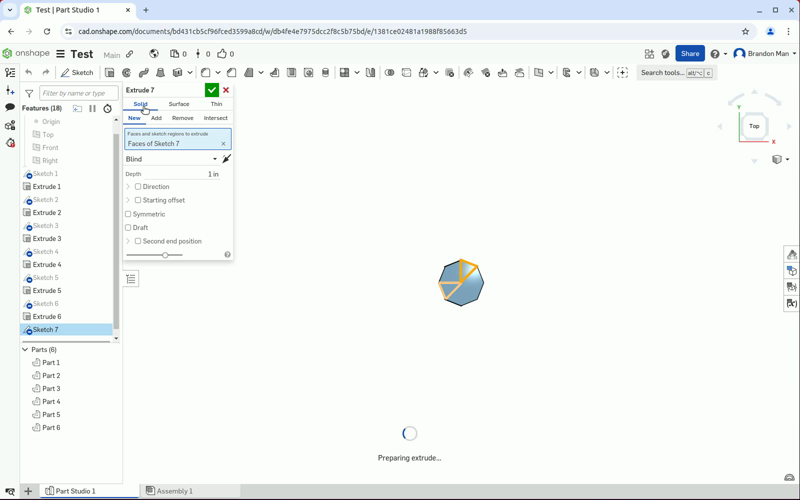
click(143, 106)
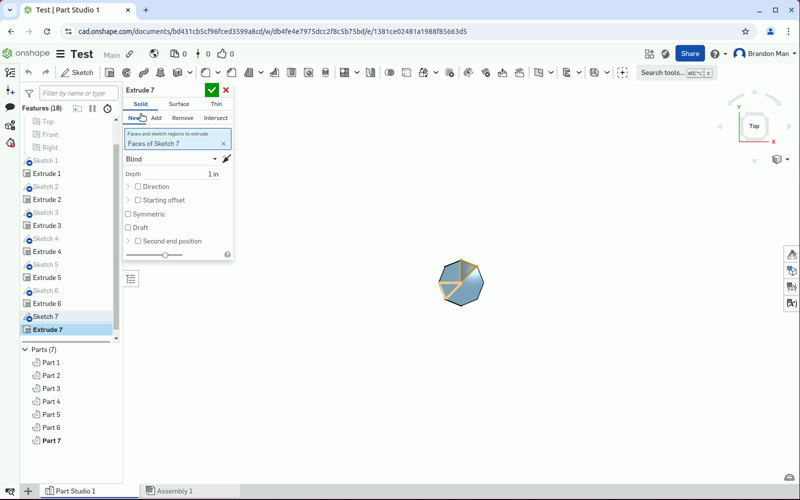
mouse_move(137, 120)
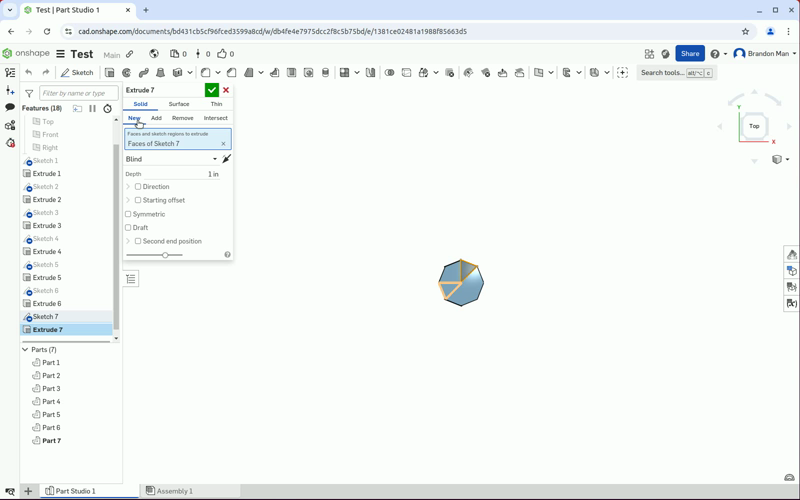
click(137, 120)
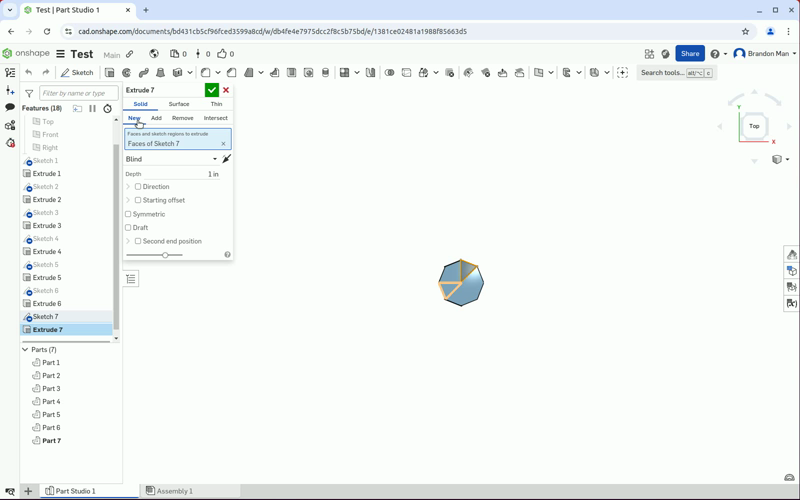
key(tab, 4)
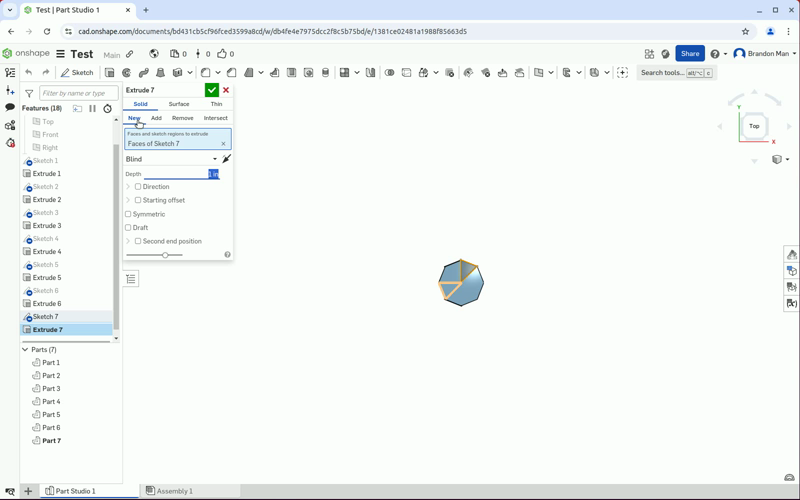
text(-2.407)
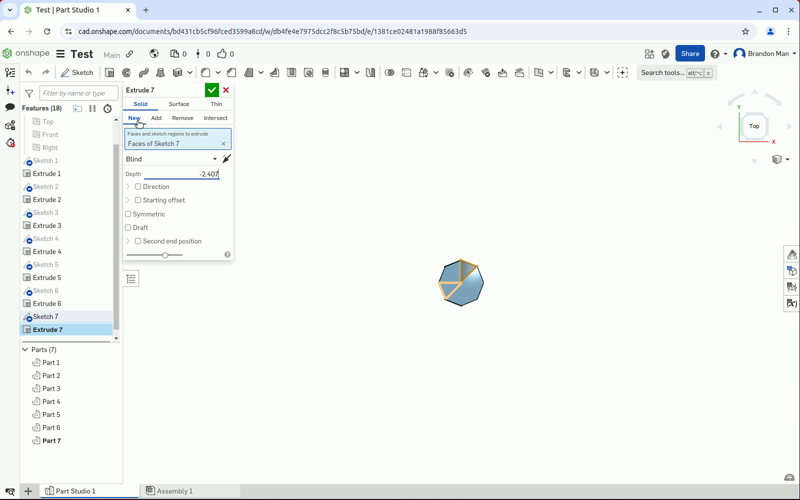
key(enter)
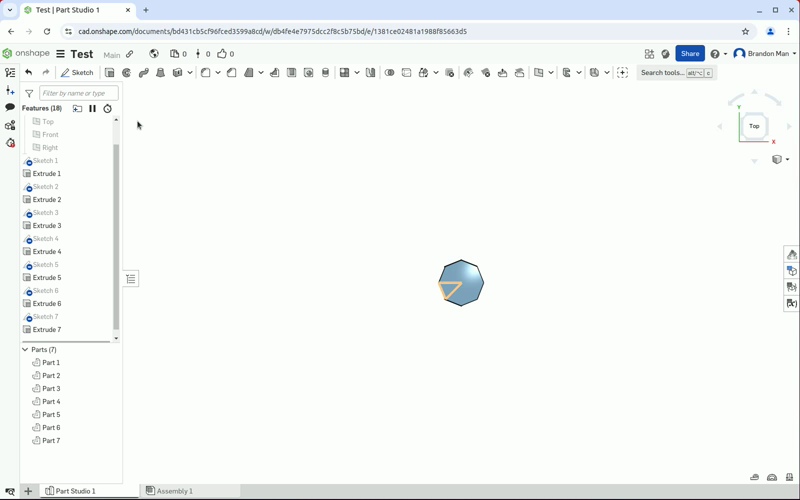
key(shift+h)
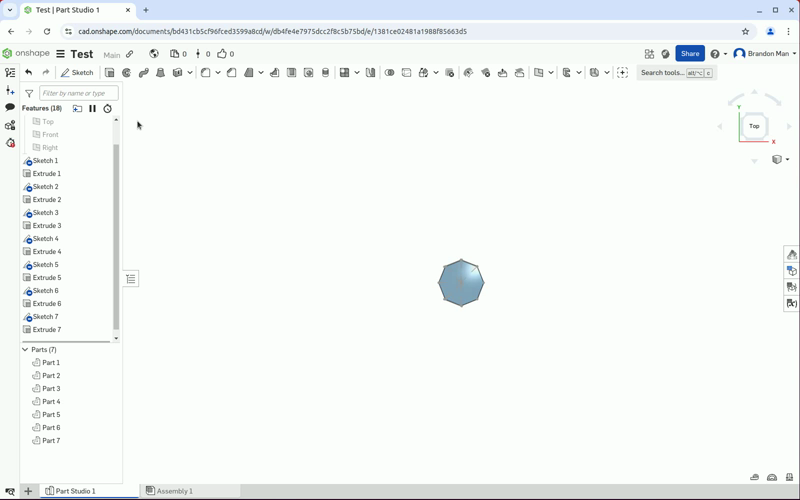
key(shift+h)
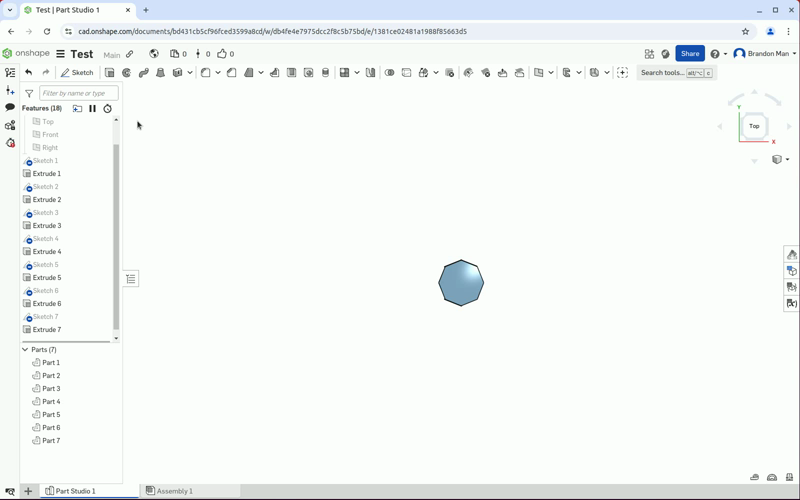
mouse_move(69, 163)
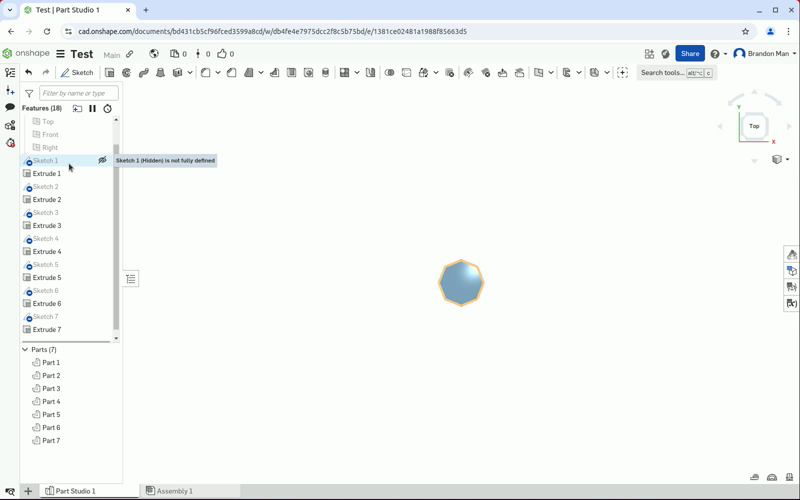
click(69, 163)
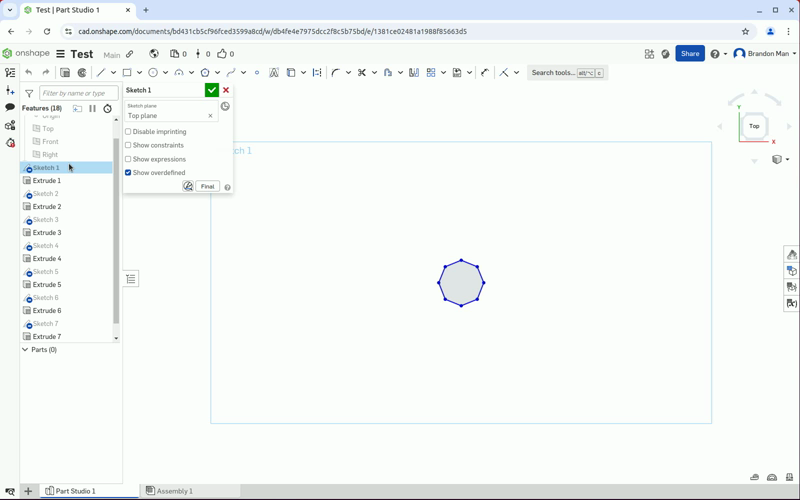
mouse_move(229, 92)
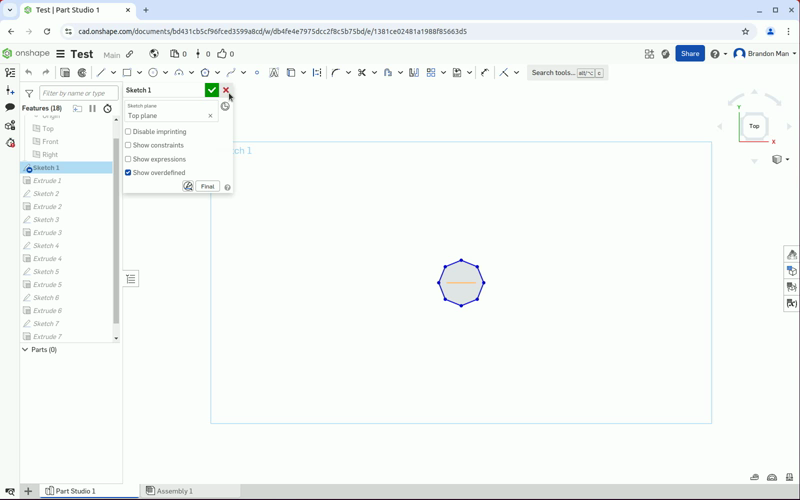
click(229, 92)
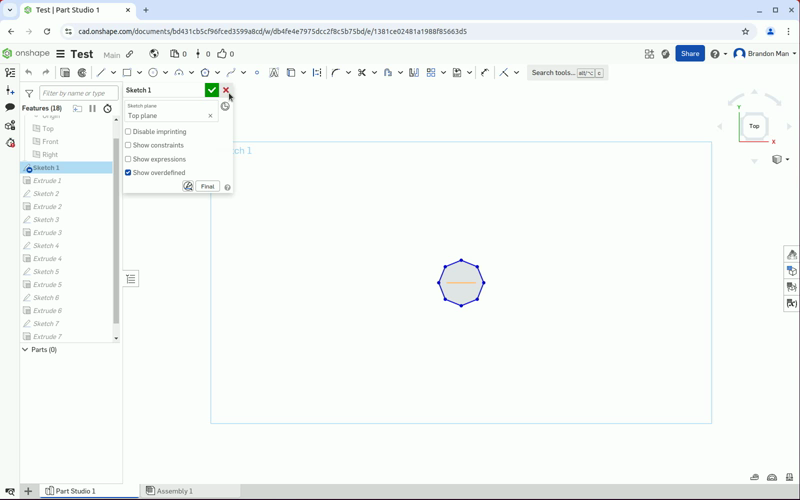
key(shift+s)
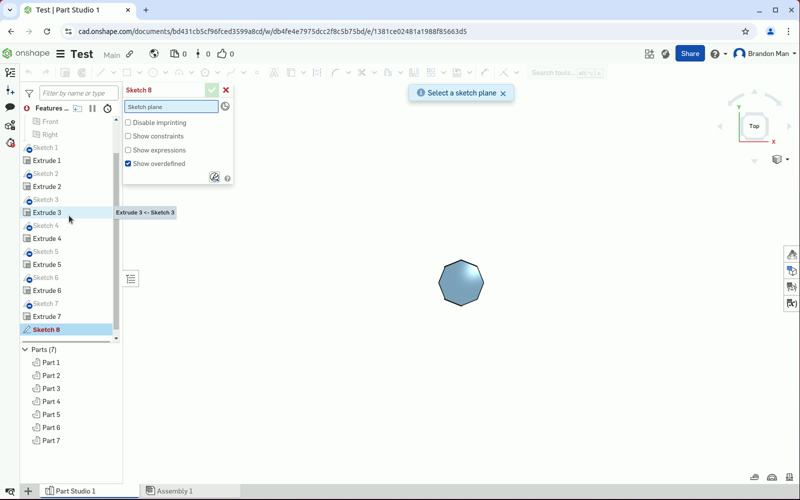
scroll(3)
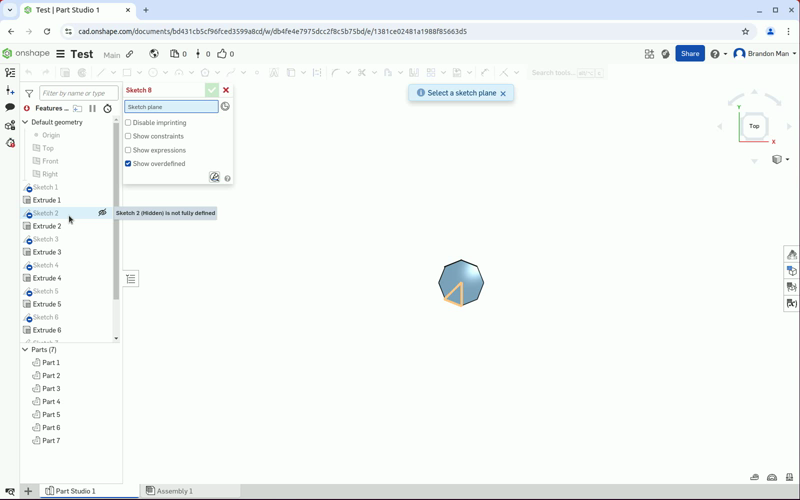
mouse_move(69, 150)
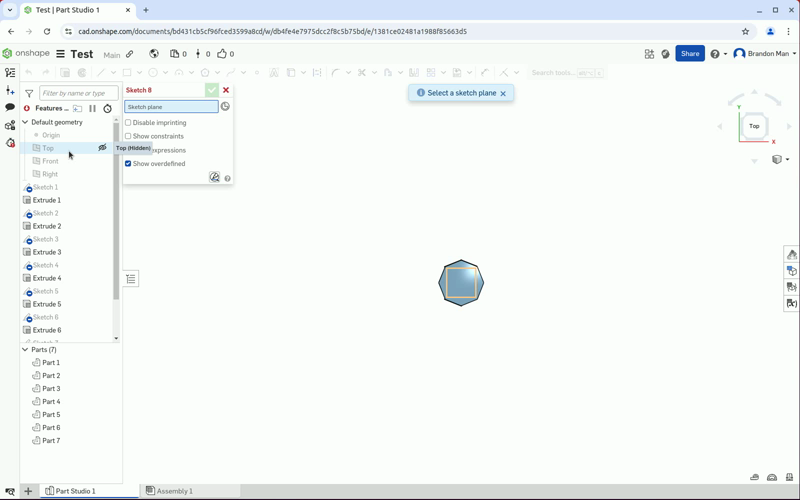
click(69, 150)
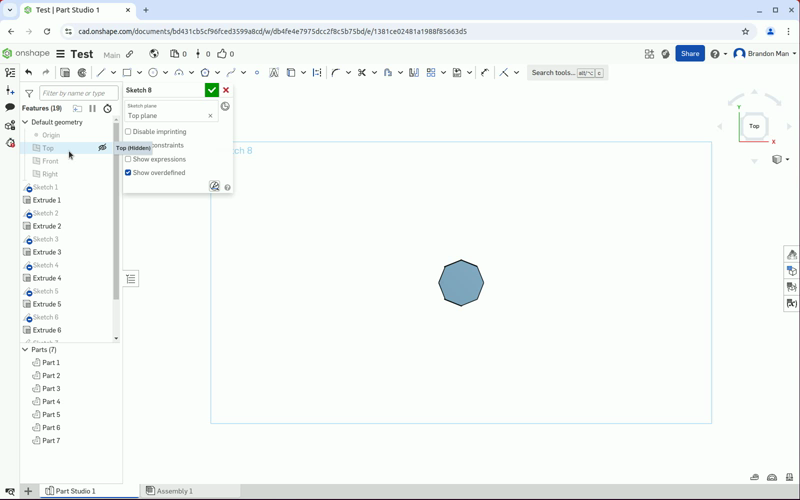
mouse_move(73, 352)
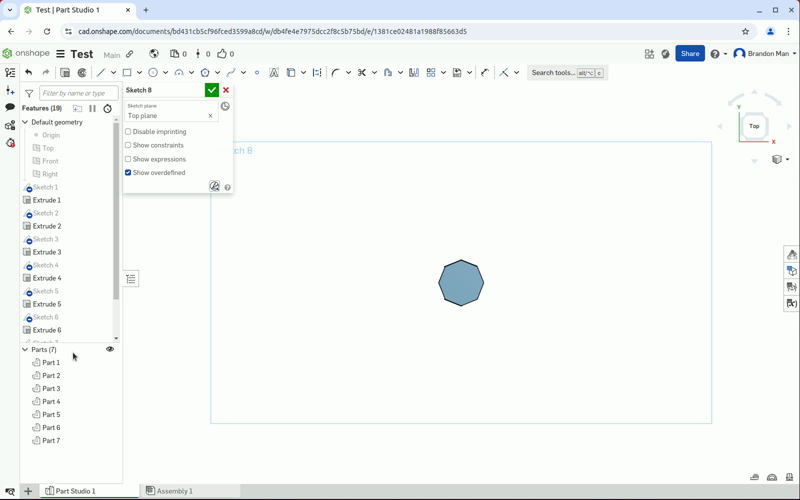
key(y)
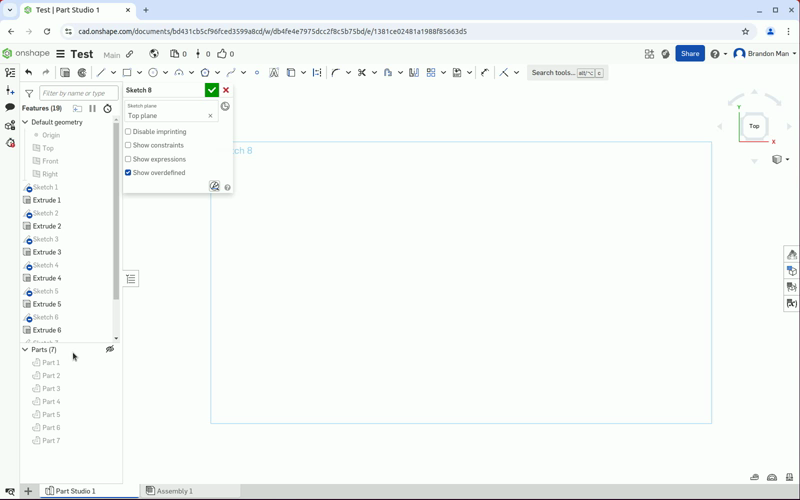
key(l)
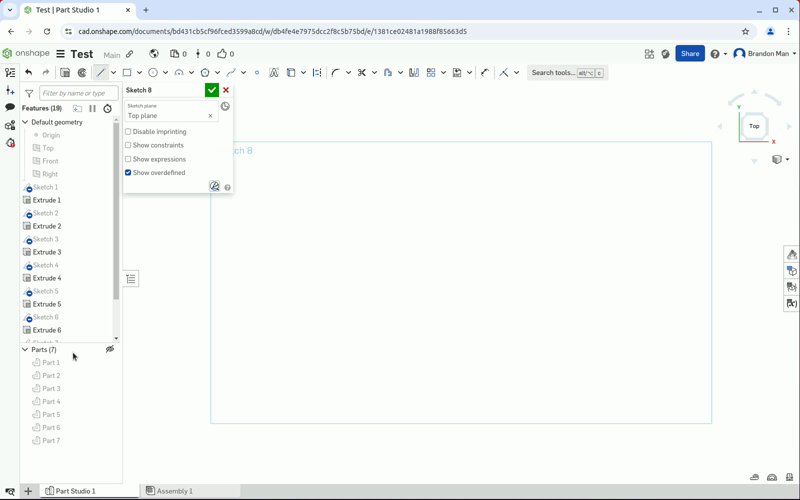
key_down(shift)
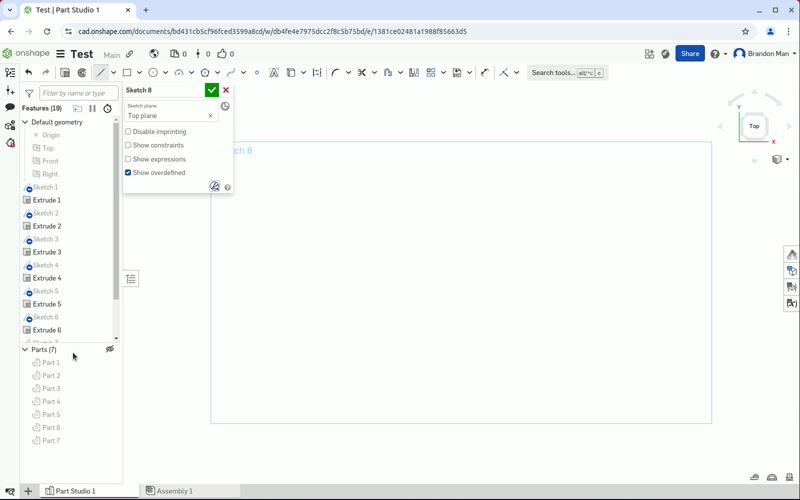
mouse_move(460, 282)
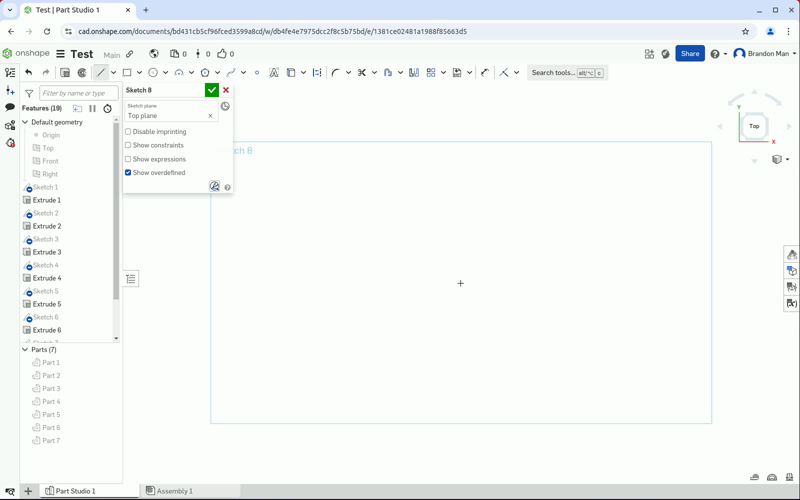
click(460, 282)
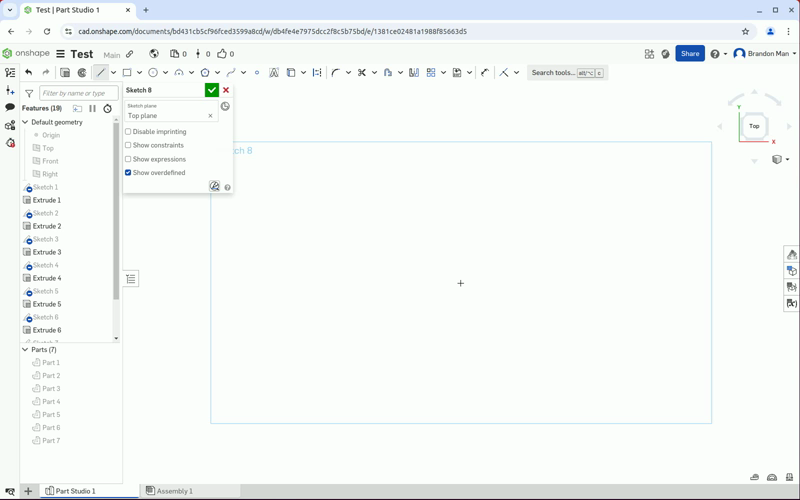
key_up(shift)
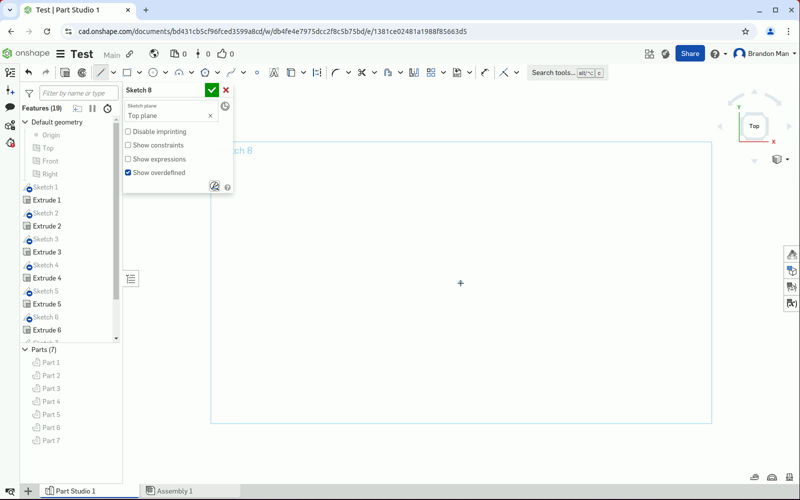
key_down(shift)
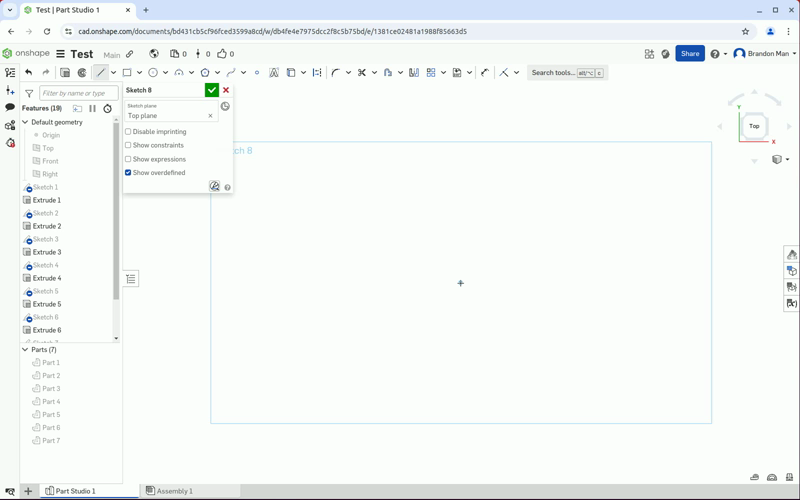
mouse_move(490, 282)
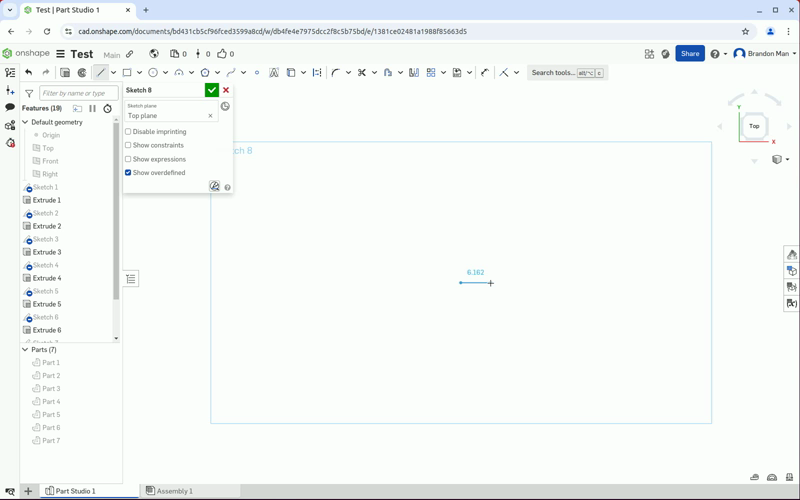
mouse_move(483, 282)
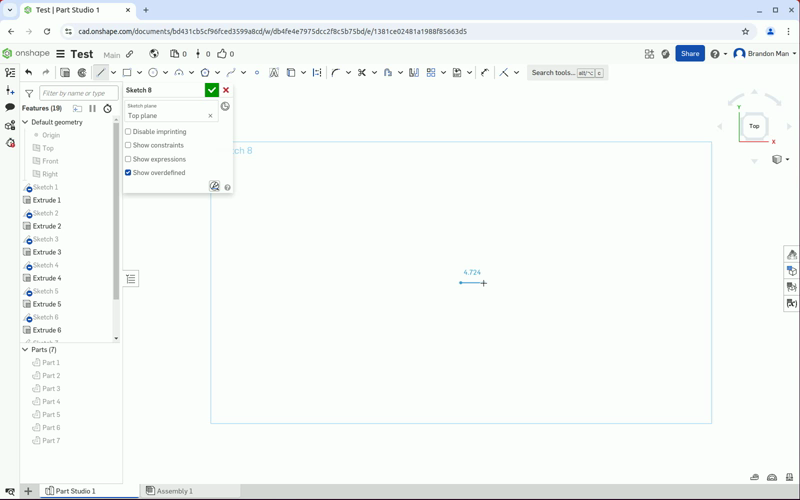
click(483, 282)
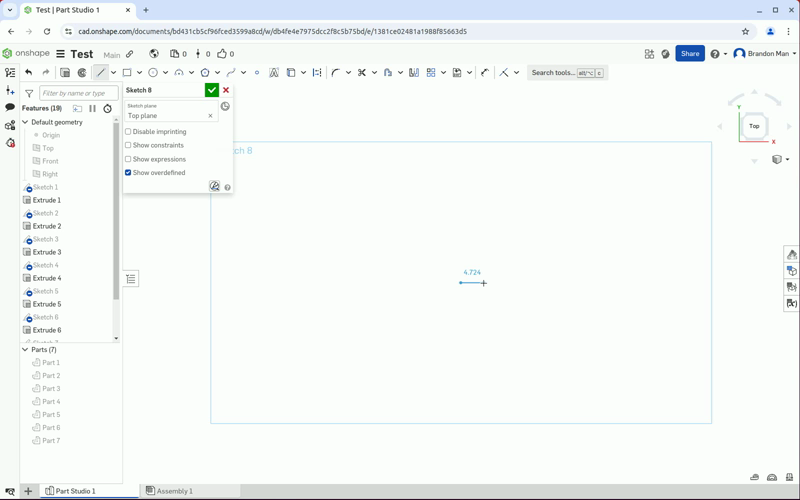
key_up(shift)
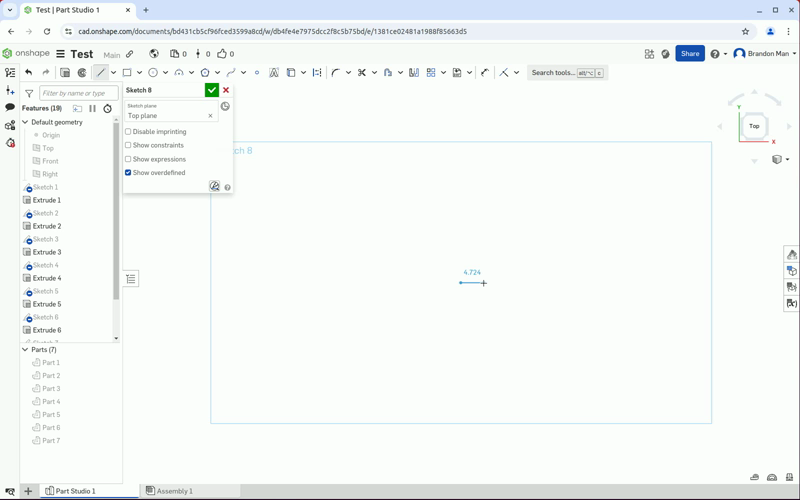
key_down(shift)
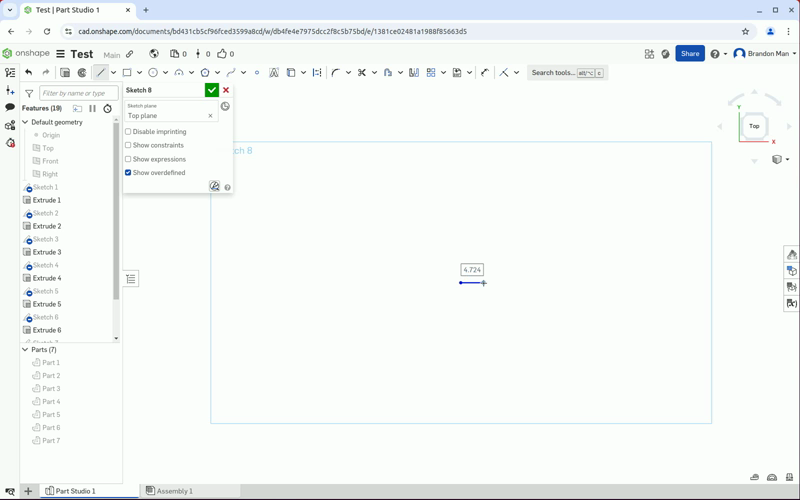
mouse_move(513, 282)
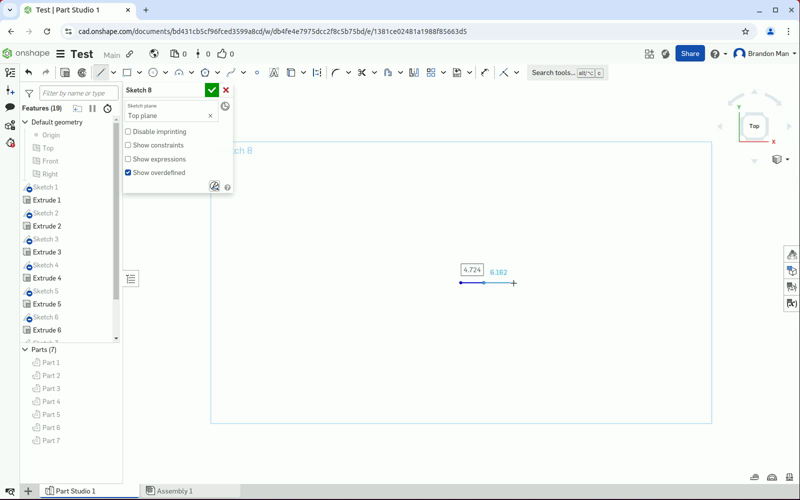
mouse_move(477, 266)
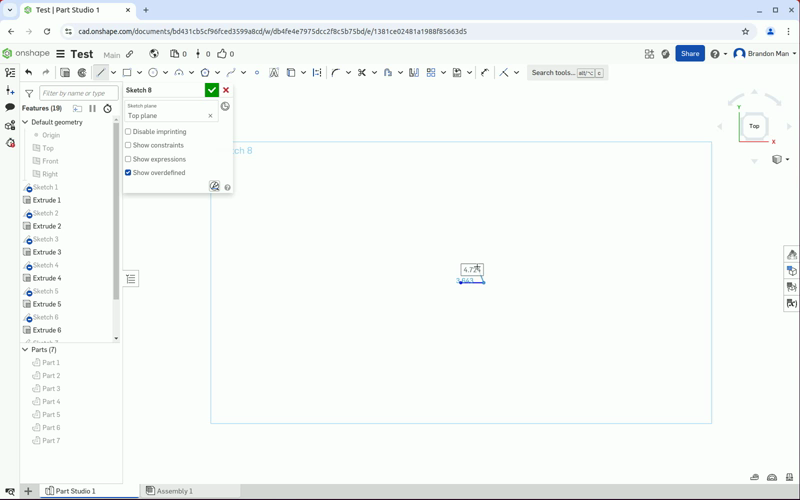
click(477, 266)
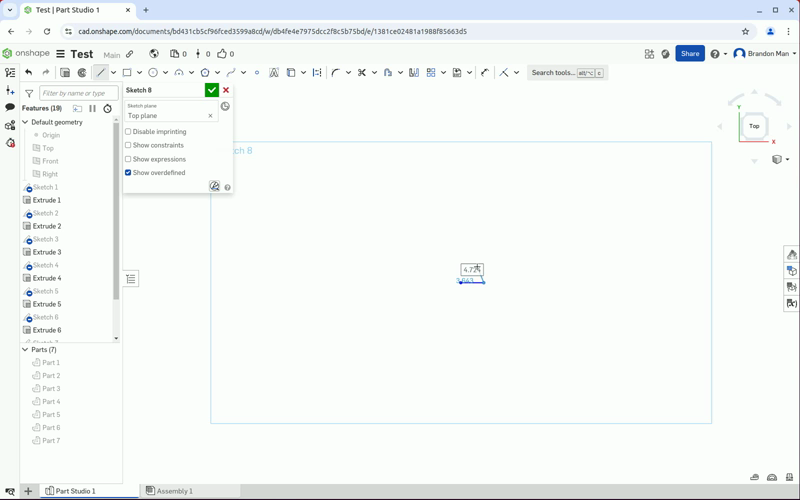
key_up(shift)
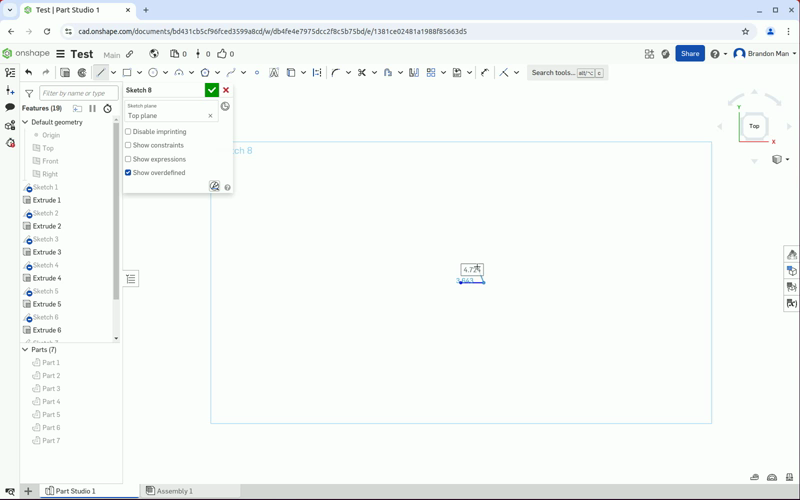
mouse_move(507, 266)
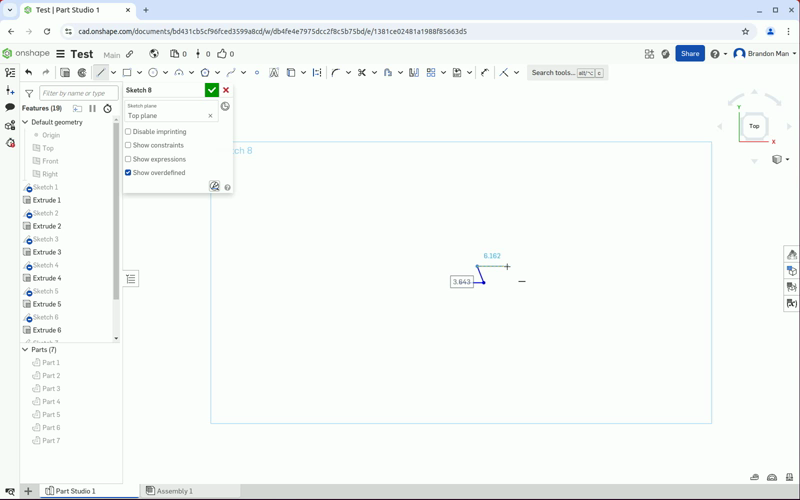
key_down(shift)
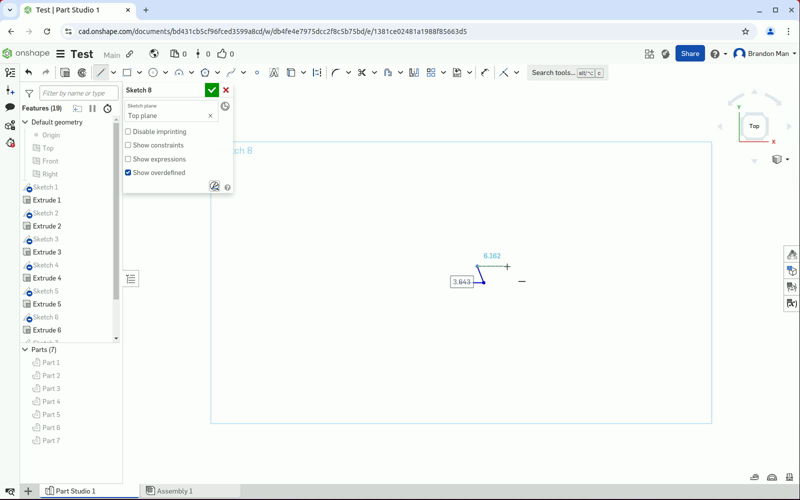
mouse_move(460, 282)
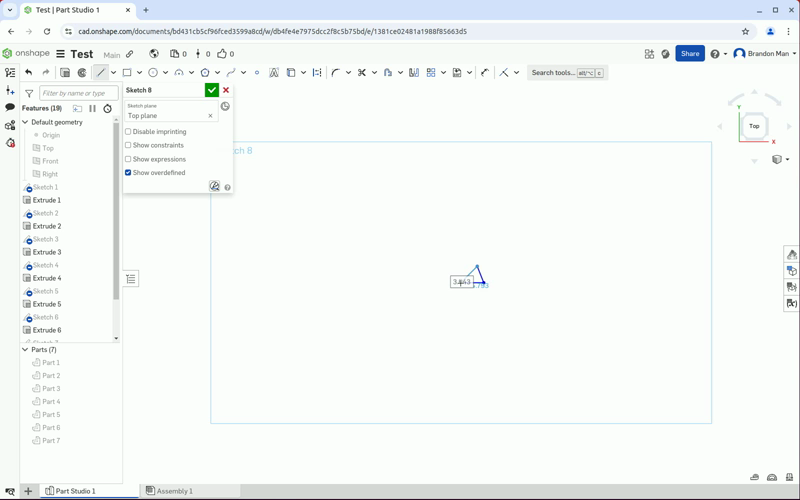
key_up(shift)
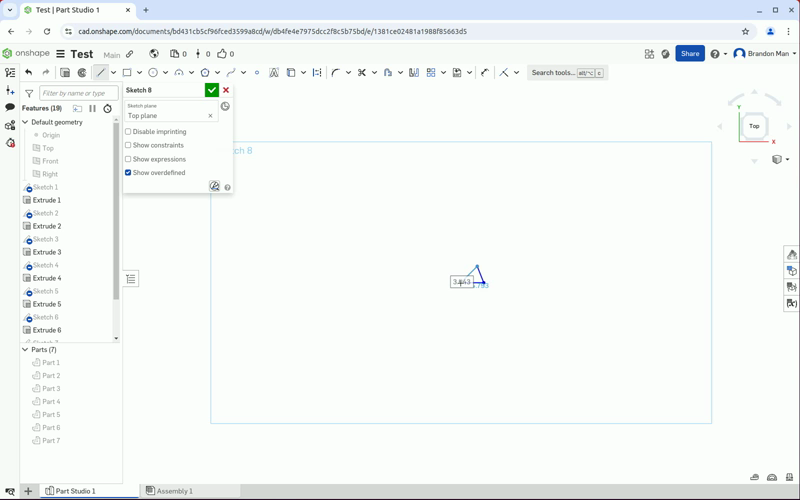
click(460, 282)
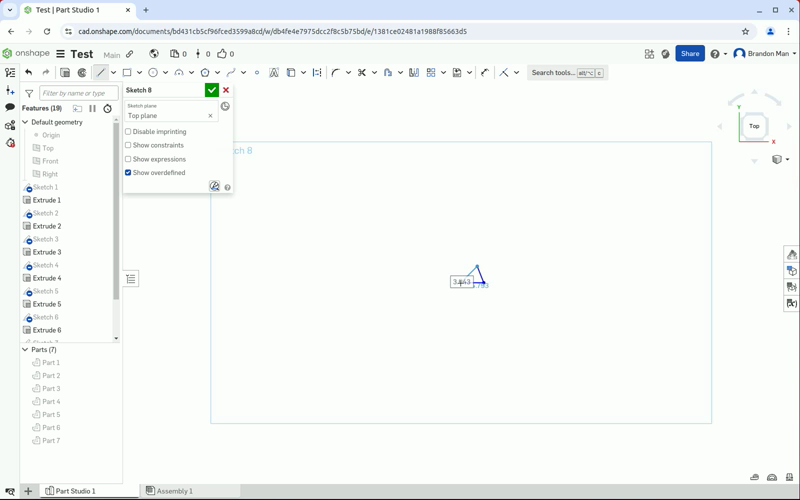
key(esc)
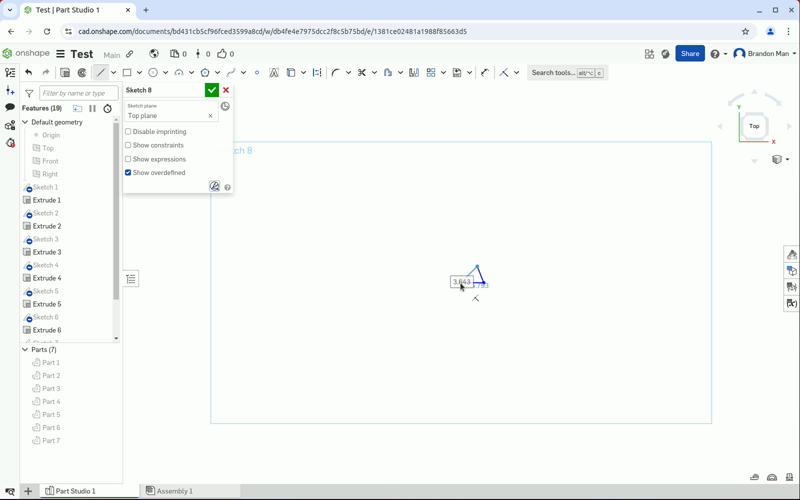
mouse_move(465, 278)
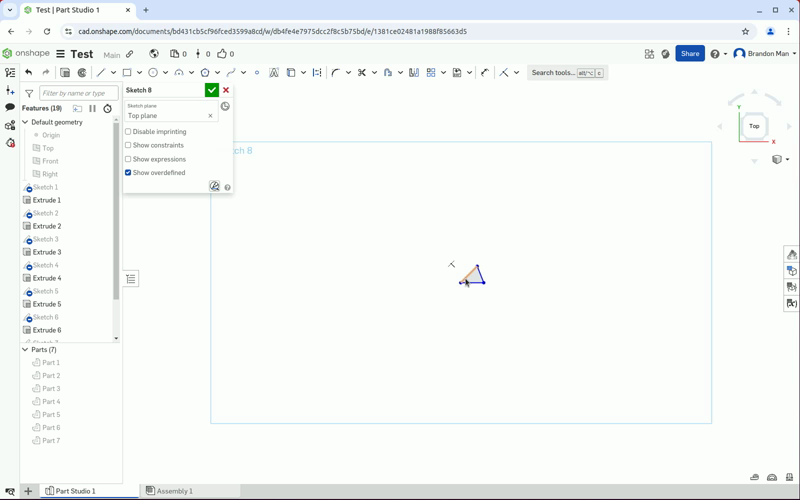
scroll(6)
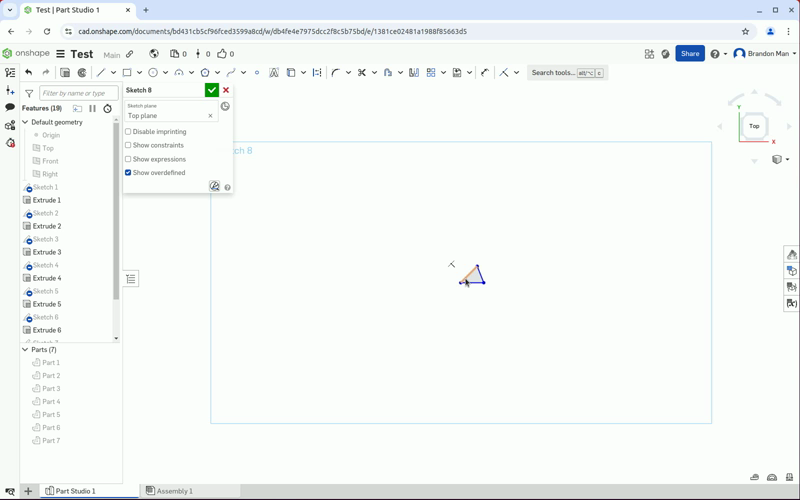
scroll(6)
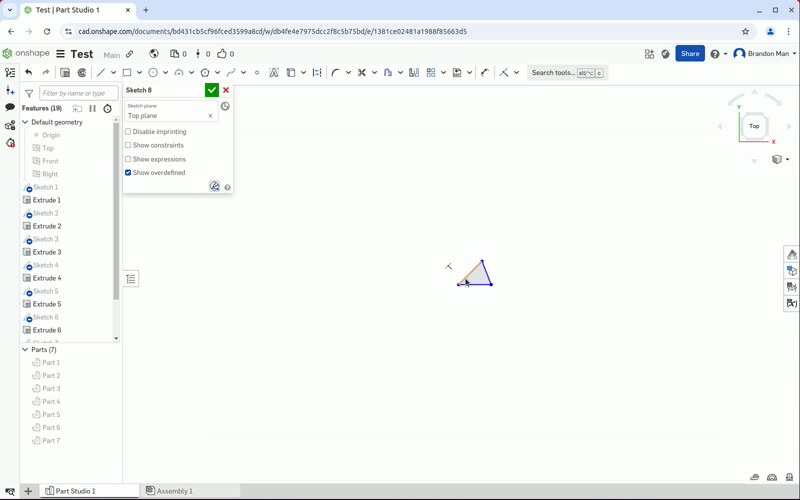
scroll(6)
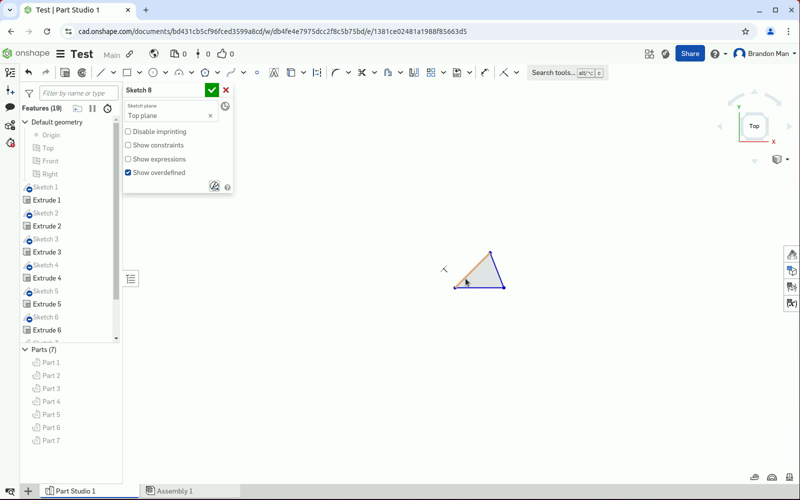
scroll(6)
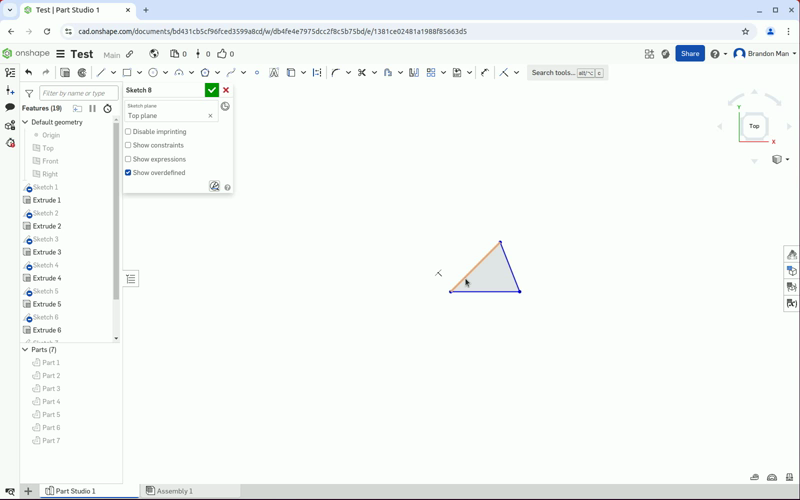
scroll(6)
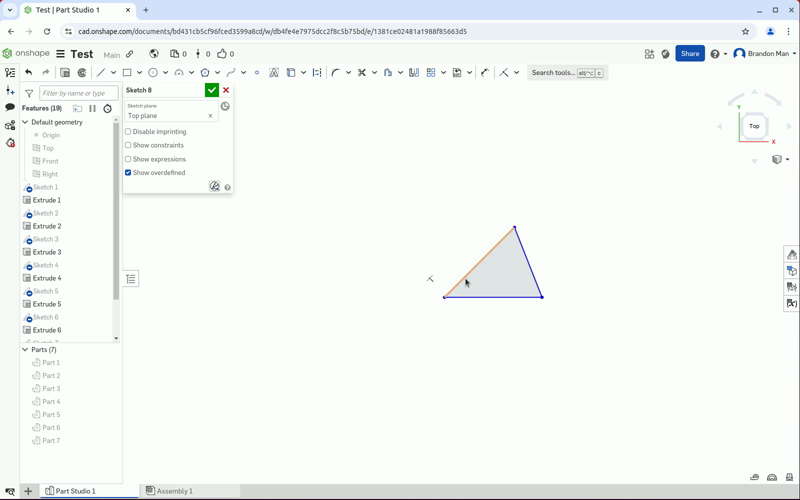
scroll(6)
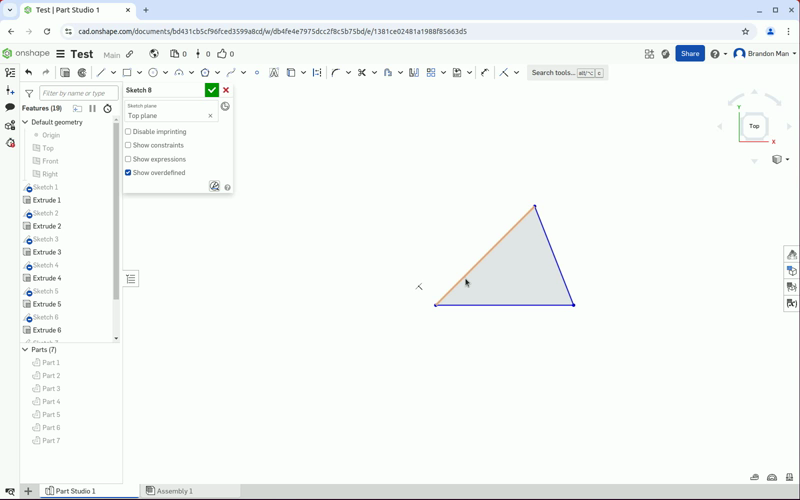
scroll(6)
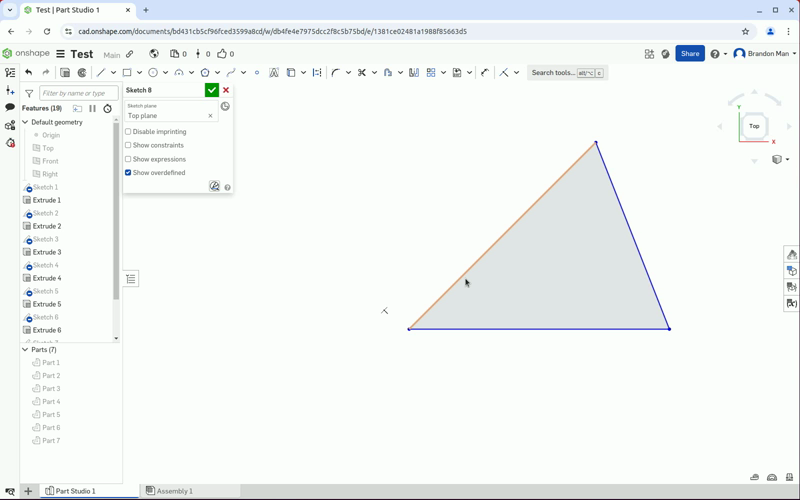
click(465, 278)
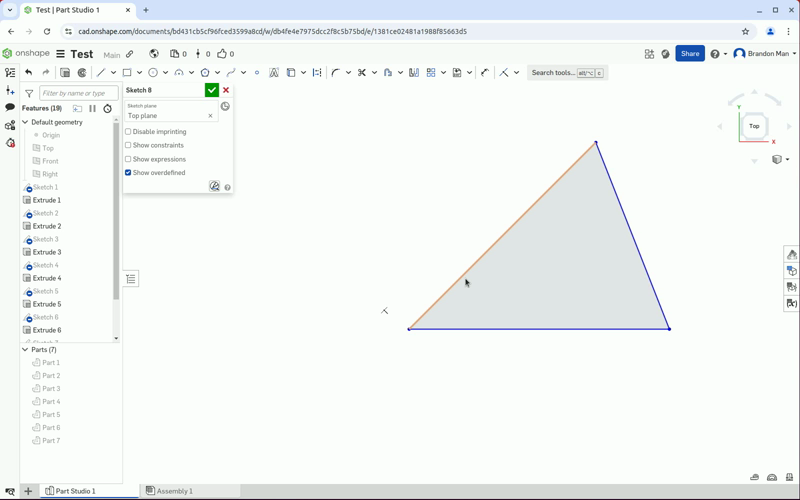
scroll(-6)
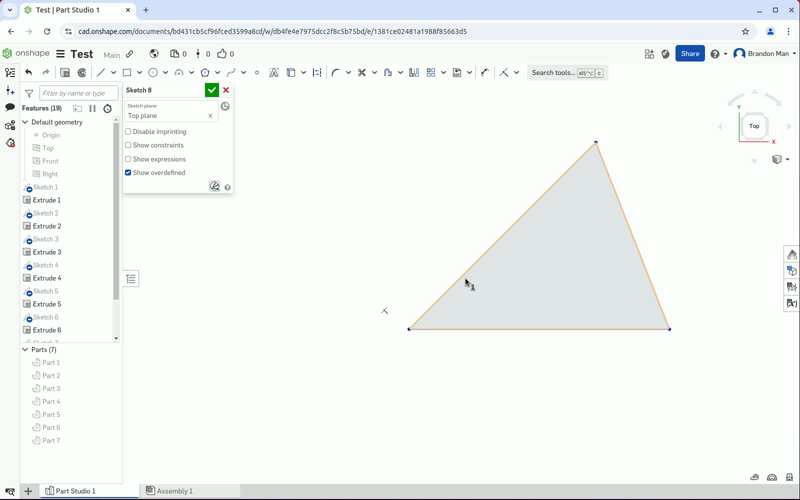
scroll(-6)
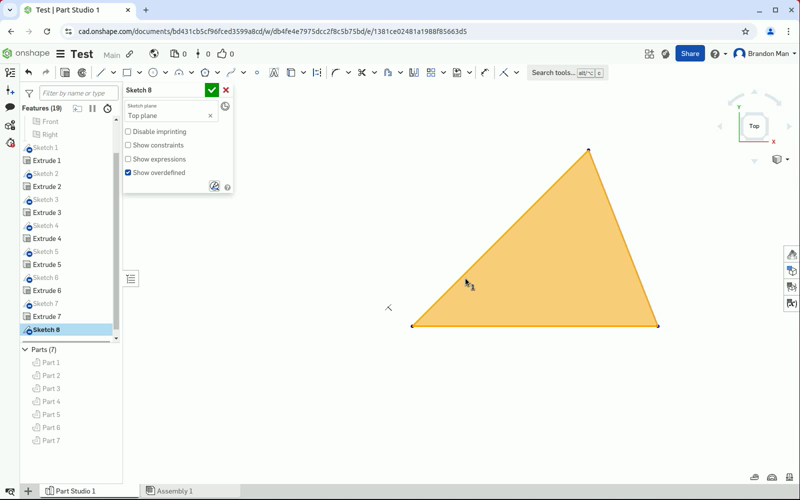
scroll(-6)
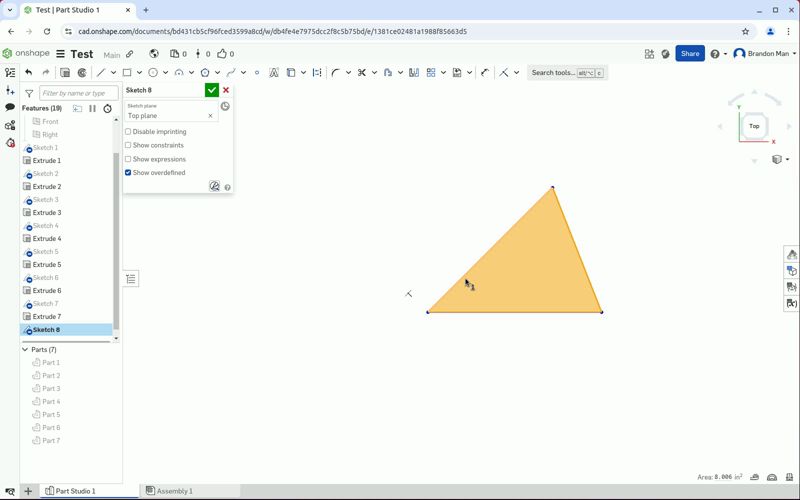
scroll(-6)
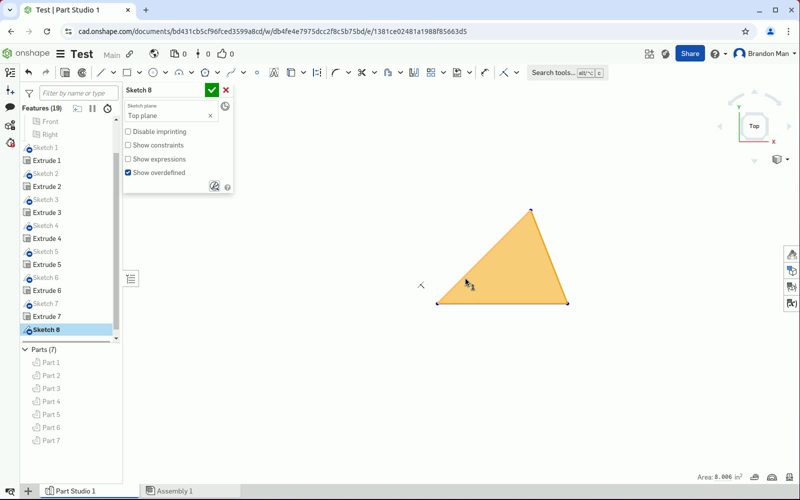
scroll(-6)
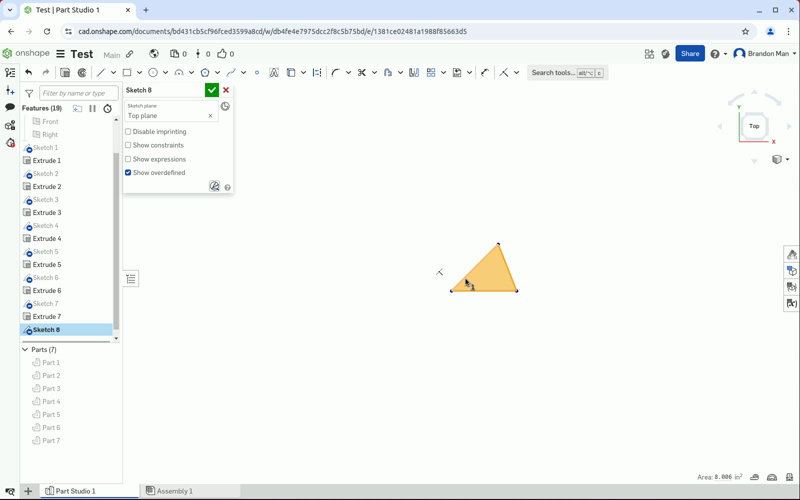
scroll(-6)
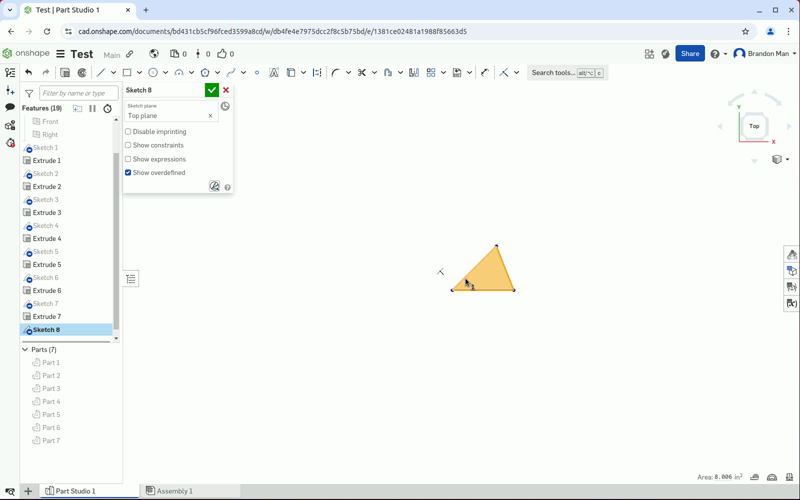
scroll(-6)
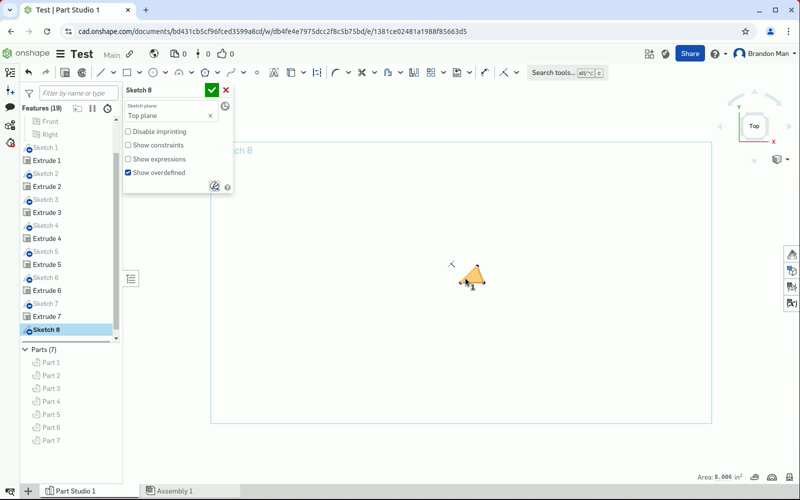
mouse_move(73, 352)
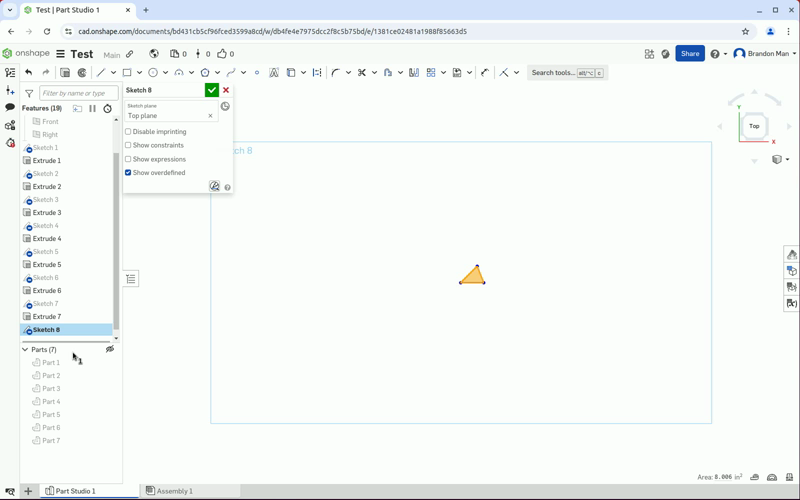
key(shift+y)
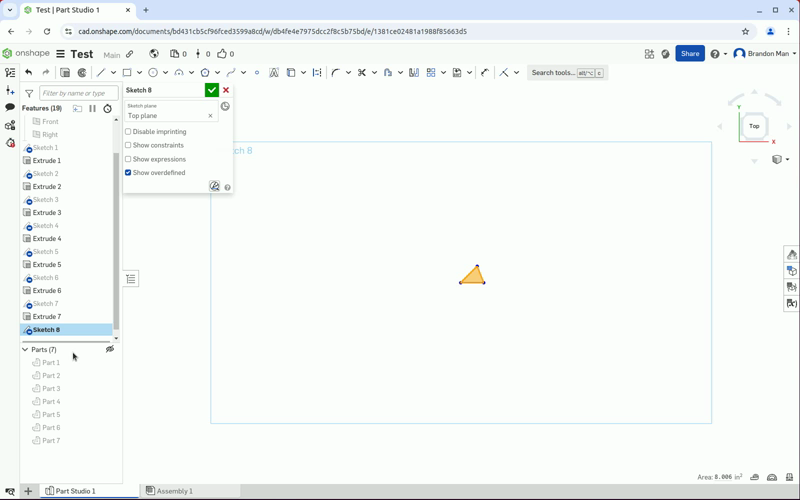
key(shift+e)
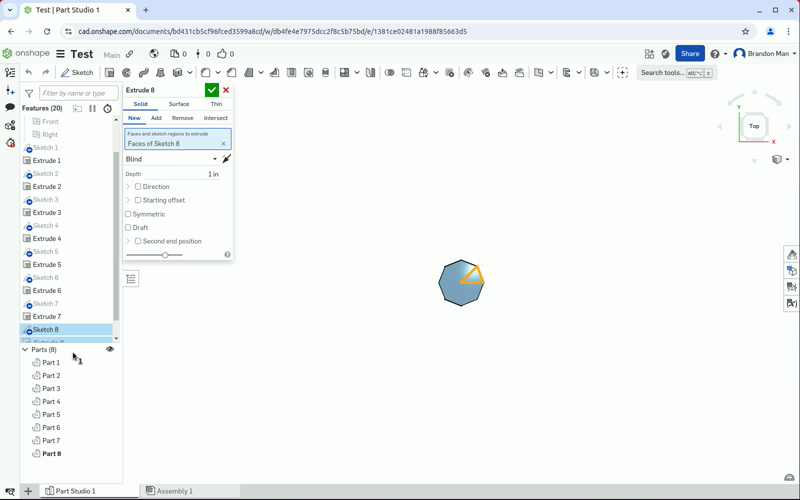
mouse_move(143, 106)
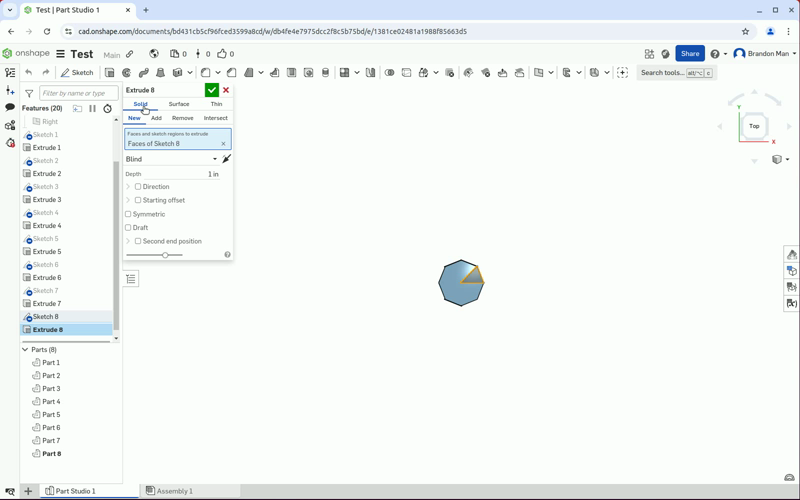
click(143, 106)
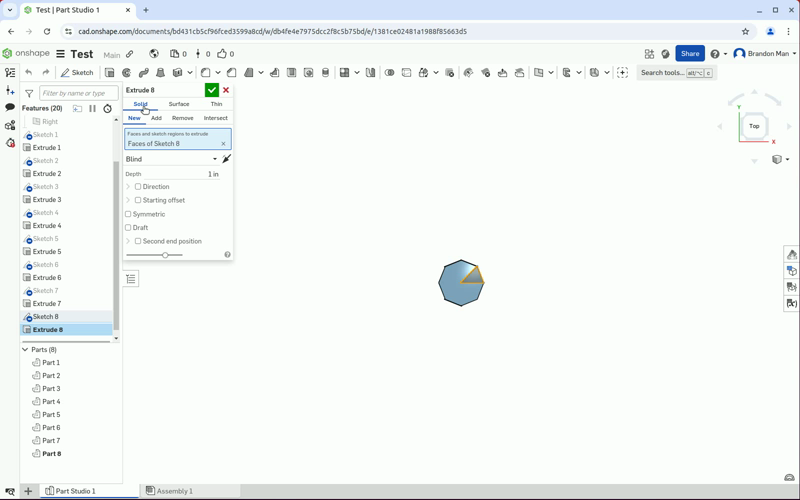
mouse_move(137, 120)
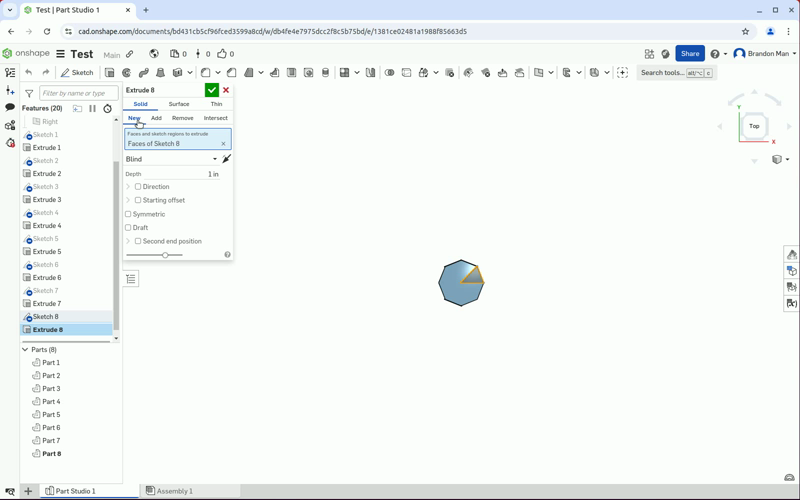
click(137, 120)
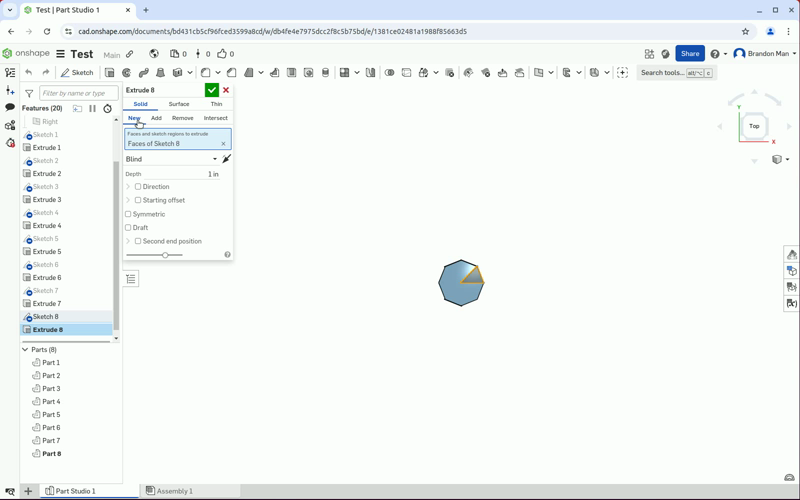
key(tab, 4)
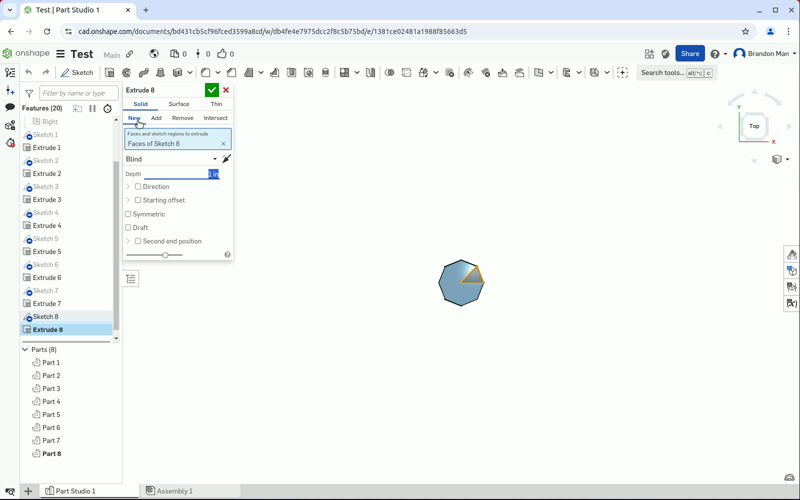
text(-2.407)
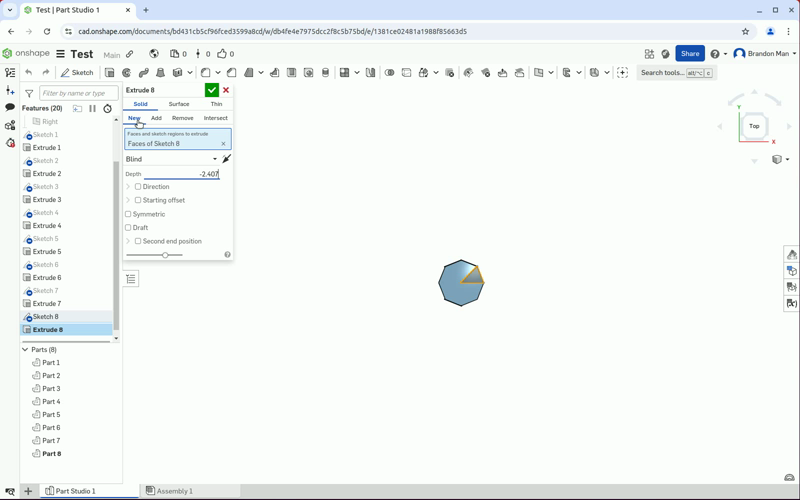
key(enter)
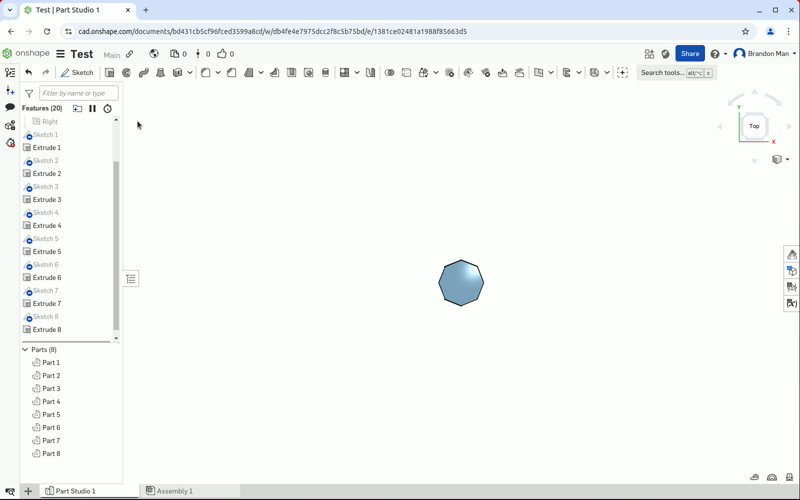
key(shift+h)
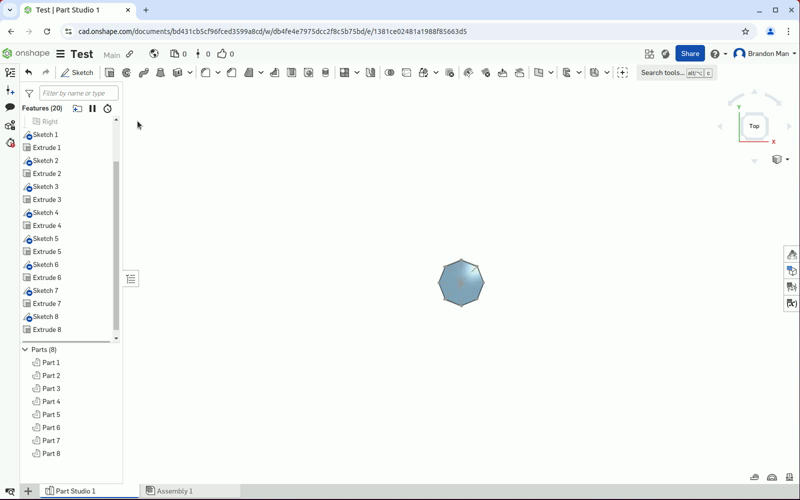
key(shift+h)
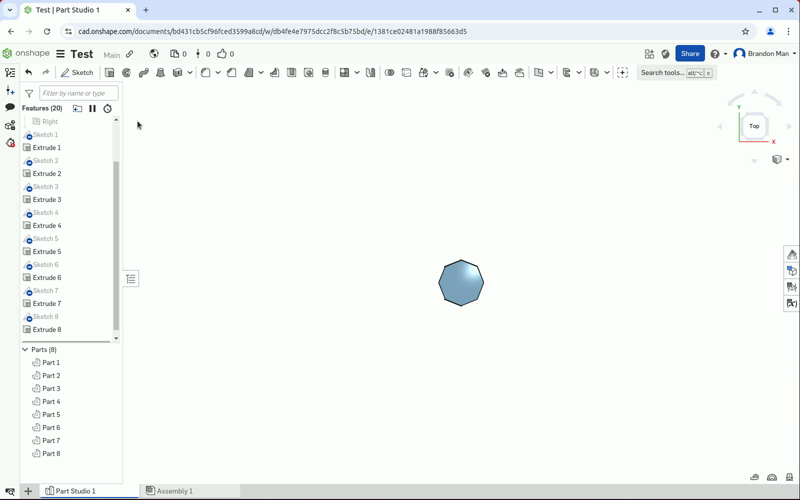
mouse_move(69, 137)
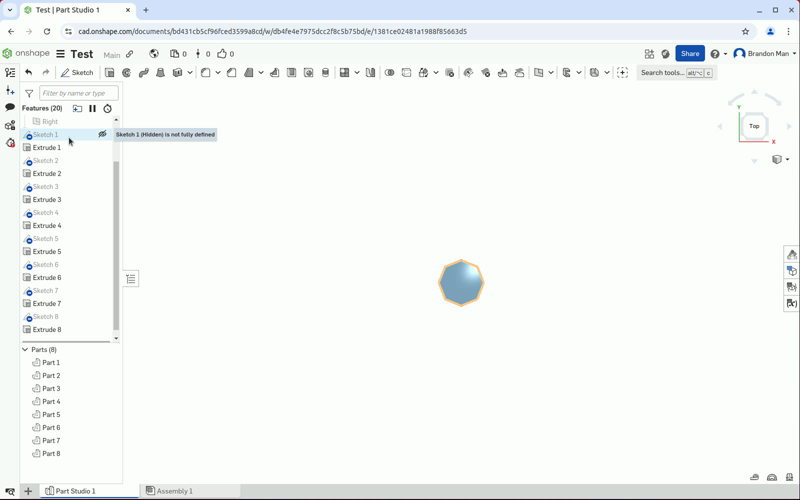
click(69, 137)
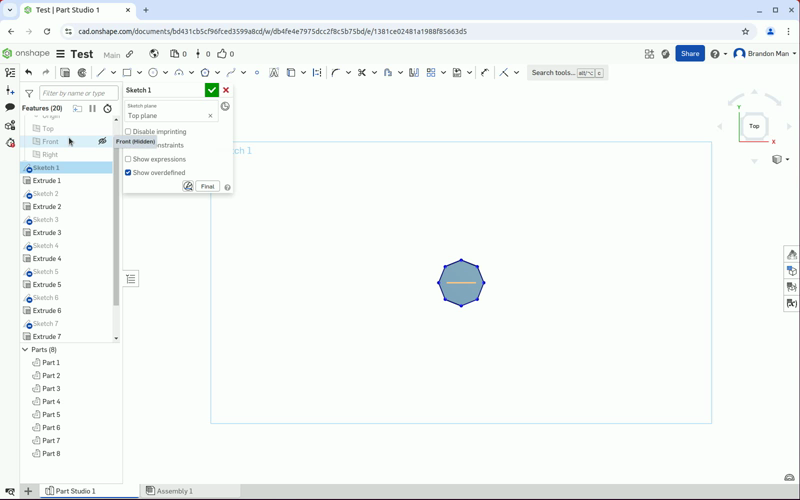
mouse_move(229, 92)
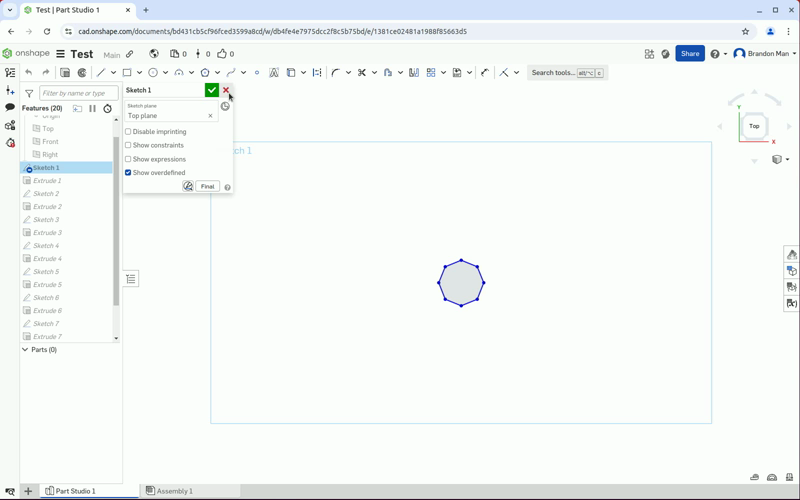
click(229, 92)
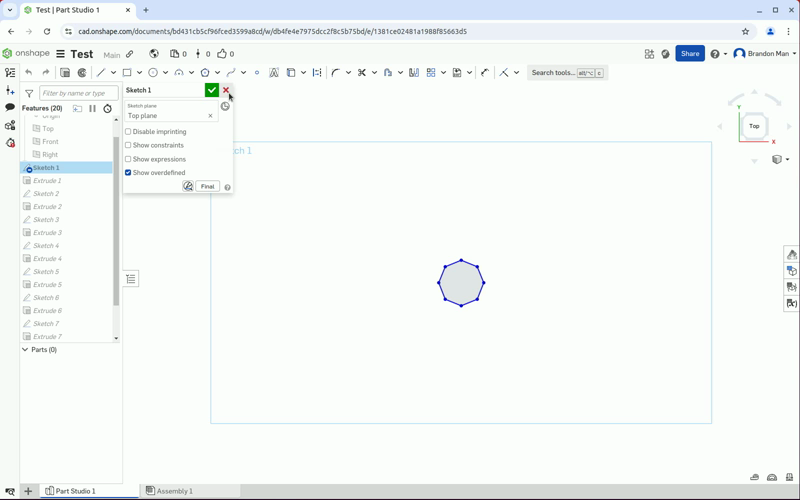
key(shift+s)
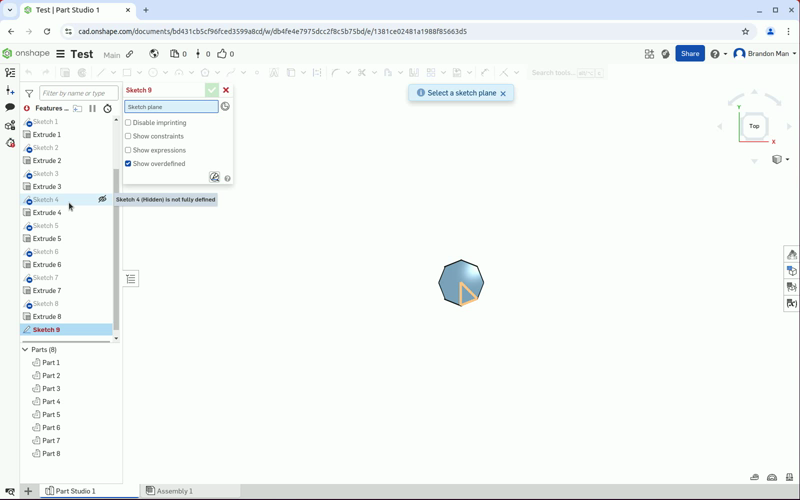
scroll(3)
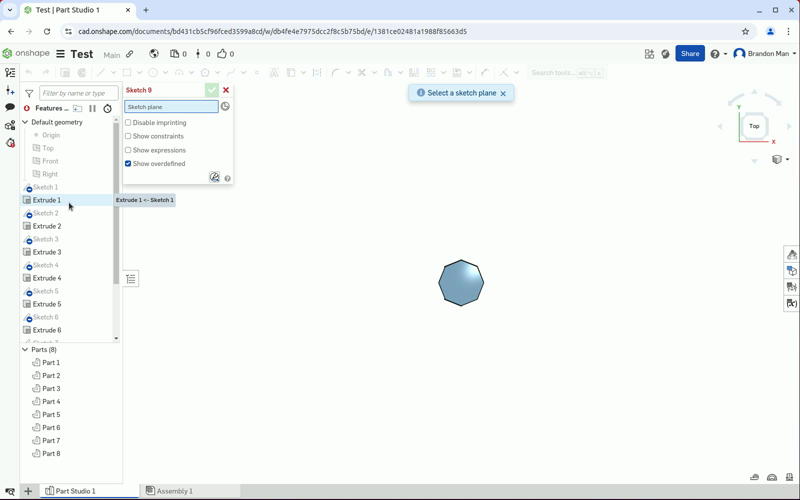
mouse_move(69, 150)
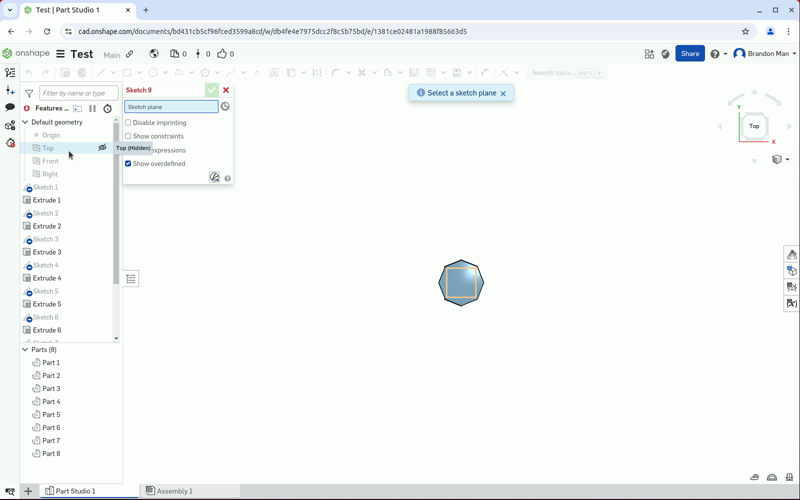
click(69, 150)
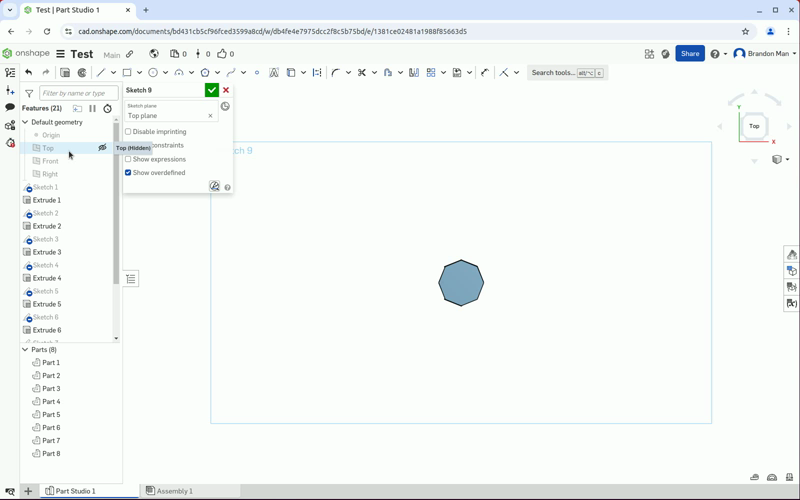
mouse_move(73, 352)
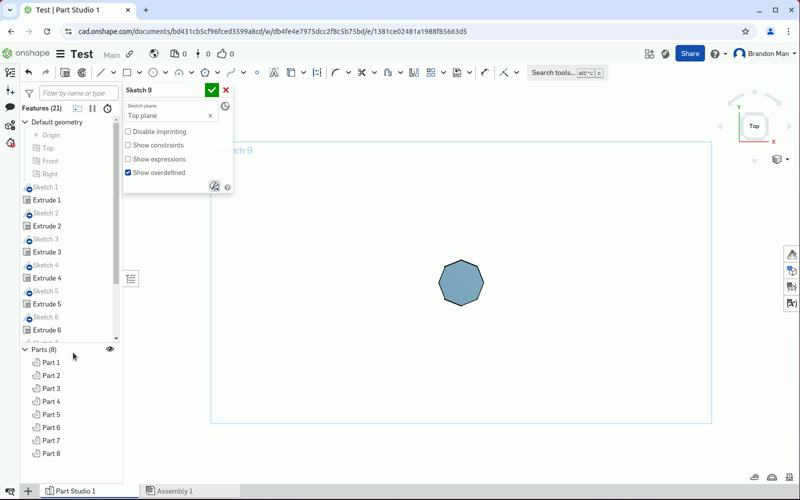
key(y)
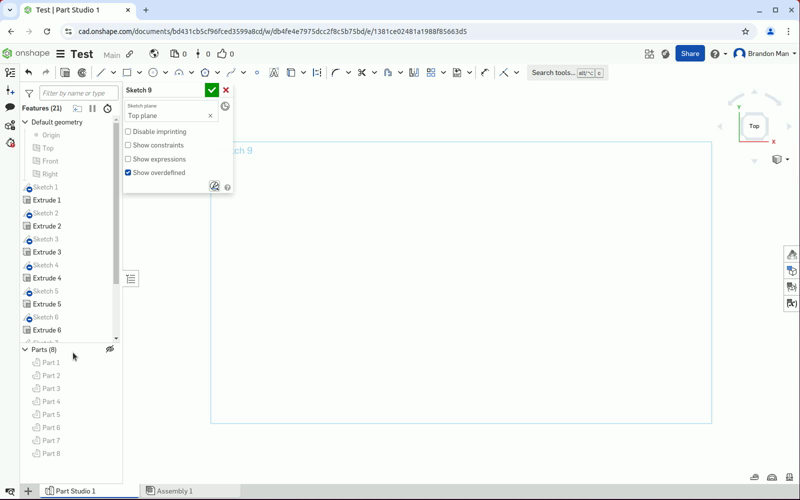
key(l)
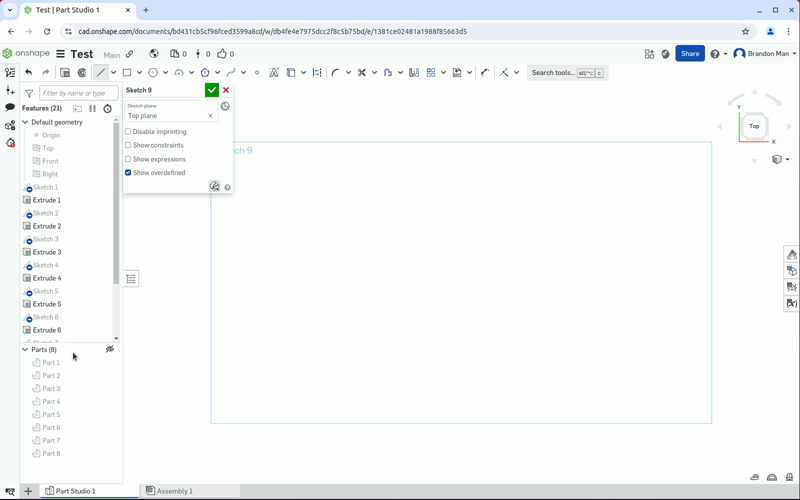
key_down(shift)
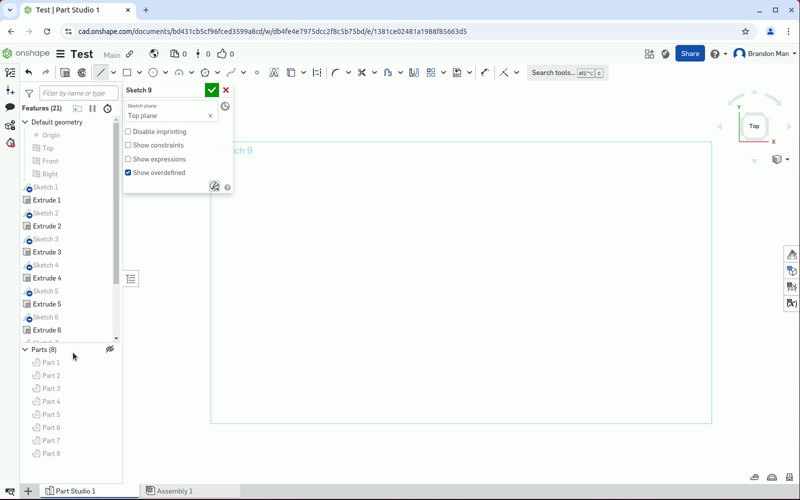
mouse_move(460, 282)
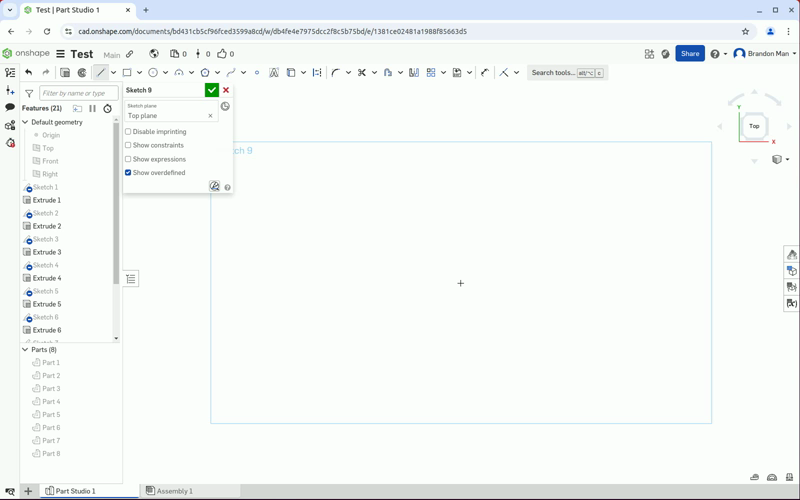
click(460, 282)
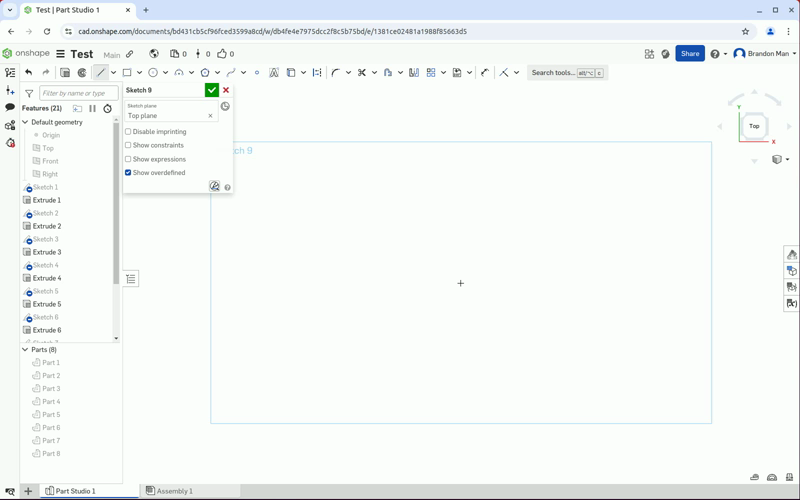
key_up(shift)
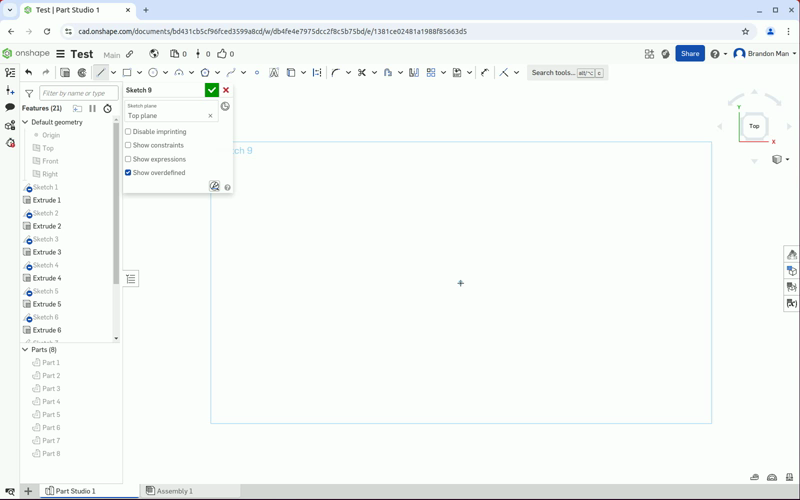
key_down(shift)
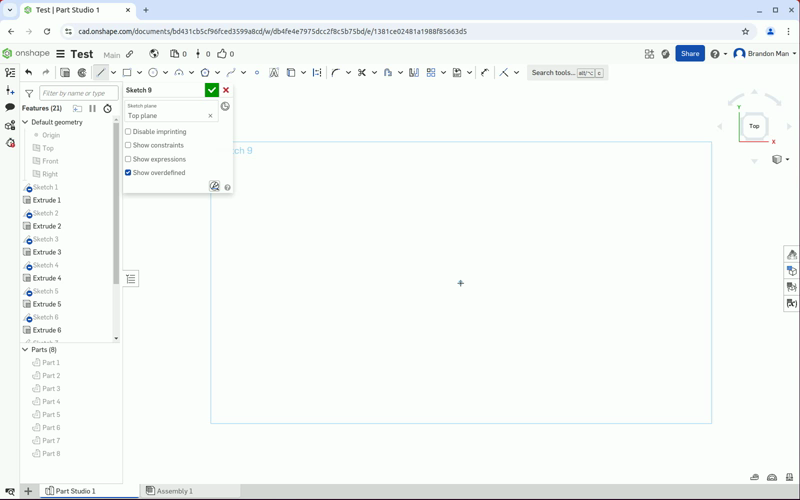
mouse_move(490, 282)
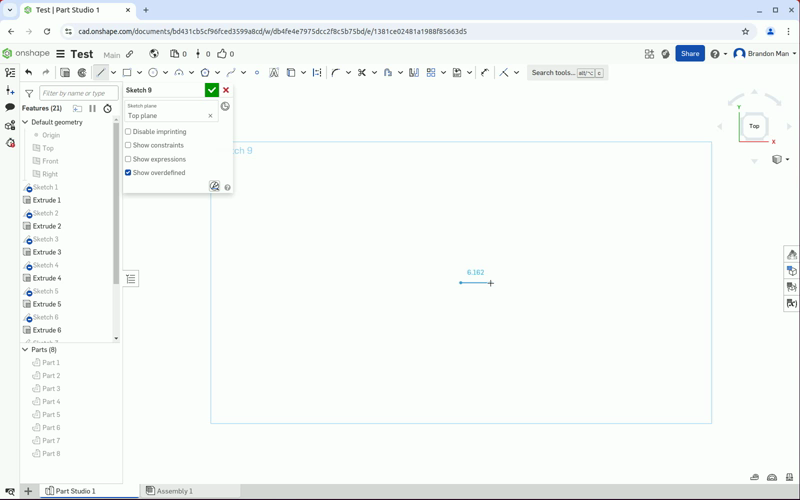
mouse_move(477, 299)
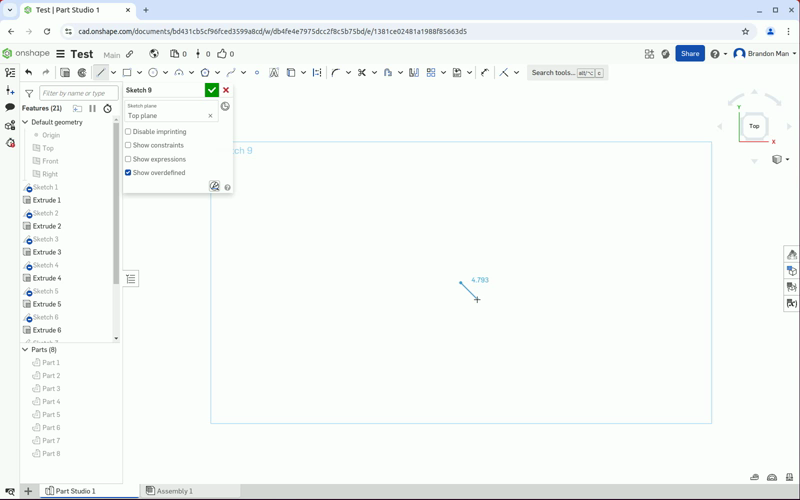
click(477, 299)
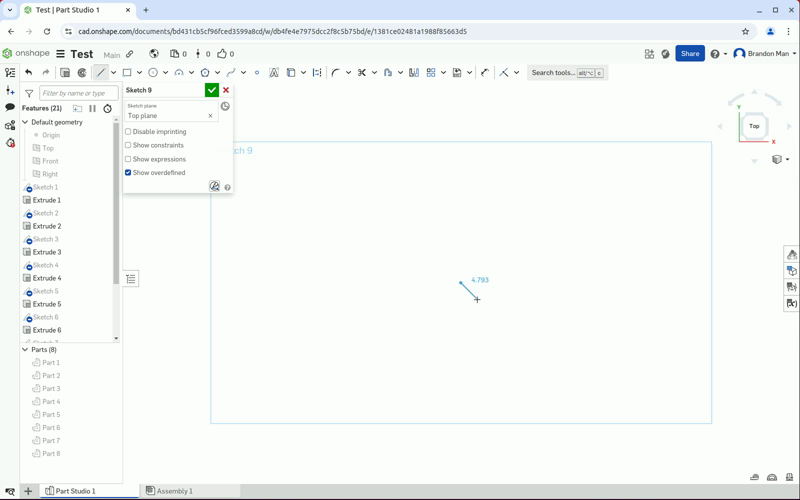
key_up(shift)
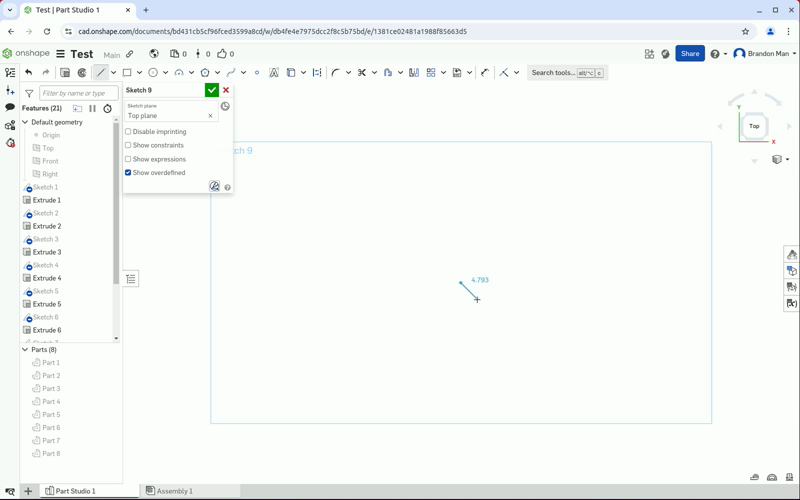
key_down(shift)
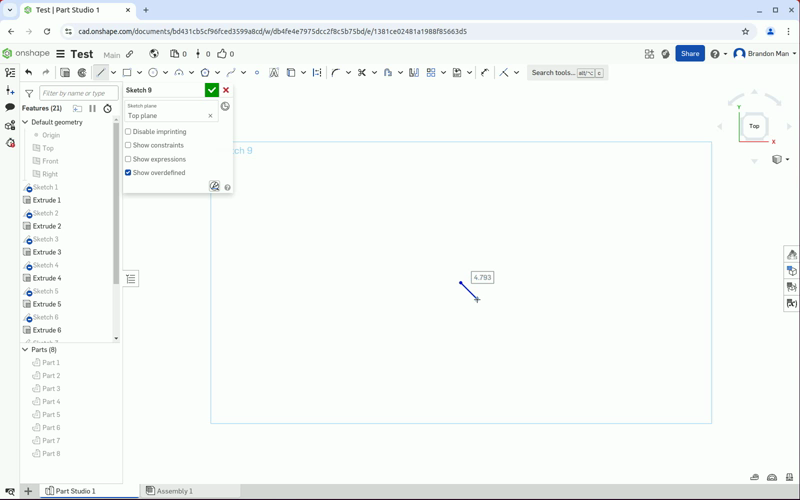
mouse_move(507, 299)
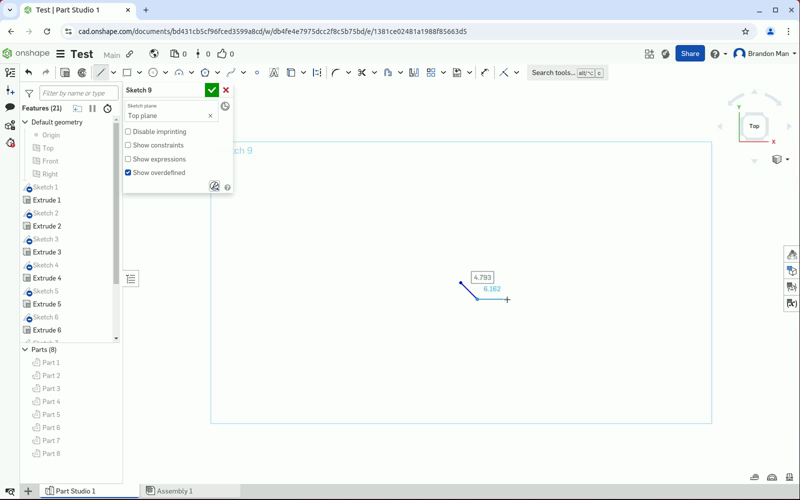
mouse_move(483, 282)
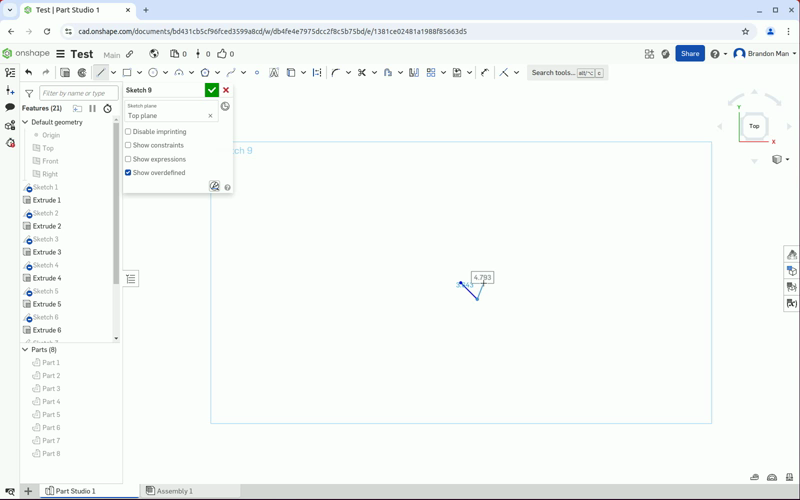
click(483, 282)
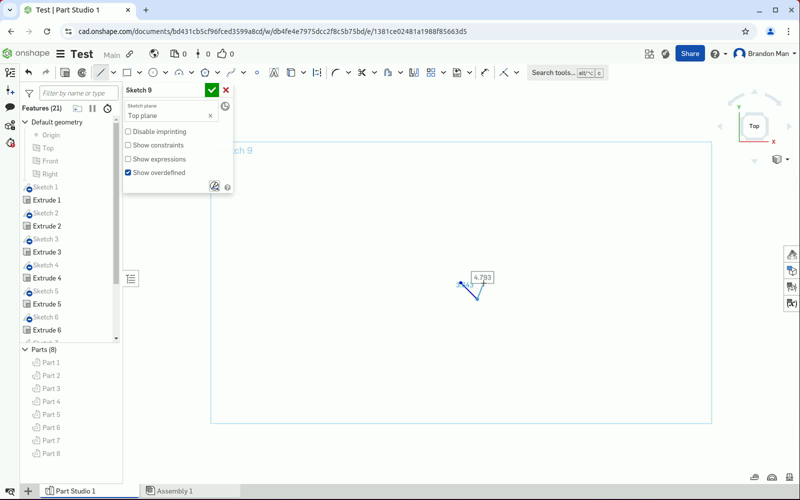
key_up(shift)
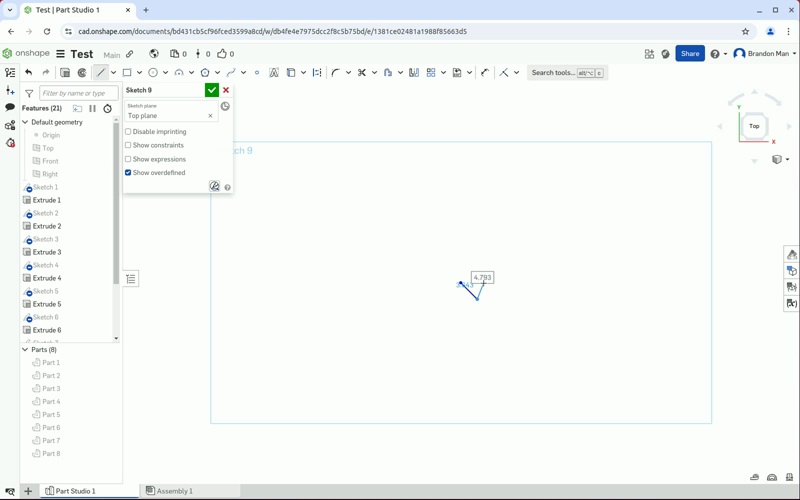
mouse_move(513, 282)
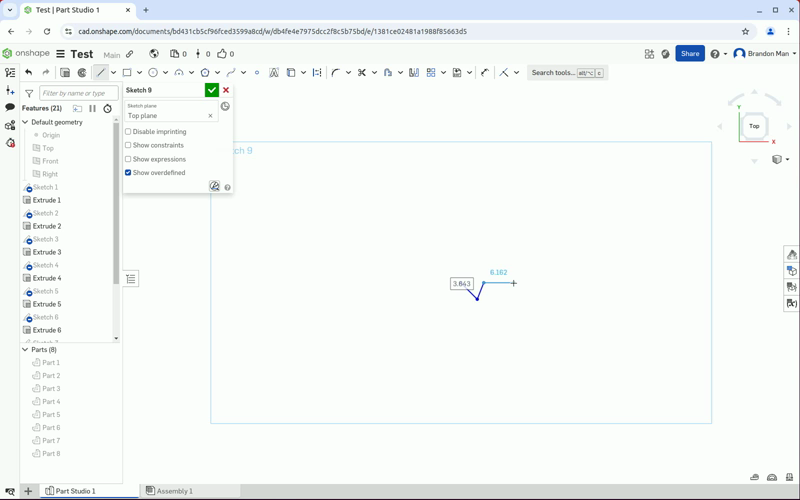
key_down(shift)
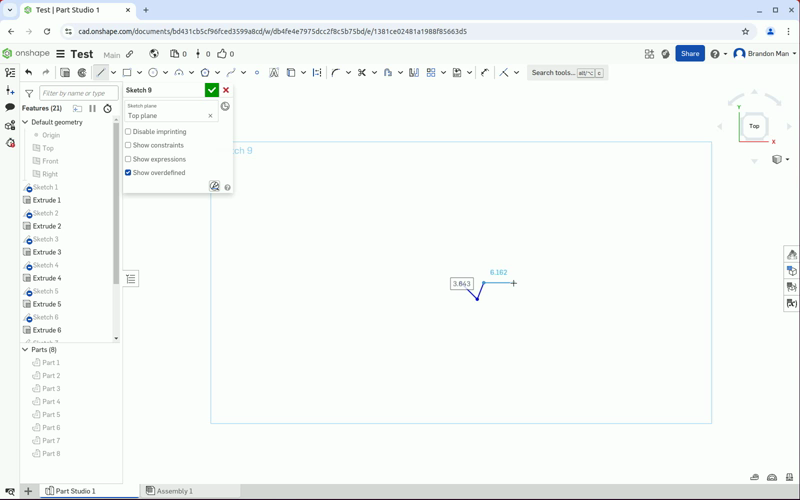
mouse_move(460, 282)
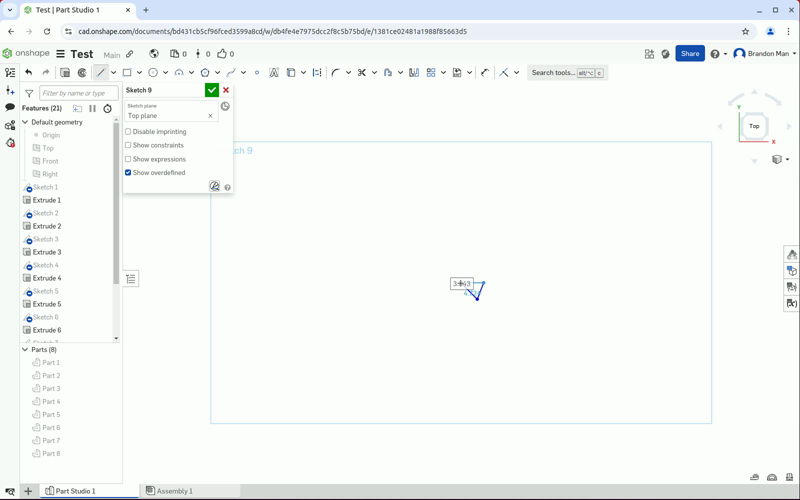
key_up(shift)
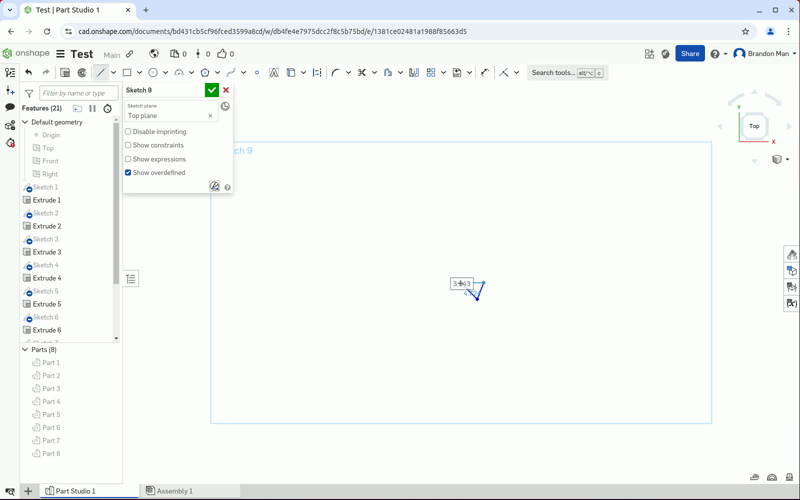
click(460, 282)
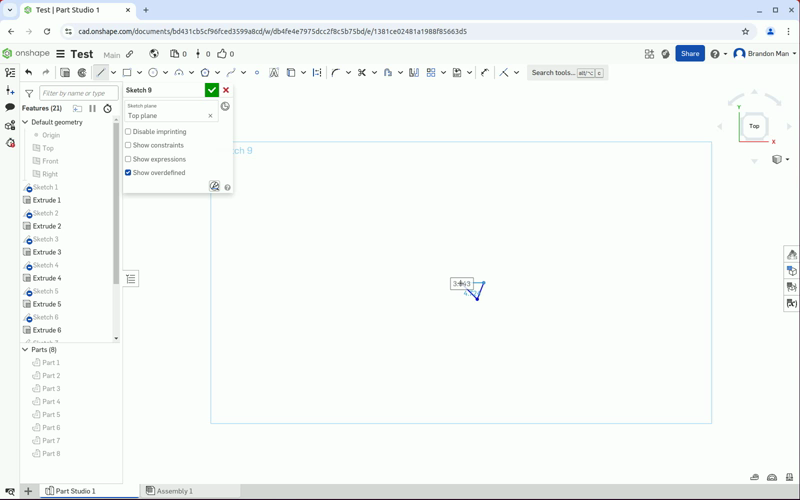
key(esc)
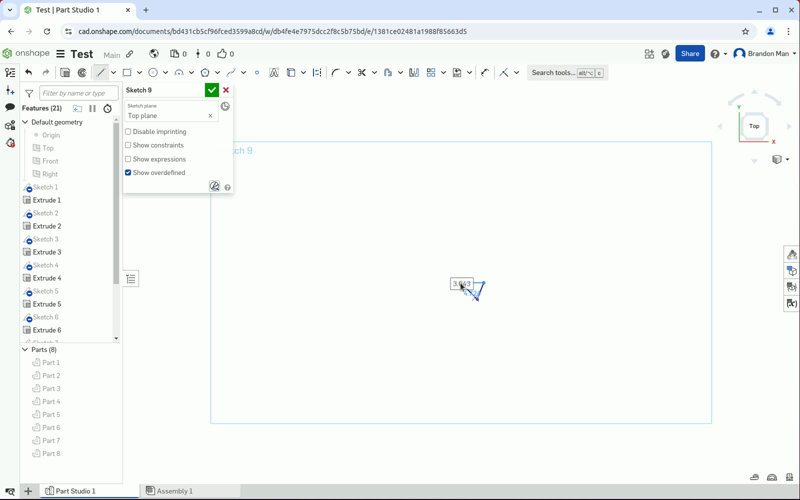
mouse_move(473, 293)
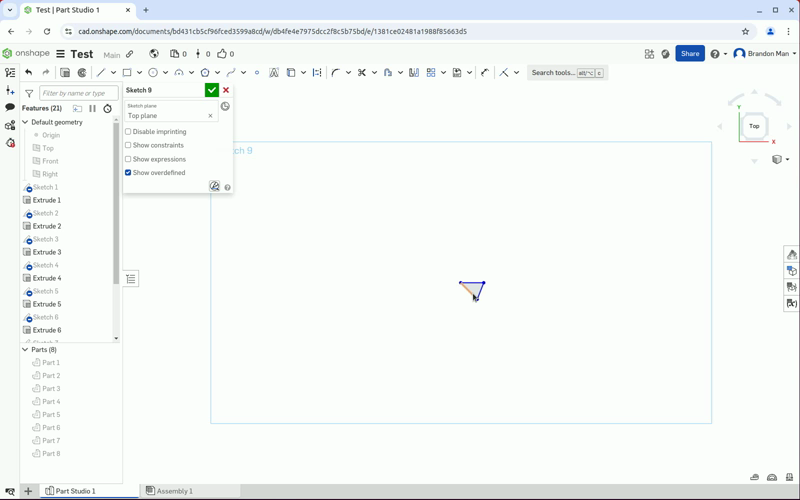
scroll(6)
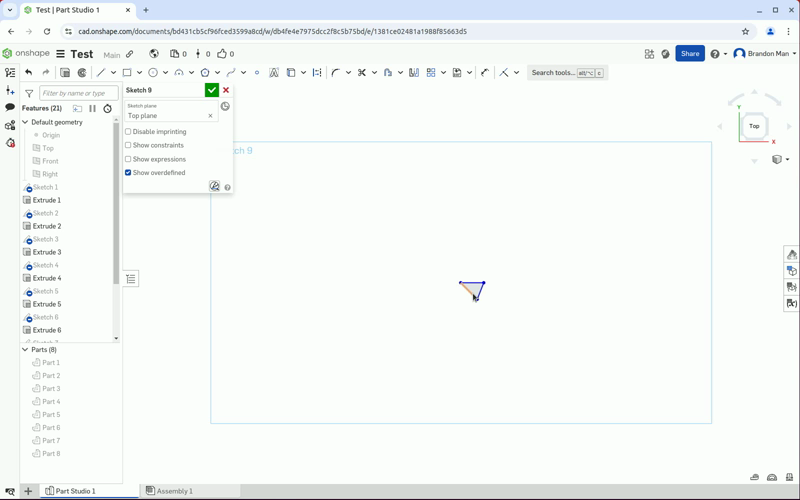
scroll(6)
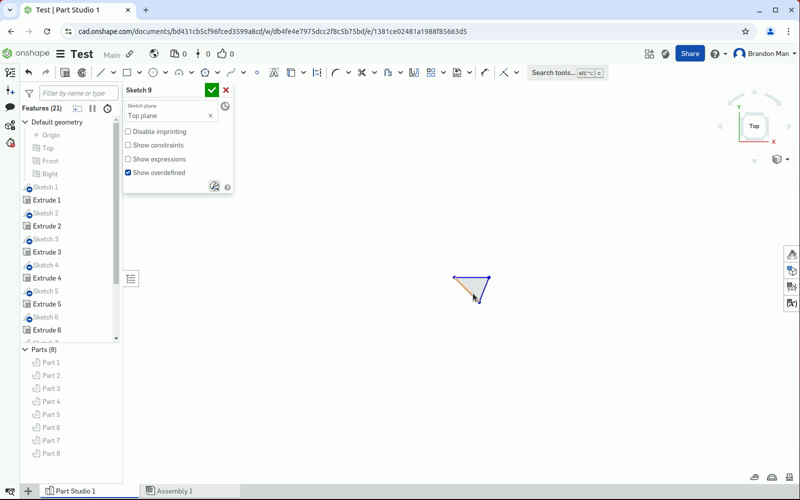
scroll(6)
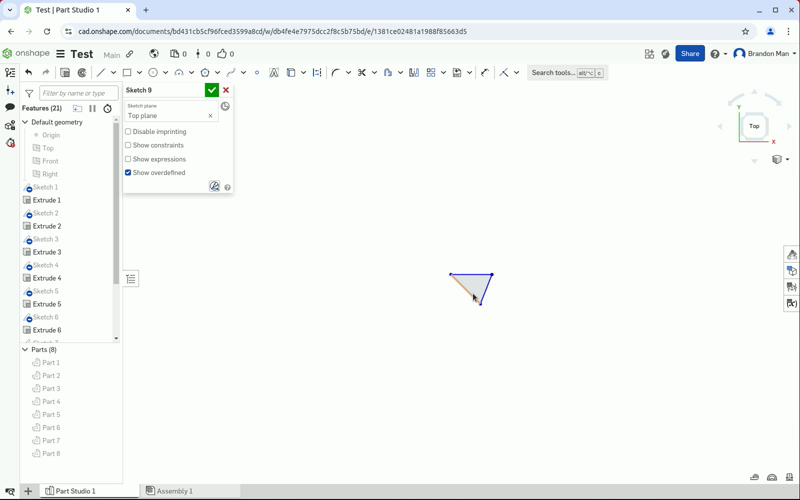
scroll(6)
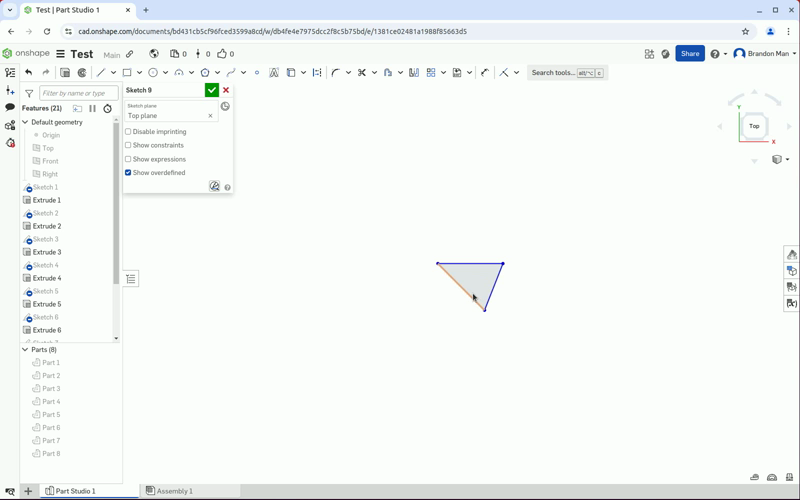
scroll(6)
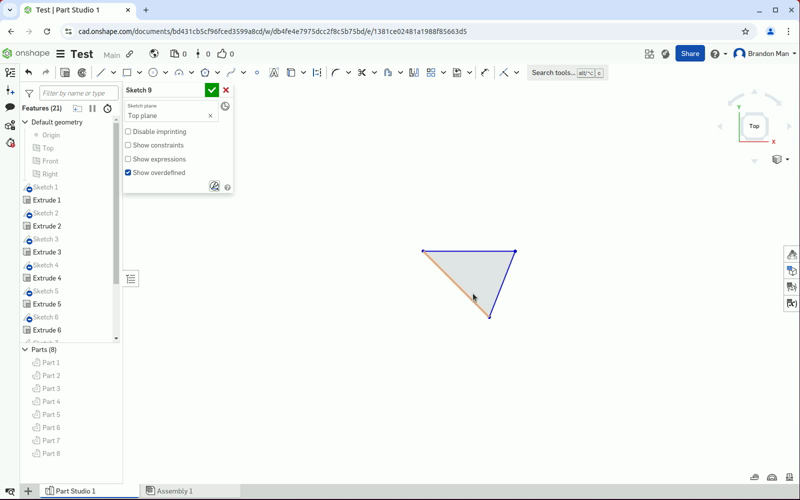
scroll(6)
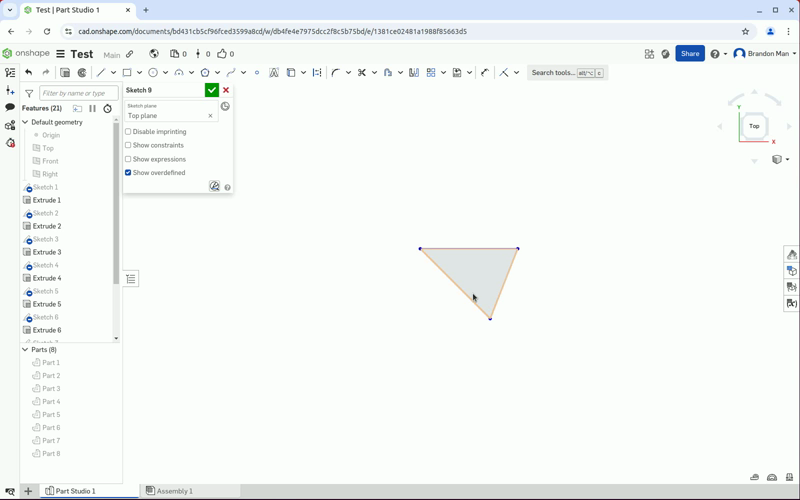
scroll(6)
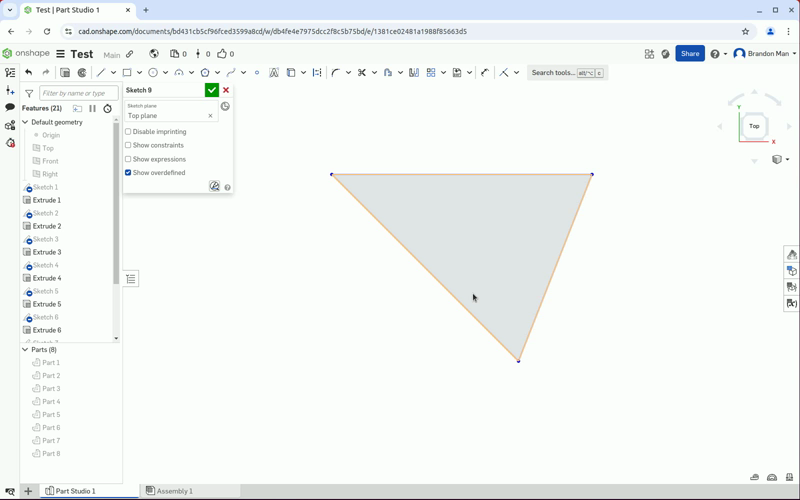
click(473, 293)
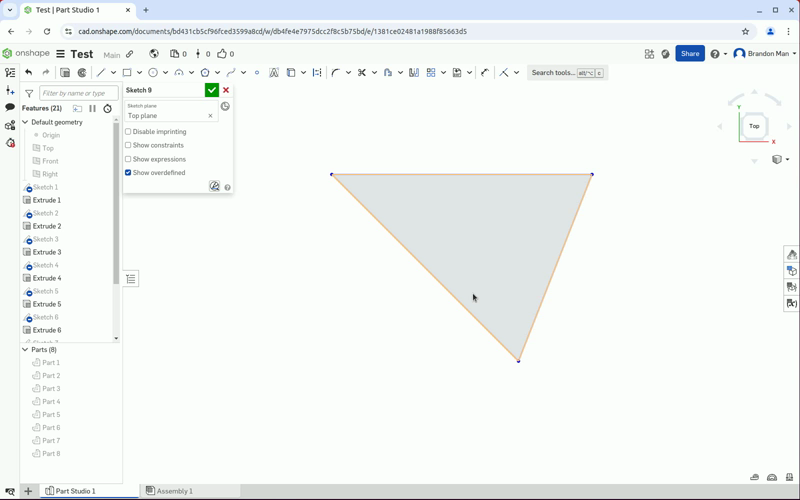
scroll(-6)
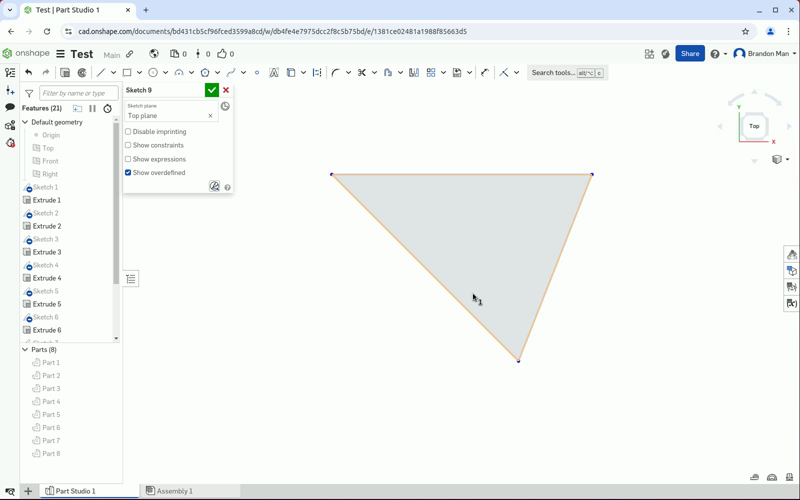
scroll(-6)
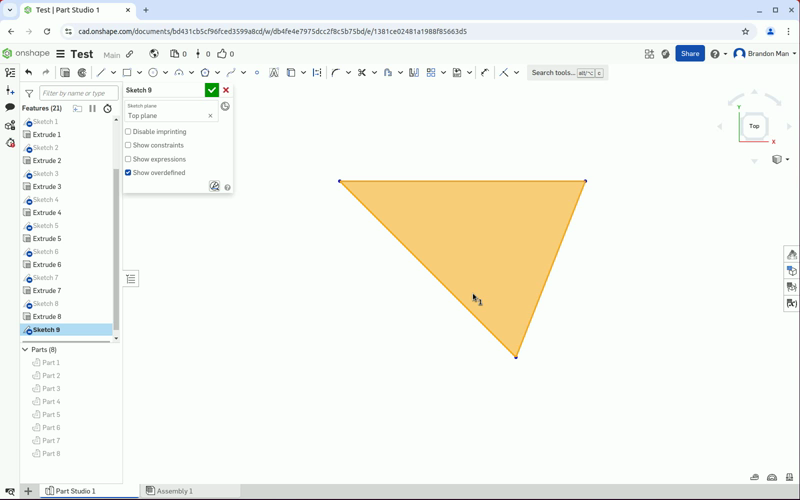
scroll(-6)
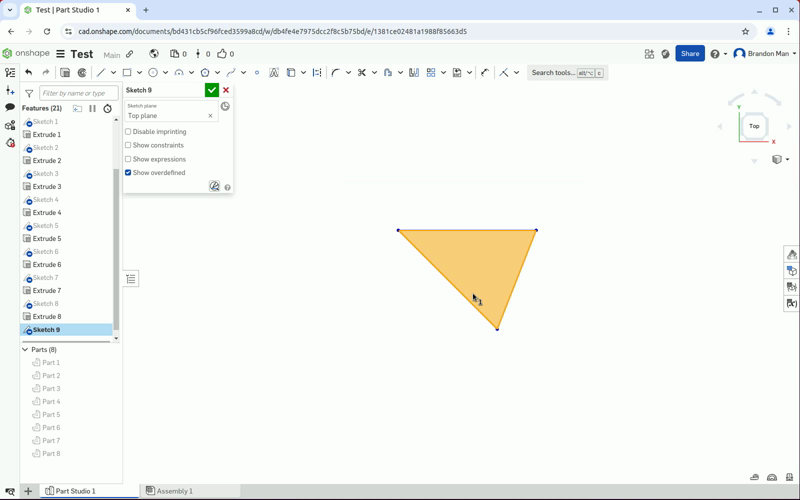
scroll(-6)
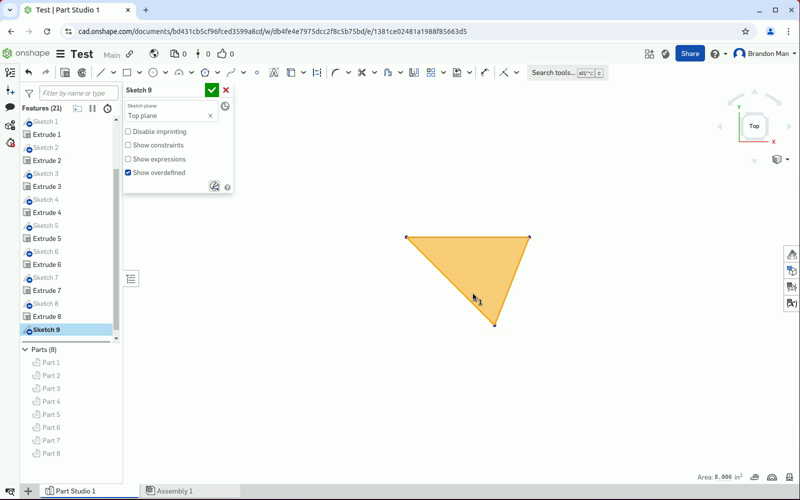
scroll(-6)
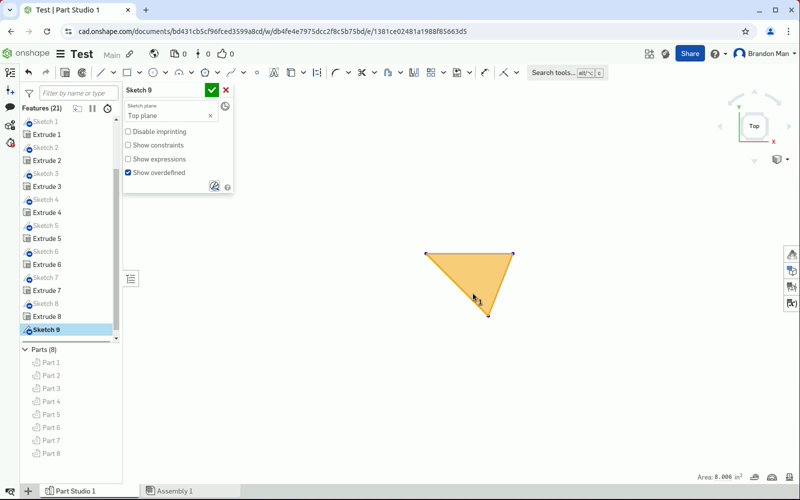
scroll(-6)
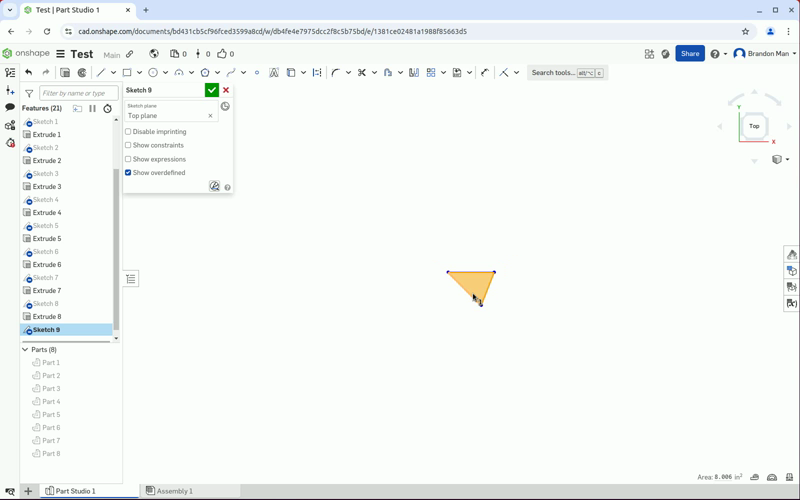
scroll(-6)
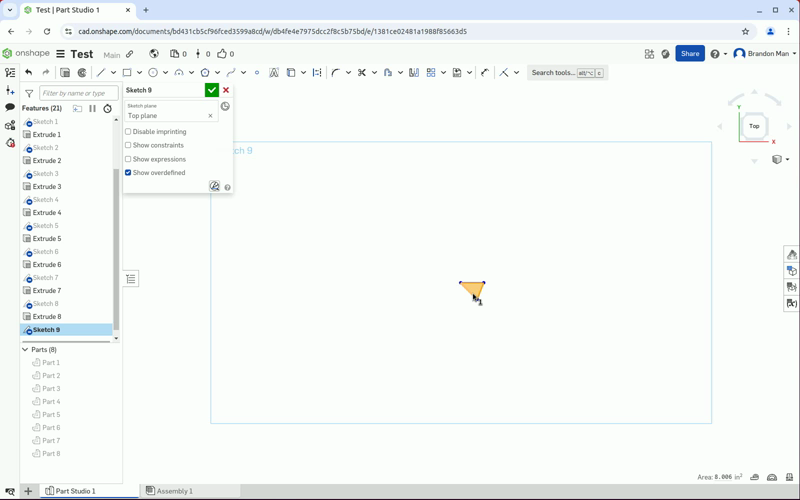
mouse_move(73, 352)
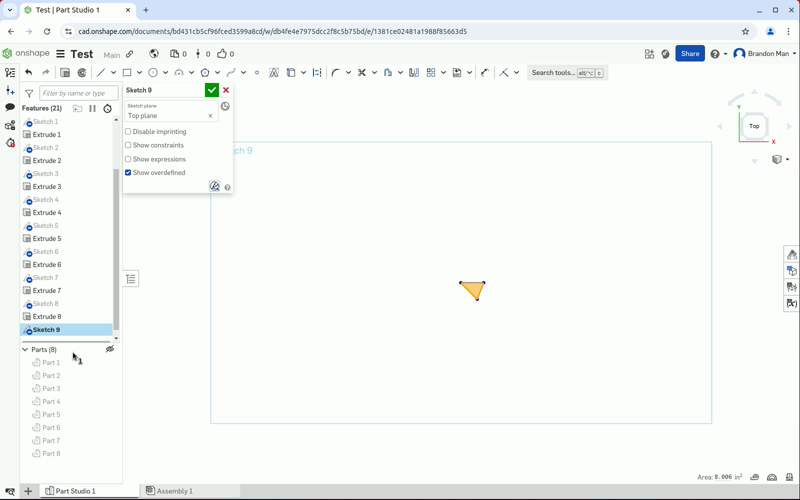
key(shift+y)
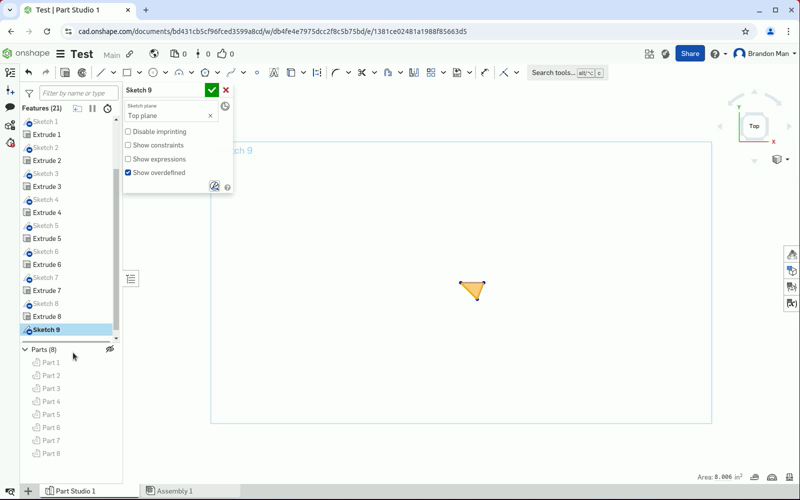
key(shift+e)
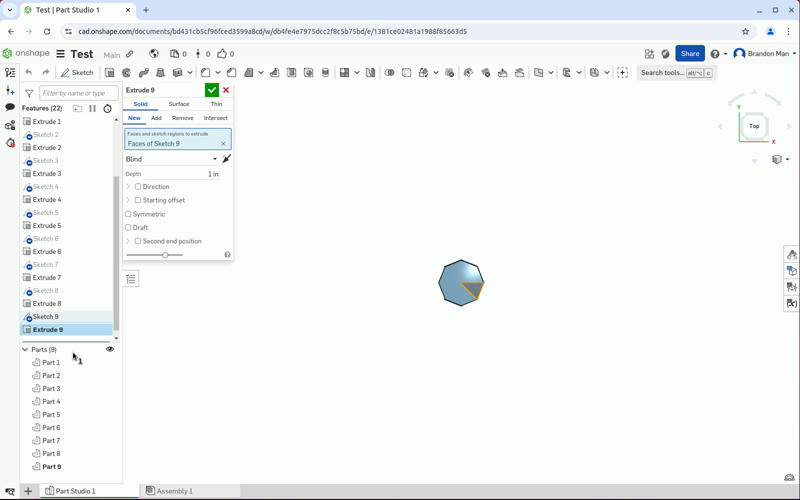
mouse_move(143, 106)
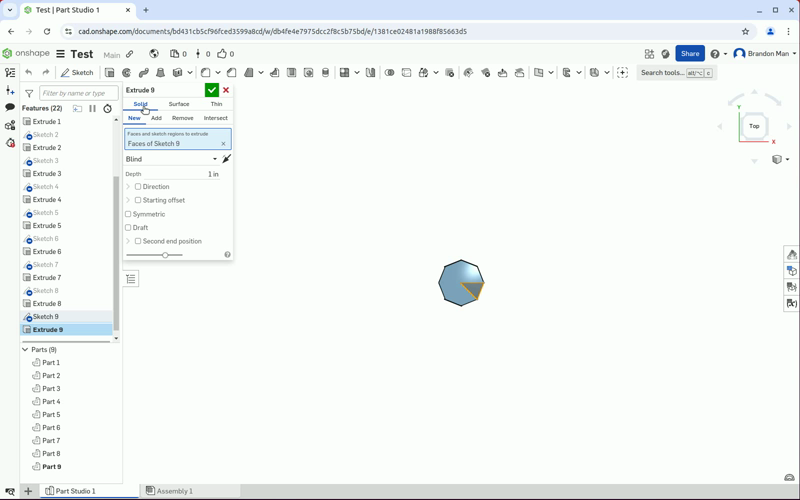
click(143, 106)
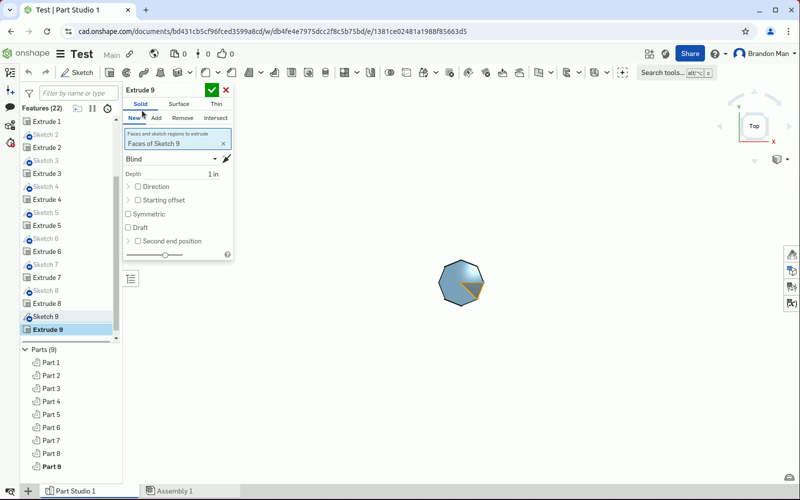
mouse_move(137, 120)
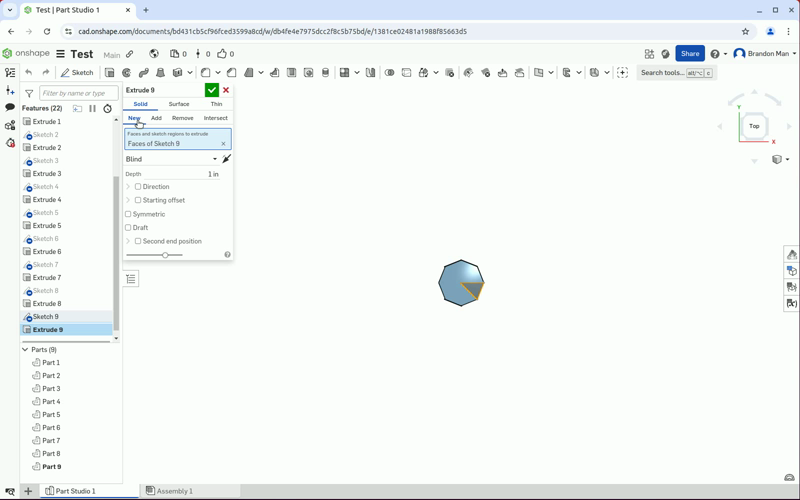
click(137, 120)
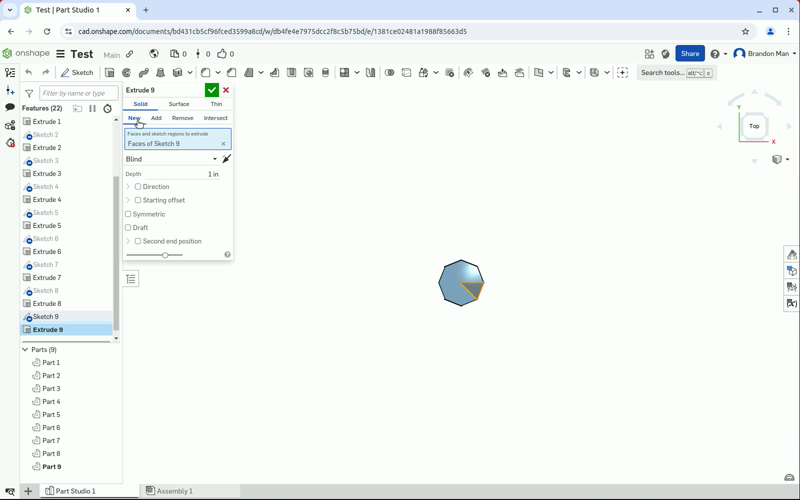
key(tab, 4)
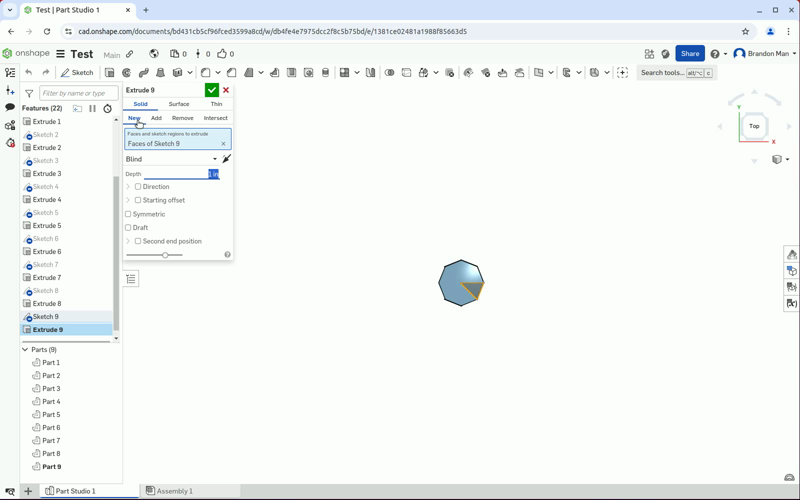
text(-2.407)
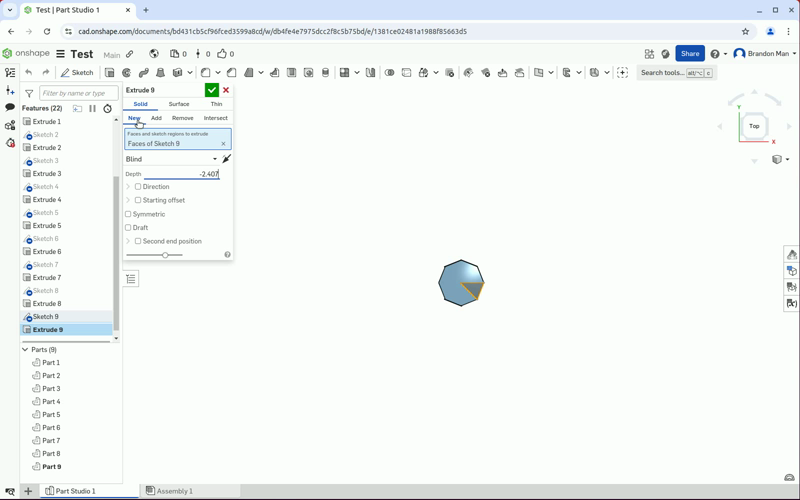
key(enter)
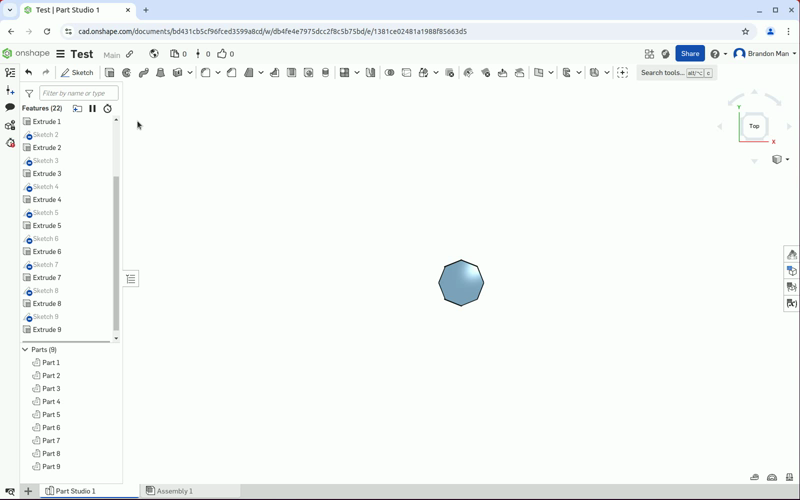
key(shift+h)
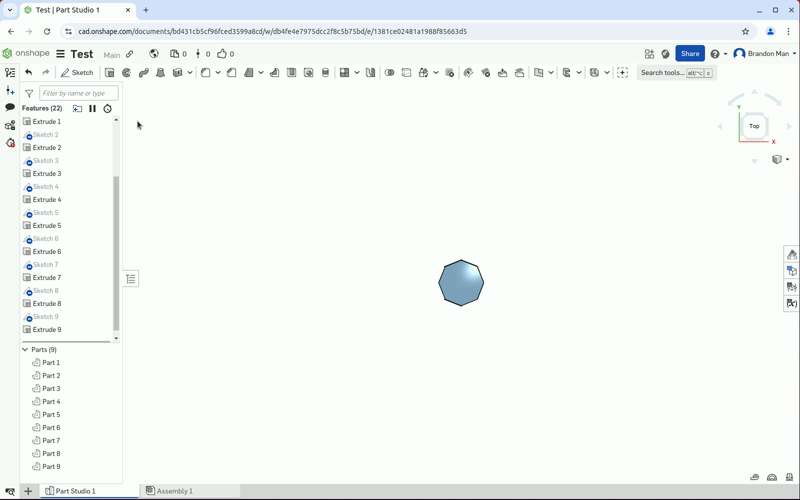
key(shift+h)
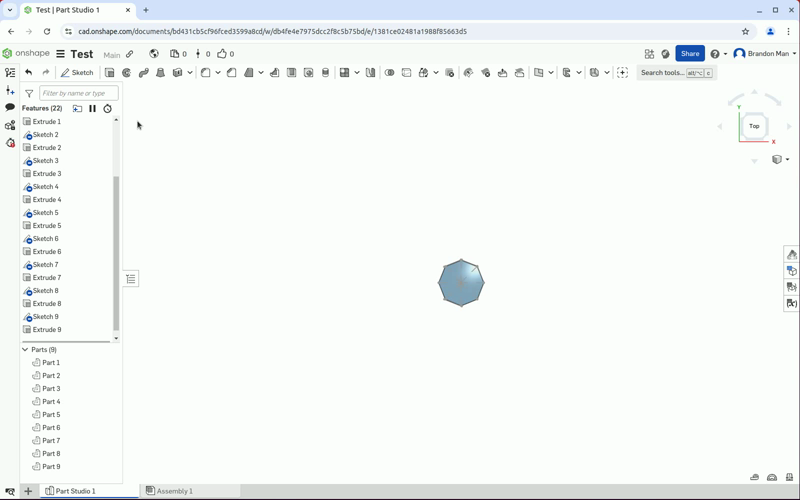
key(shift+7)
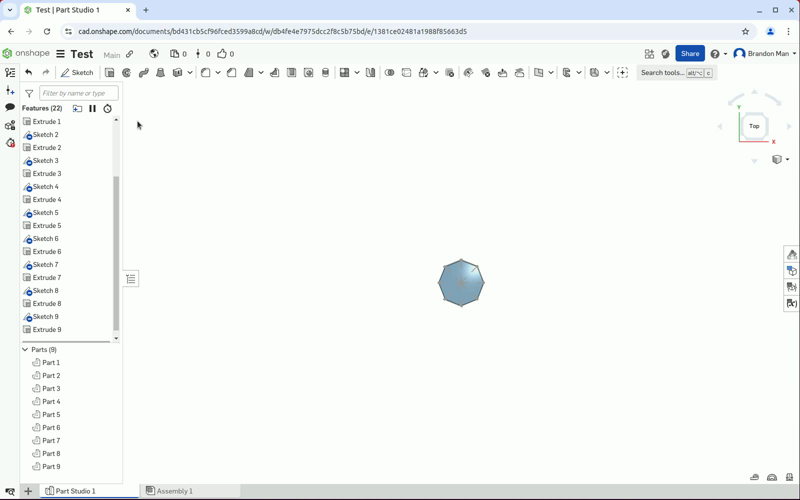
key(up, 3)
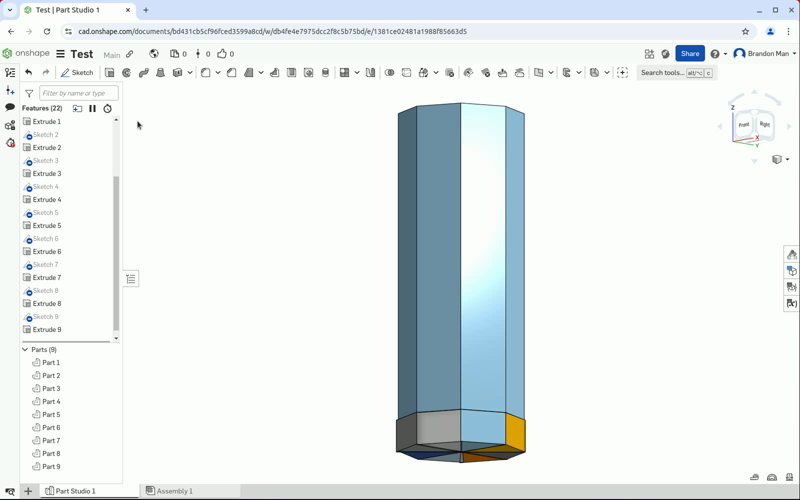
key(left, 3)
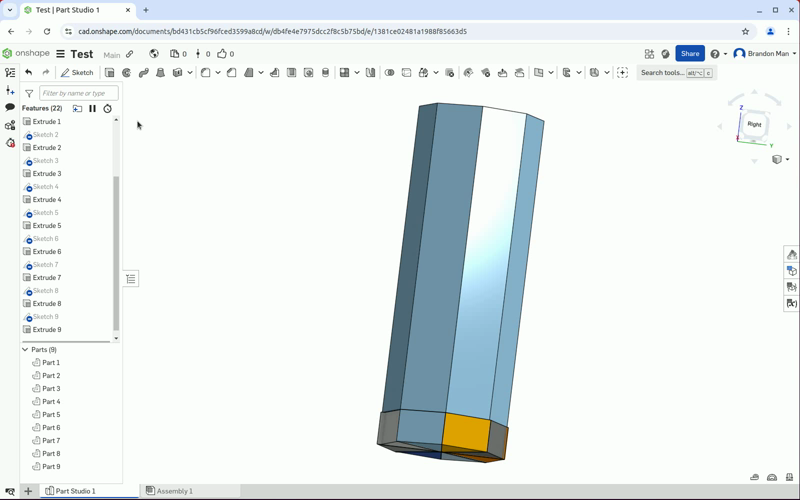
key(right, 3)
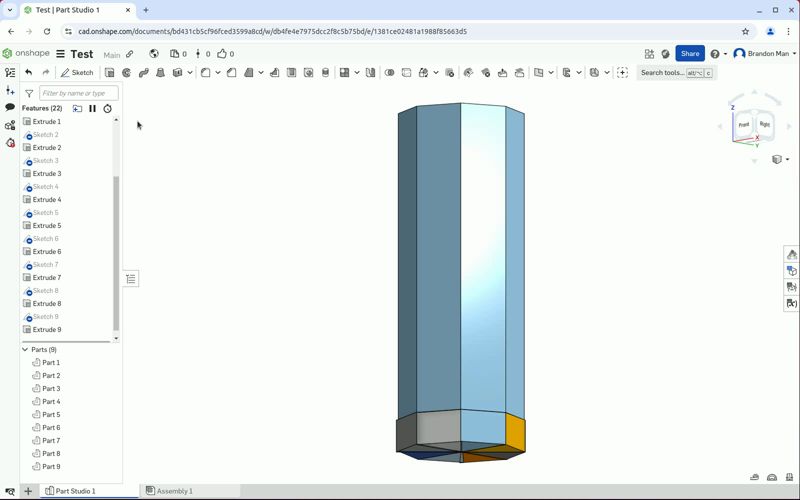
key(down, 3)
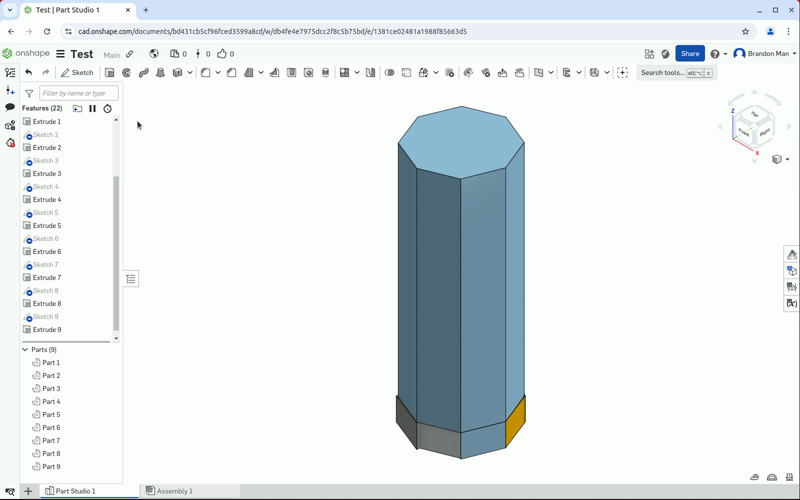
mouse_move(69, 111)
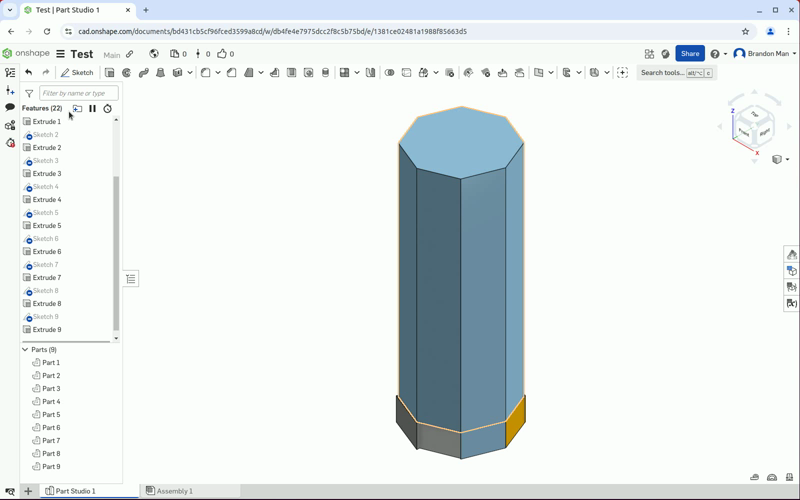
click(69, 111)